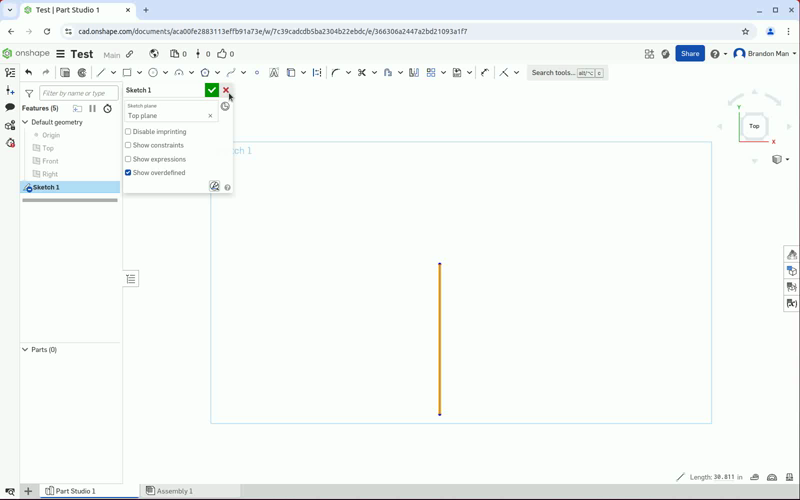
key(shift+h)
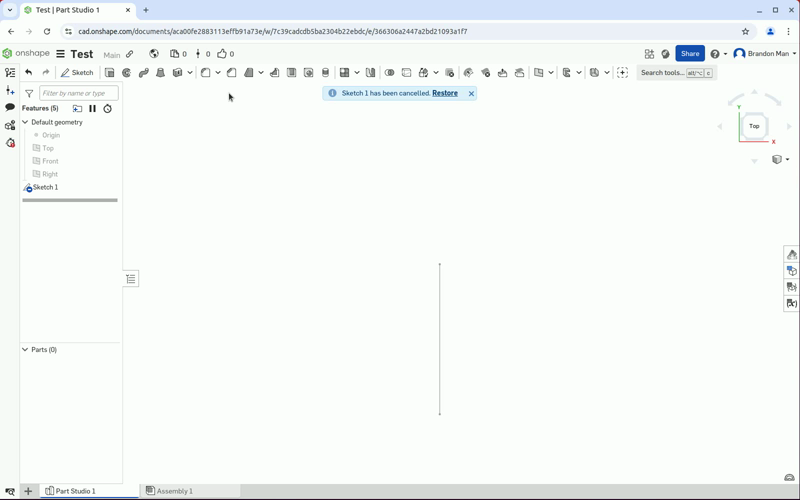
mouse_move(73, 352)
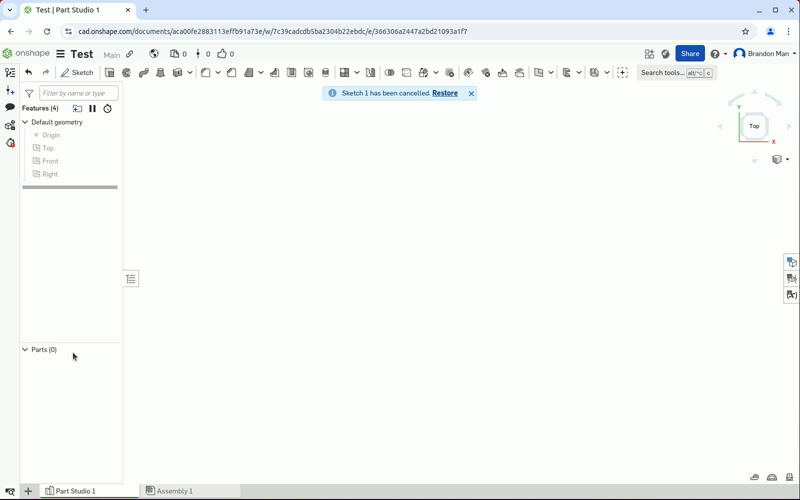
key(y)
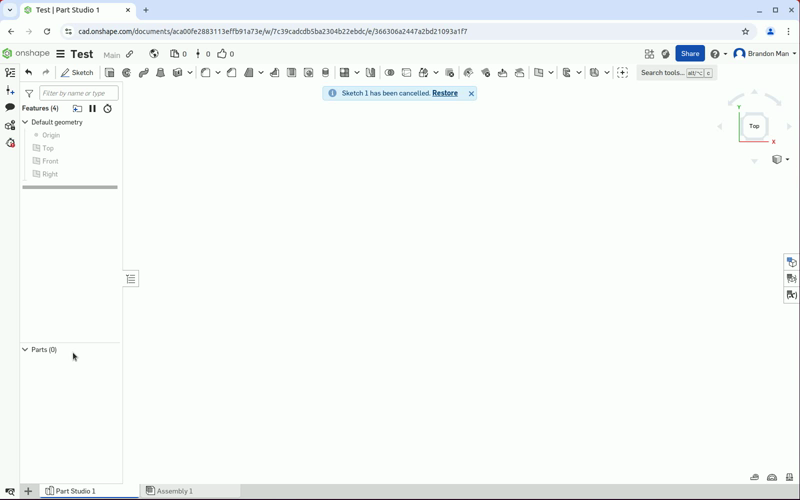
key(shift+p)
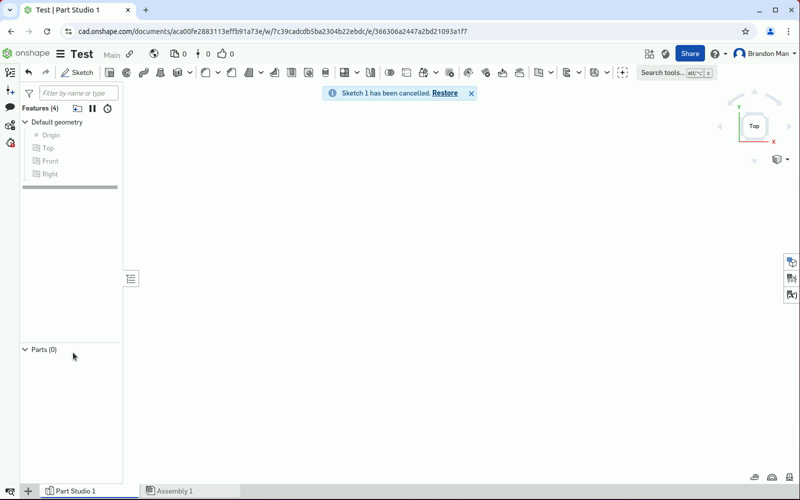
key(space)
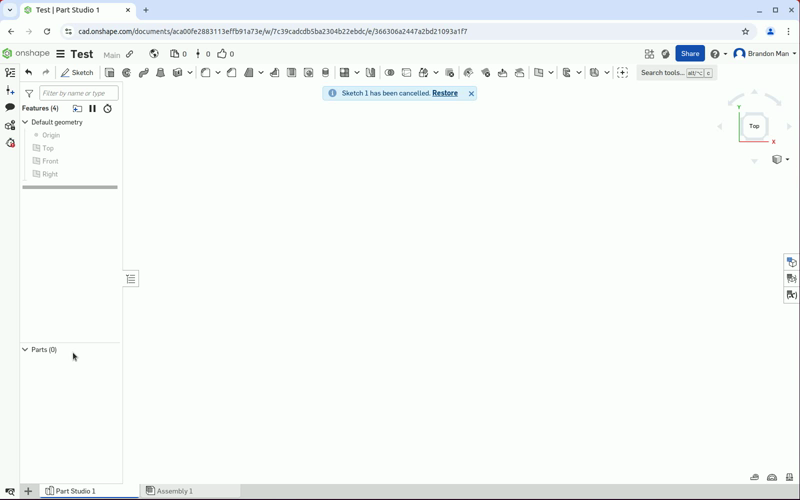
key_down(shift)
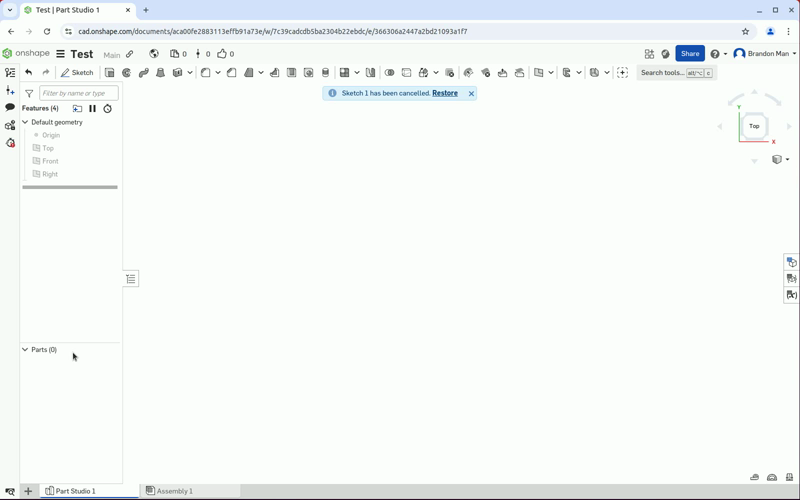
key(up)
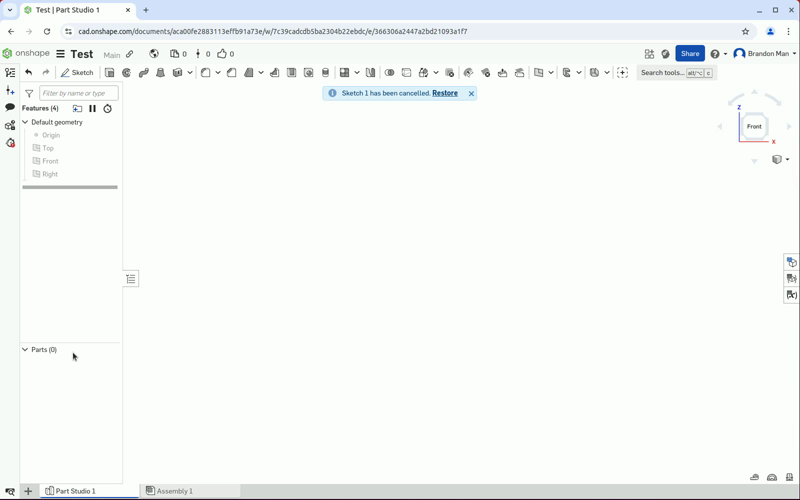
key_up(shift)
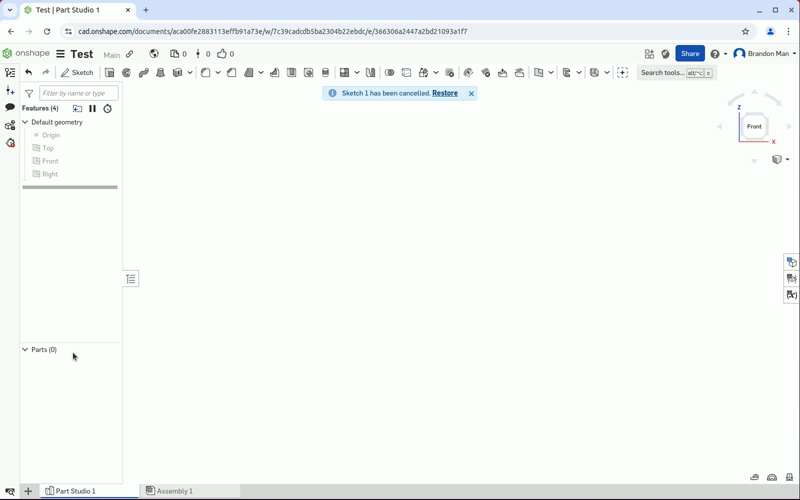
key(space)
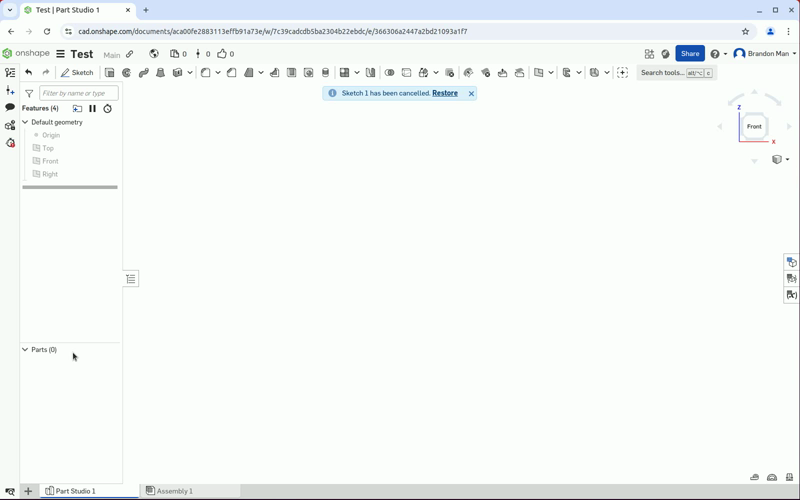
key_down(shift)
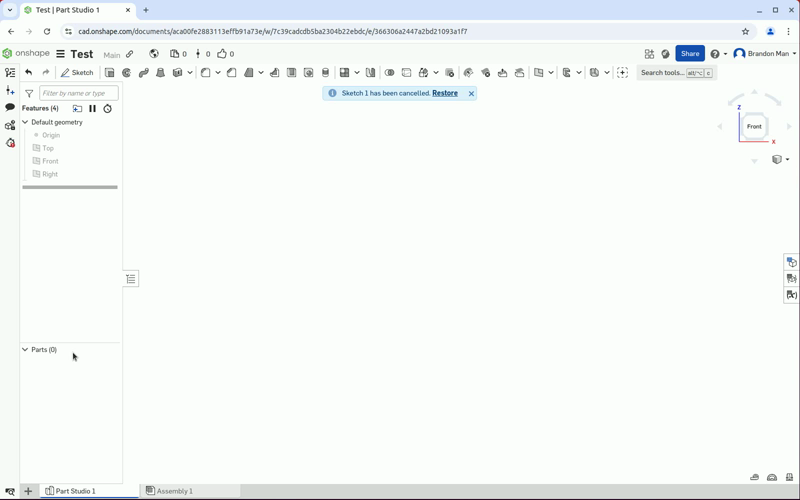
key(left)
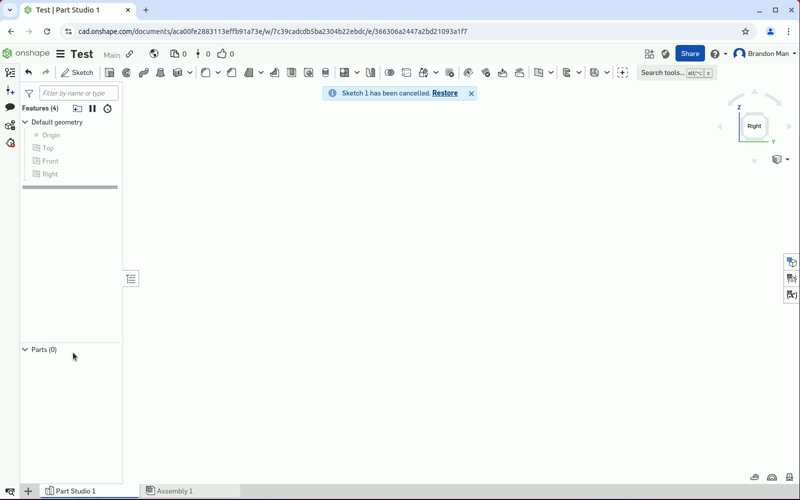
key_up(shift)
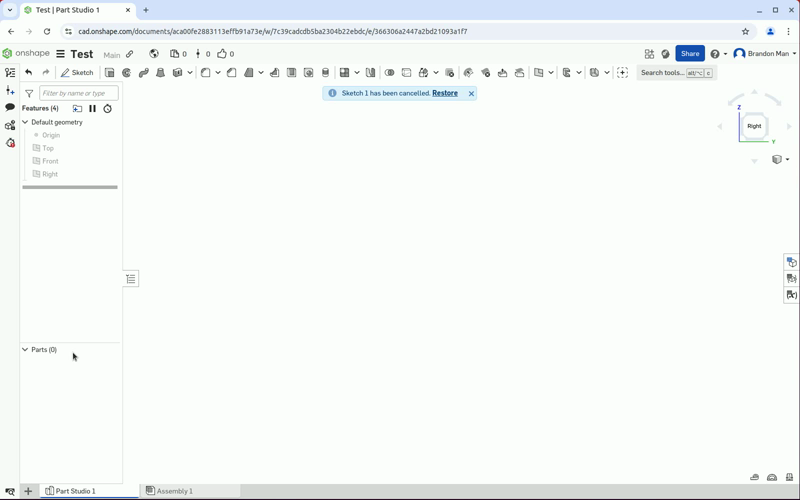
mouse_move(73, 352)
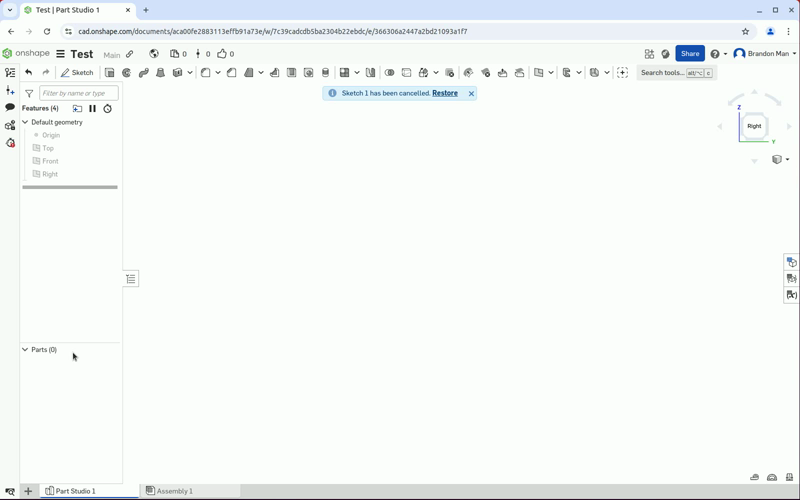
key(shift+y)
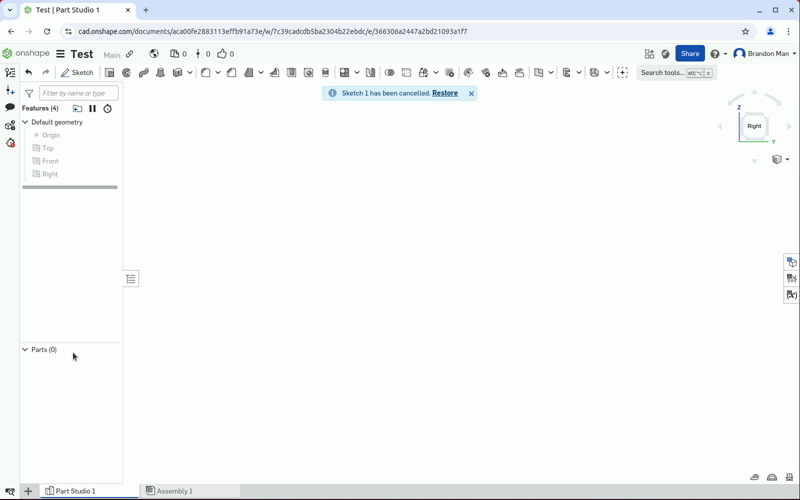
key(shift+s)
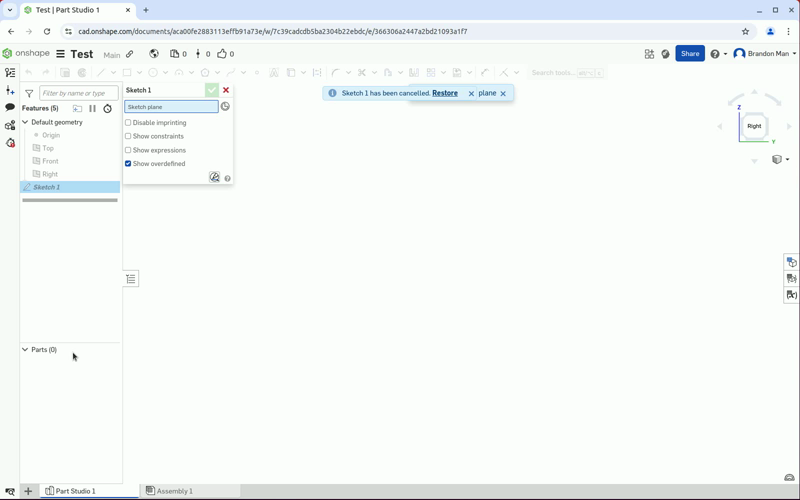
mouse_move(73, 176)
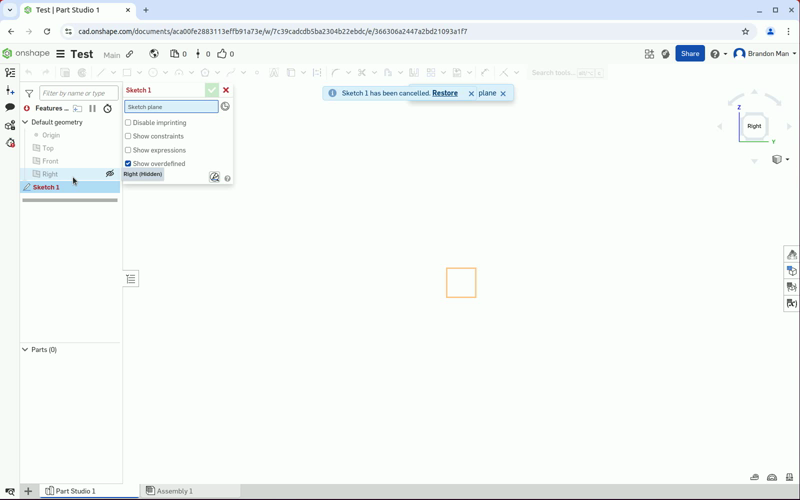
click(73, 176)
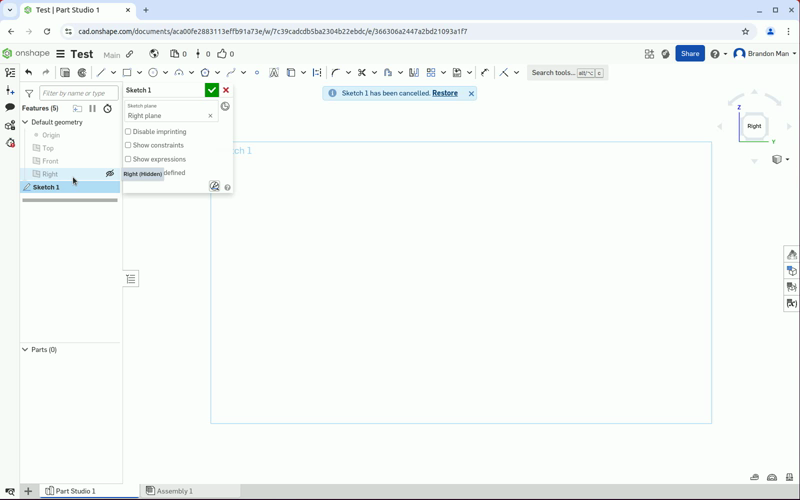
mouse_move(73, 352)
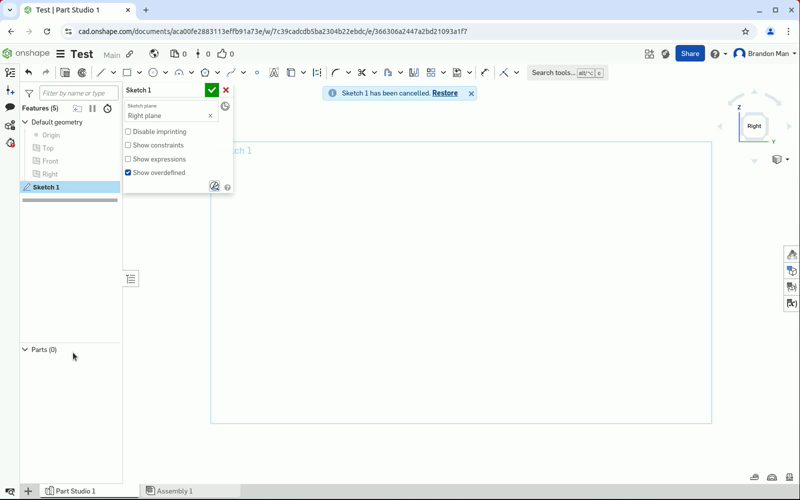
key(y)
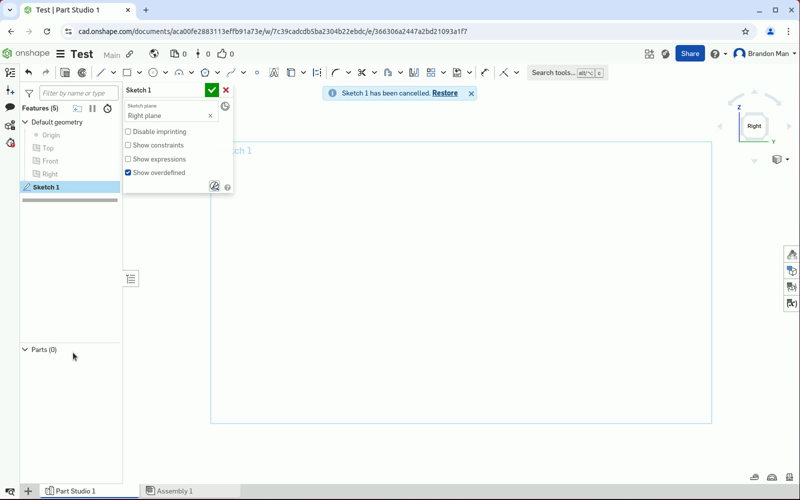
key(l)
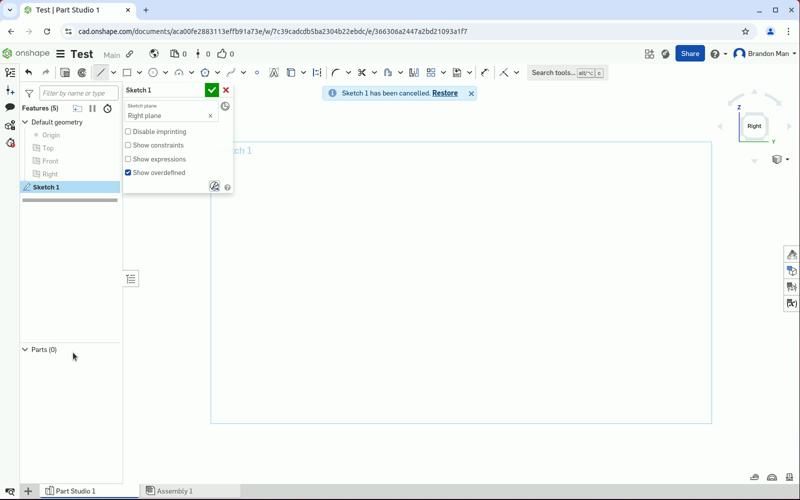
key_down(shift)
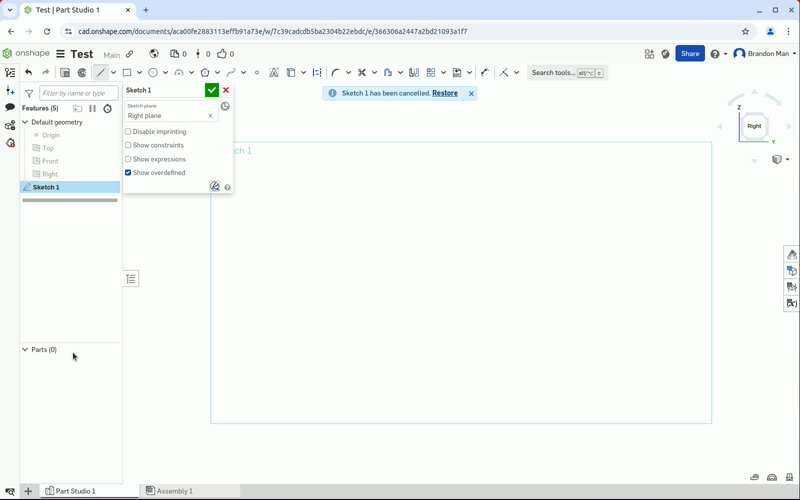
mouse_move(444, 282)
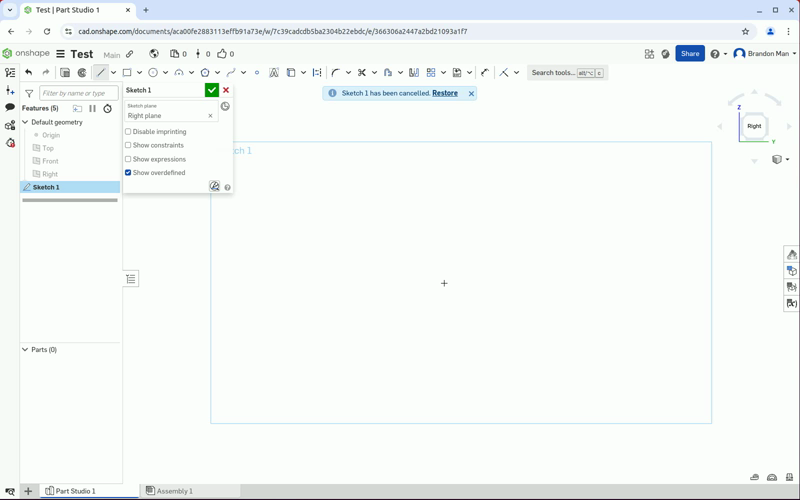
click(444, 282)
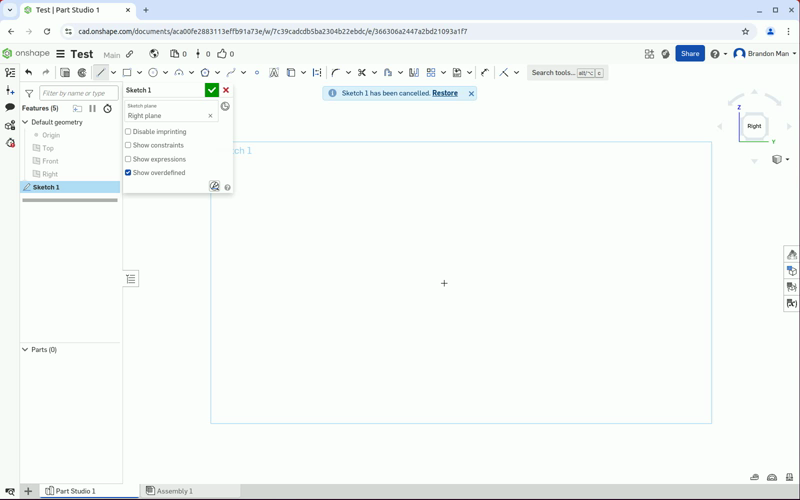
key_up(shift)
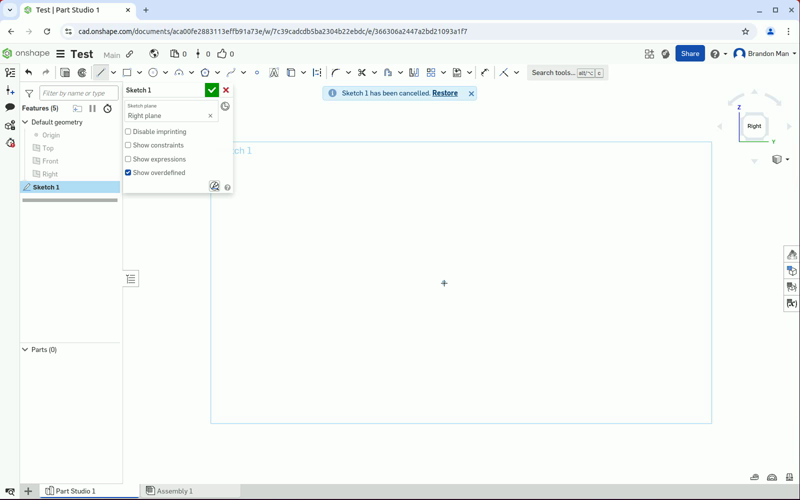
key_down(shift)
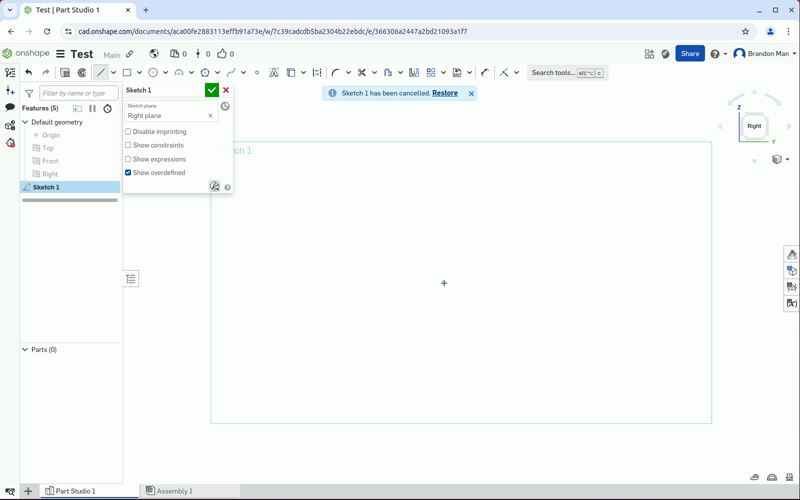
mouse_move(474, 282)
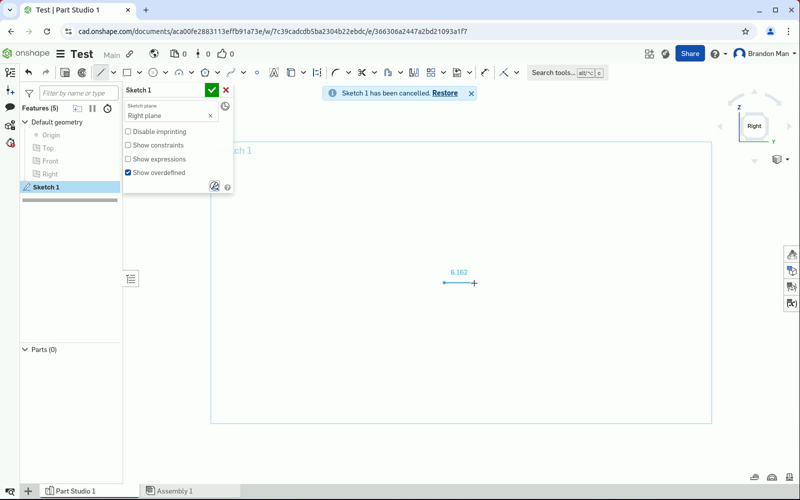
mouse_move(479, 282)
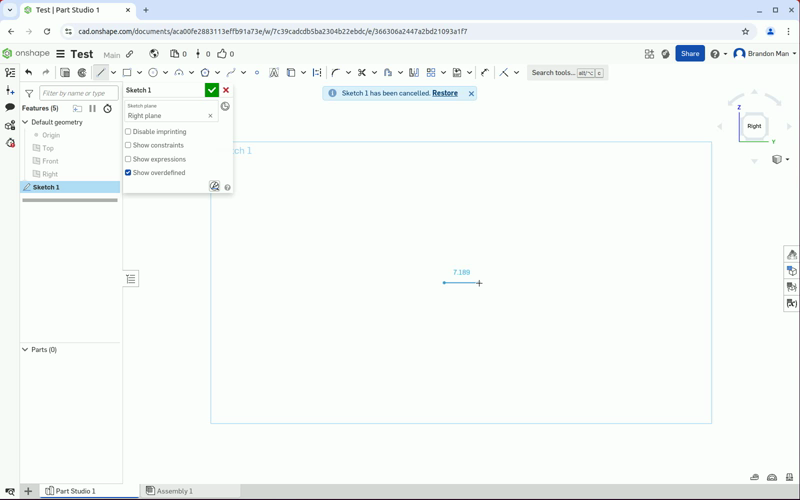
click(479, 282)
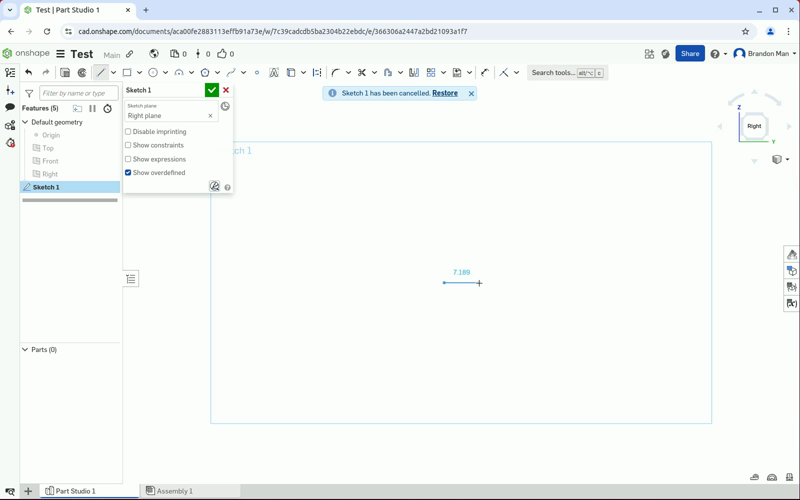
key_up(shift)
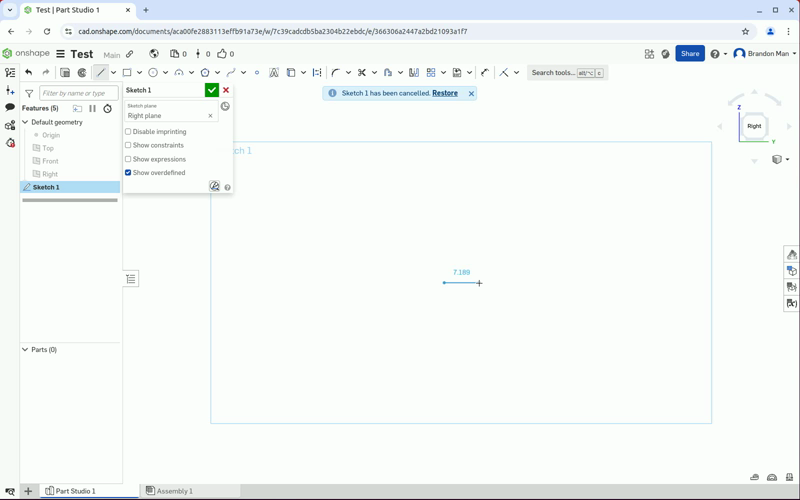
key_down(shift)
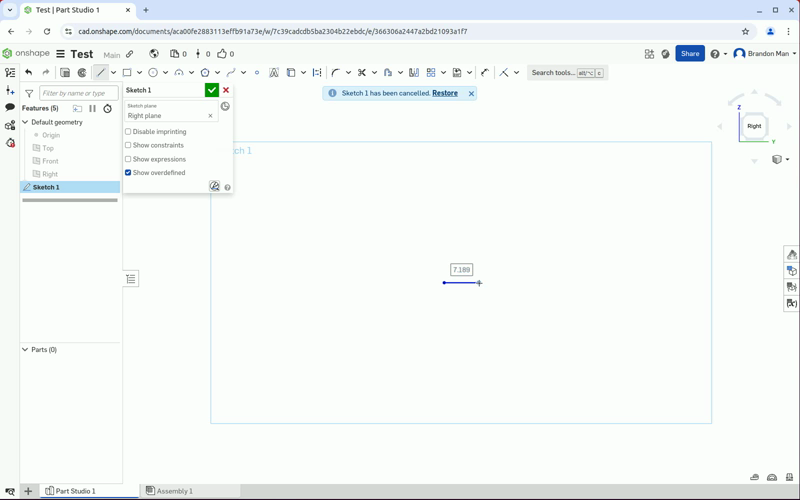
mouse_move(509, 282)
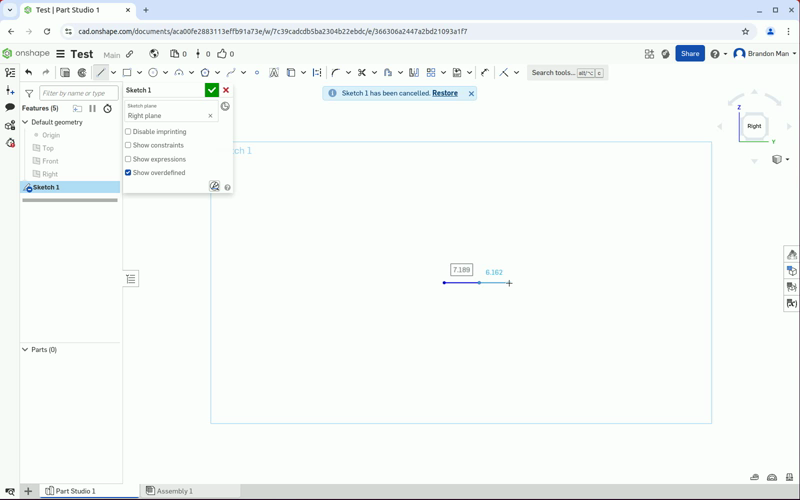
mouse_move(479, 281)
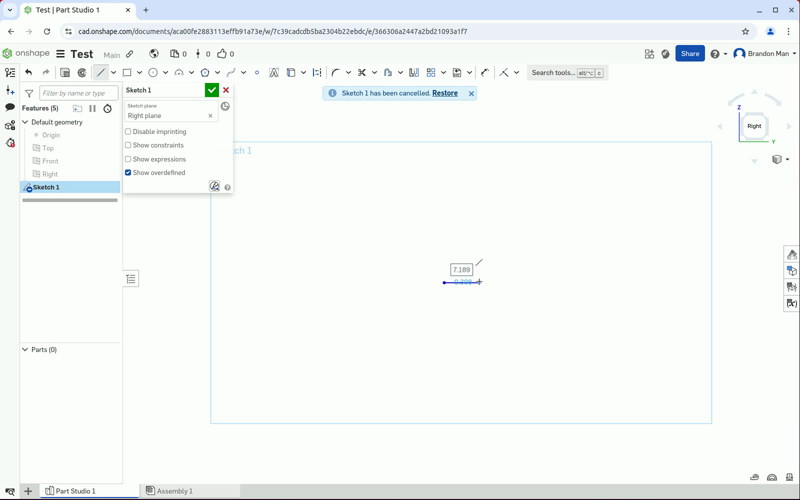
scroll(6)
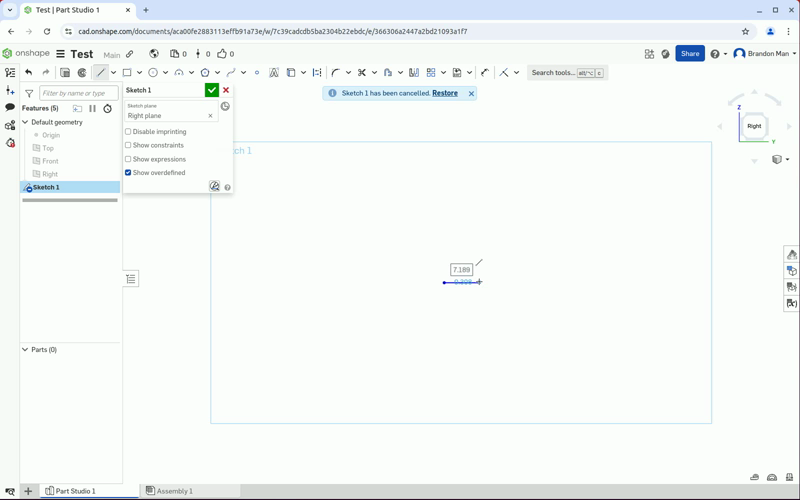
scroll(6)
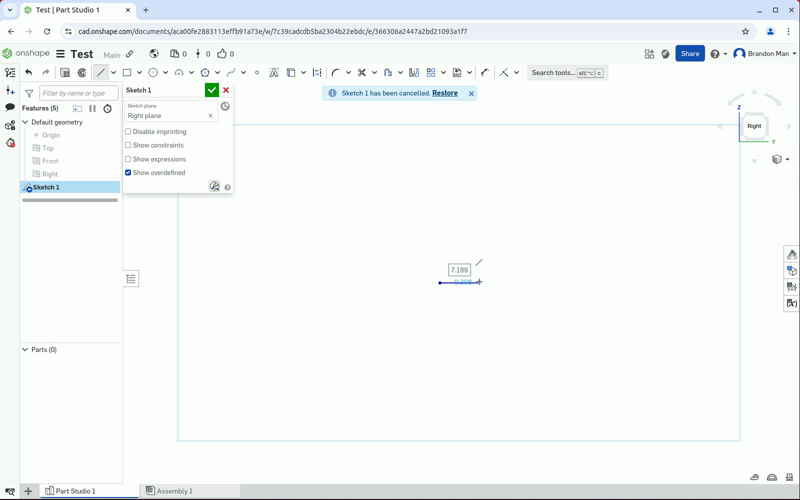
scroll(6)
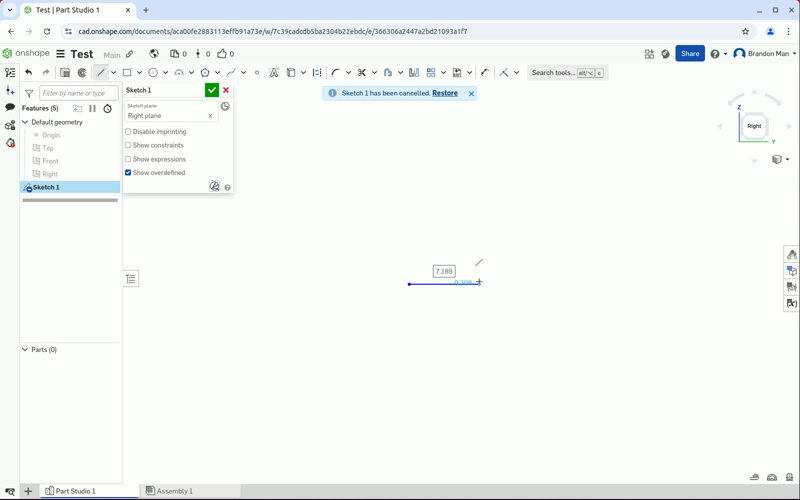
scroll(6)
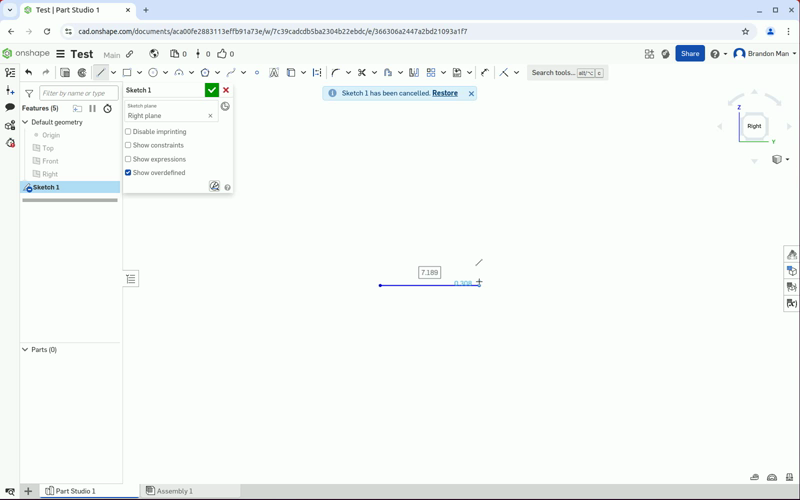
scroll(6)
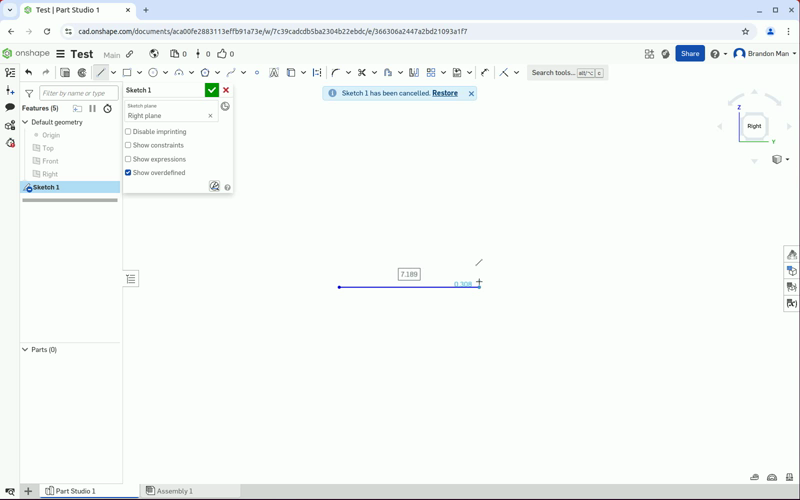
scroll(6)
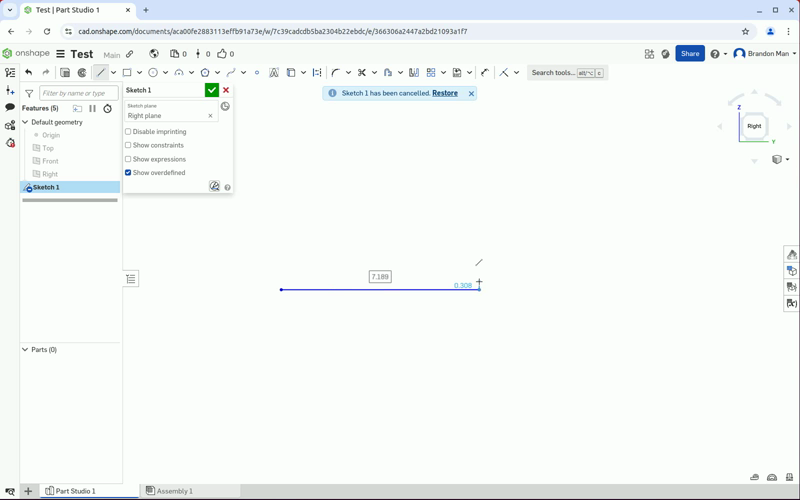
scroll(6)
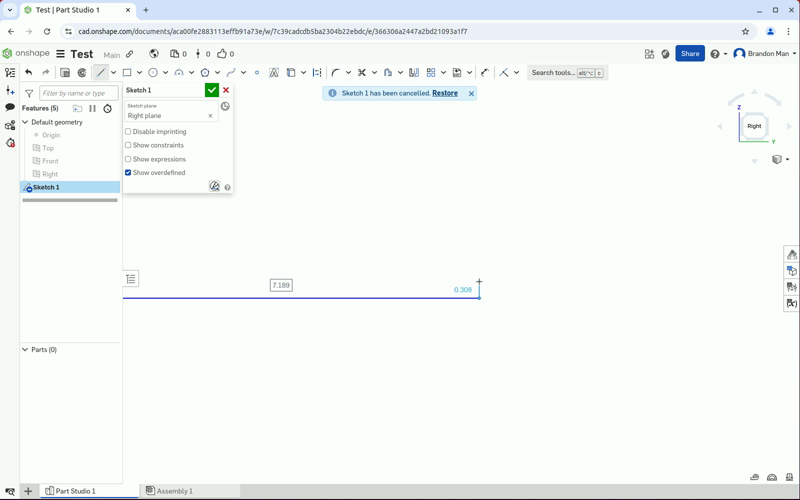
click(479, 281)
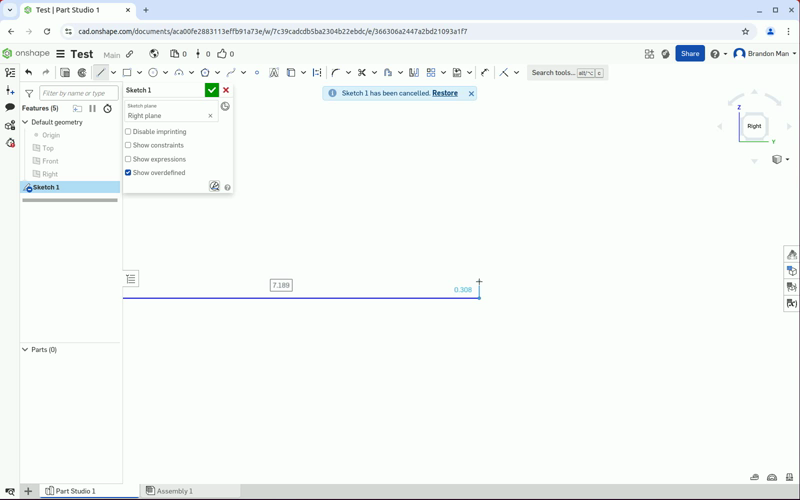
scroll(-6)
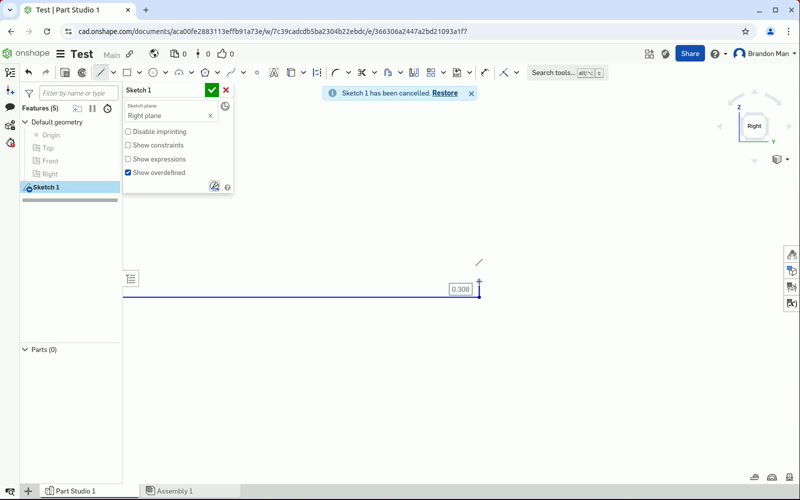
scroll(-6)
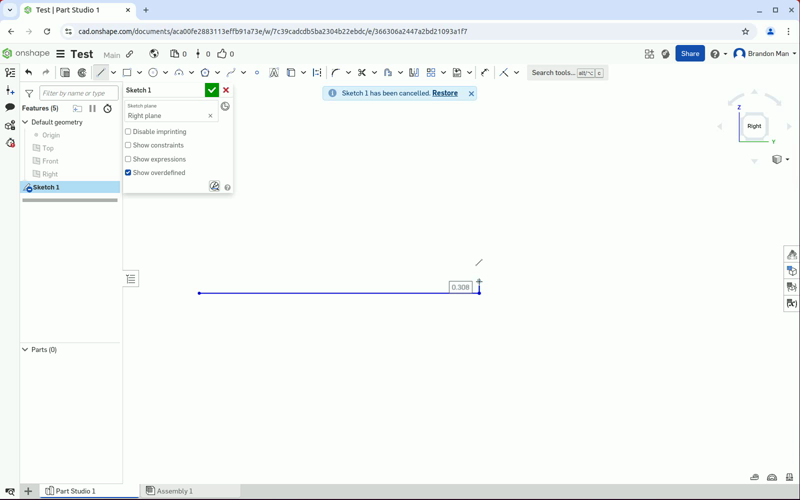
scroll(-6)
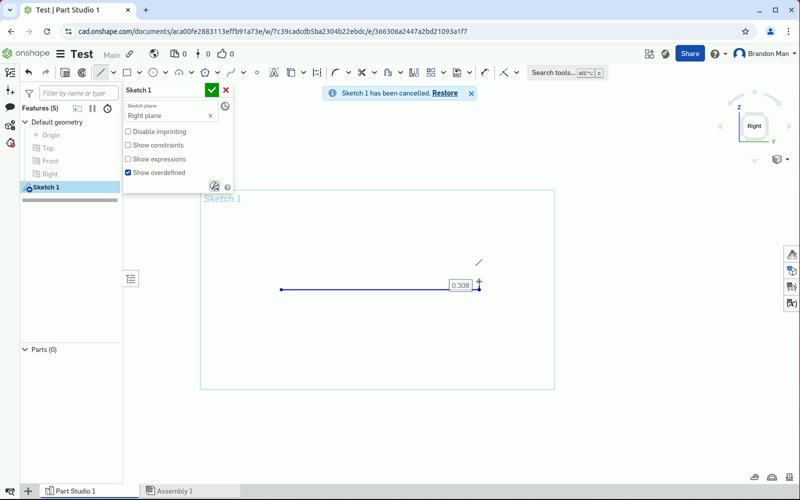
scroll(-6)
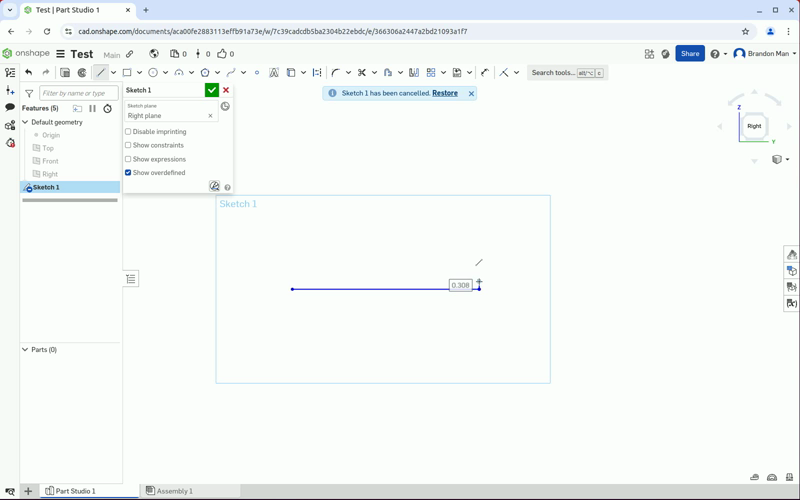
scroll(-6)
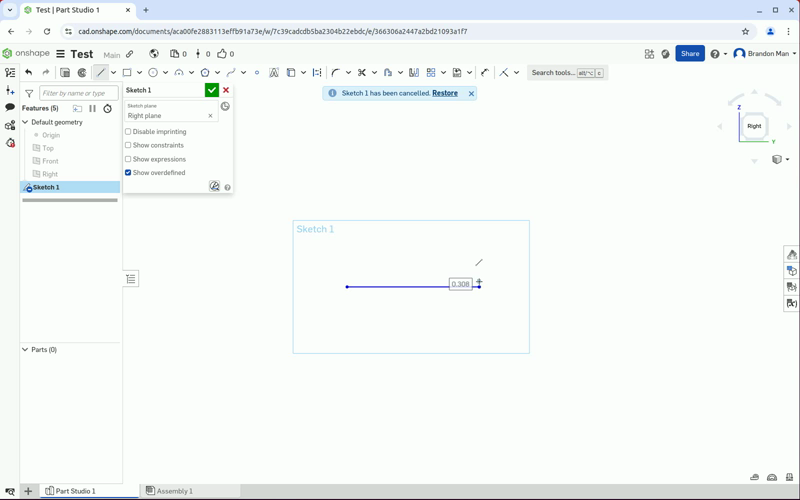
scroll(-6)
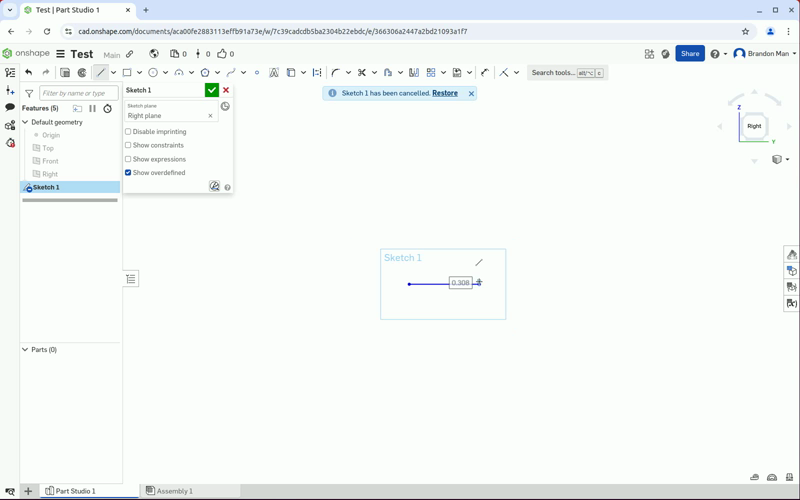
scroll(-6)
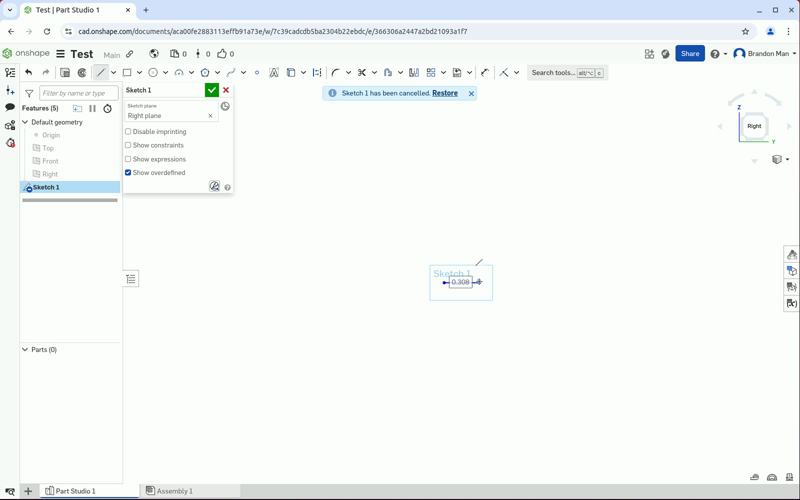
key_up(shift)
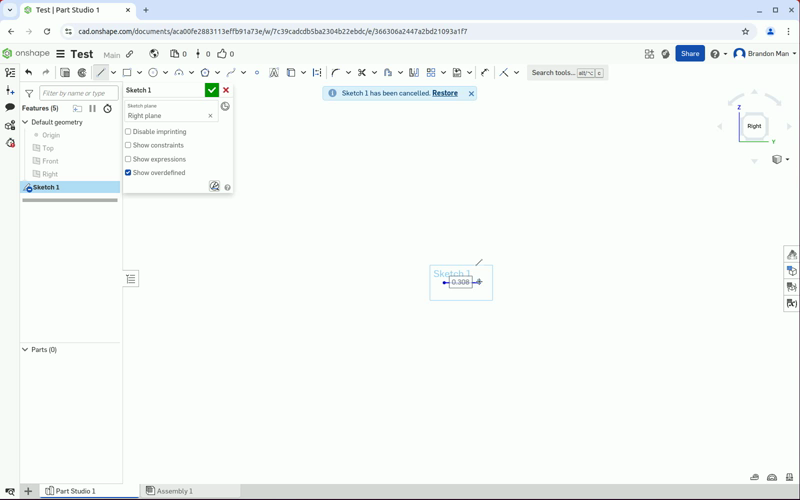
key_down(shift)
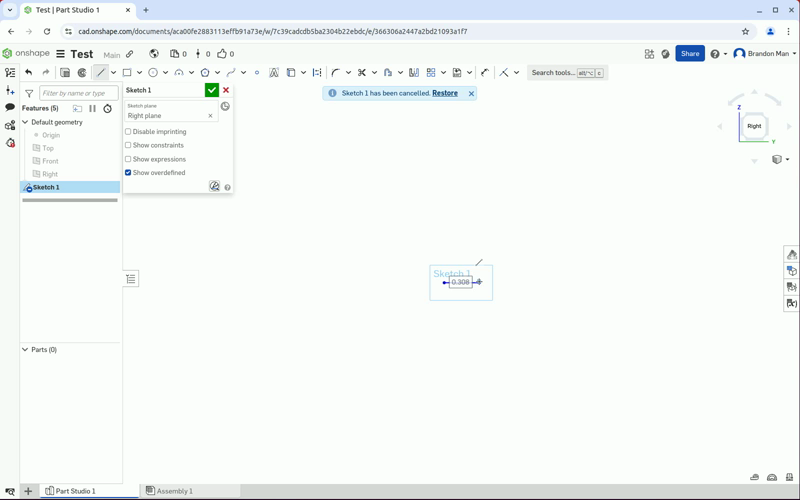
mouse_move(509, 281)
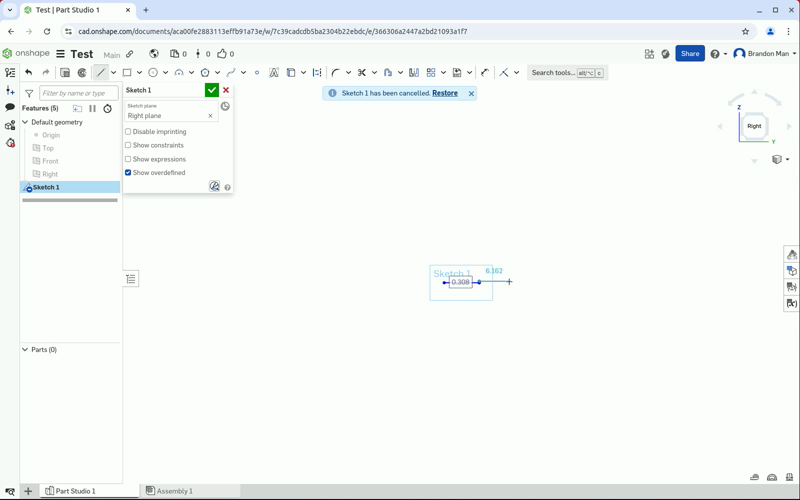
mouse_move(444, 281)
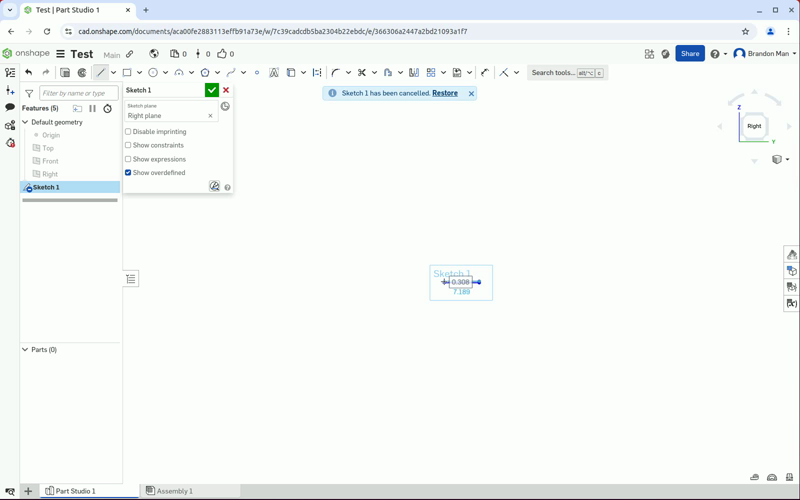
scroll(6)
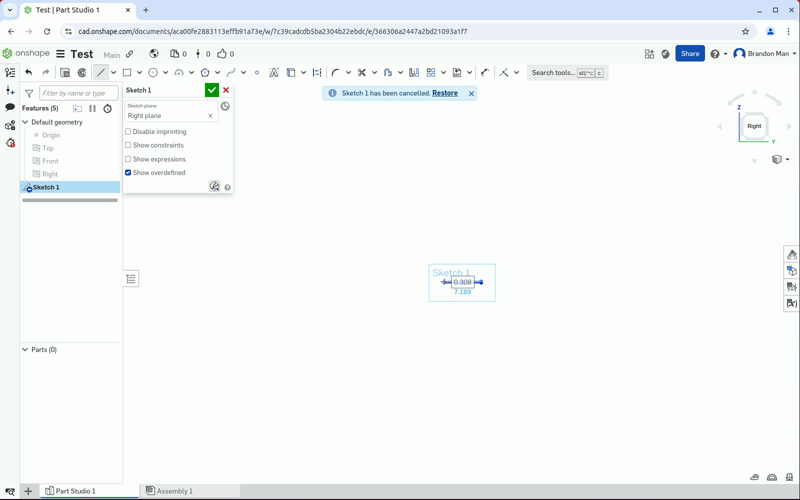
scroll(6)
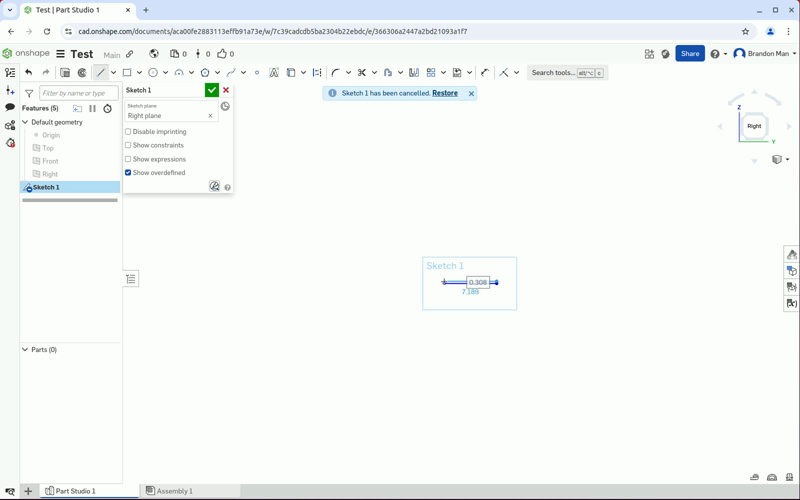
scroll(6)
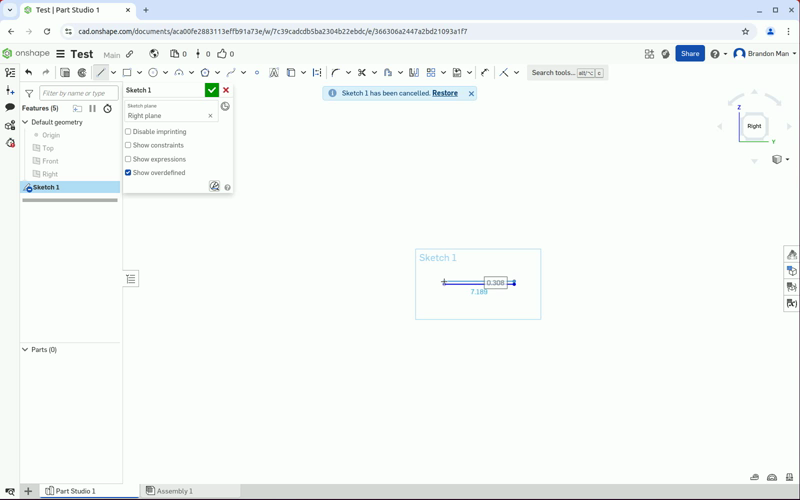
scroll(6)
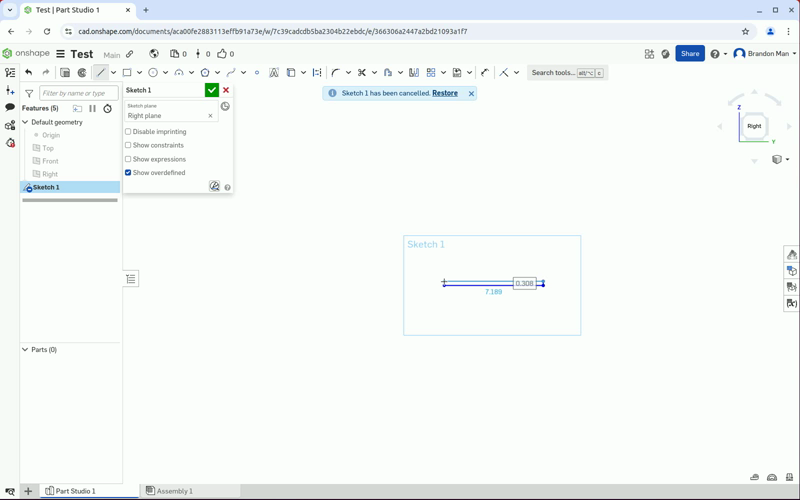
scroll(6)
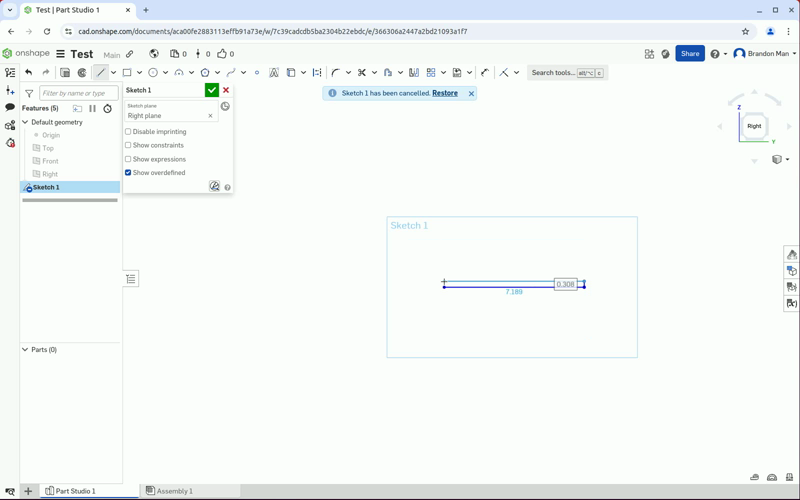
scroll(6)
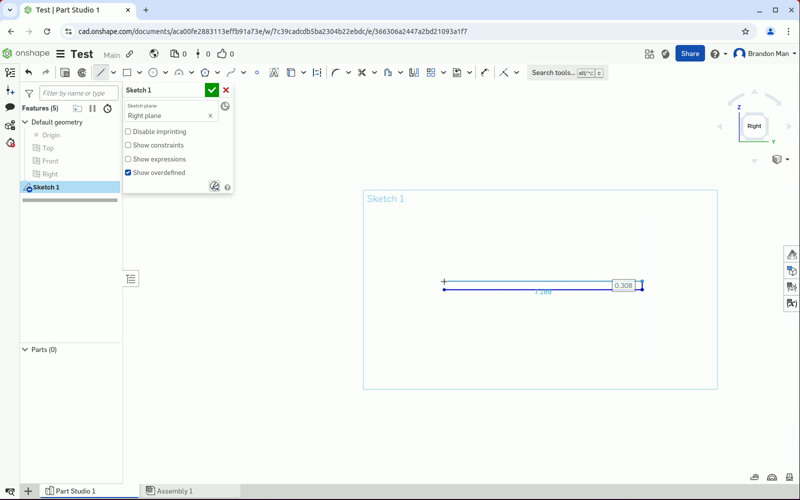
scroll(6)
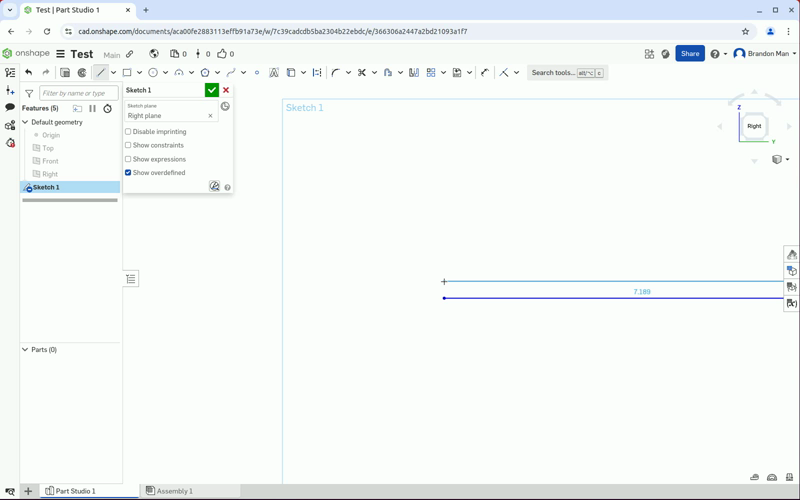
click(444, 281)
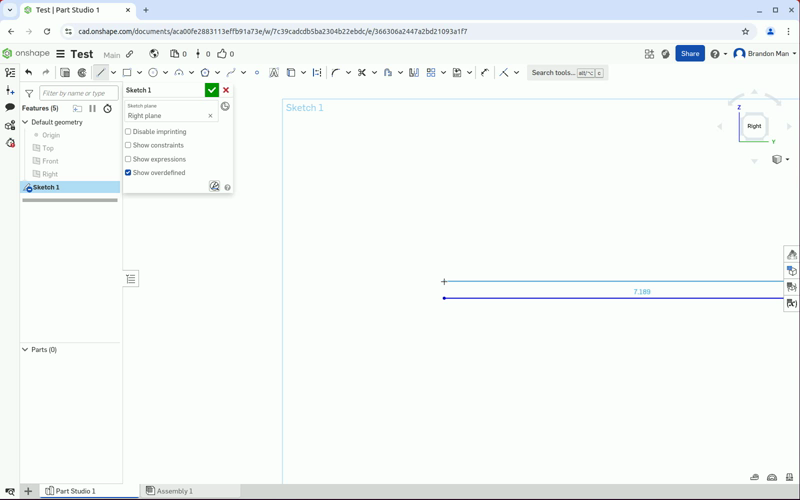
scroll(-6)
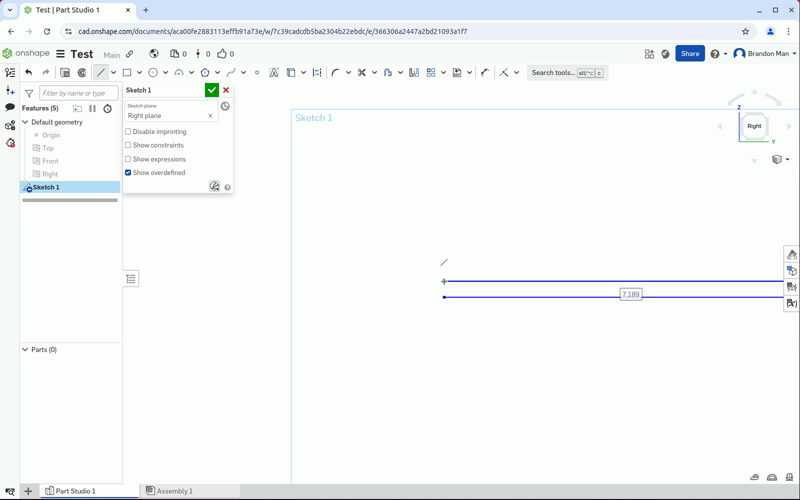
scroll(-6)
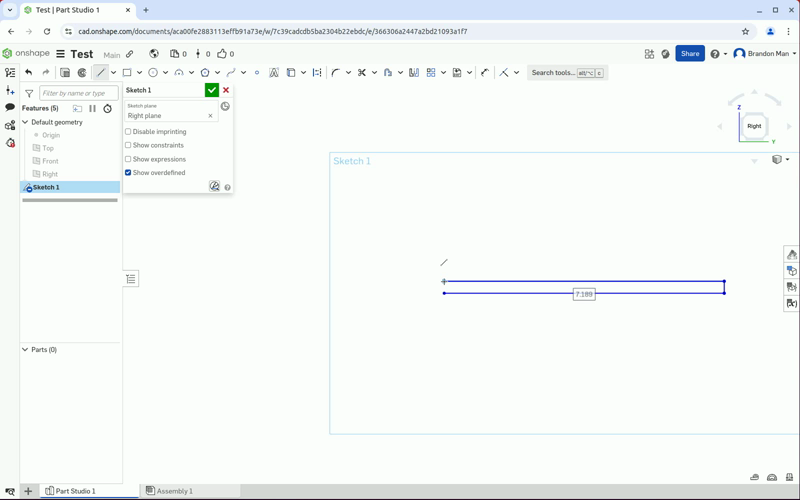
scroll(-6)
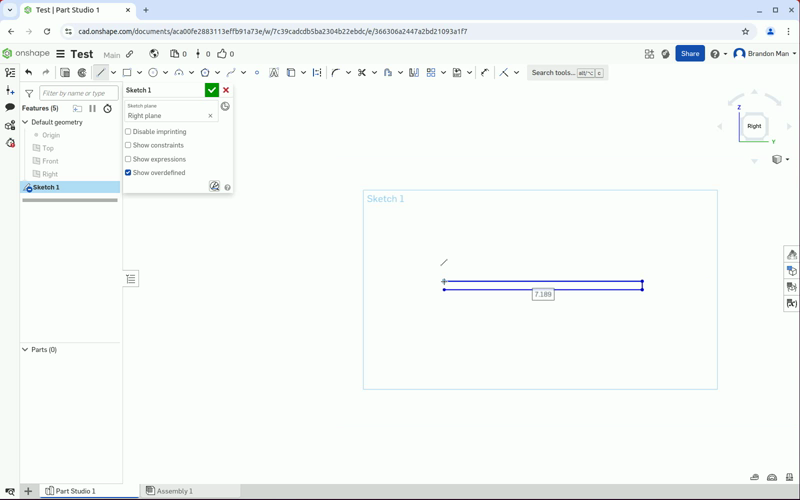
scroll(-6)
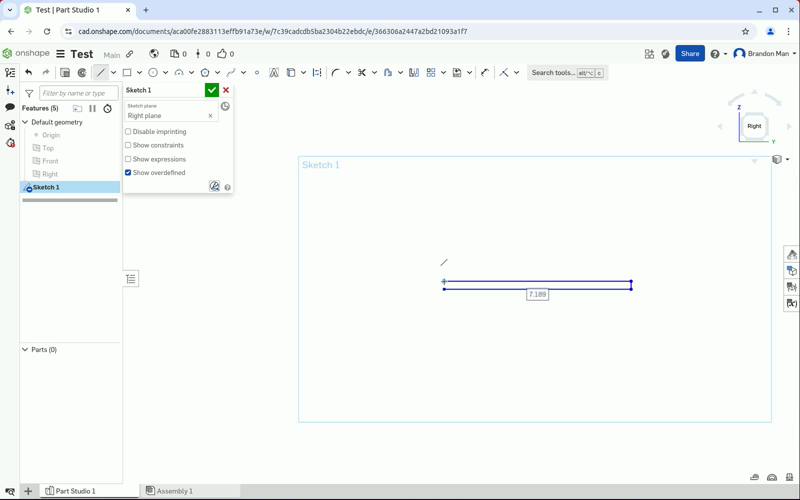
scroll(-6)
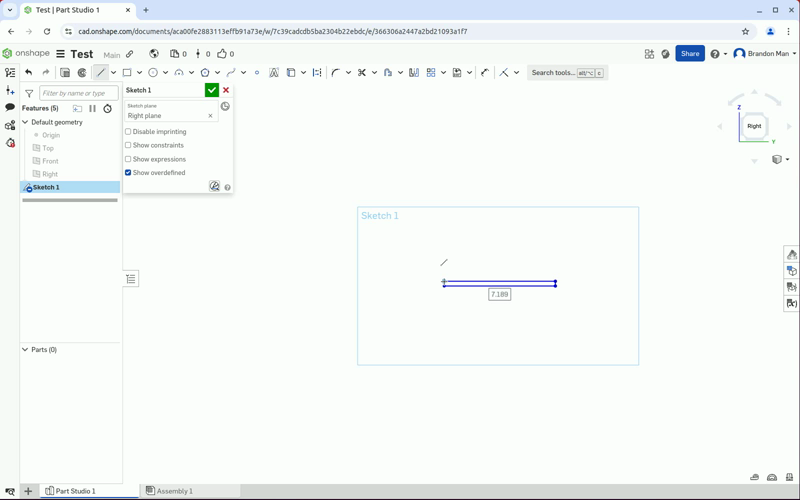
scroll(-6)
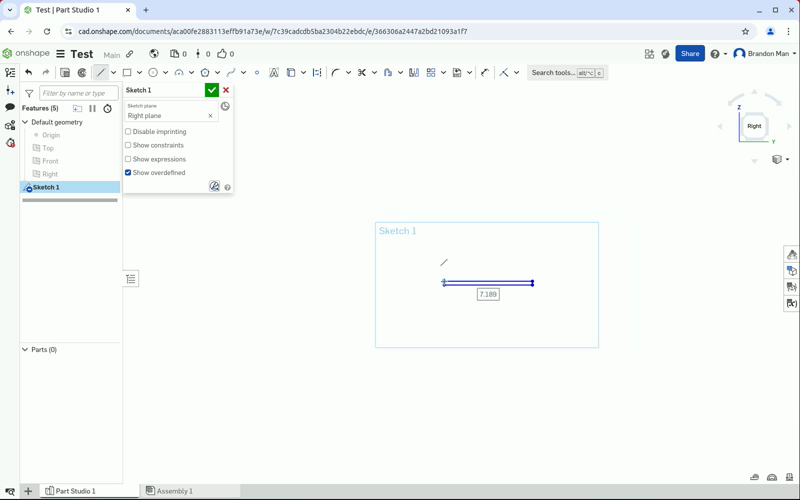
scroll(-6)
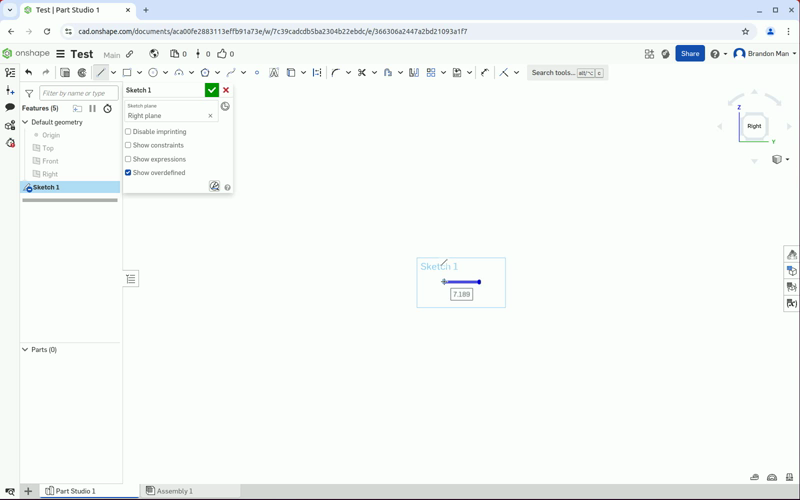
key_up(shift)
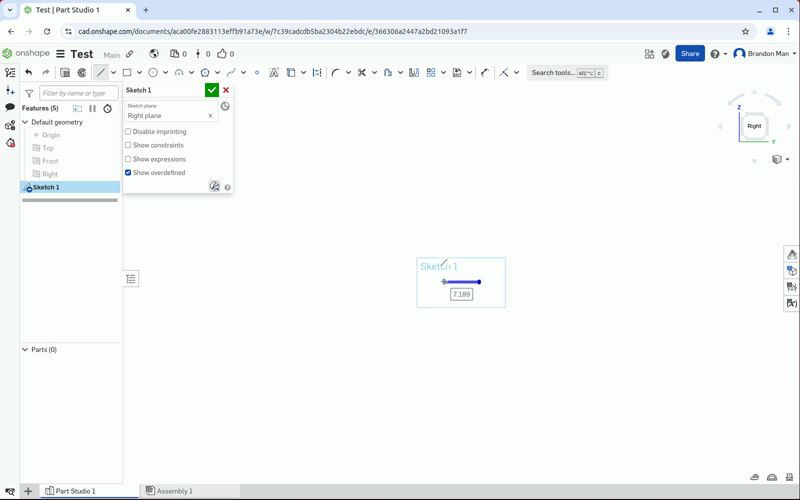
mouse_move(474, 281)
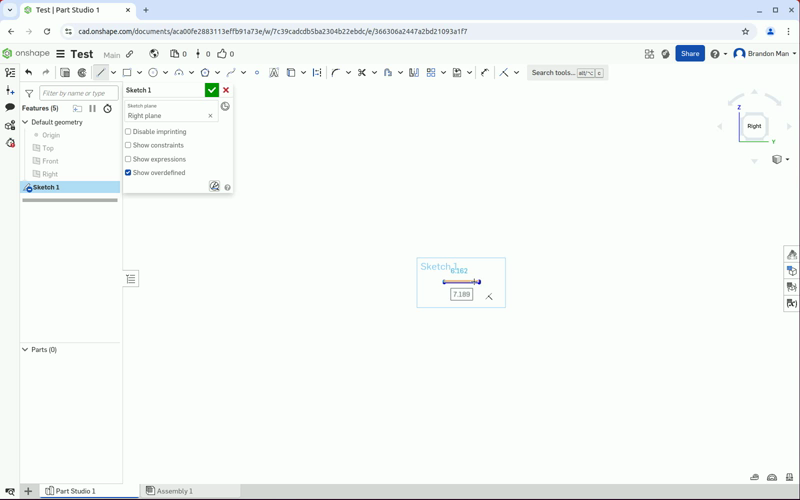
key_down(shift)
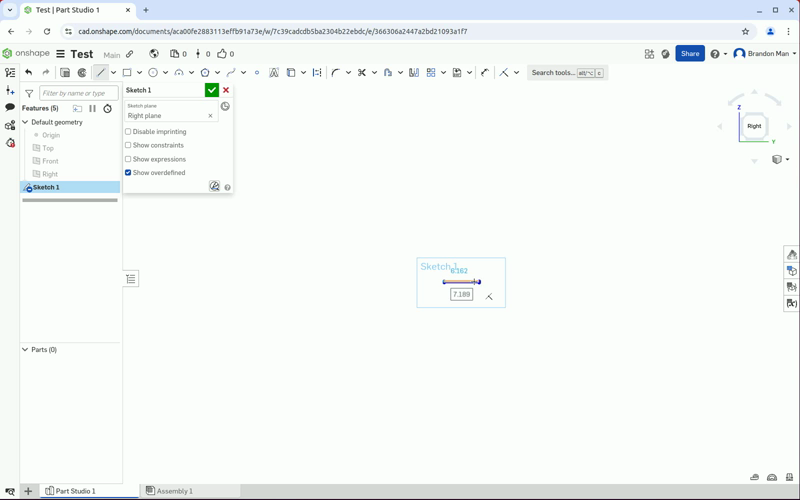
mouse_move(444, 282)
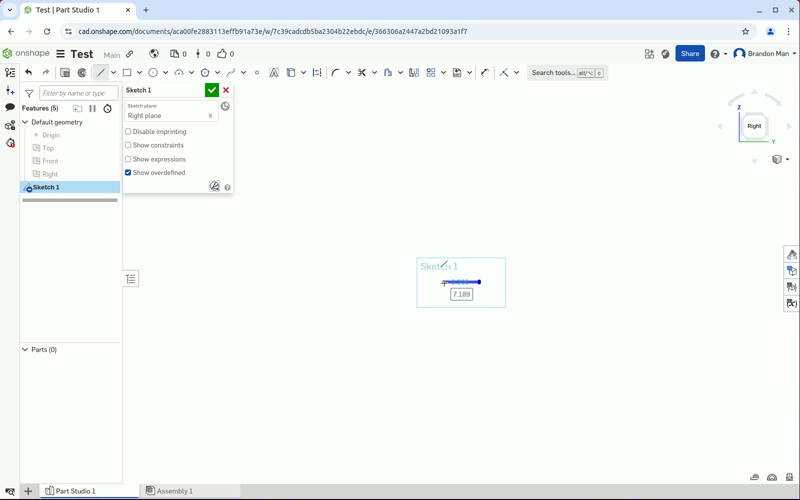
scroll(6)
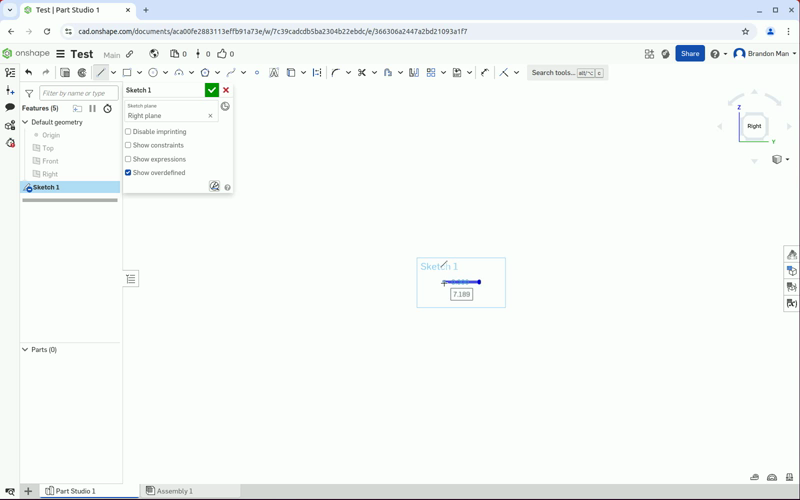
scroll(6)
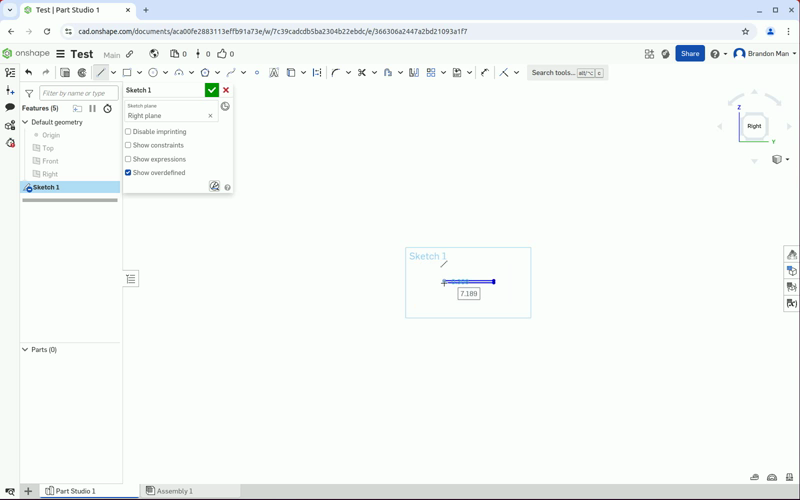
scroll(6)
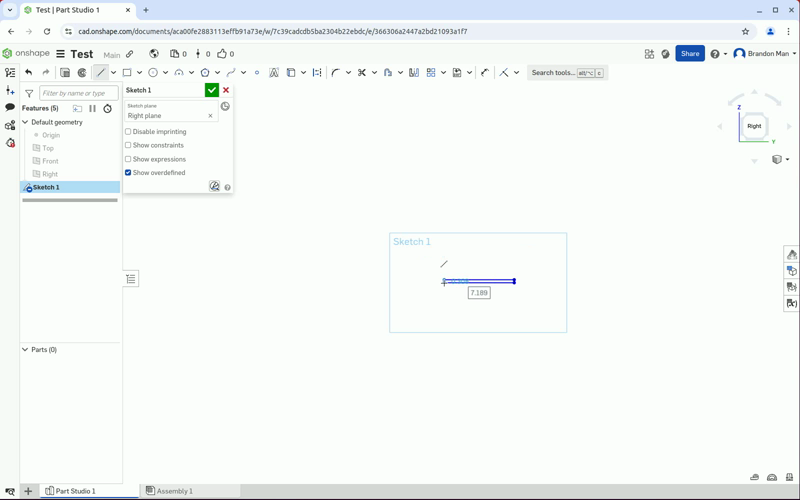
scroll(6)
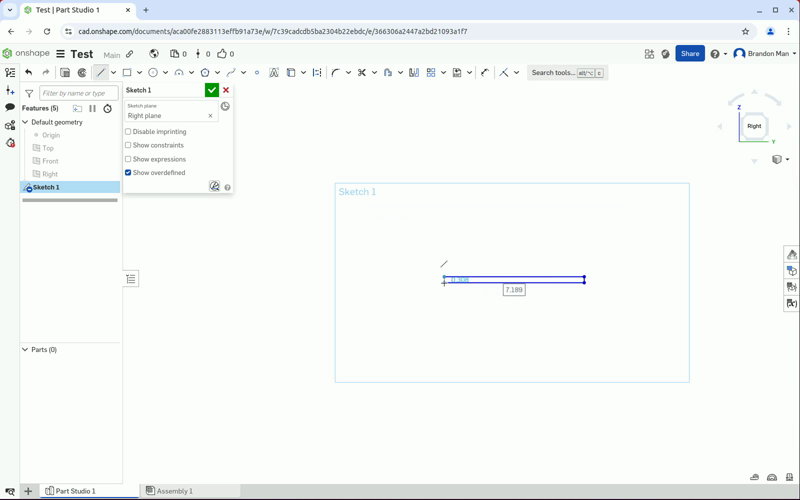
scroll(6)
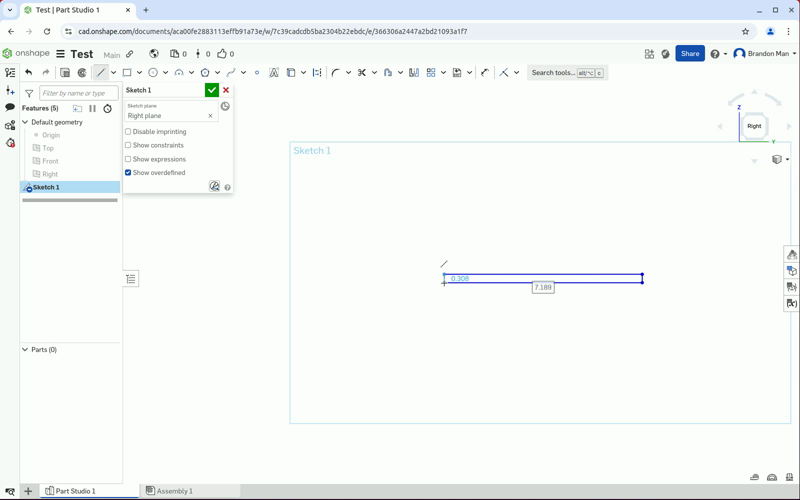
scroll(6)
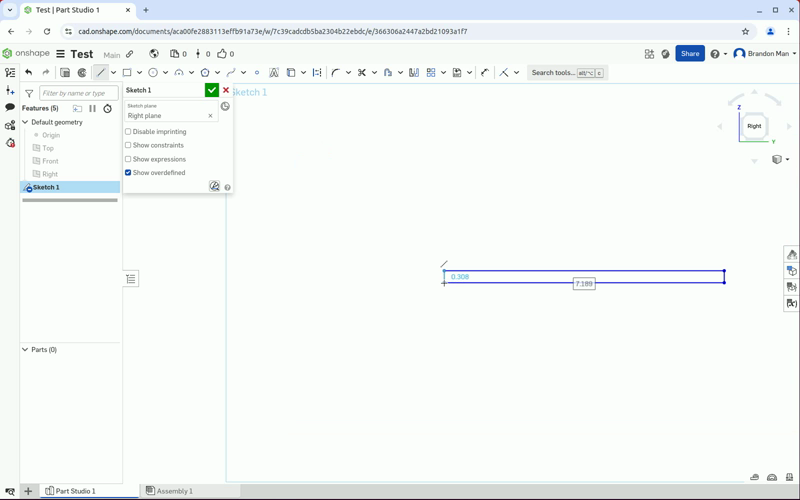
scroll(6)
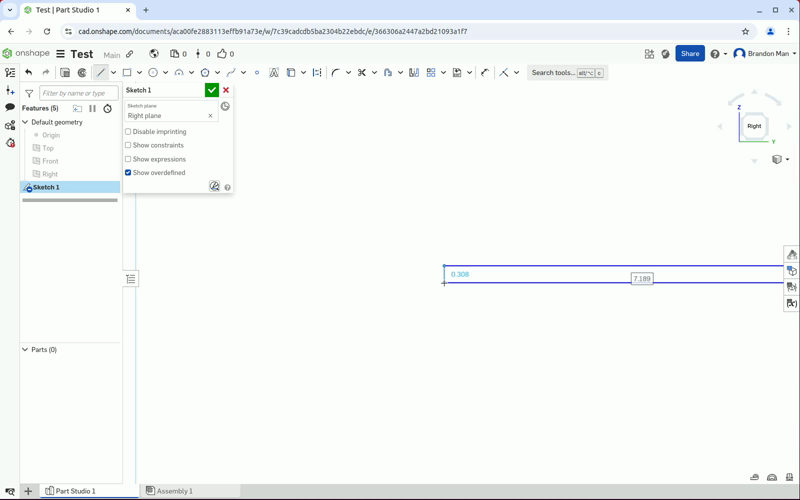
key_up(shift)
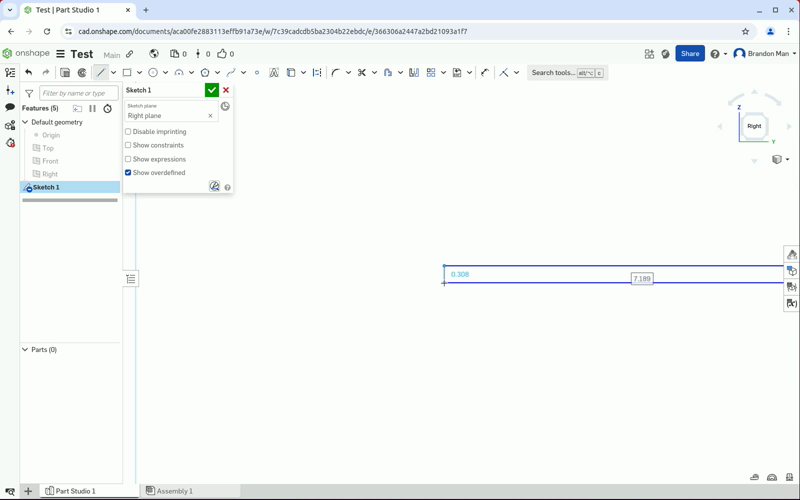
click(444, 282)
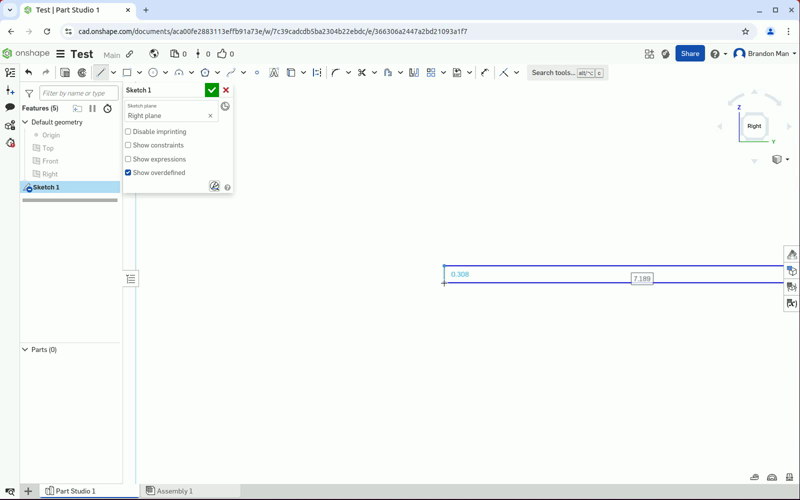
scroll(-6)
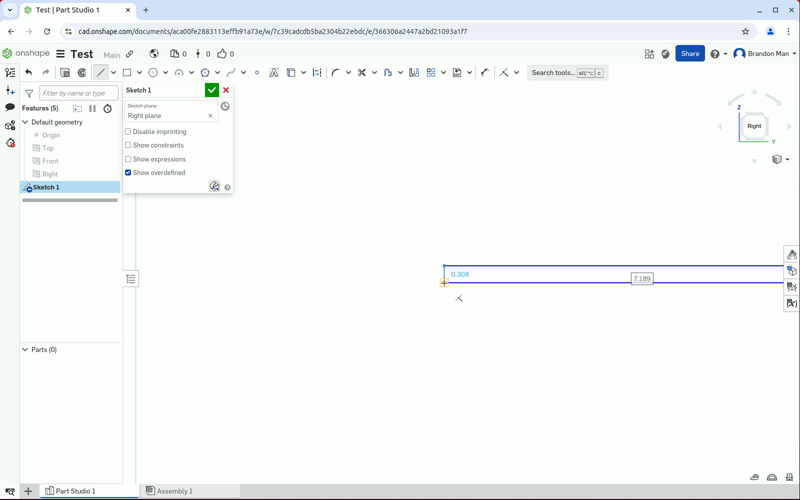
scroll(-6)
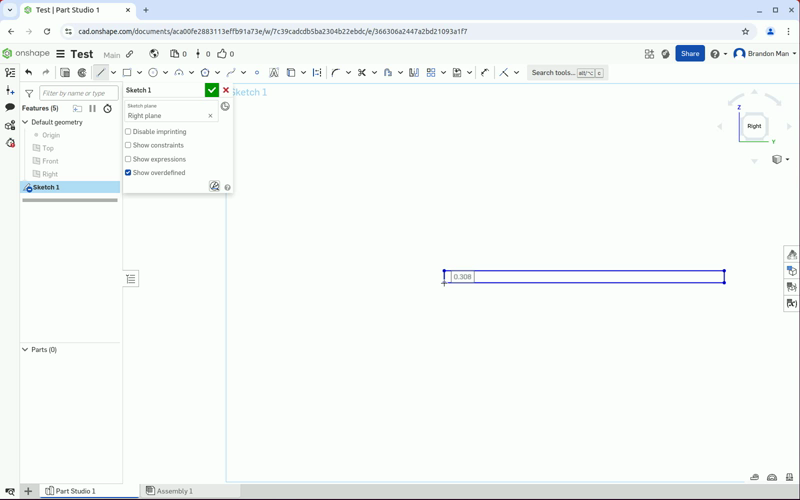
scroll(-6)
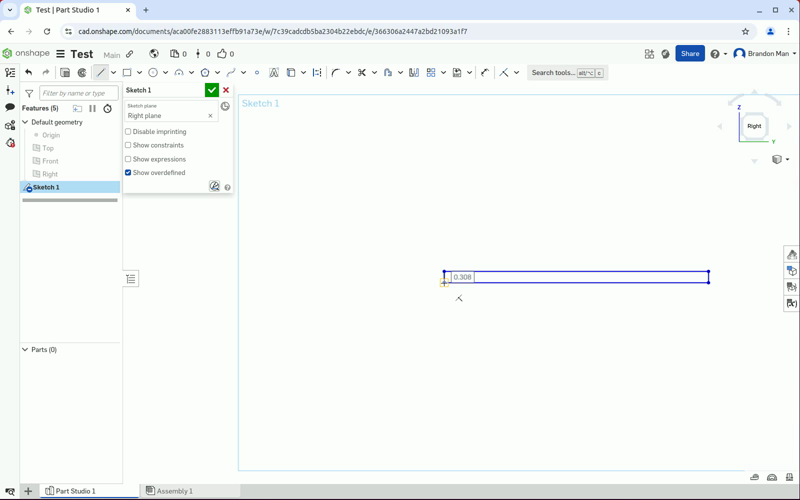
scroll(-6)
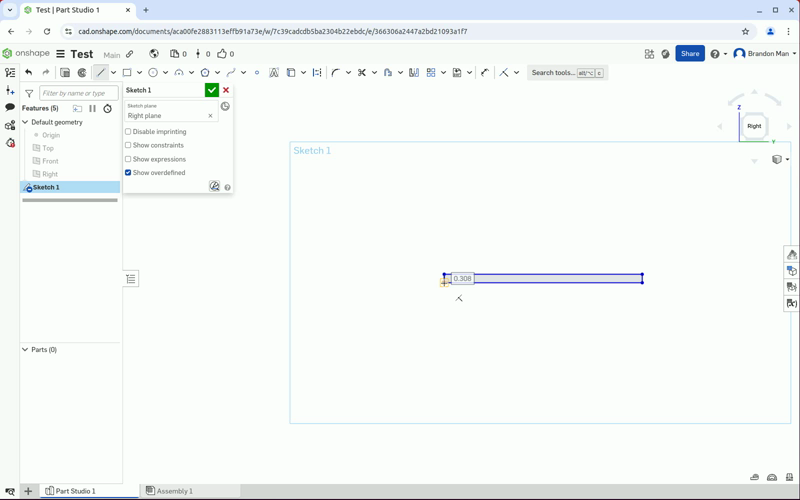
scroll(-6)
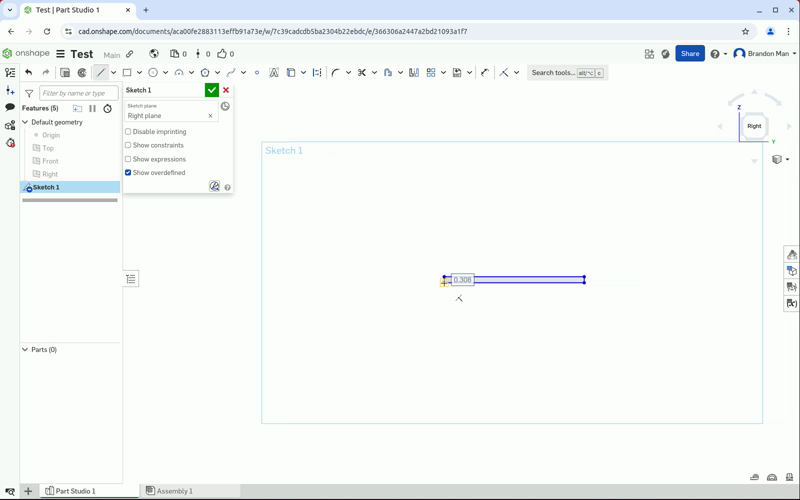
scroll(-6)
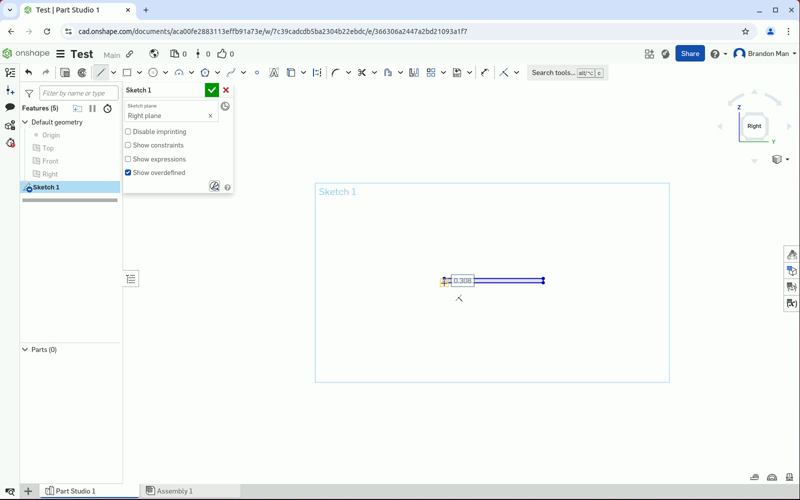
scroll(-6)
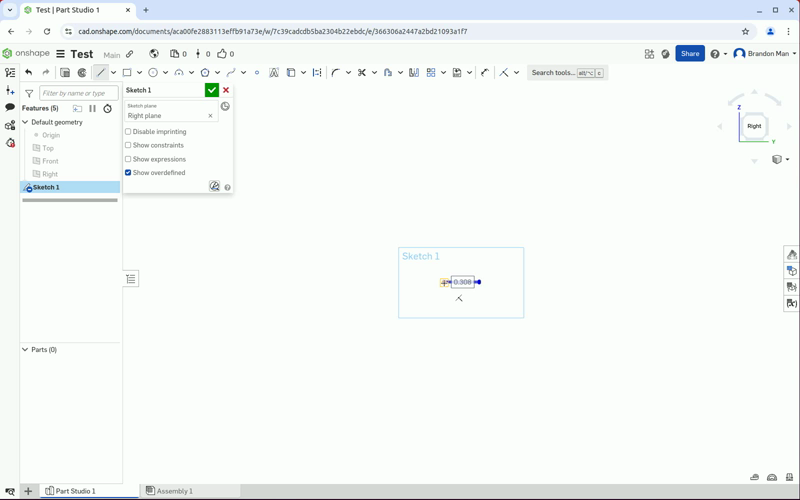
key(esc)
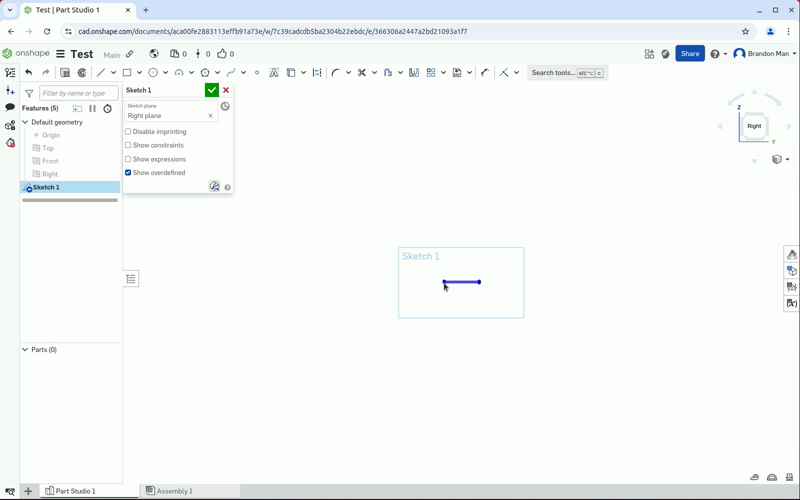
mouse_move(464, 281)
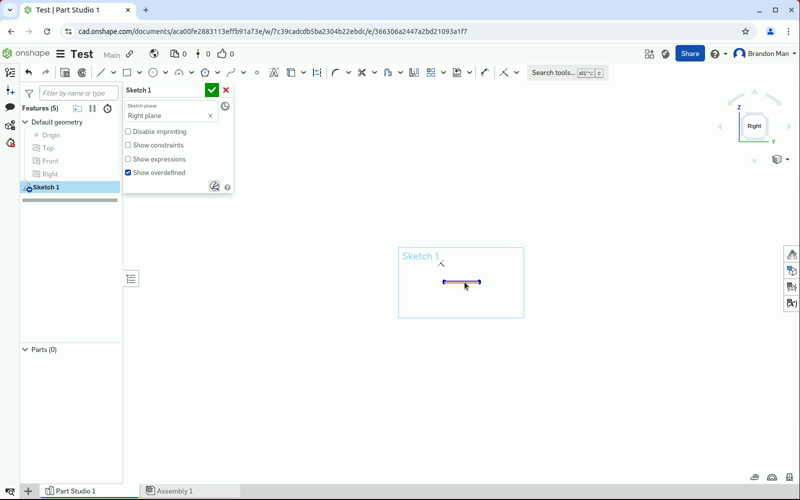
scroll(6)
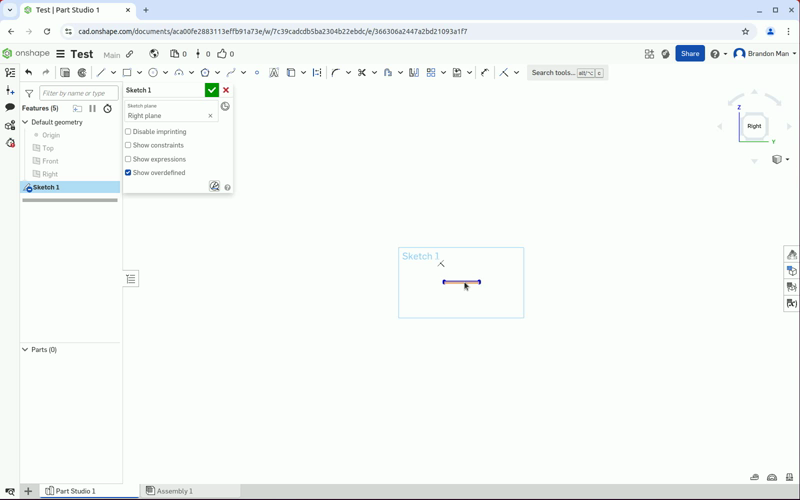
scroll(6)
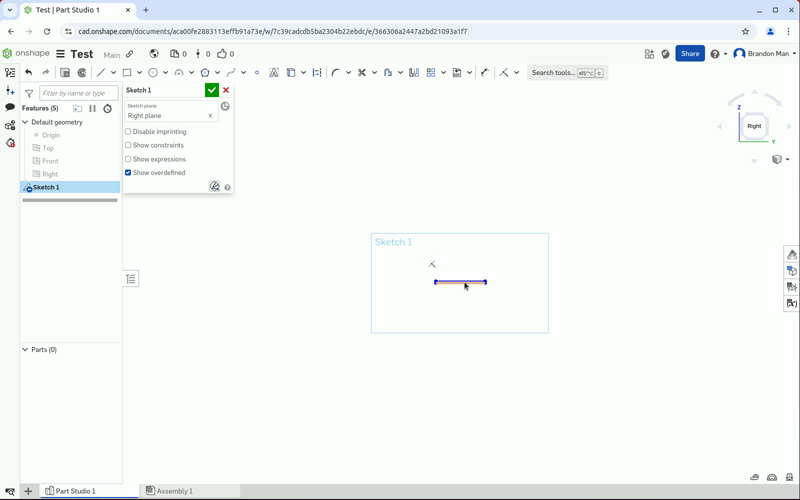
scroll(6)
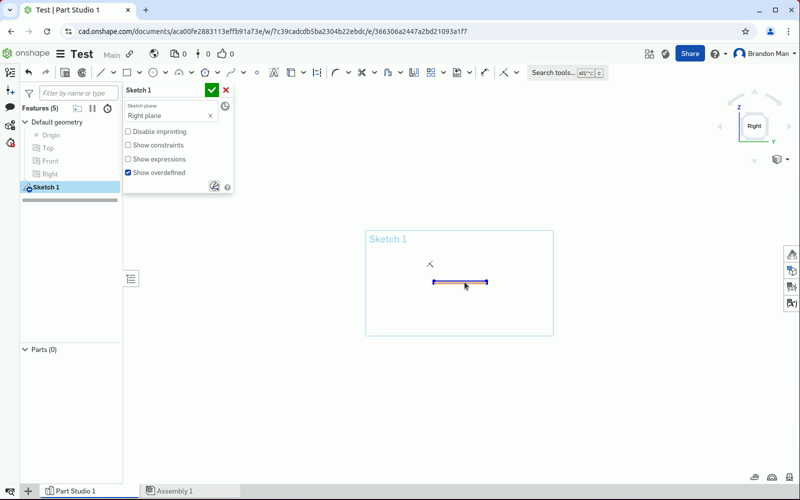
scroll(6)
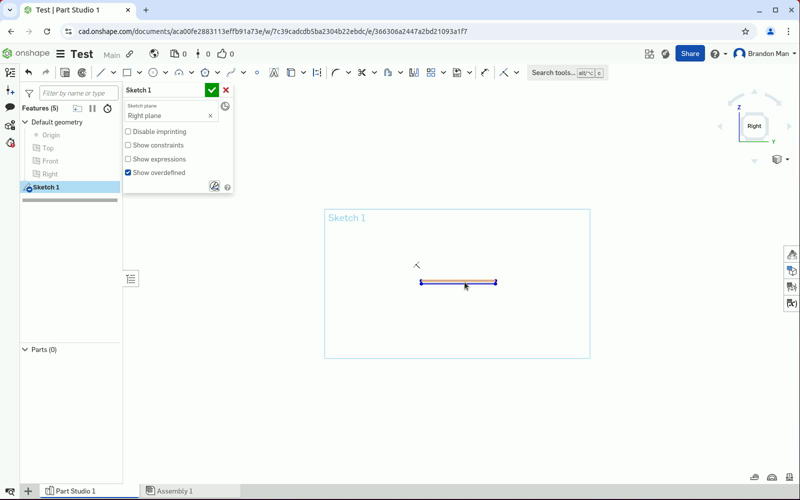
scroll(6)
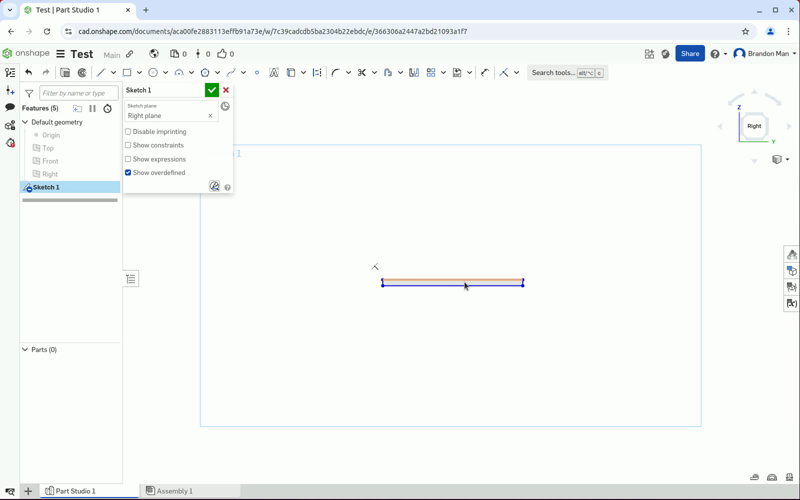
scroll(6)
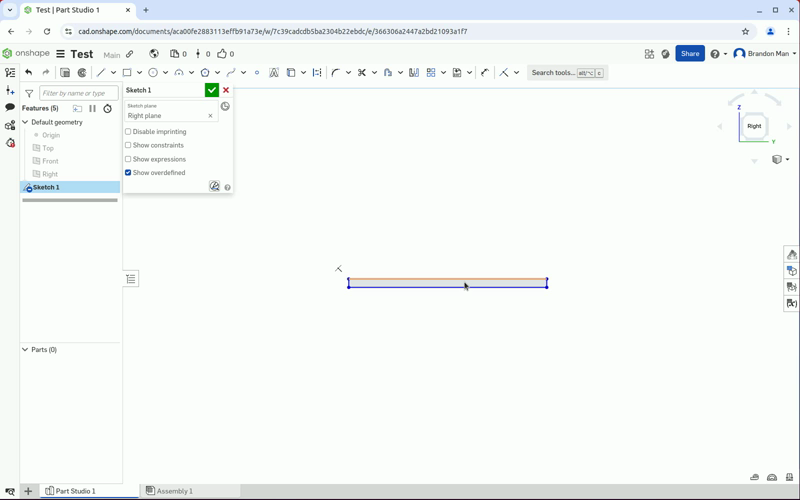
scroll(6)
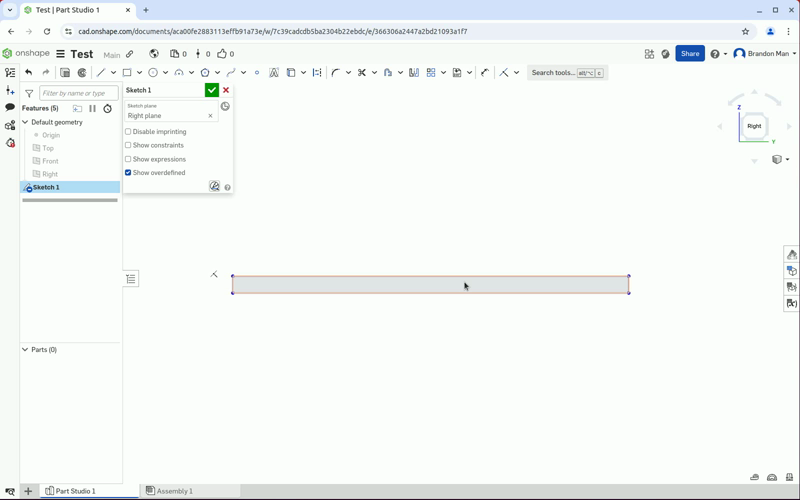
click(464, 281)
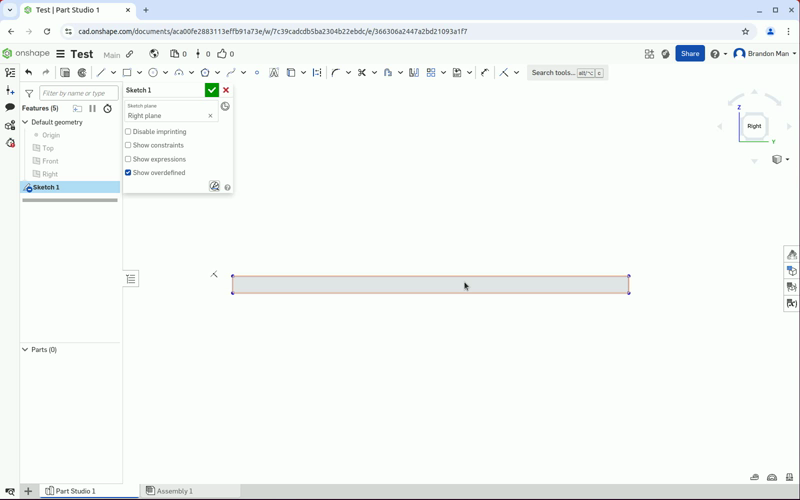
scroll(-6)
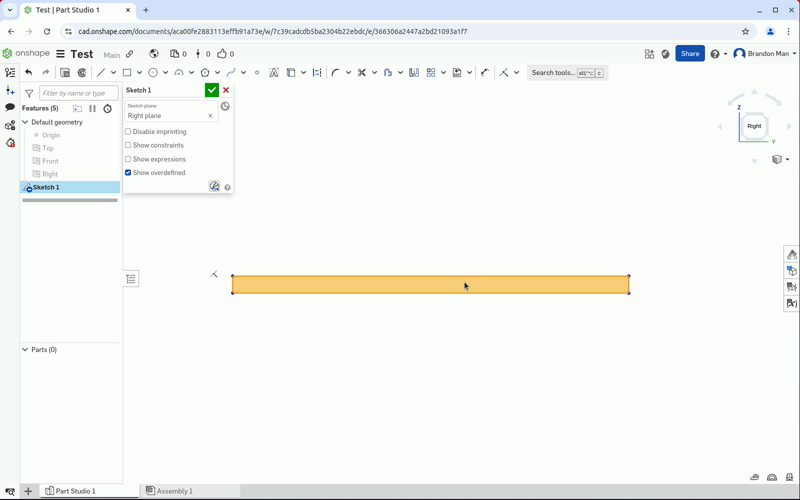
scroll(-6)
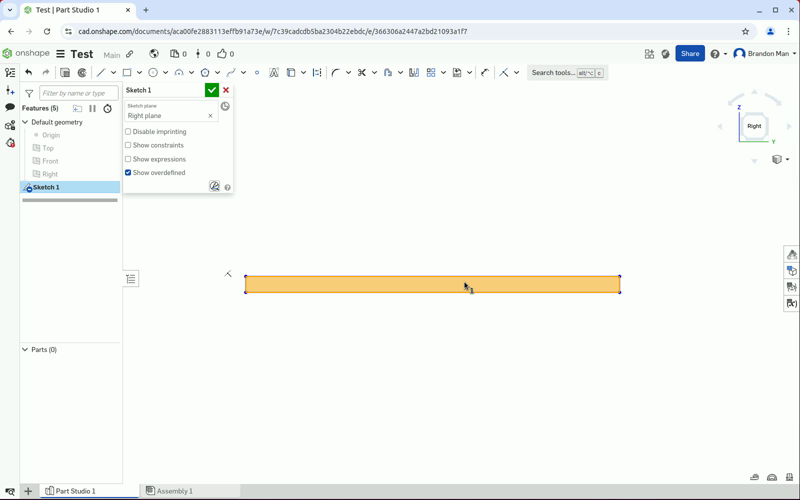
scroll(-6)
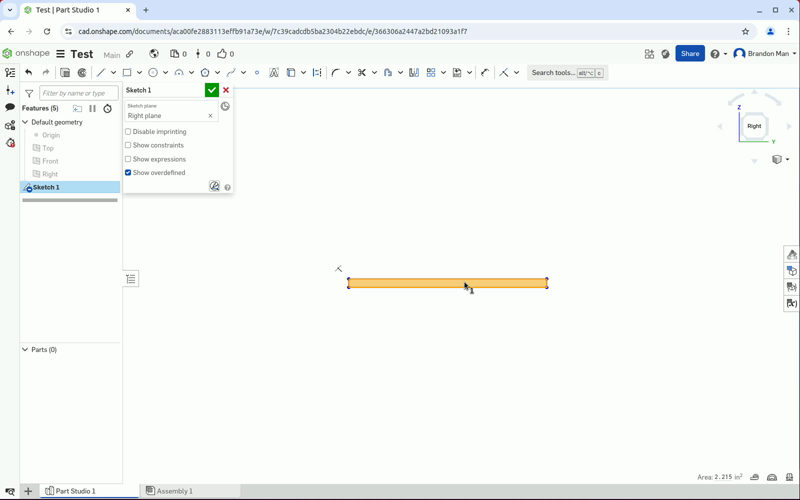
scroll(-6)
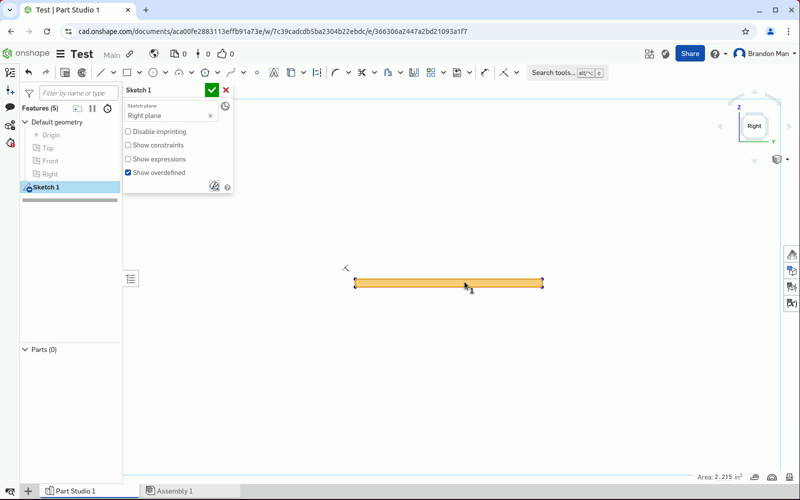
scroll(-6)
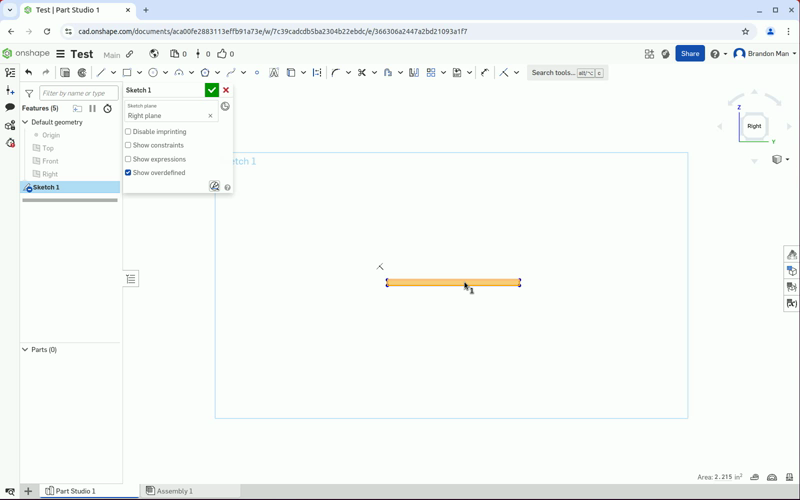
scroll(-6)
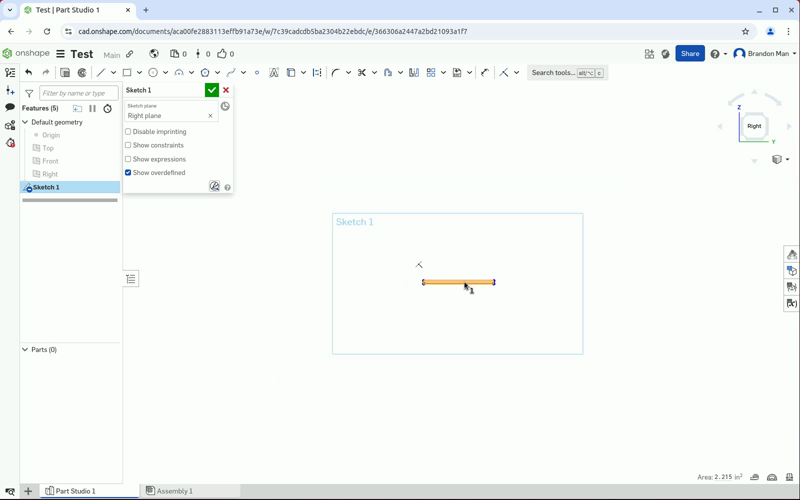
scroll(-6)
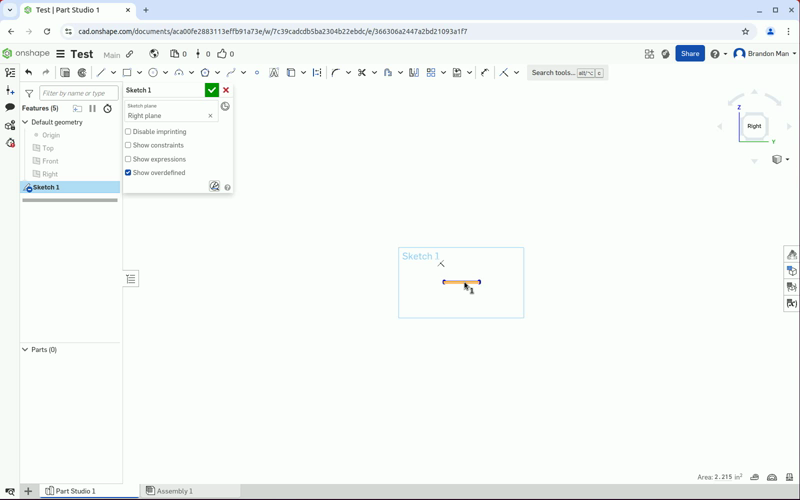
mouse_move(73, 352)
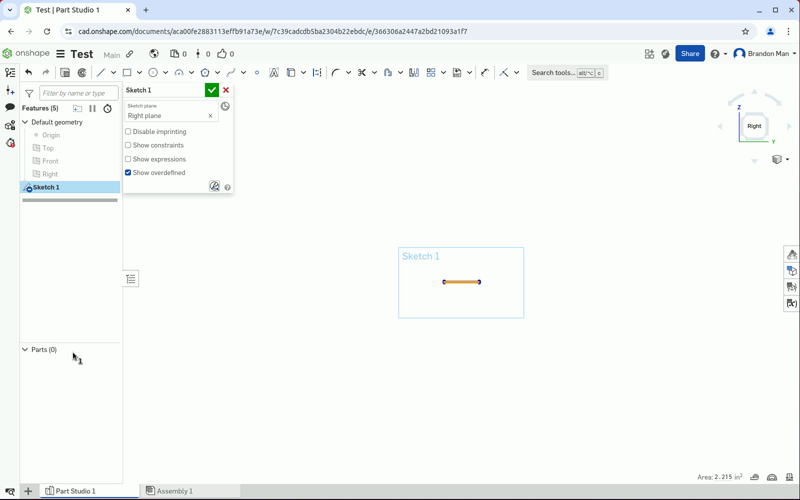
key(shift+y)
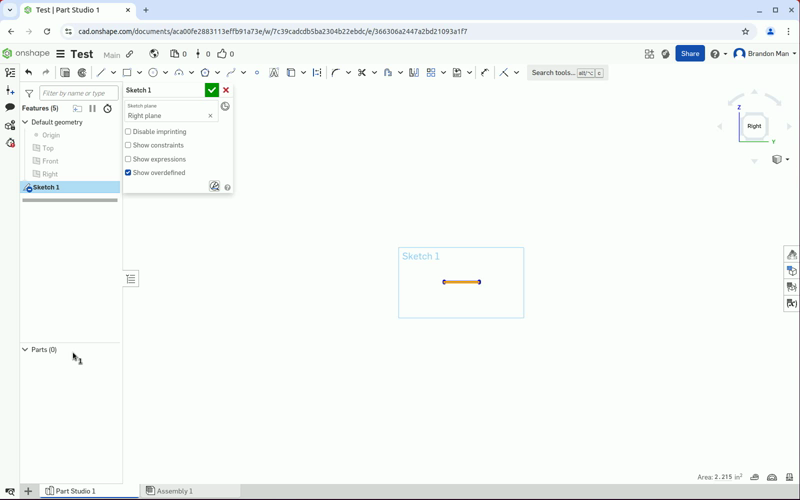
key(shift+e)
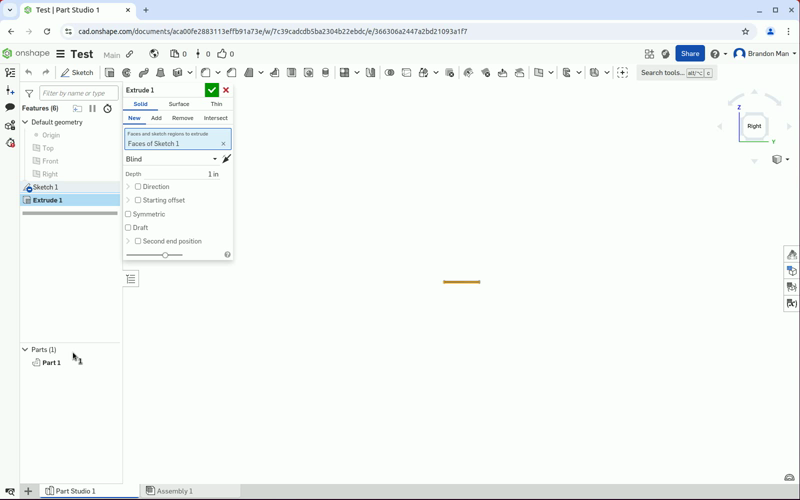
mouse_move(143, 106)
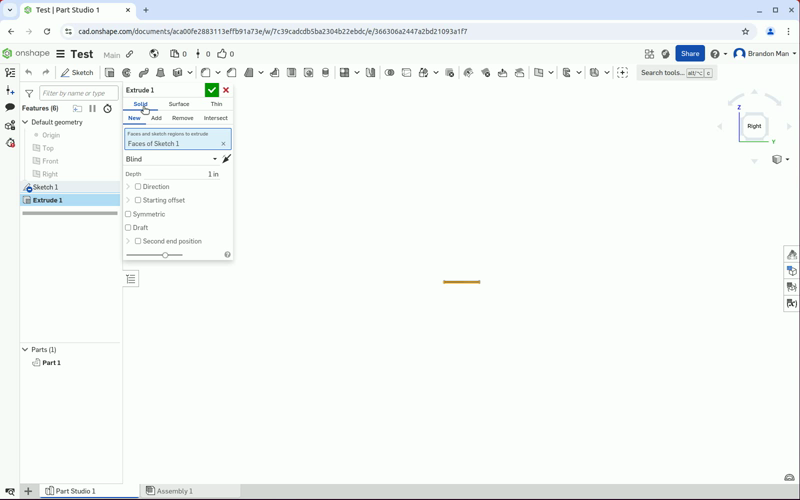
click(143, 106)
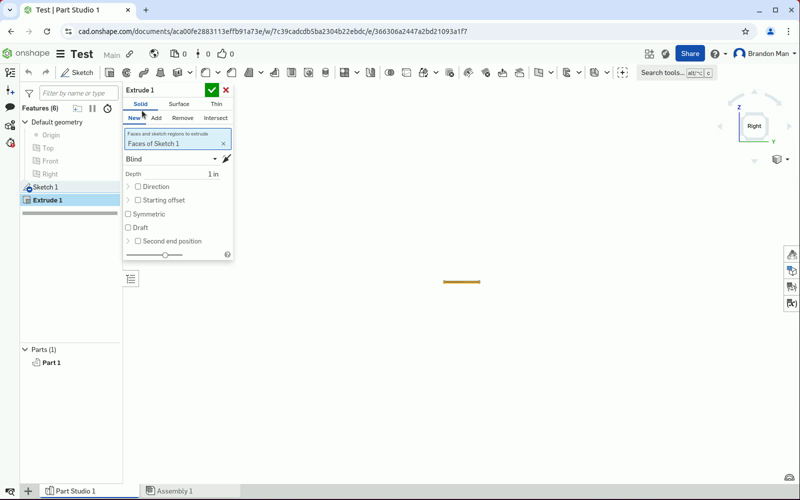
mouse_move(137, 120)
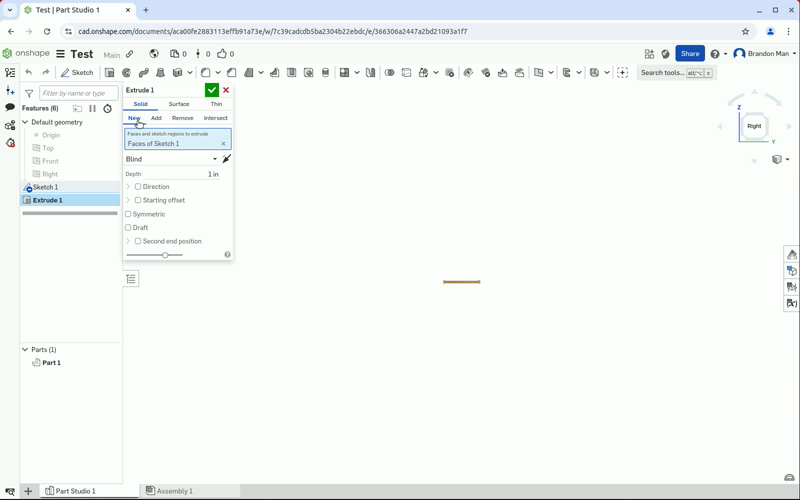
click(137, 120)
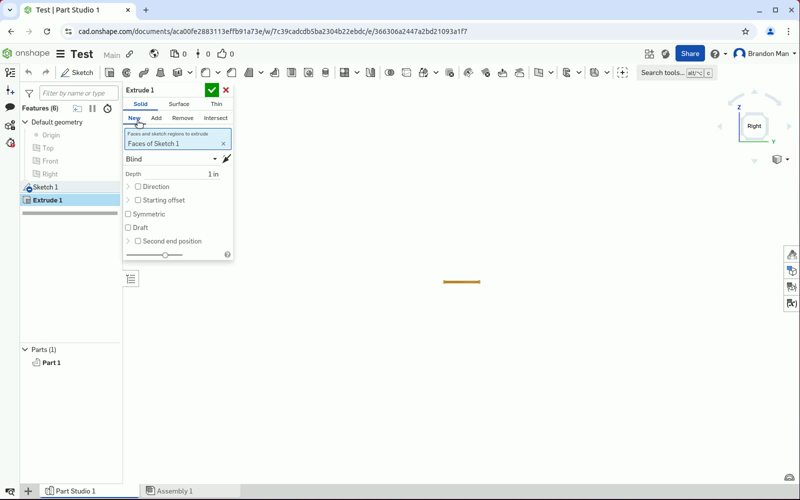
key(tab, 4)
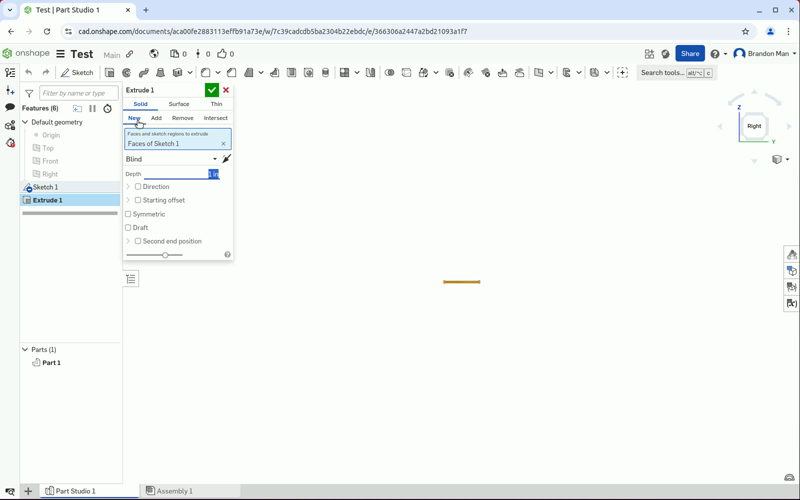
text(4.574)
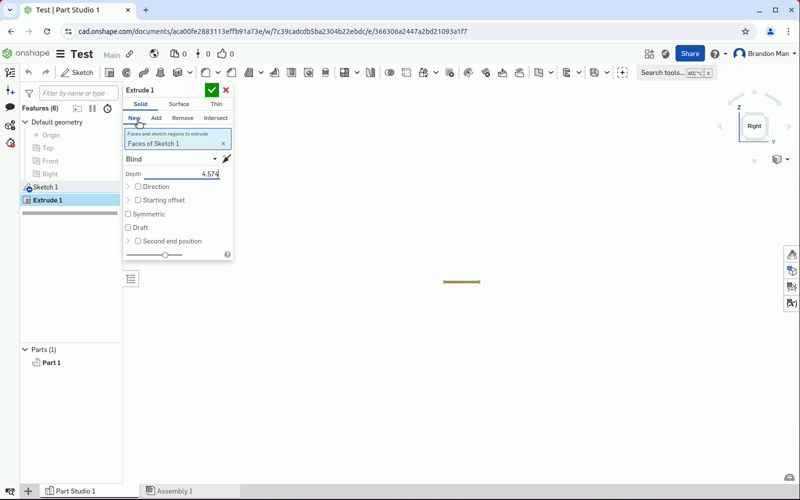
key(enter)
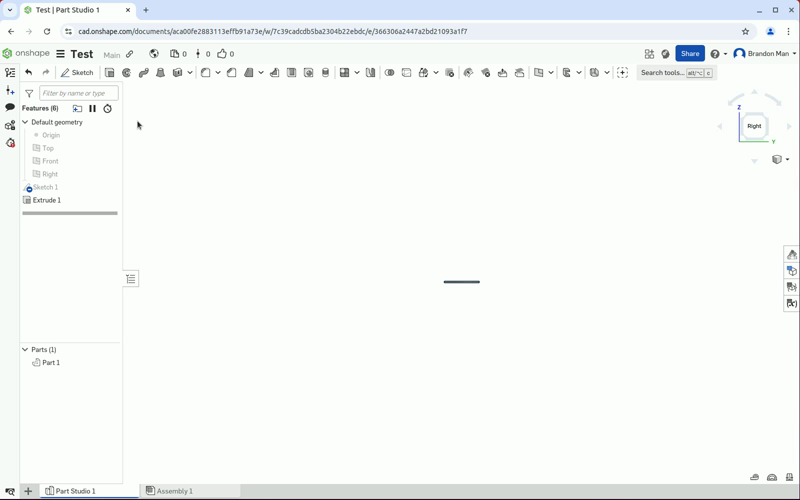
key(shift+h)
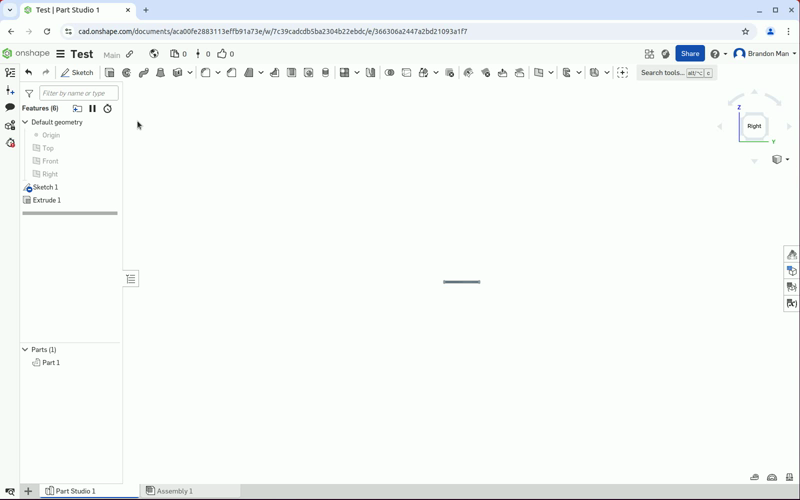
key(shift+h)
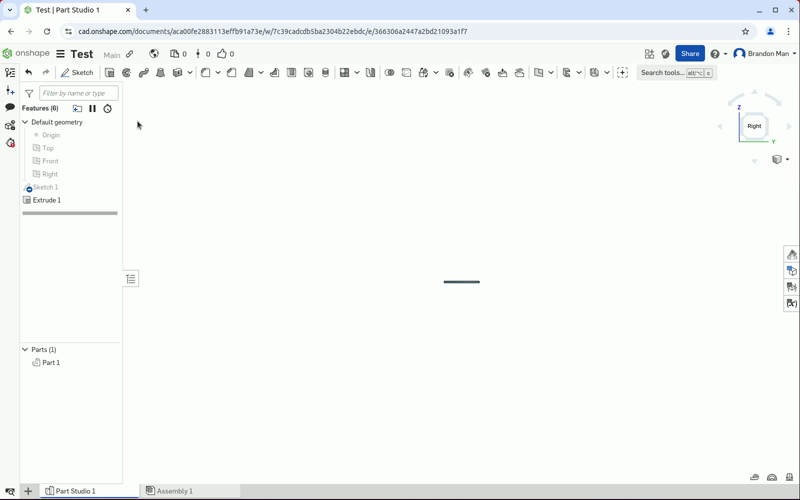
mouse_move(73, 189)
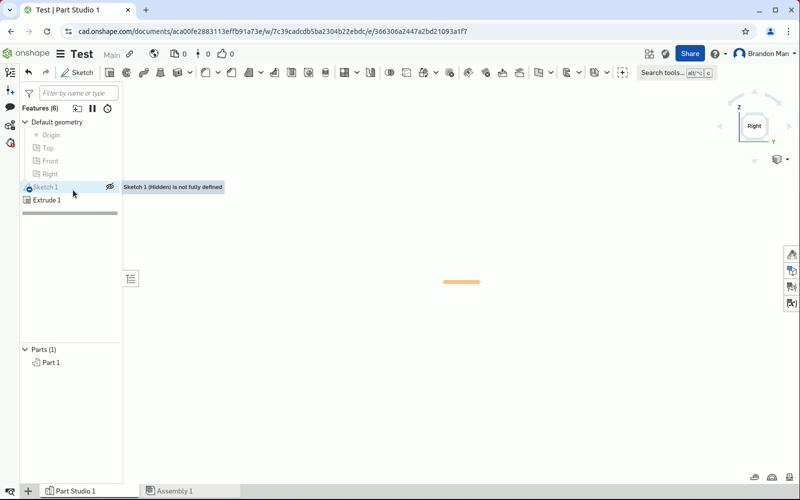
click(73, 189)
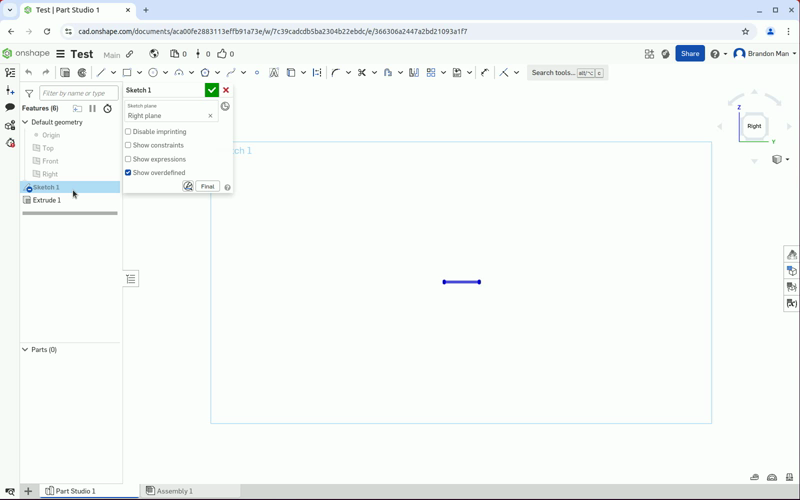
mouse_move(229, 92)
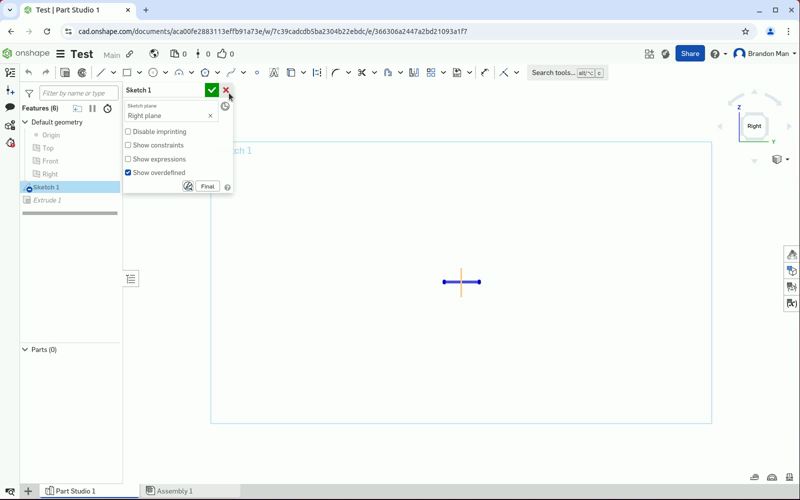
click(229, 92)
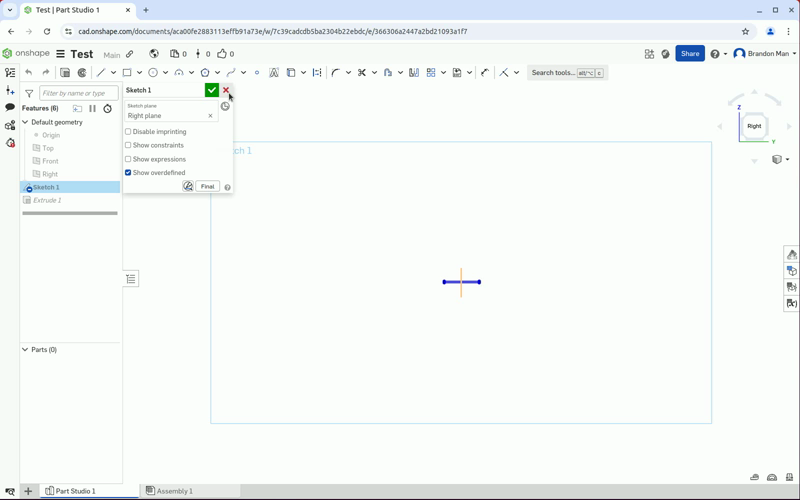
key(shift+s)
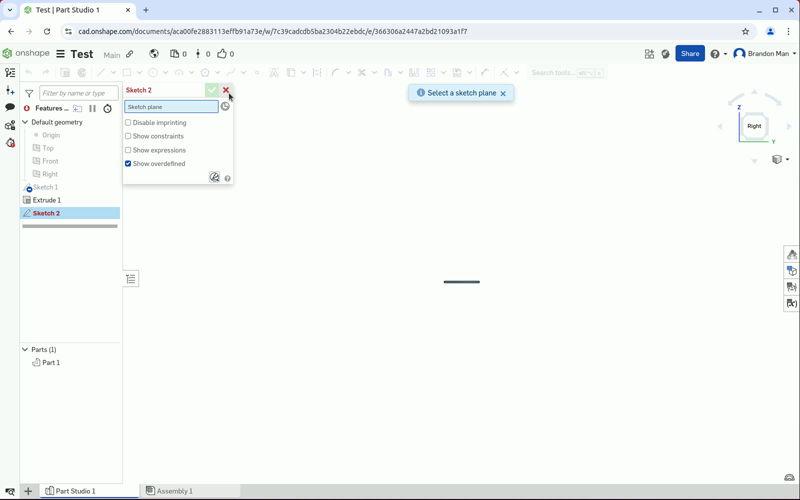
mouse_move(73, 176)
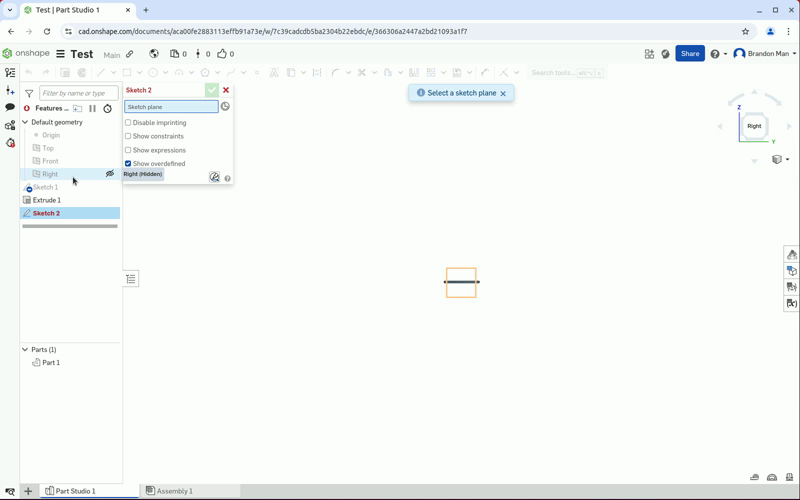
click(73, 176)
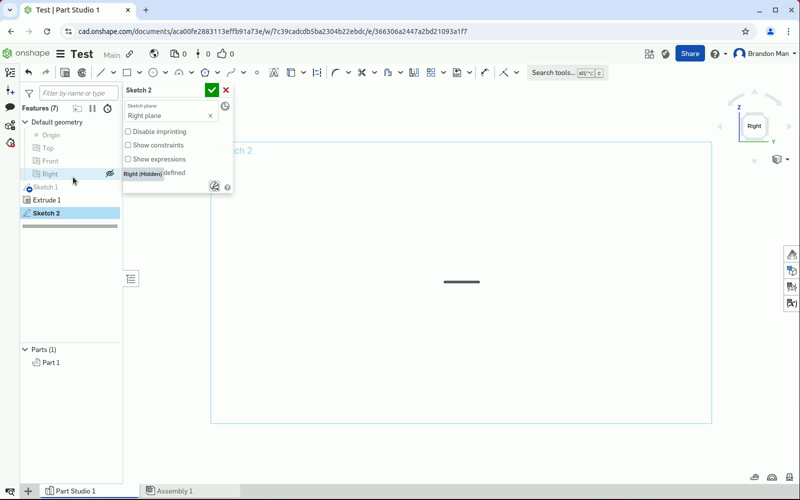
mouse_move(73, 352)
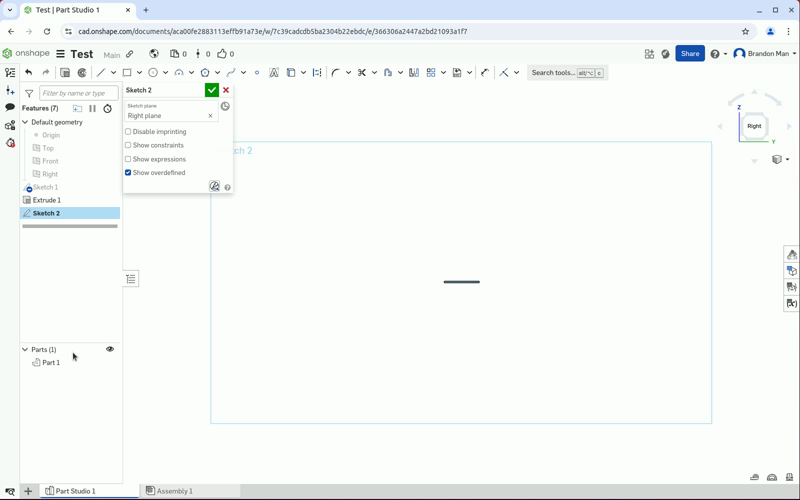
key(y)
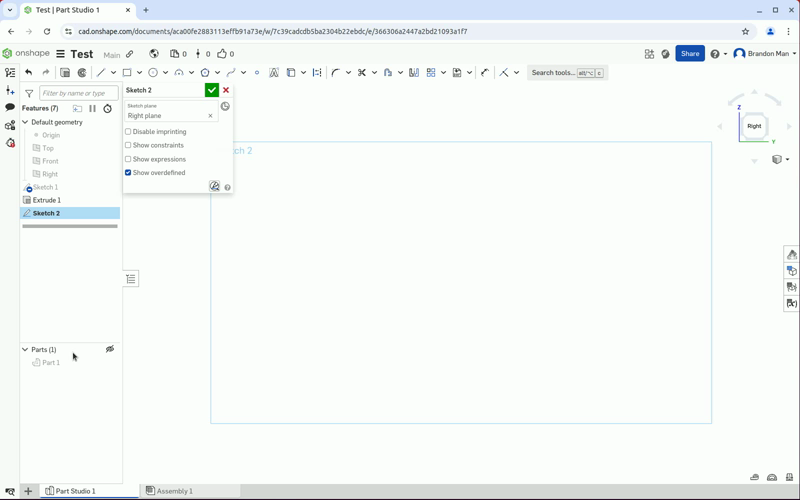
key(l)
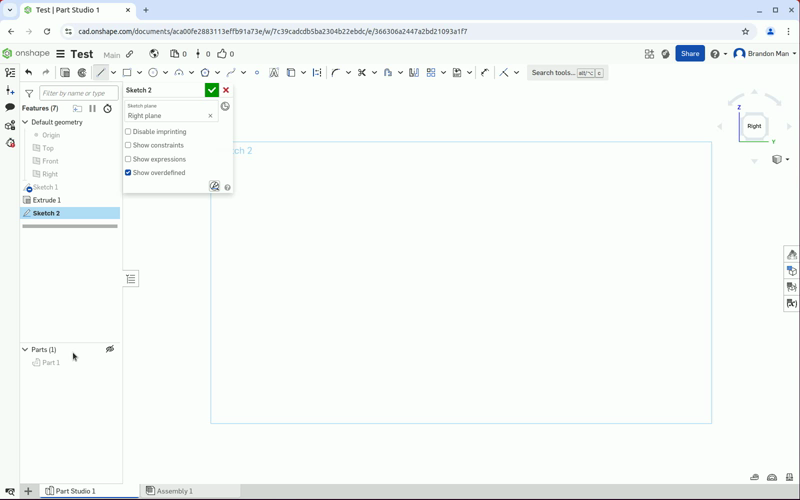
key_down(shift)
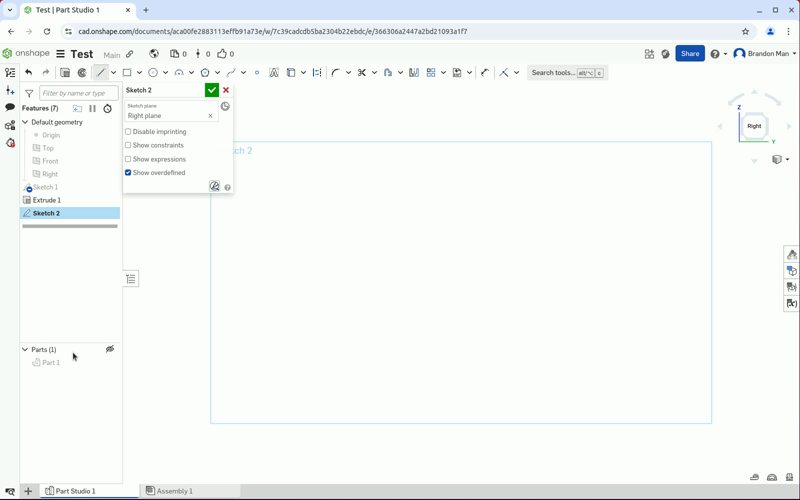
mouse_move(444, 282)
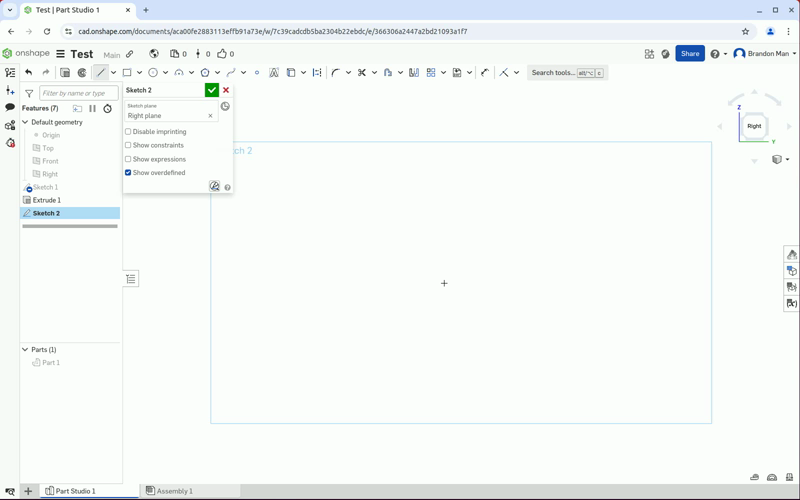
click(444, 282)
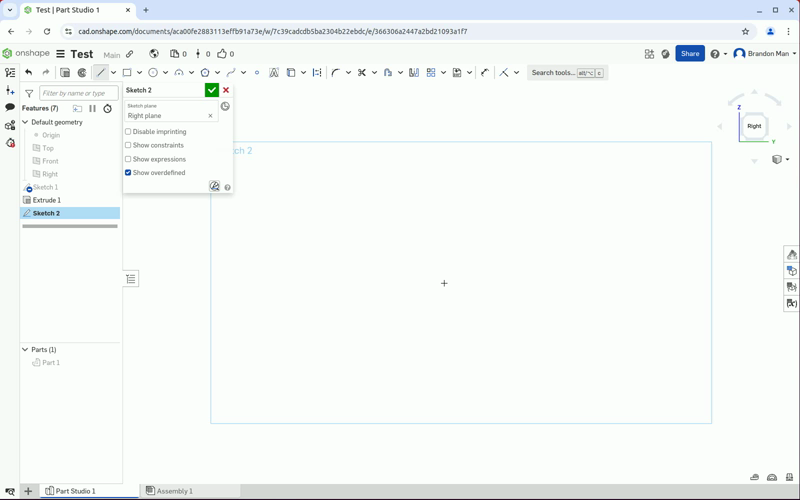
key_up(shift)
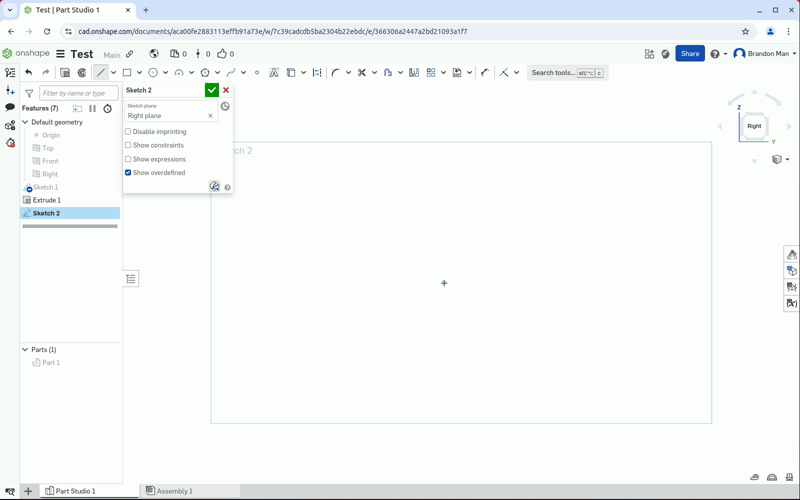
key_down(shift)
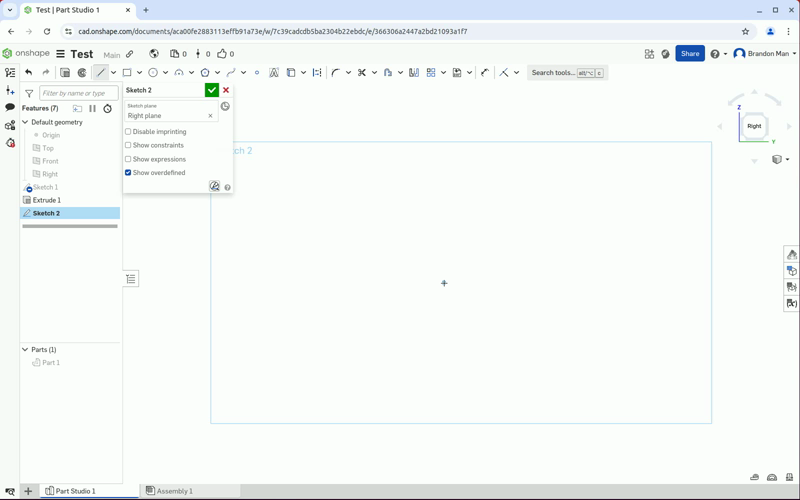
mouse_move(474, 282)
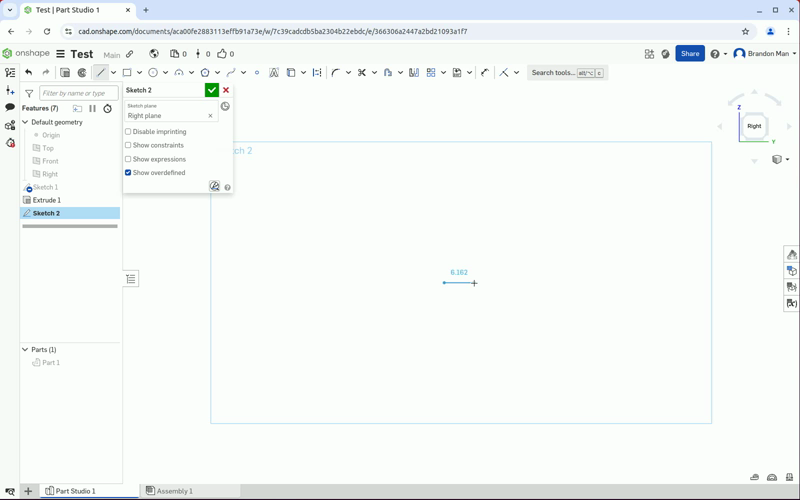
mouse_move(479, 282)
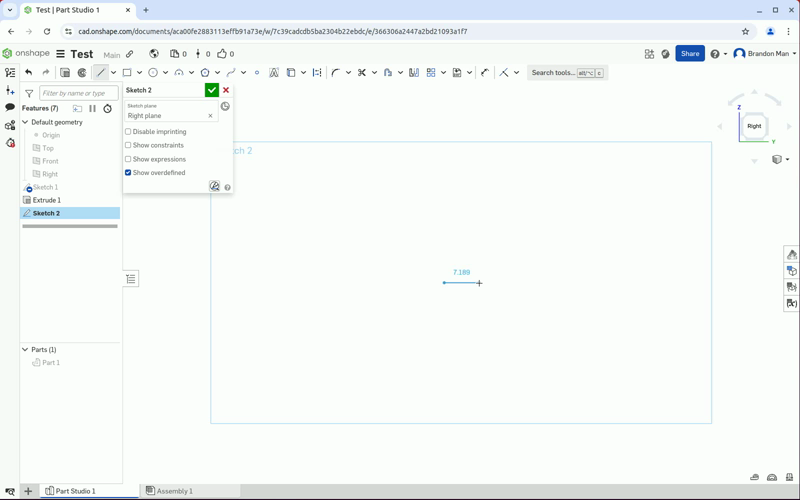
click(479, 282)
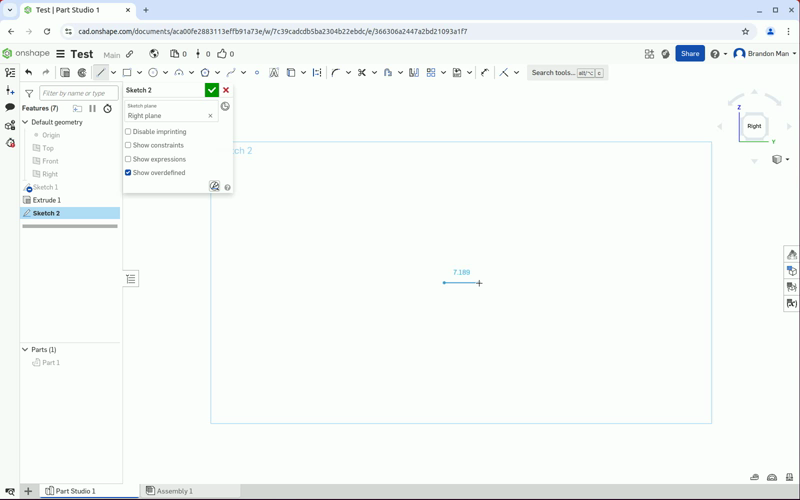
key_up(shift)
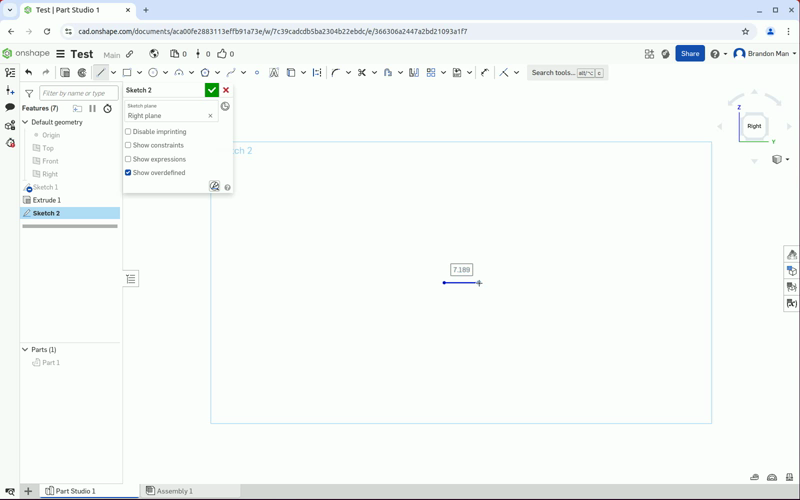
key_down(shift)
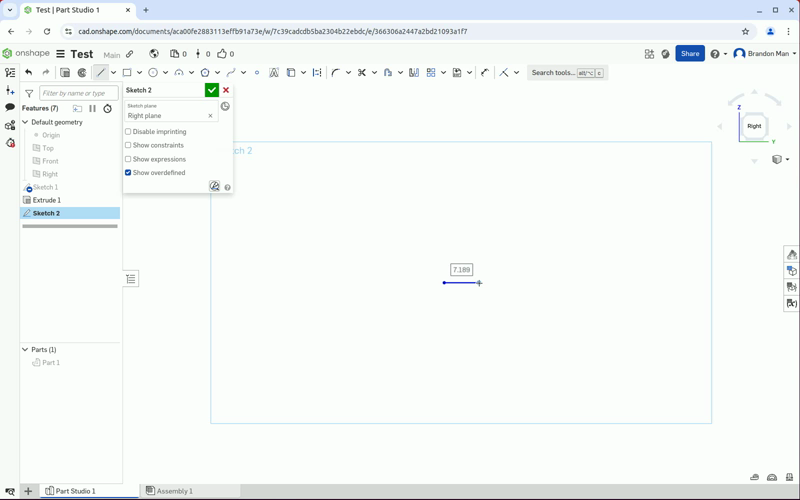
mouse_move(509, 282)
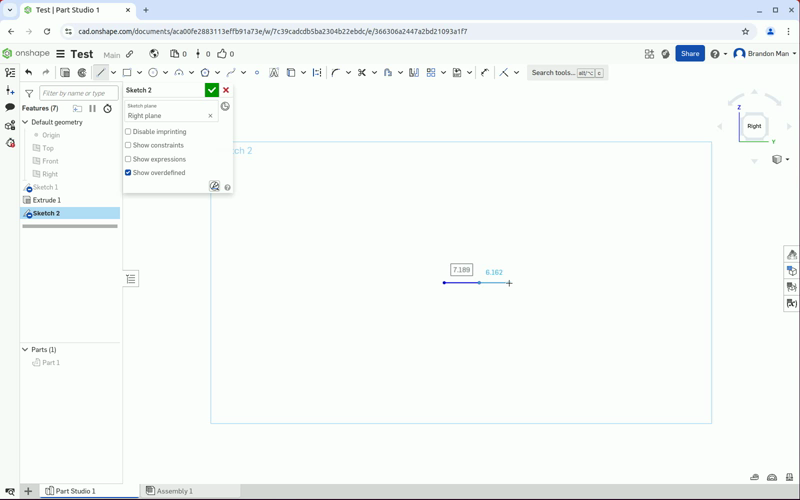
mouse_move(479, 281)
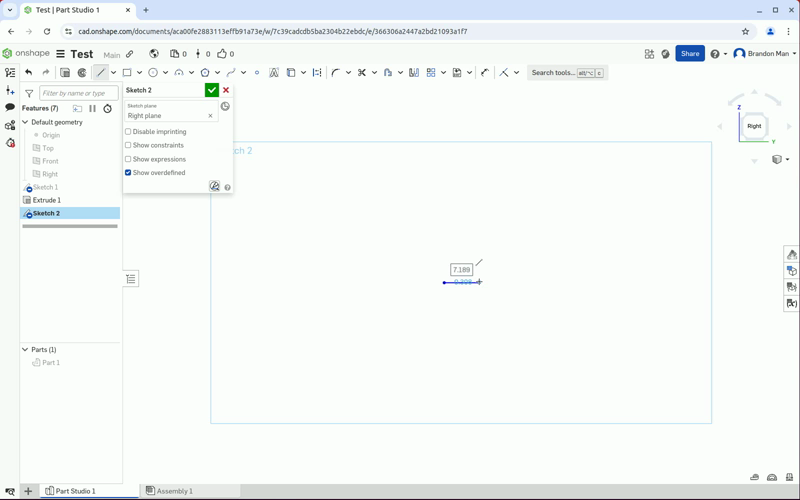
scroll(6)
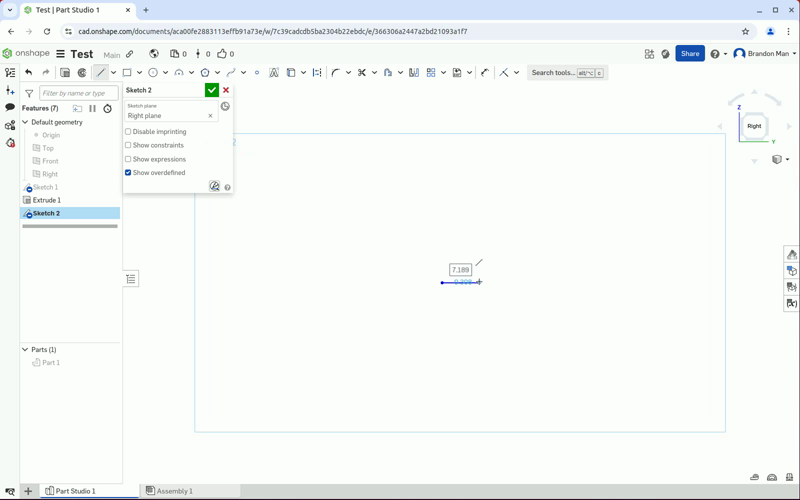
scroll(6)
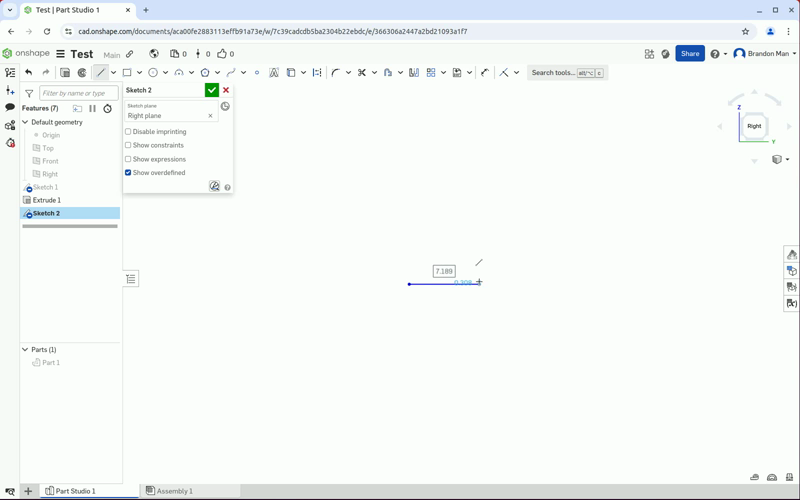
scroll(6)
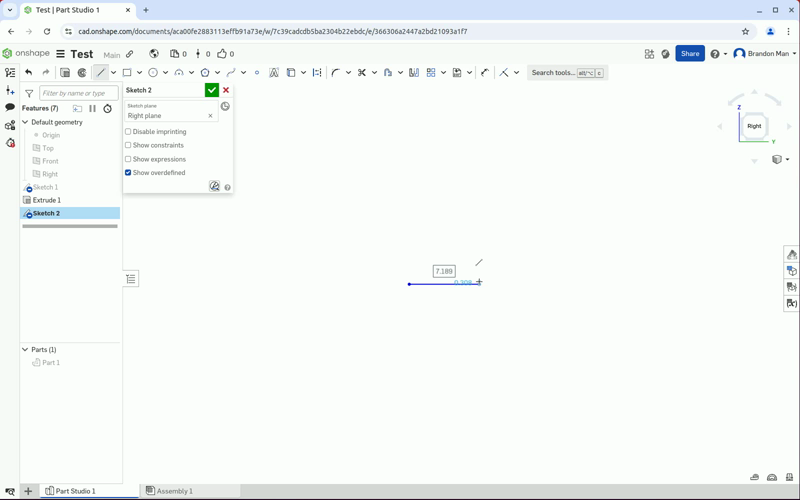
scroll(6)
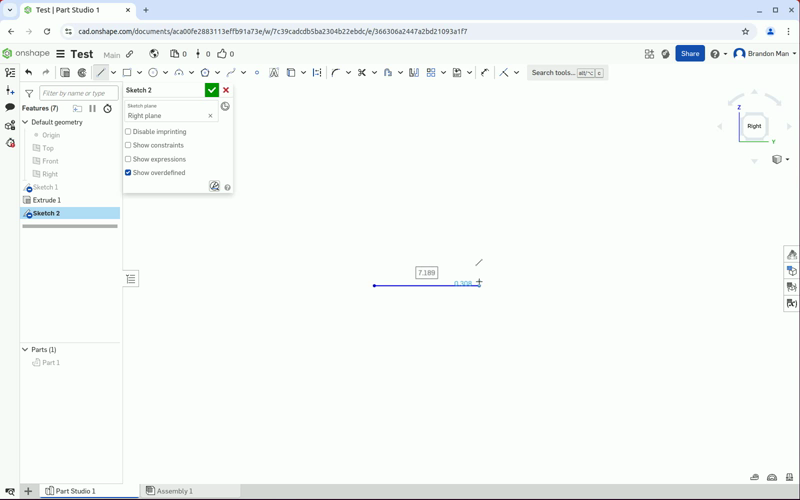
scroll(6)
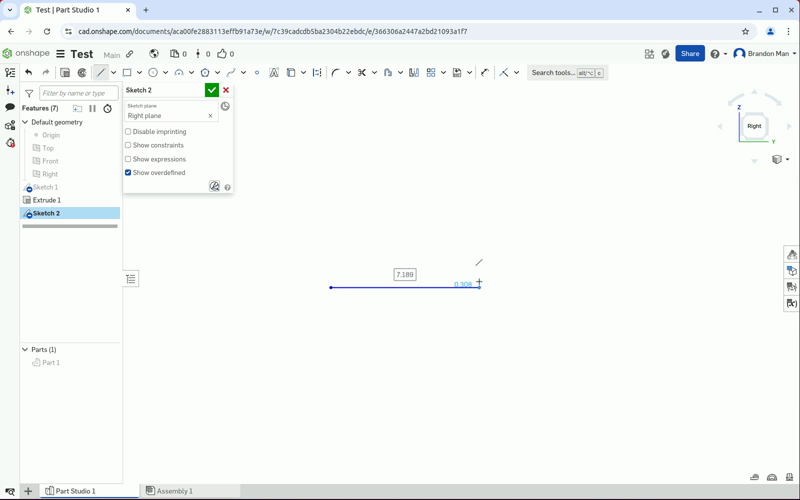
scroll(6)
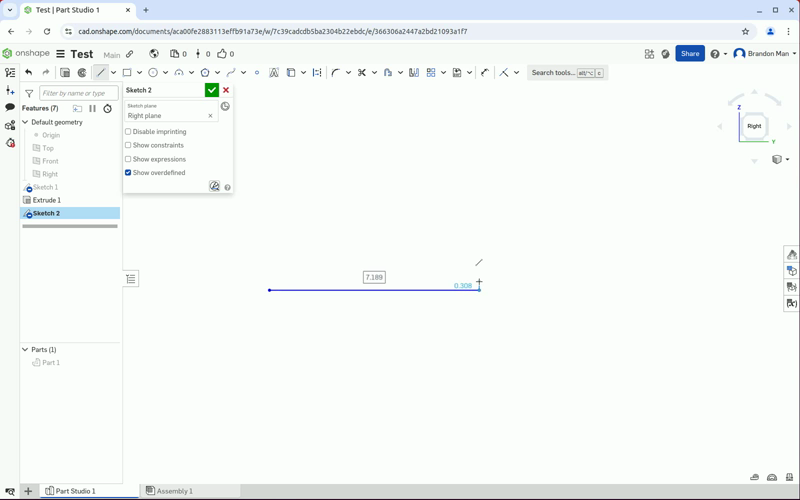
scroll(6)
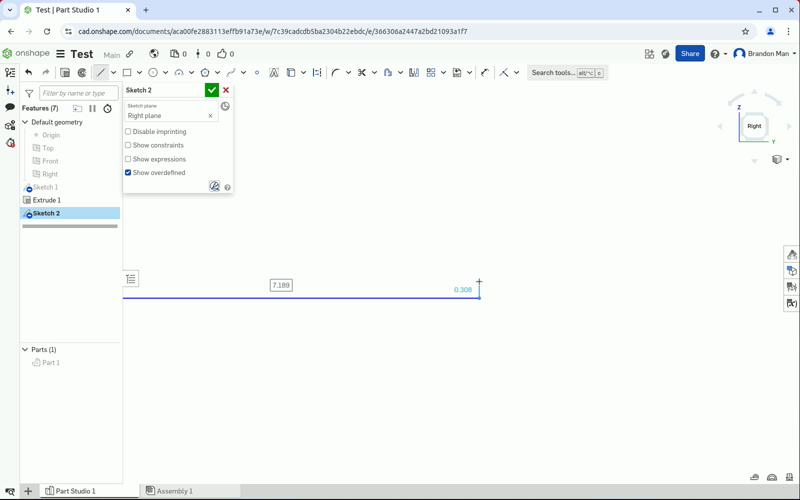
click(479, 281)
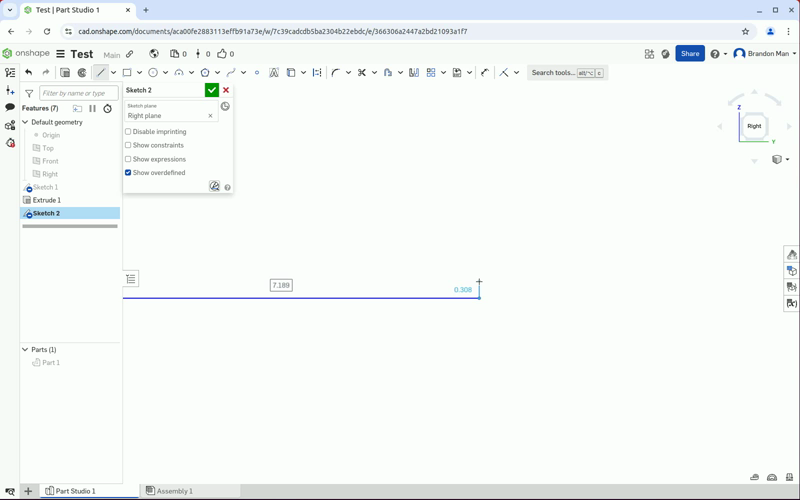
scroll(-6)
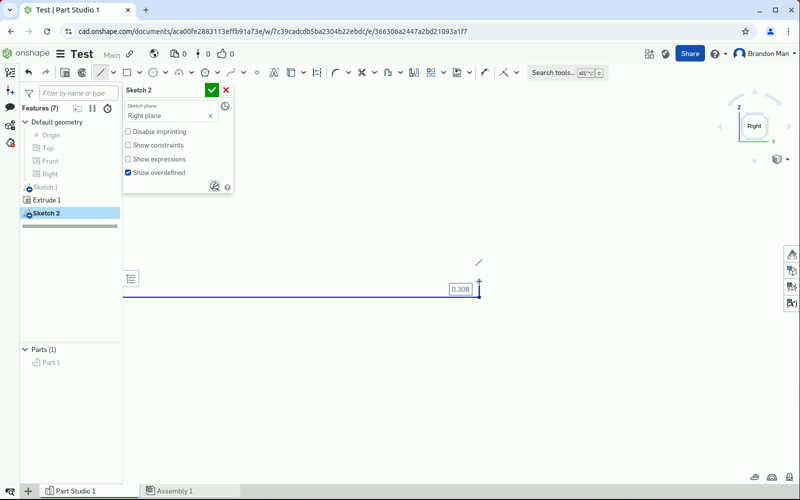
scroll(-6)
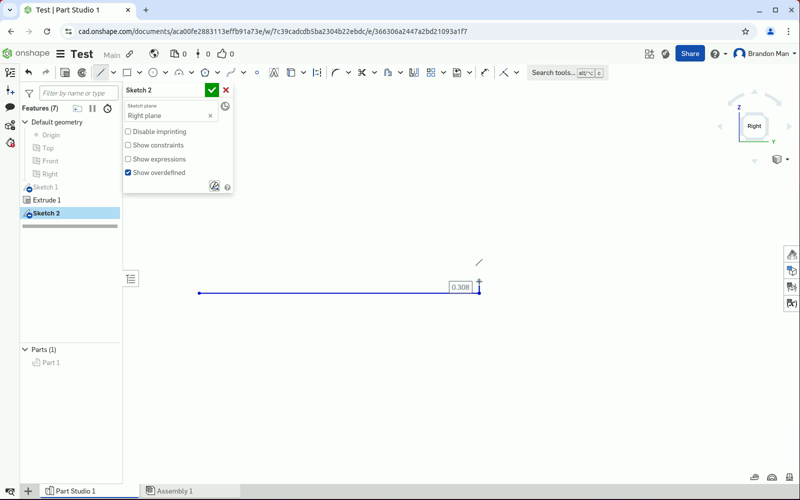
scroll(-6)
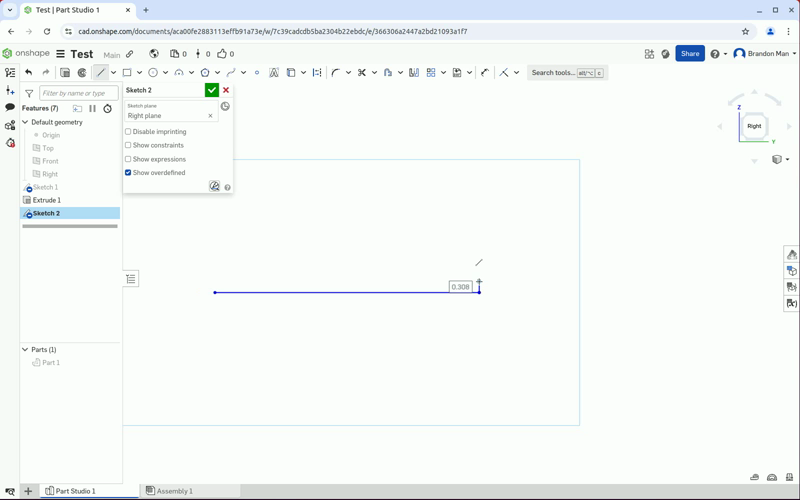
scroll(-6)
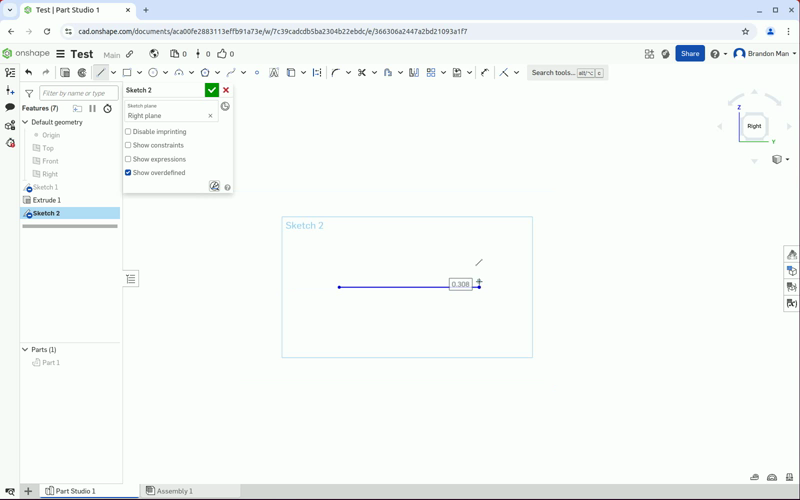
scroll(-6)
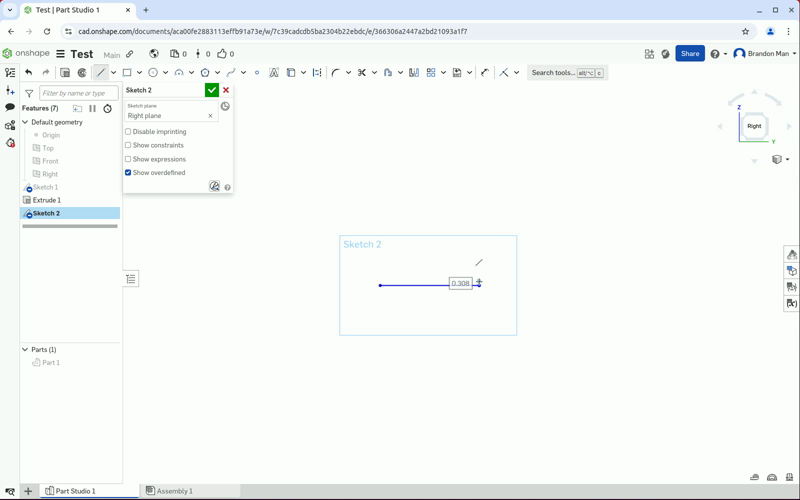
scroll(-6)
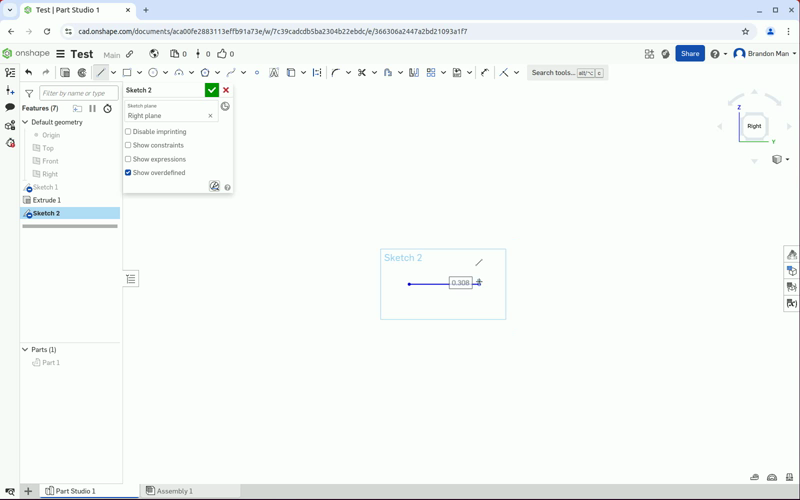
scroll(-6)
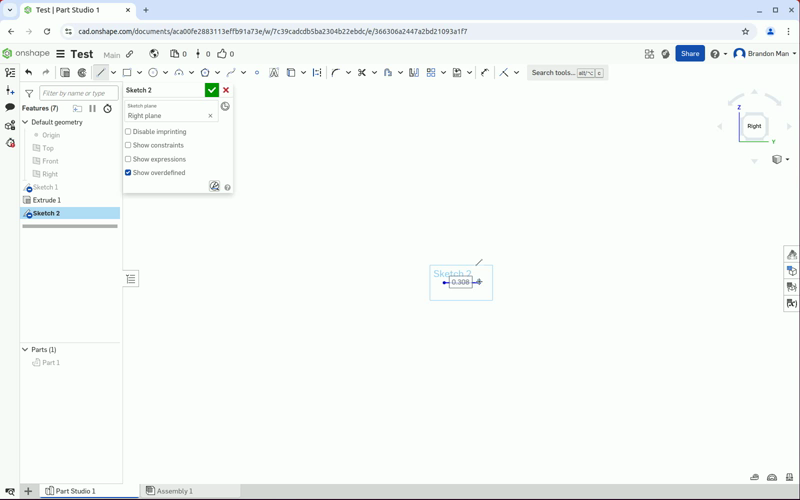
key_up(shift)
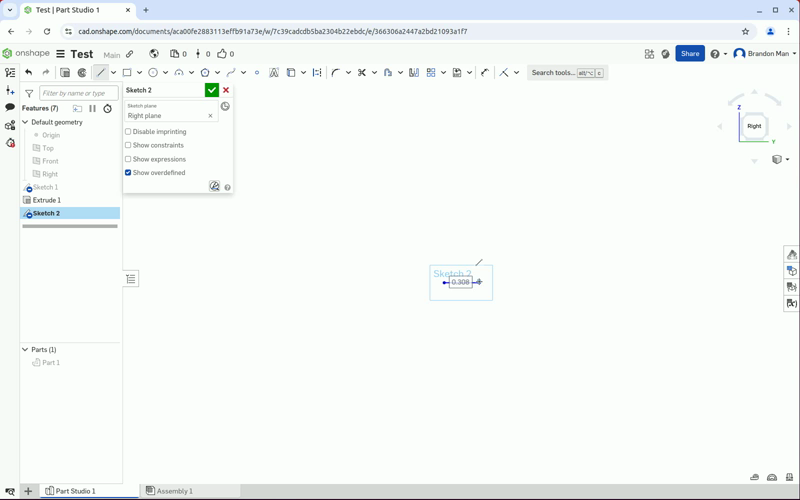
key_down(shift)
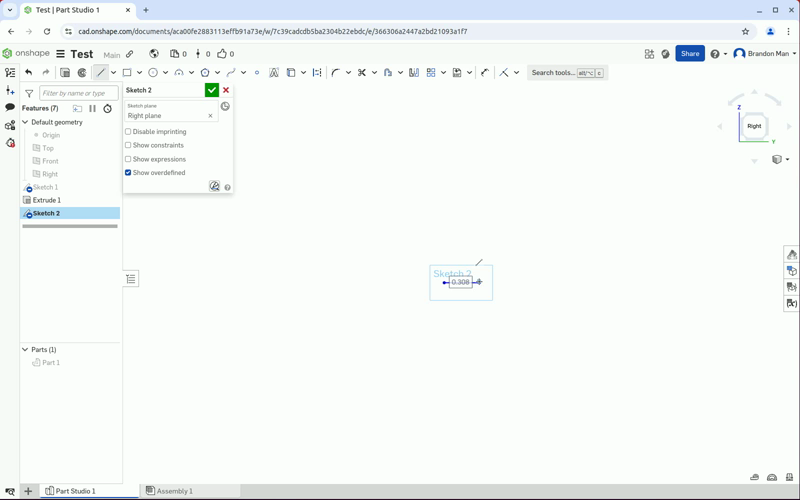
mouse_move(509, 281)
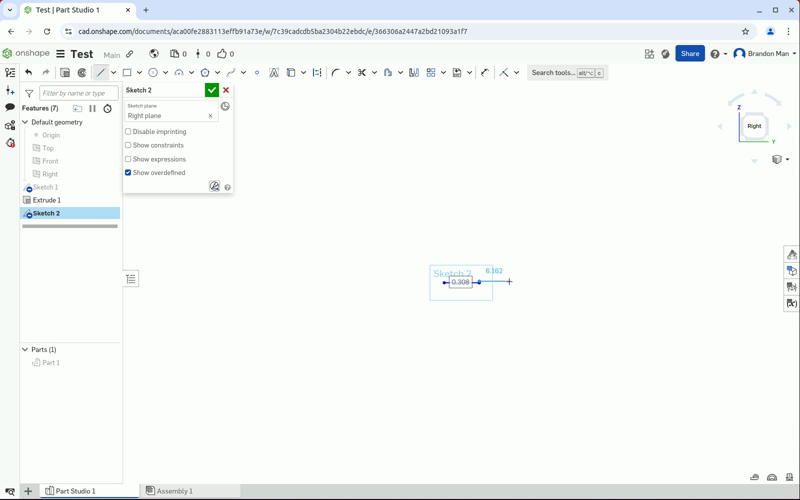
mouse_move(444, 281)
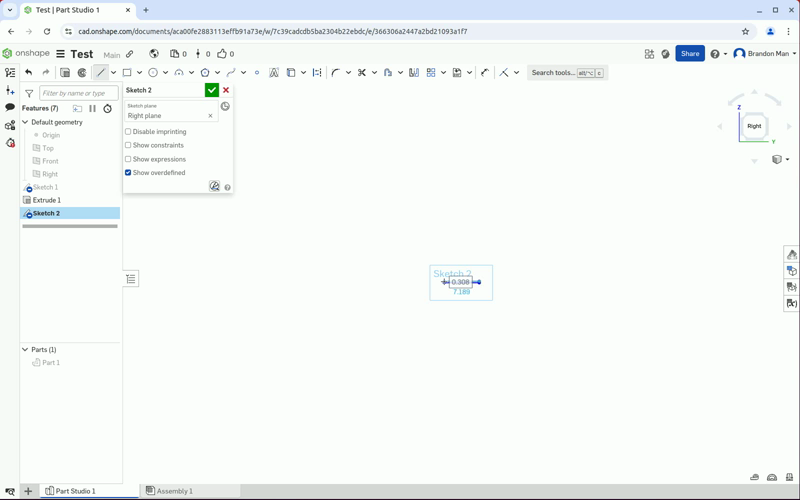
scroll(6)
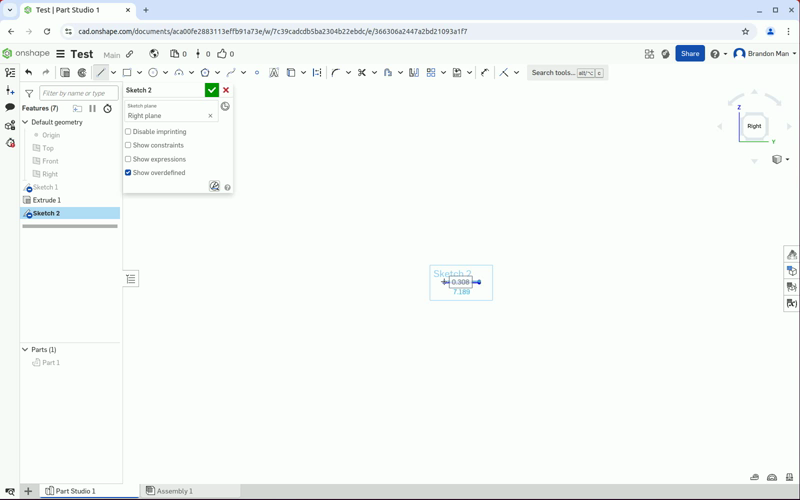
scroll(6)
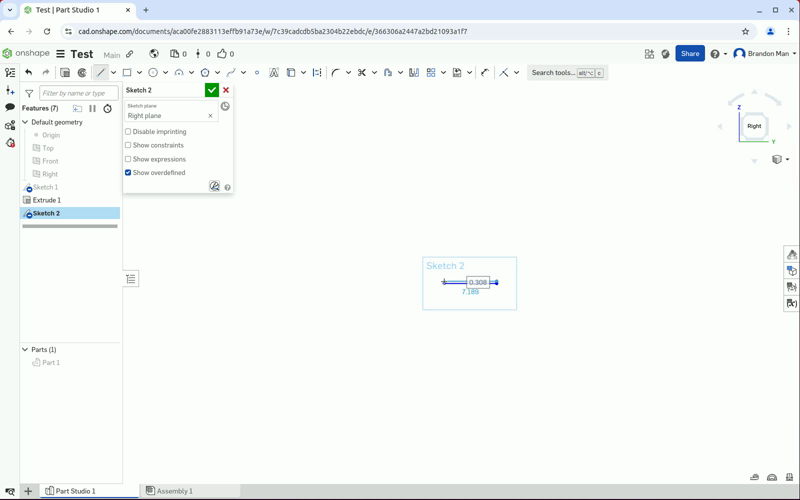
scroll(6)
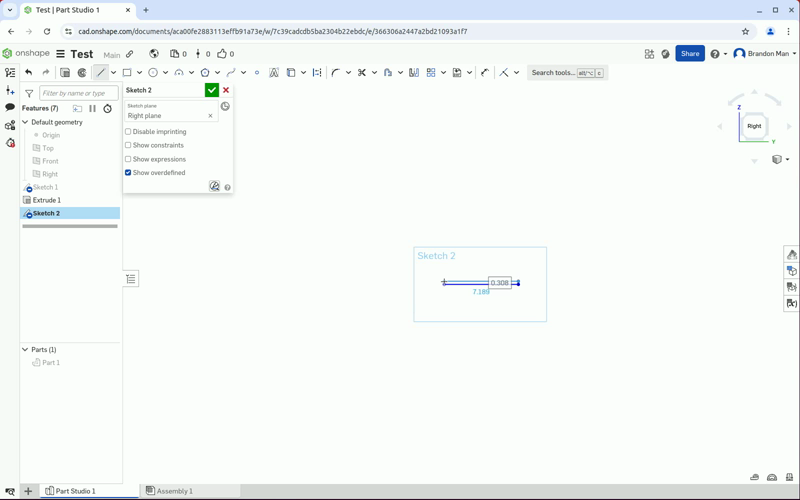
scroll(6)
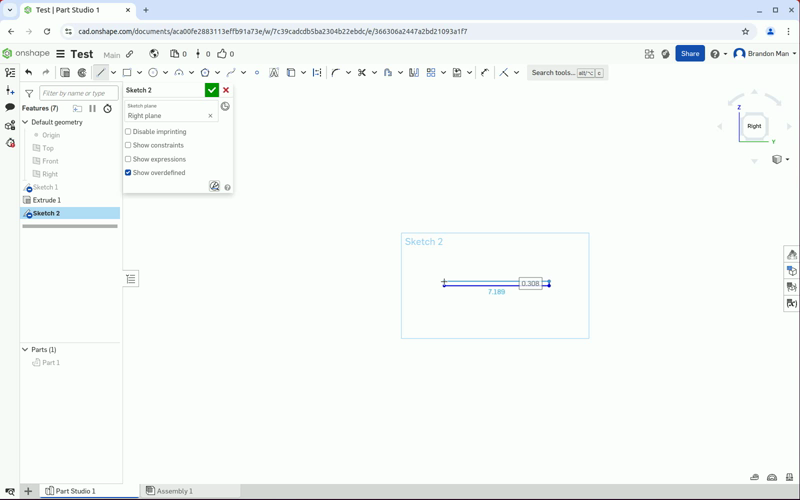
scroll(6)
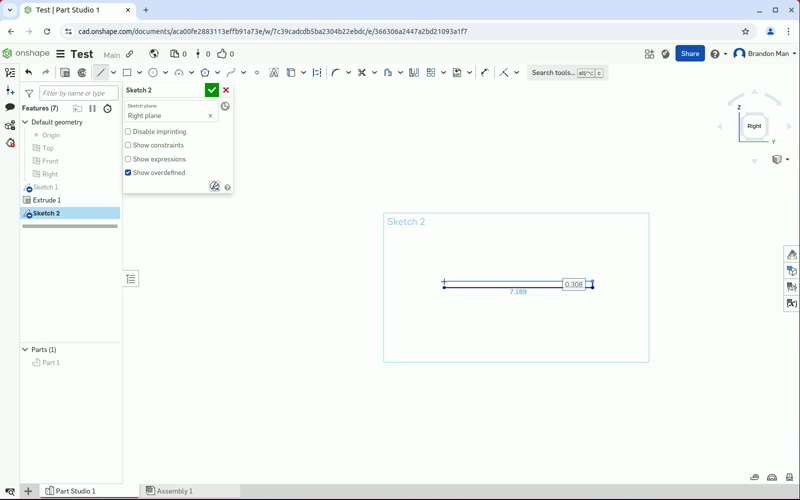
scroll(6)
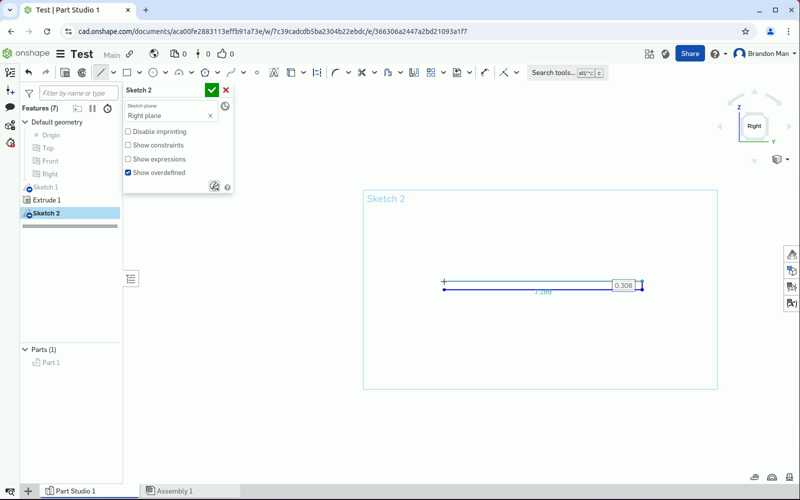
scroll(6)
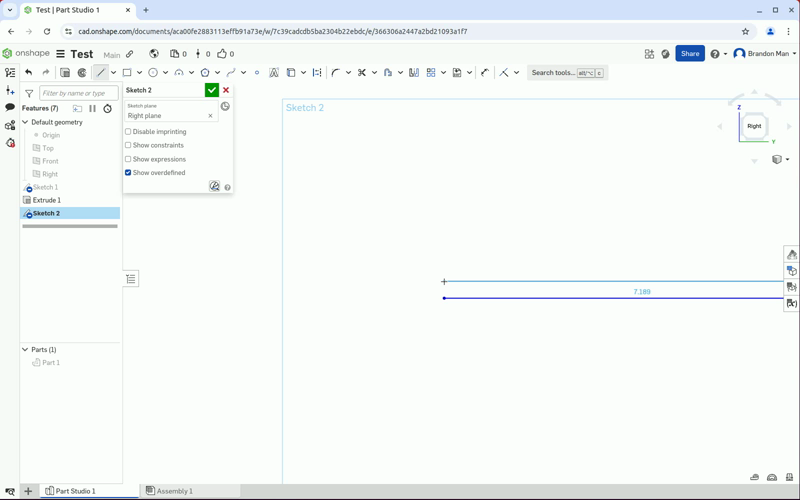
click(444, 281)
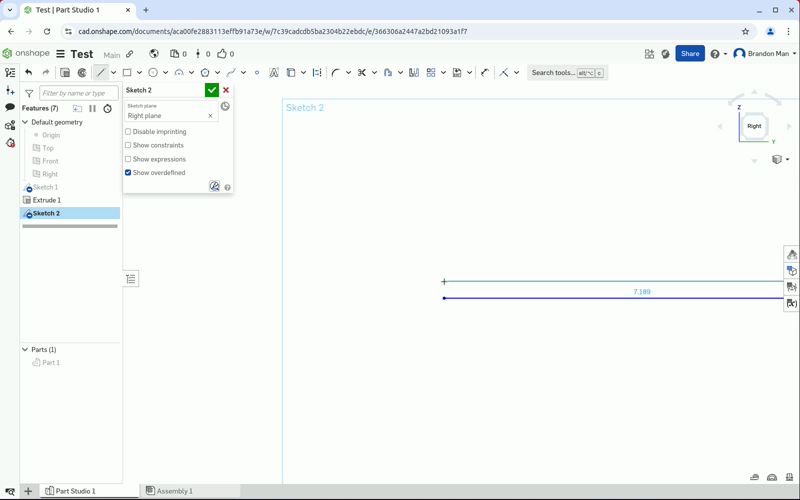
scroll(-6)
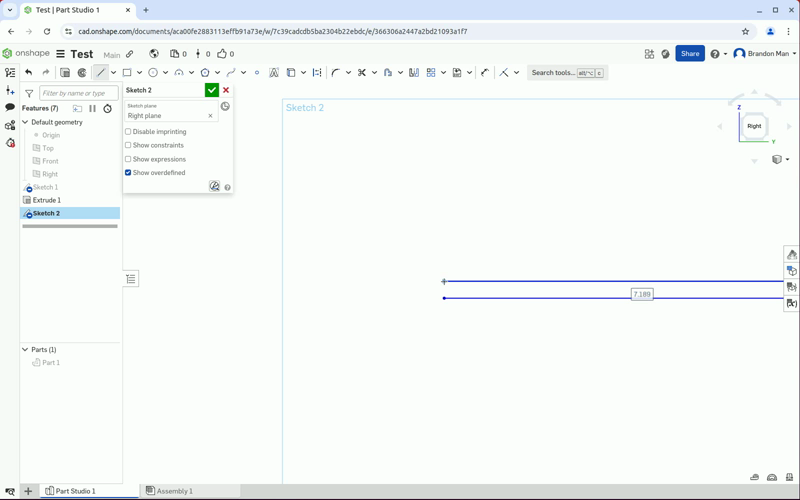
scroll(-6)
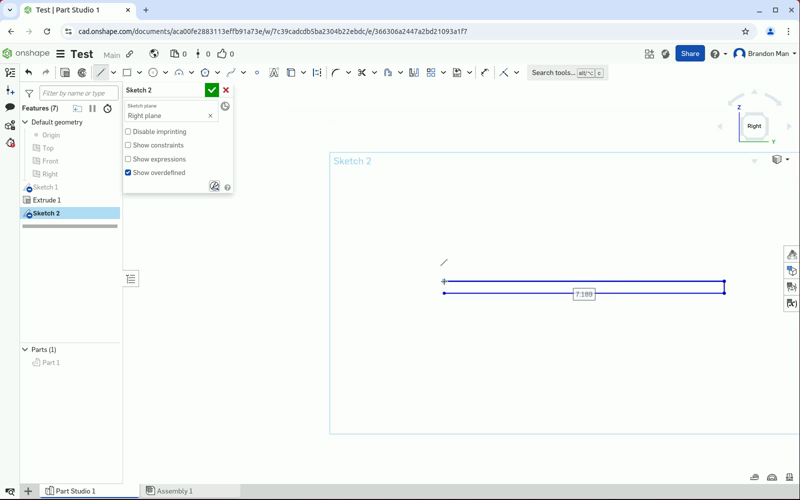
scroll(-6)
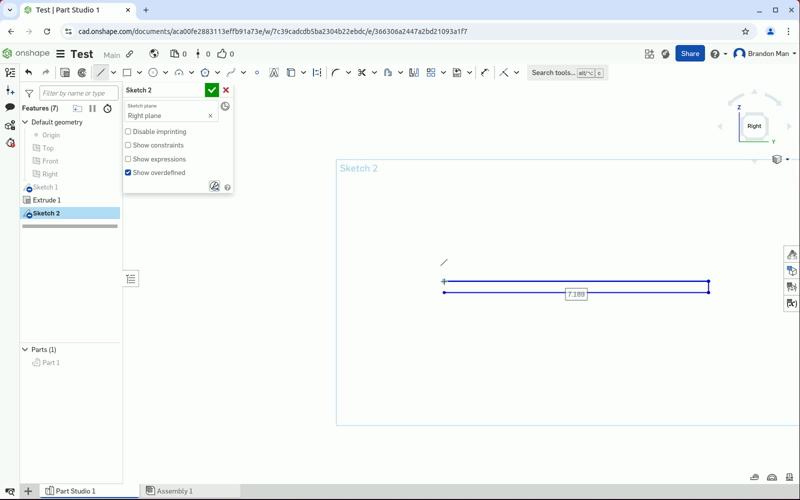
scroll(-6)
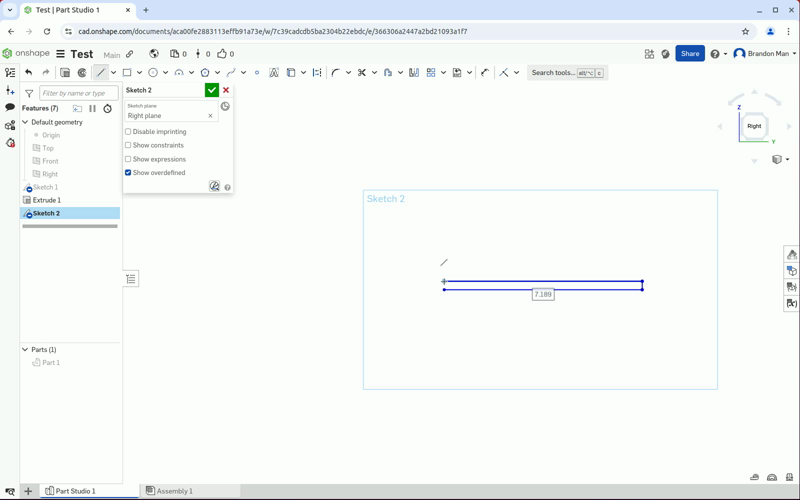
scroll(-6)
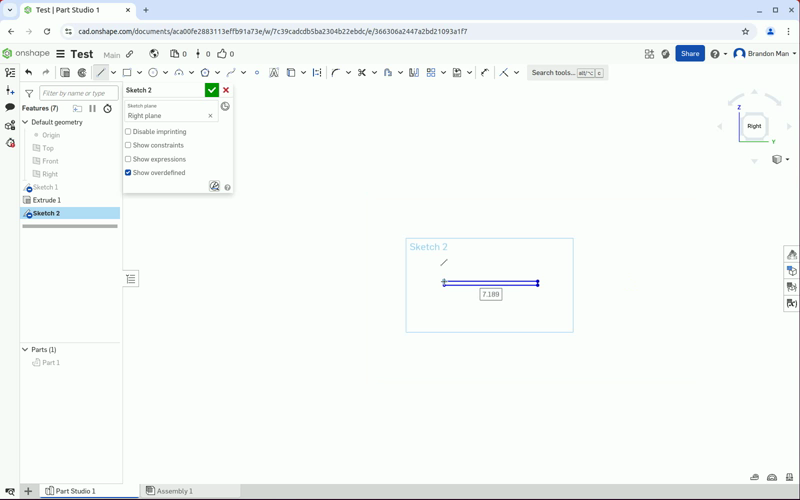
scroll(-6)
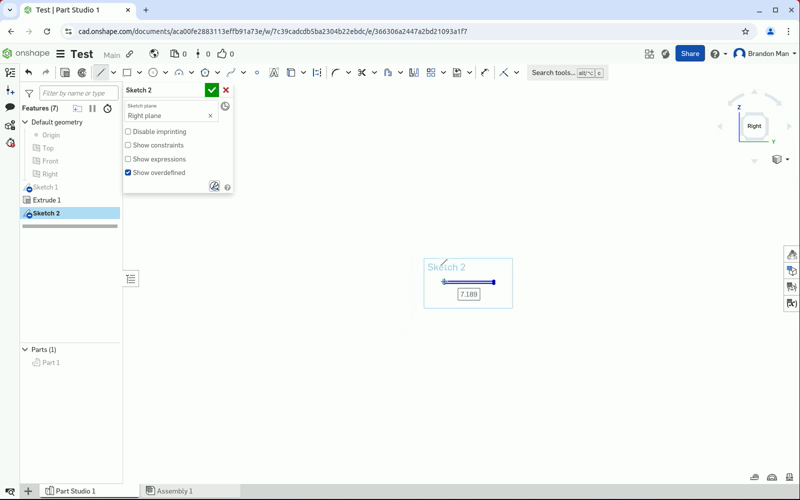
scroll(-6)
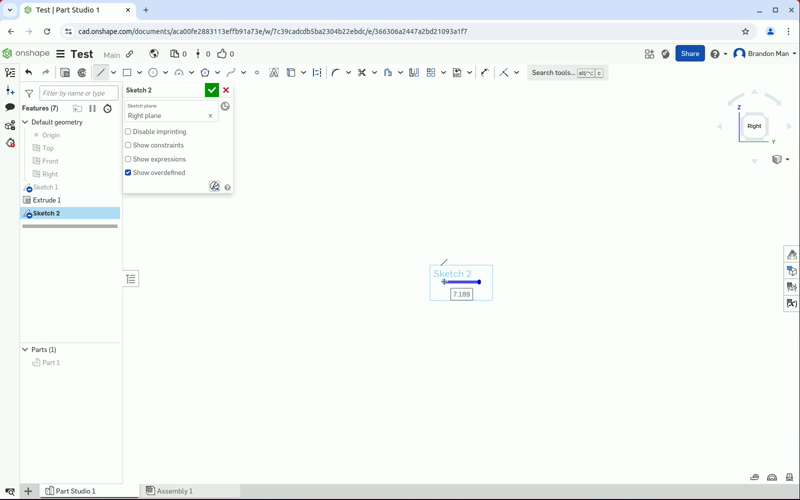
key_up(shift)
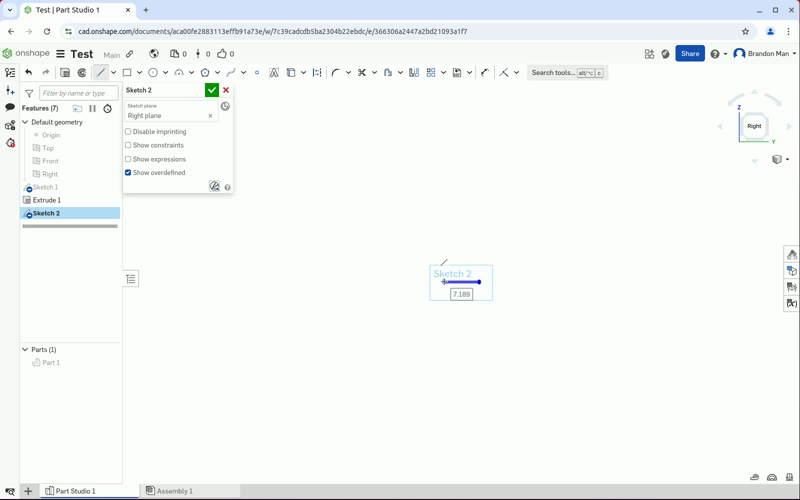
mouse_move(474, 281)
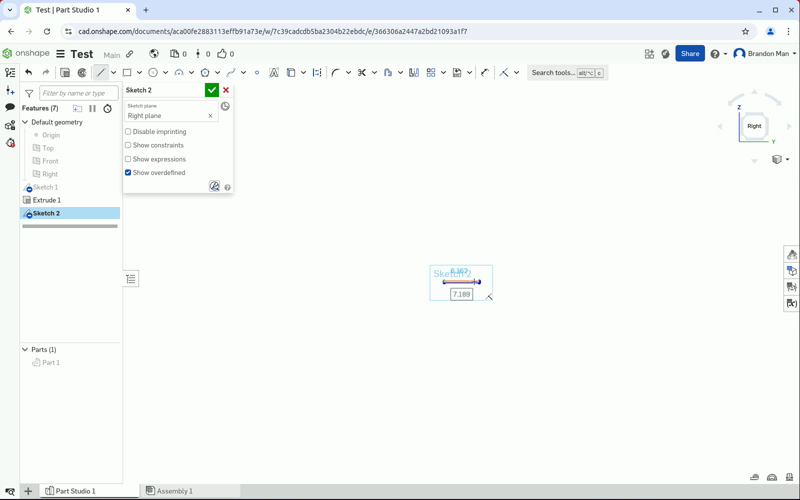
key_down(shift)
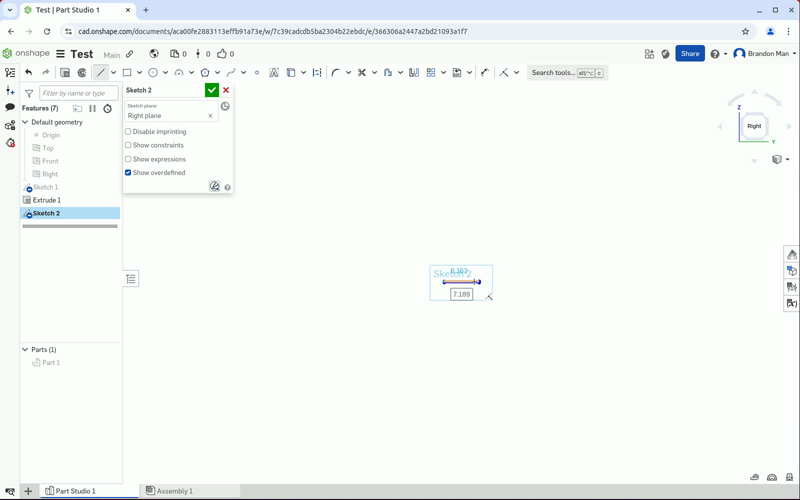
mouse_move(444, 282)
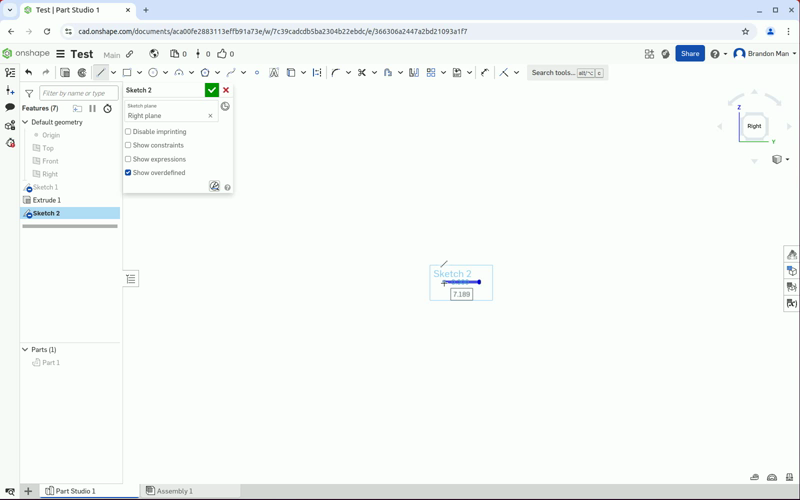
scroll(6)
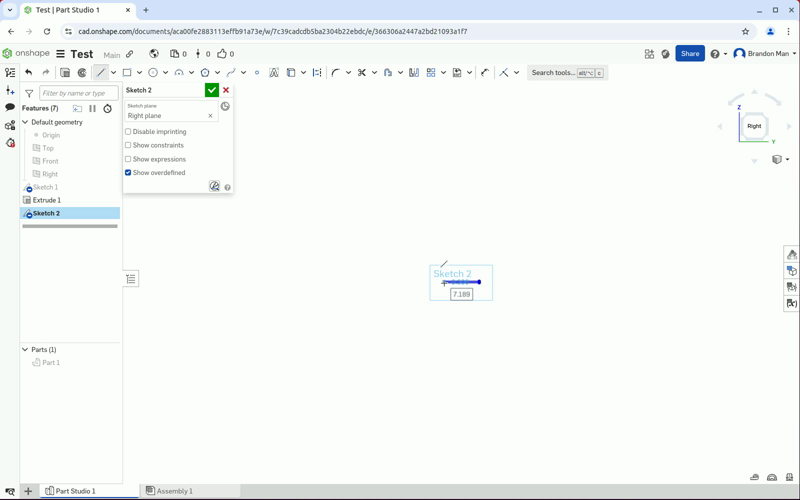
scroll(6)
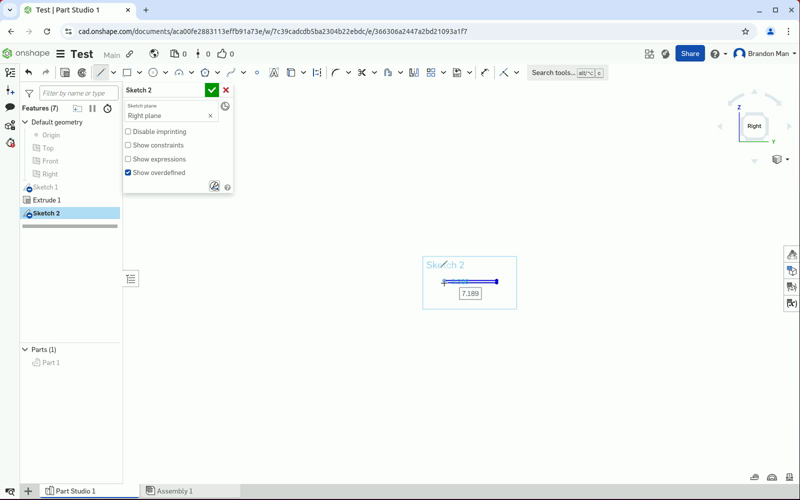
scroll(6)
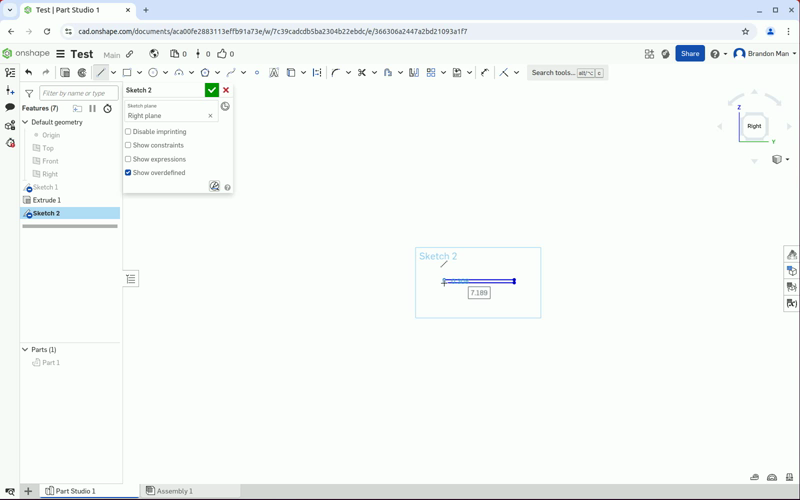
scroll(6)
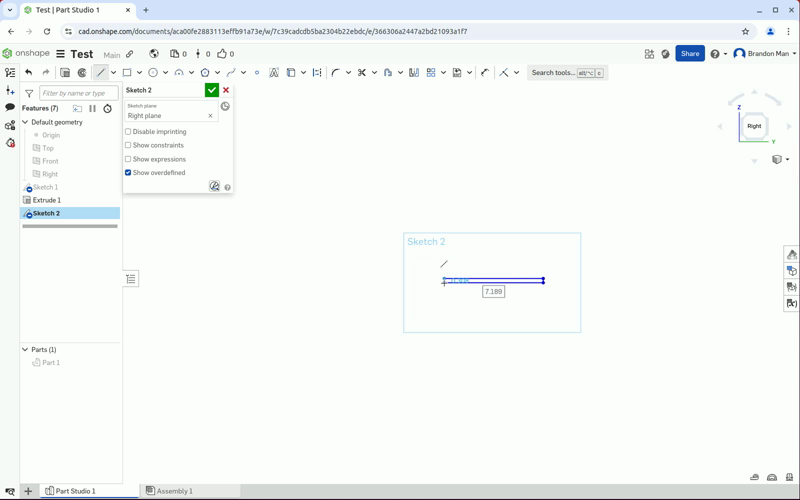
scroll(6)
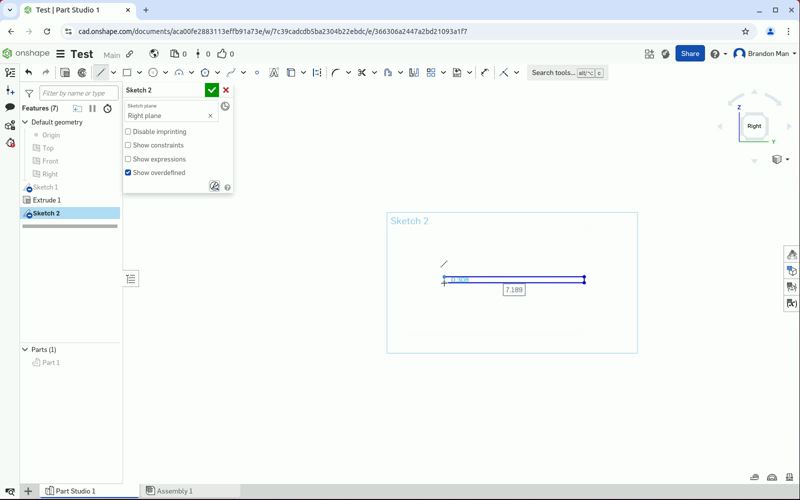
scroll(6)
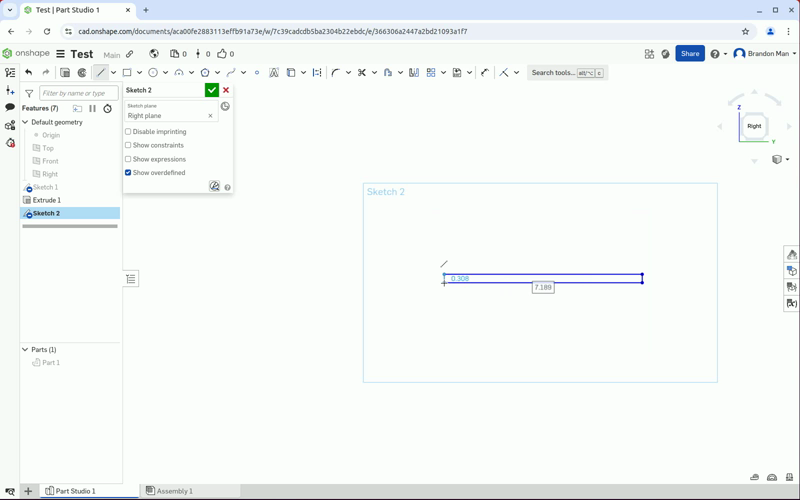
scroll(6)
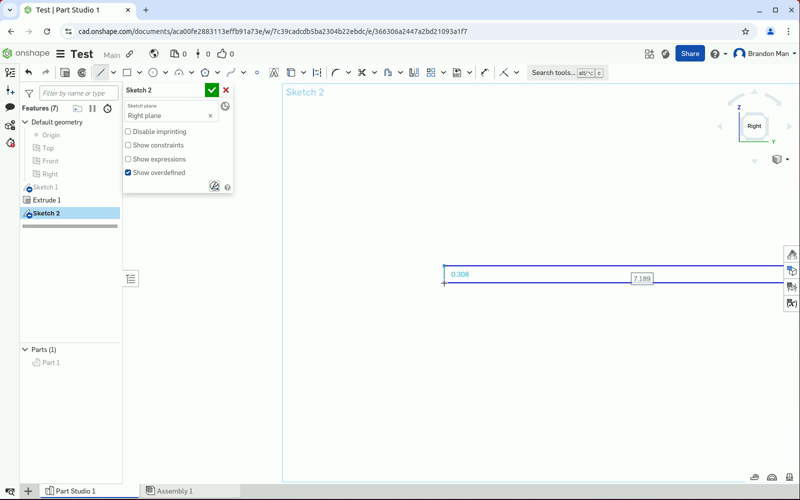
key_up(shift)
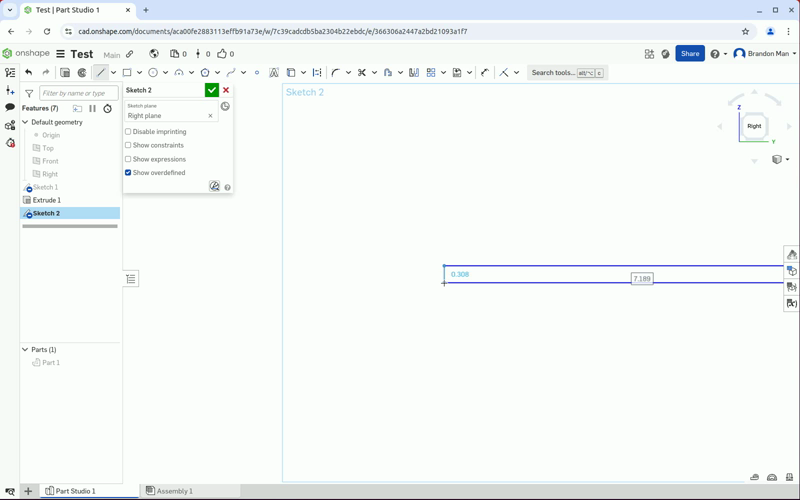
click(444, 282)
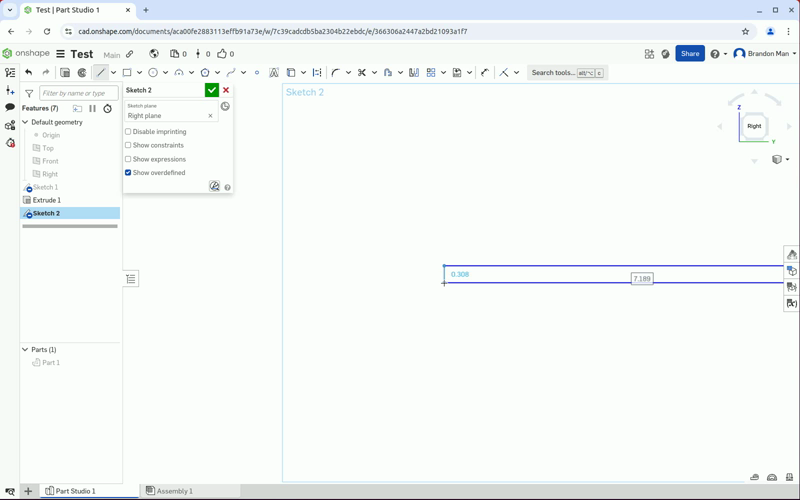
scroll(-6)
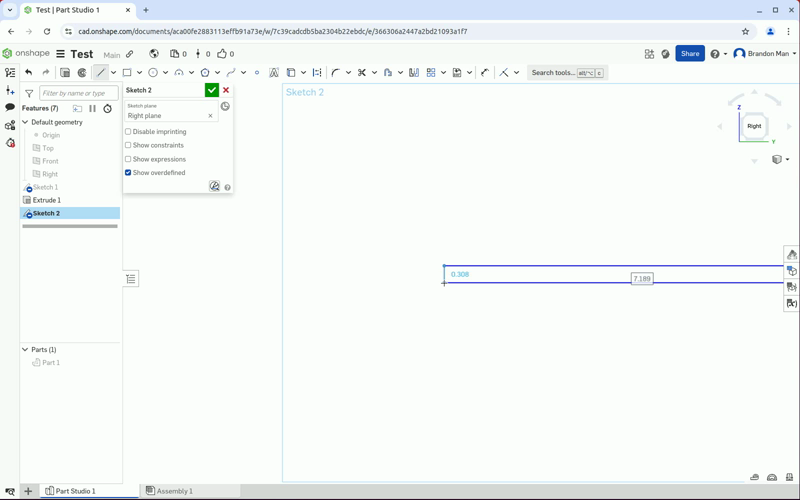
scroll(-6)
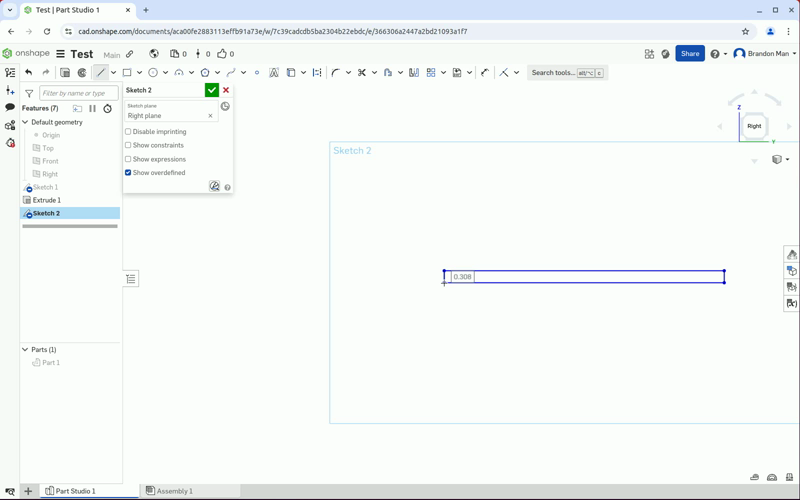
scroll(-6)
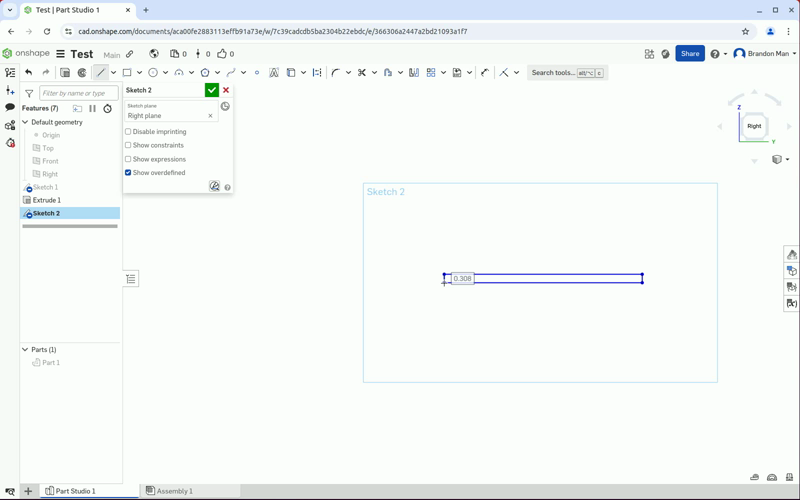
scroll(-6)
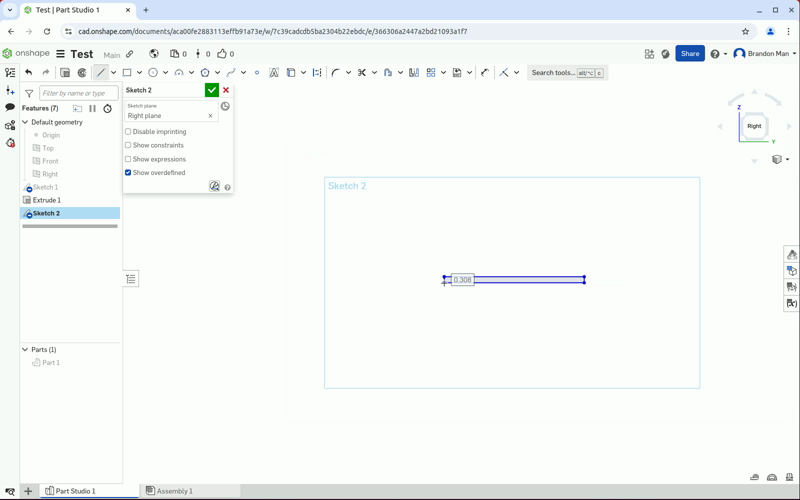
scroll(-6)
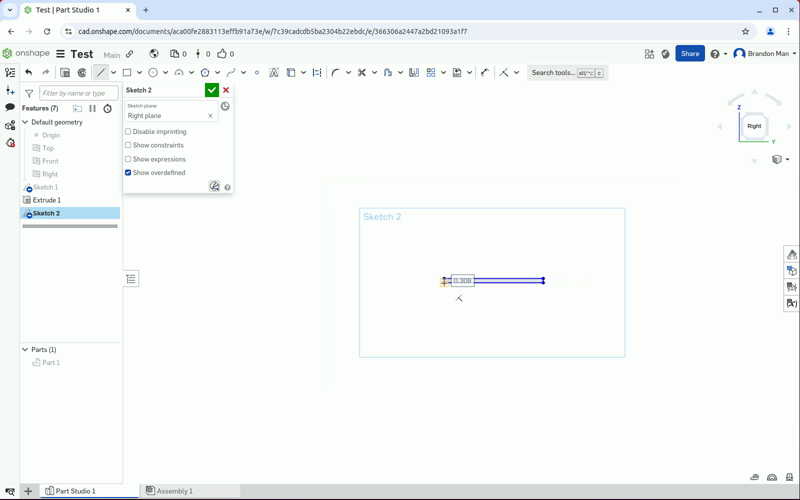
scroll(-6)
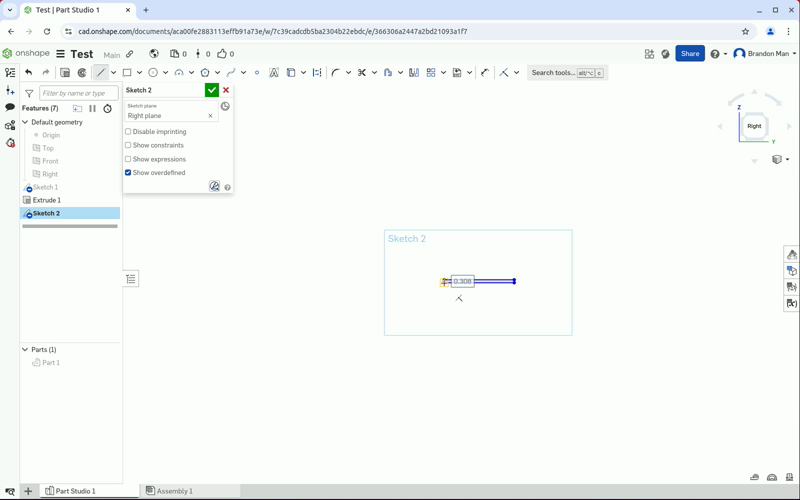
scroll(-6)
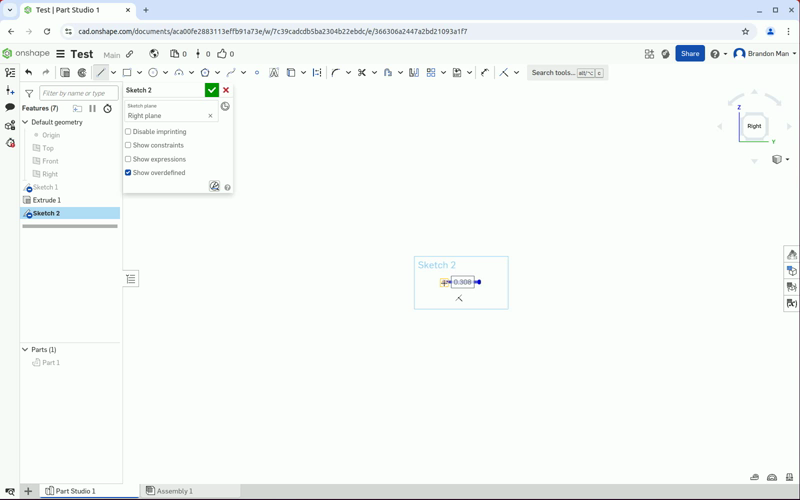
key(esc)
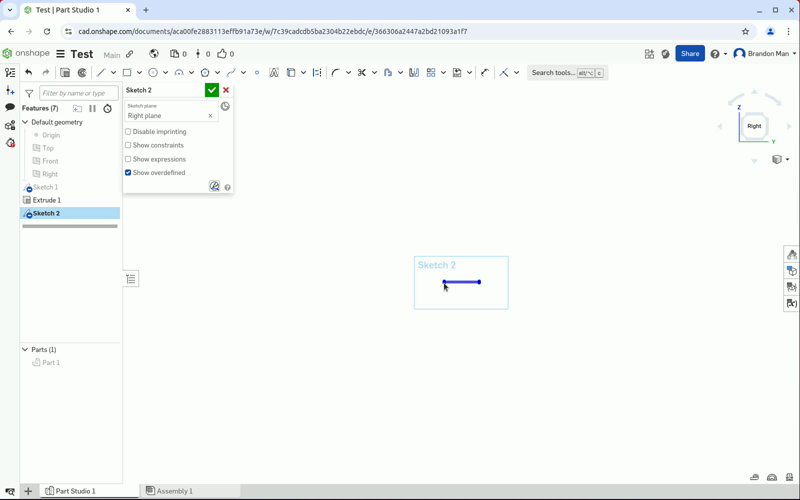
mouse_move(452, 281)
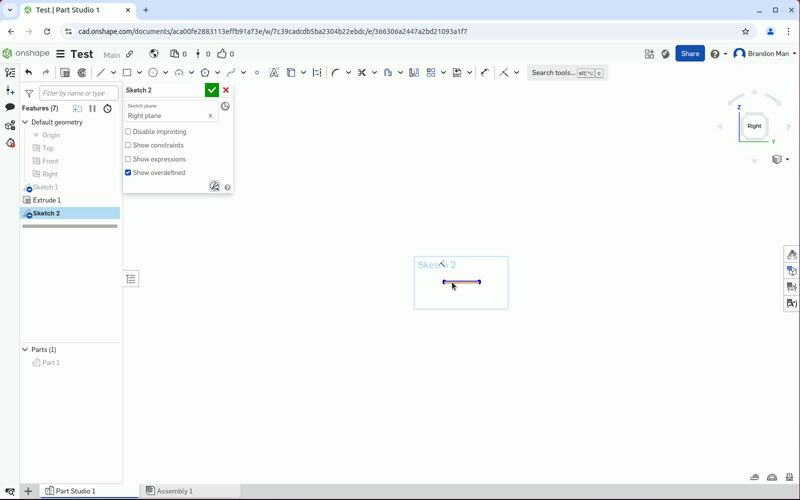
scroll(6)
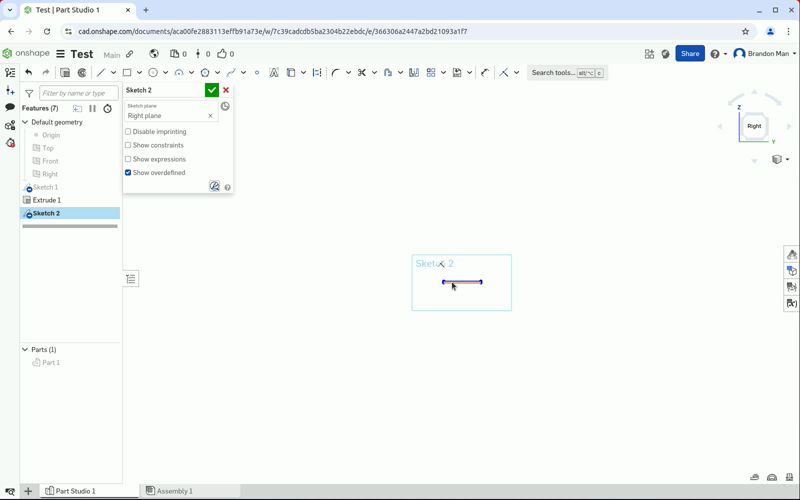
scroll(6)
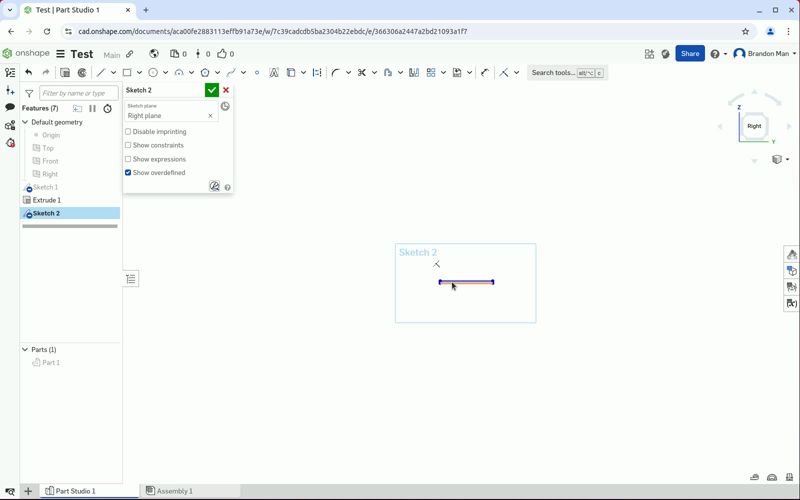
scroll(6)
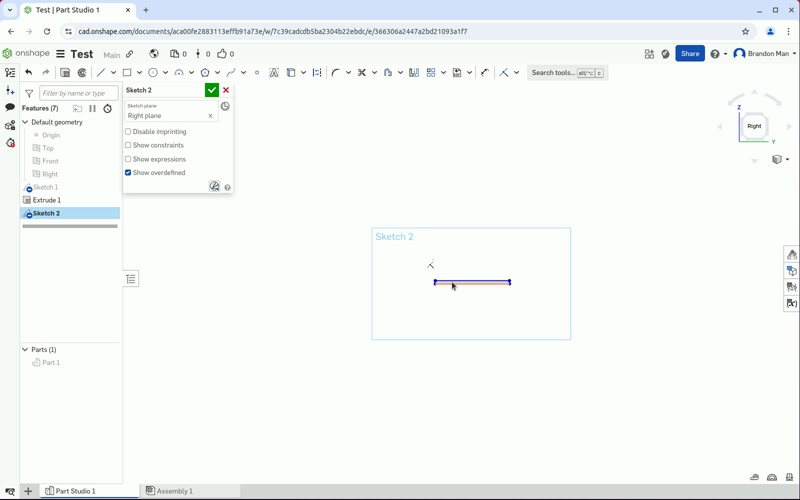
scroll(6)
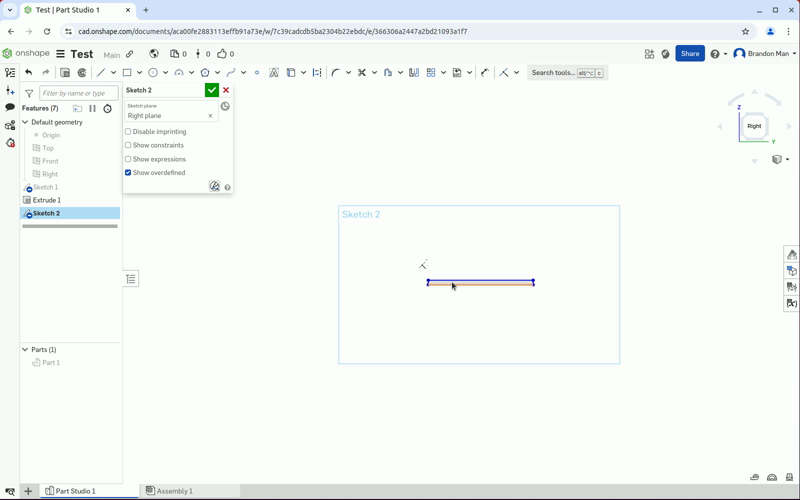
scroll(6)
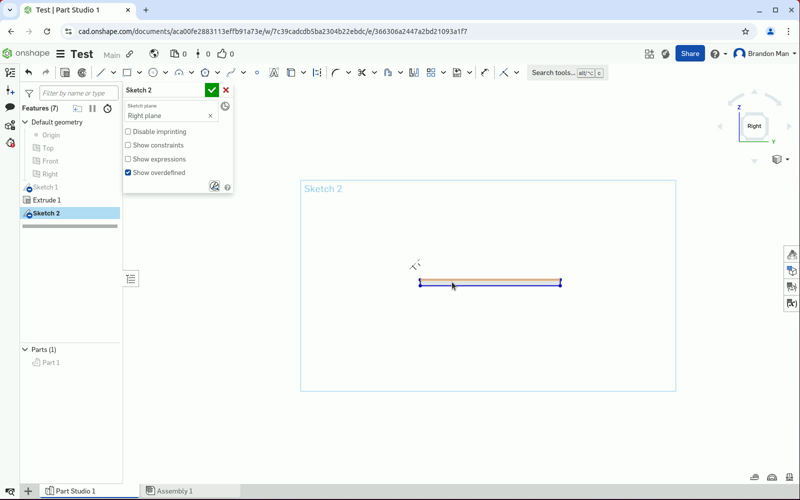
scroll(6)
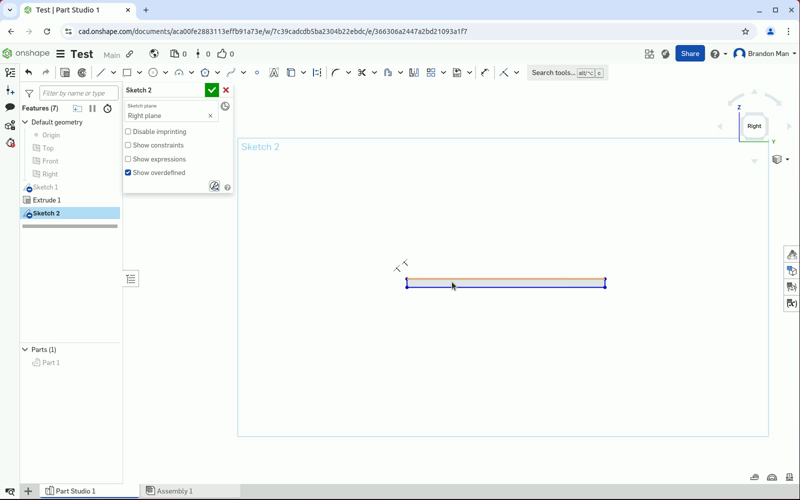
scroll(6)
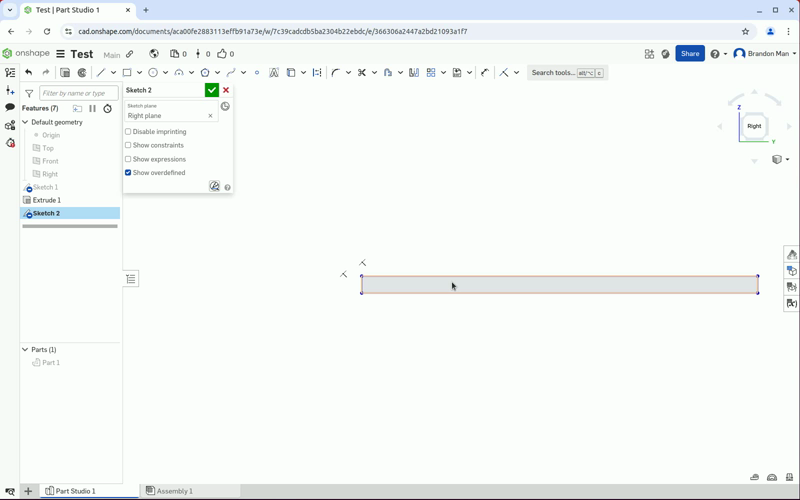
click(452, 281)
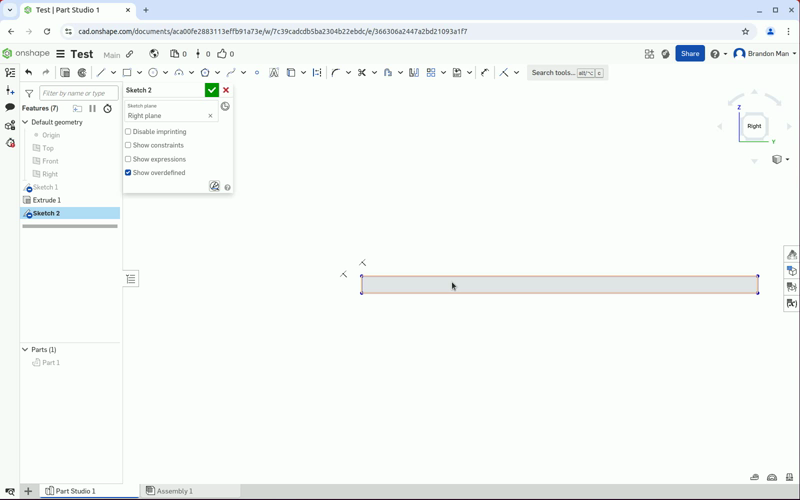
scroll(-6)
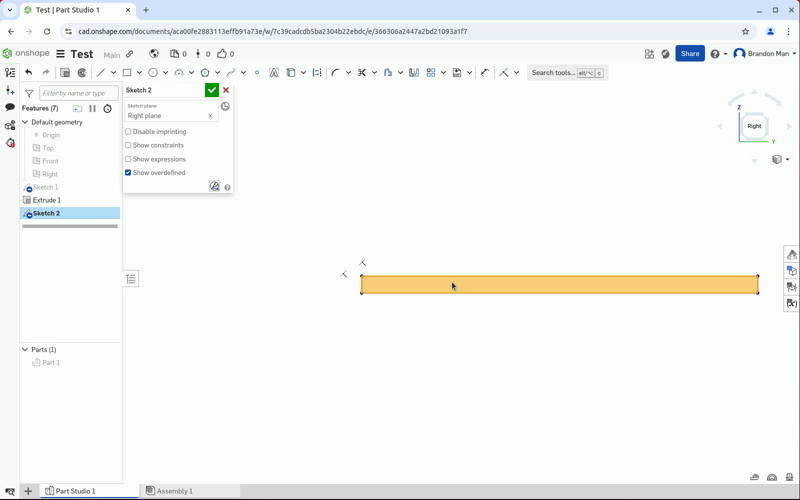
scroll(-6)
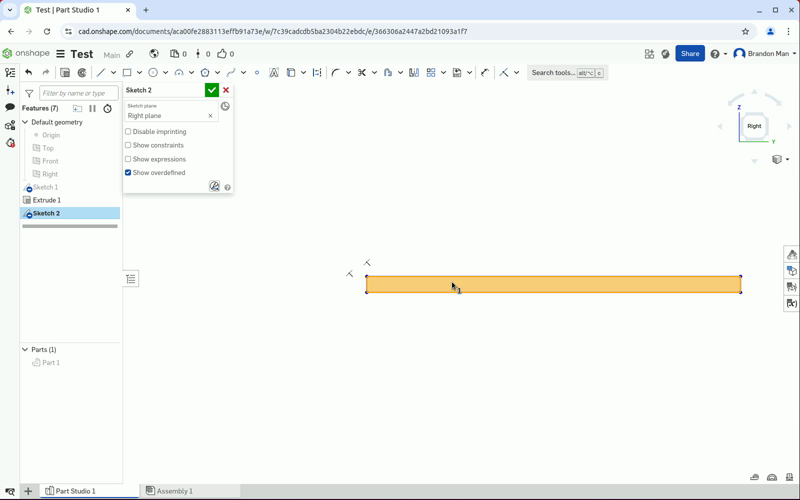
scroll(-6)
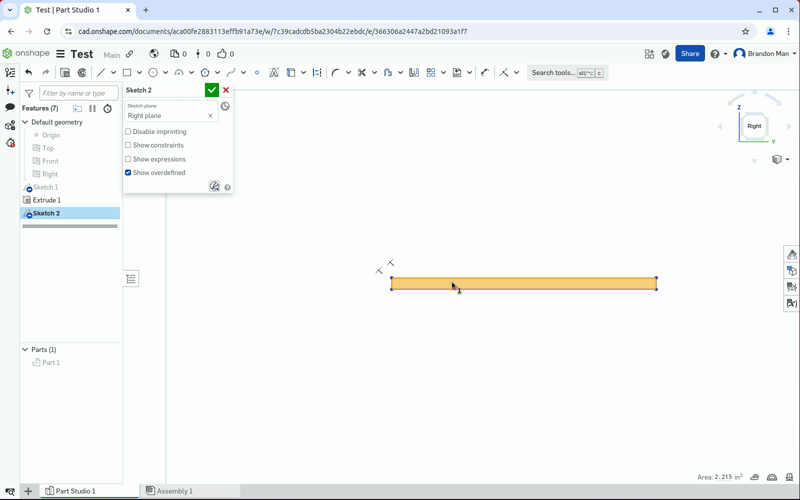
scroll(-6)
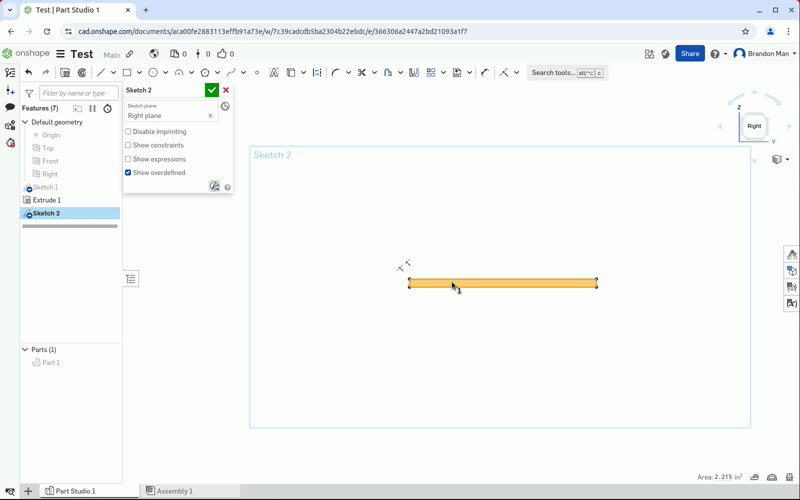
scroll(-6)
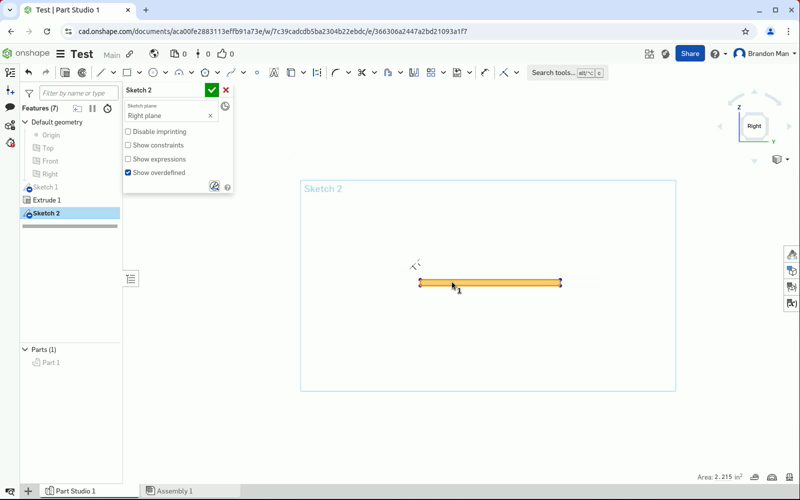
scroll(-6)
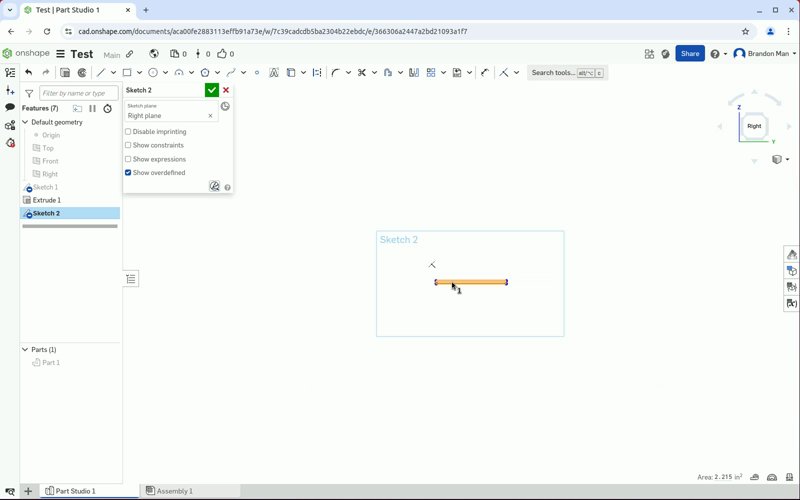
scroll(-6)
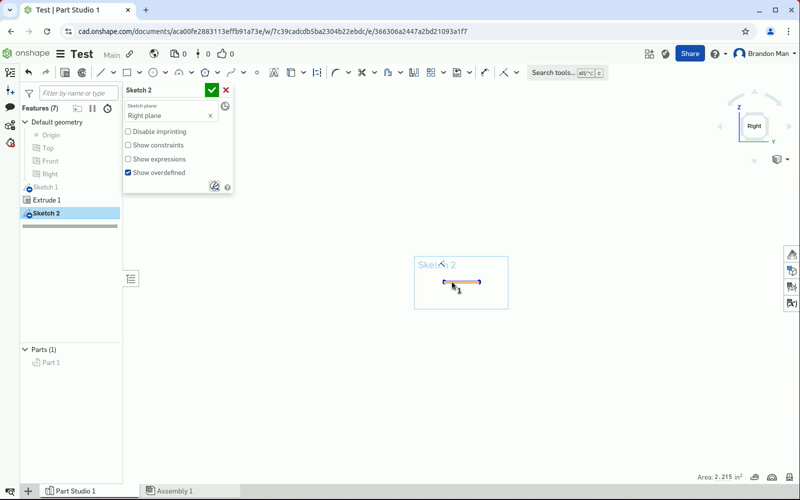
mouse_move(73, 352)
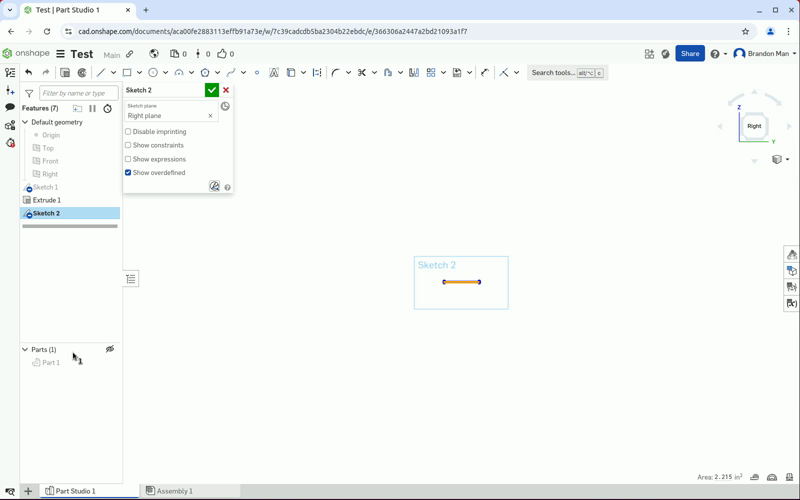
key(shift+y)
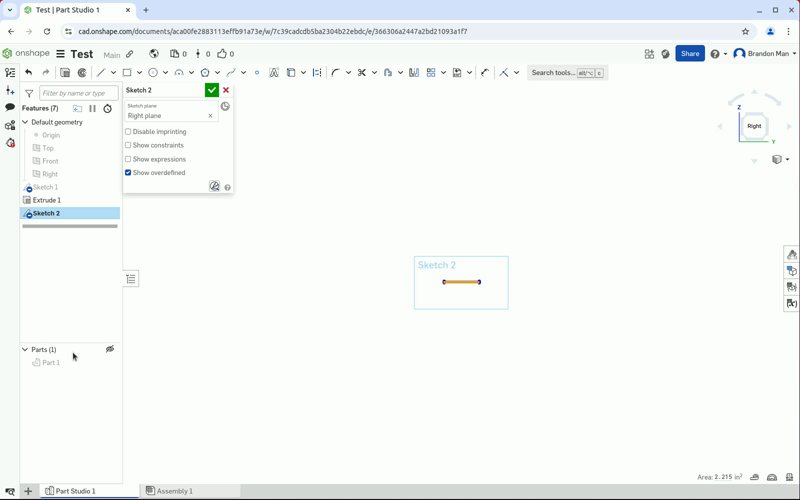
key(shift+e)
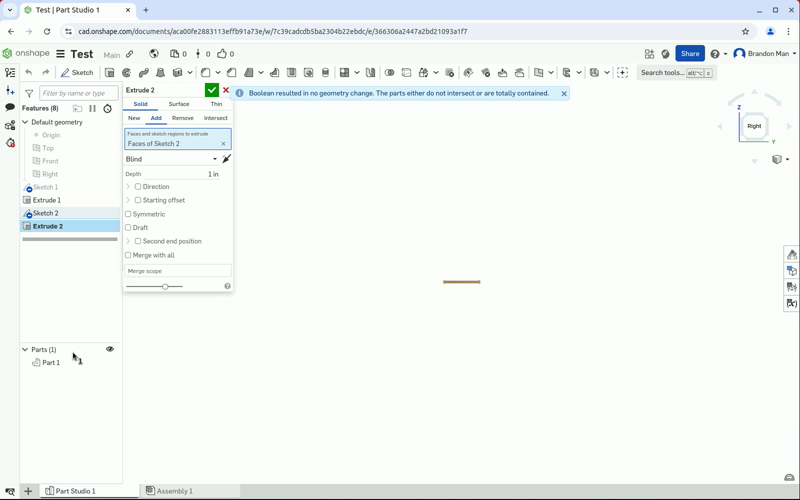
mouse_move(143, 106)
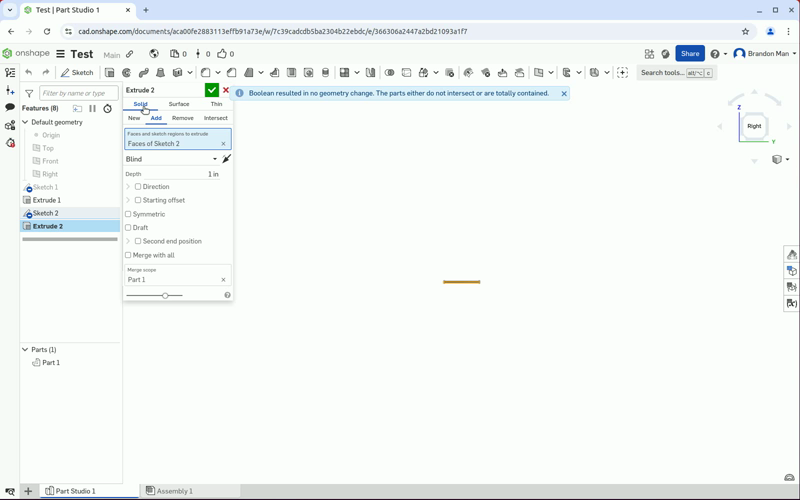
click(143, 106)
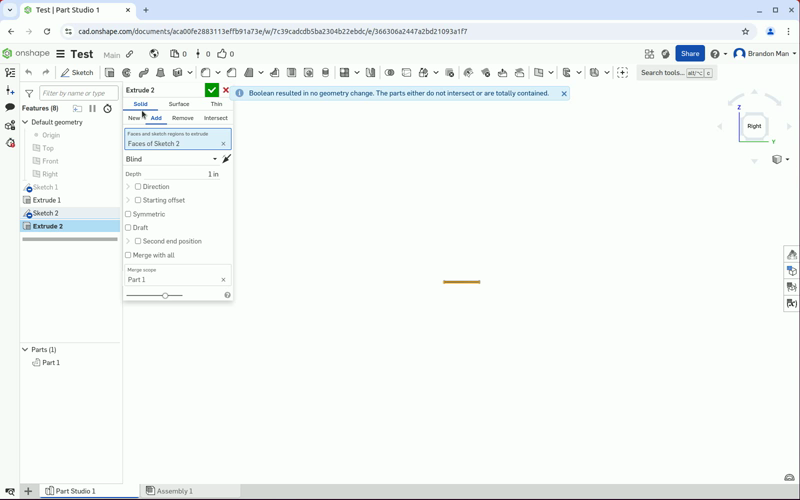
mouse_move(137, 120)
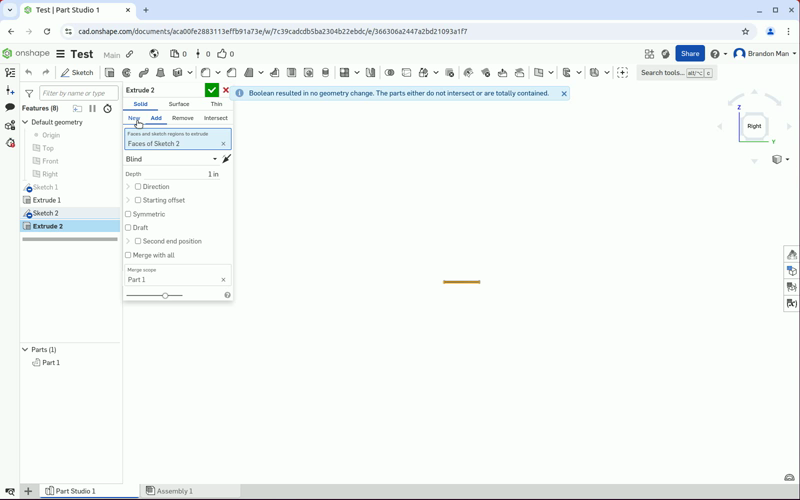
click(137, 120)
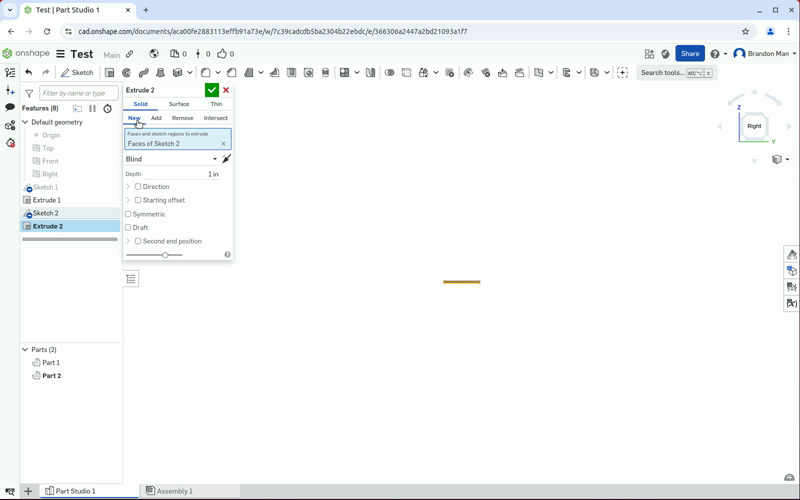
key(tab, 4)
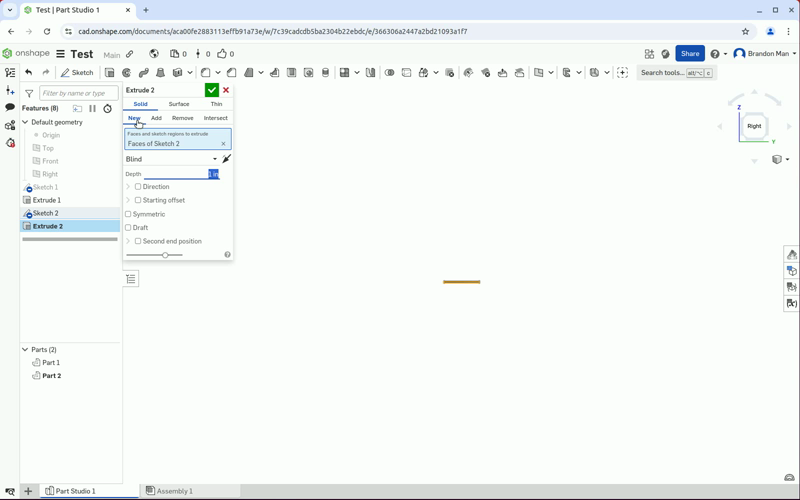
text(4.574)
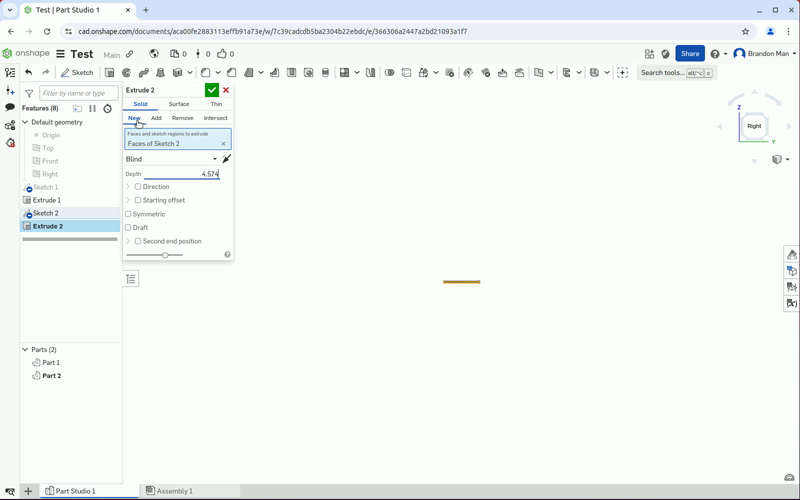
key(enter)
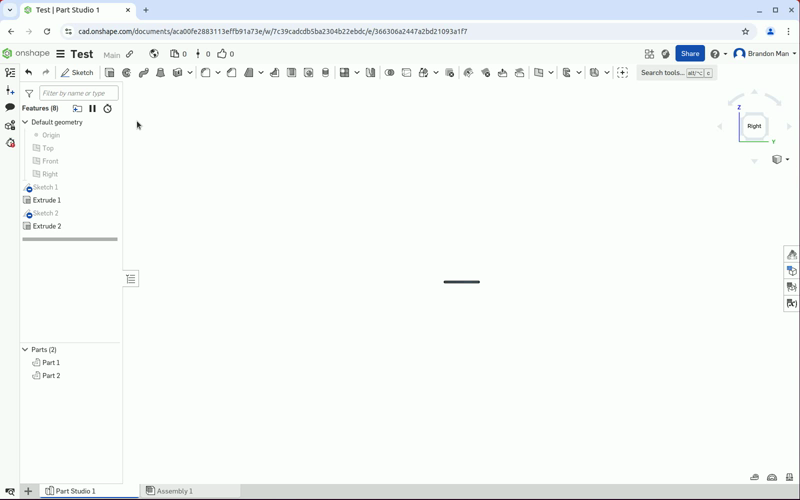
key(shift+h)
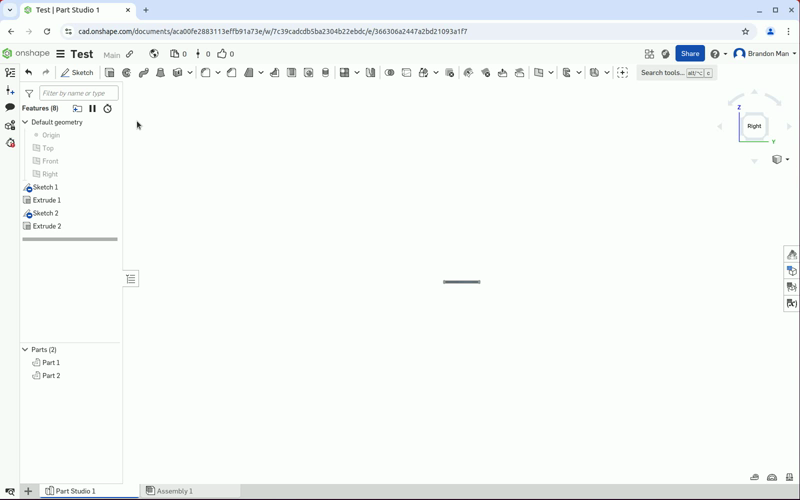
key(shift+h)
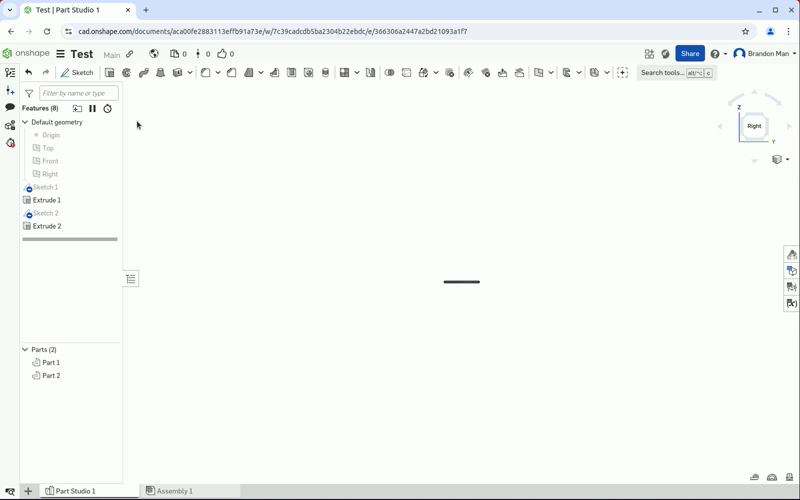
mouse_move(73, 189)
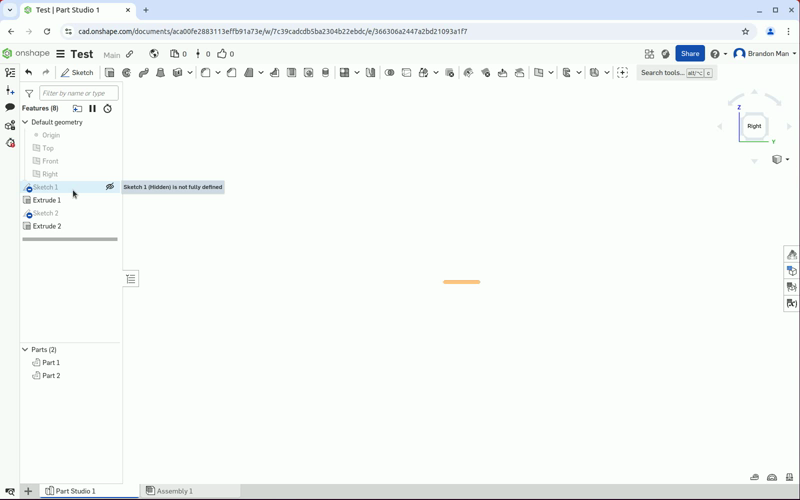
click(73, 189)
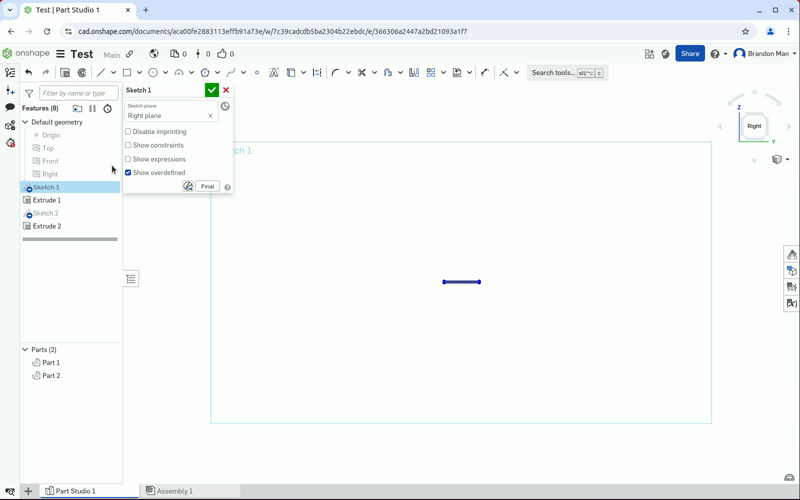
mouse_move(229, 92)
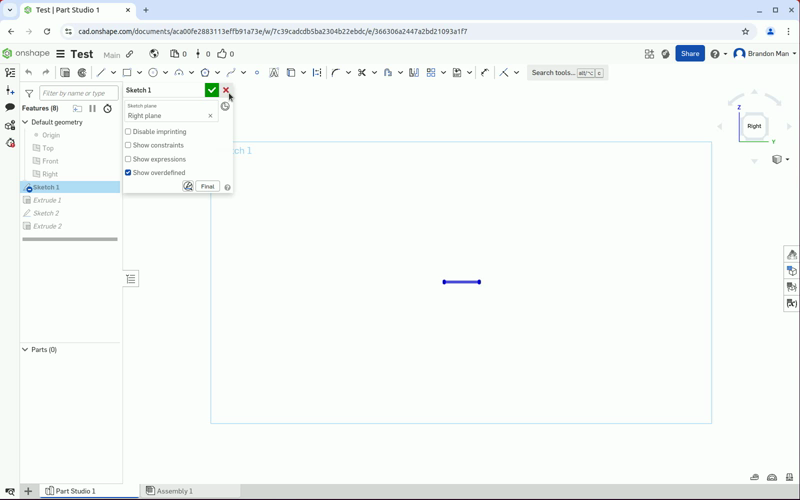
click(229, 92)
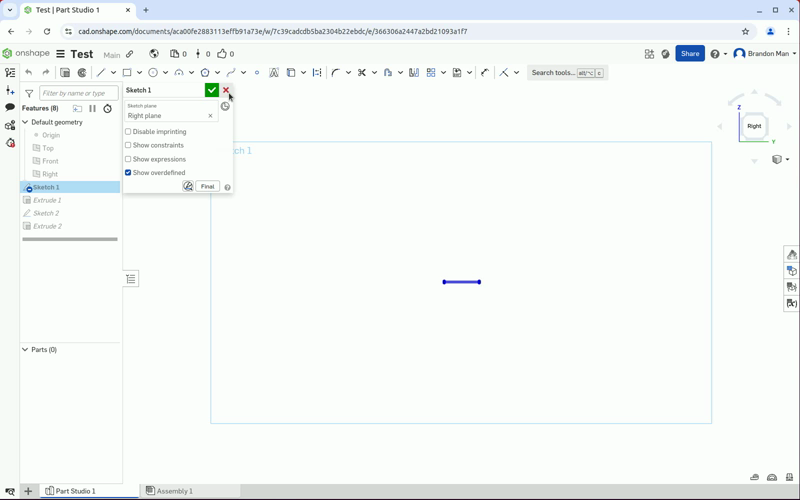
key(shift+s)
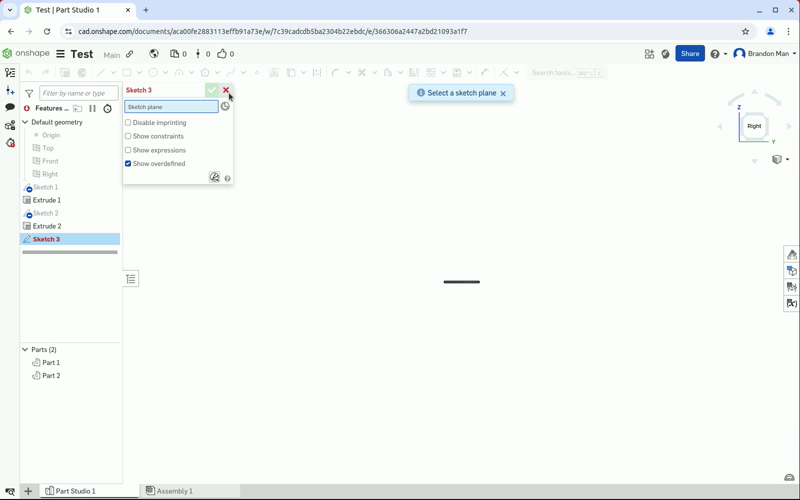
mouse_move(73, 176)
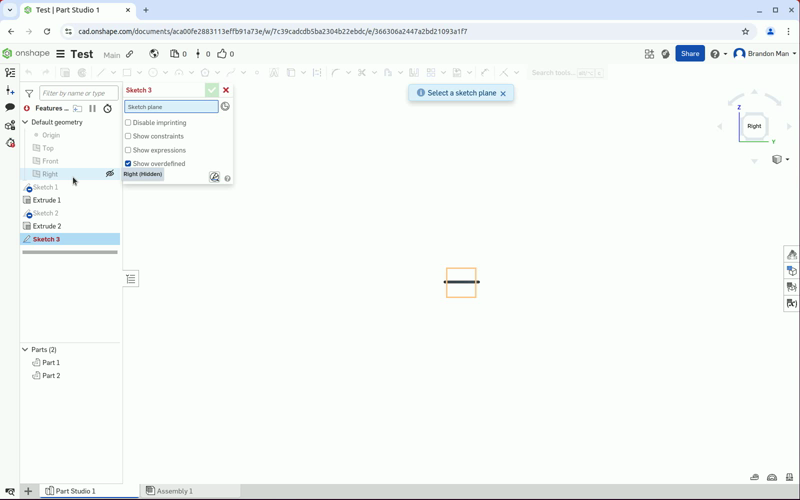
click(73, 176)
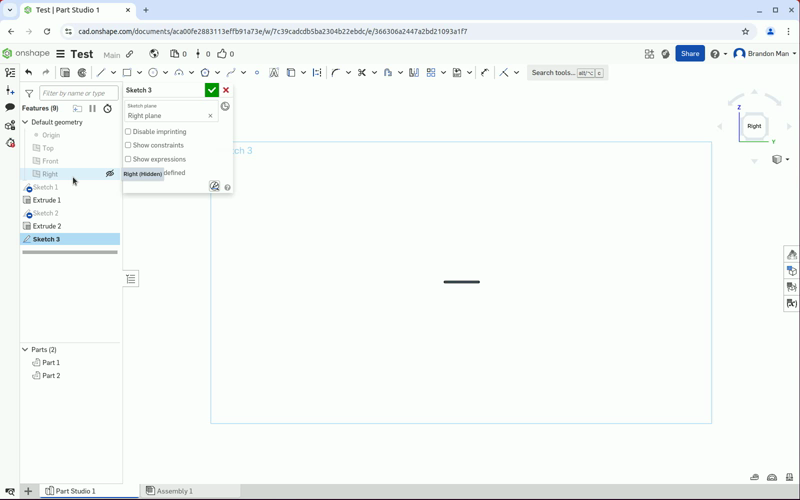
mouse_move(73, 352)
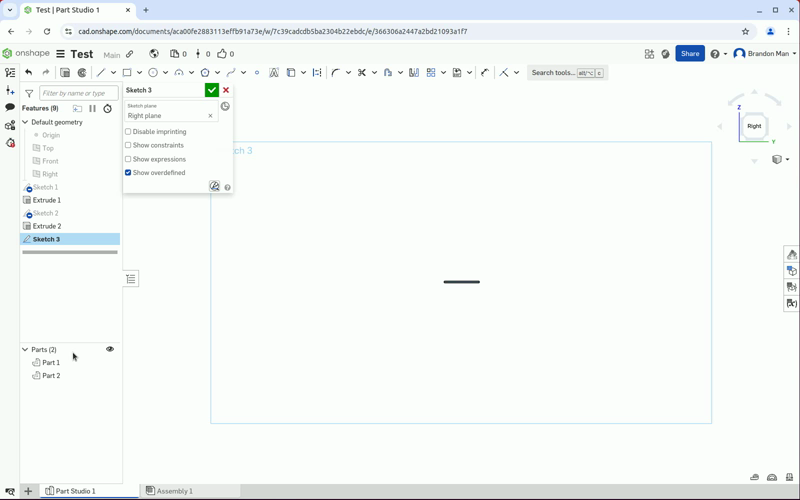
key(y)
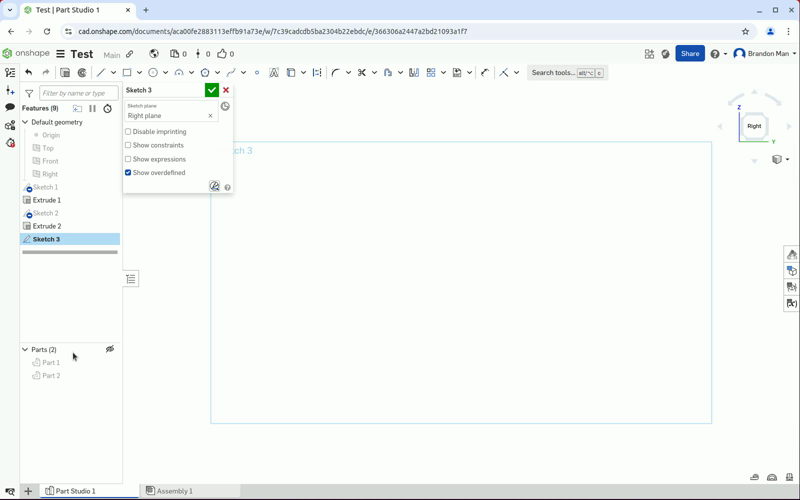
key(l)
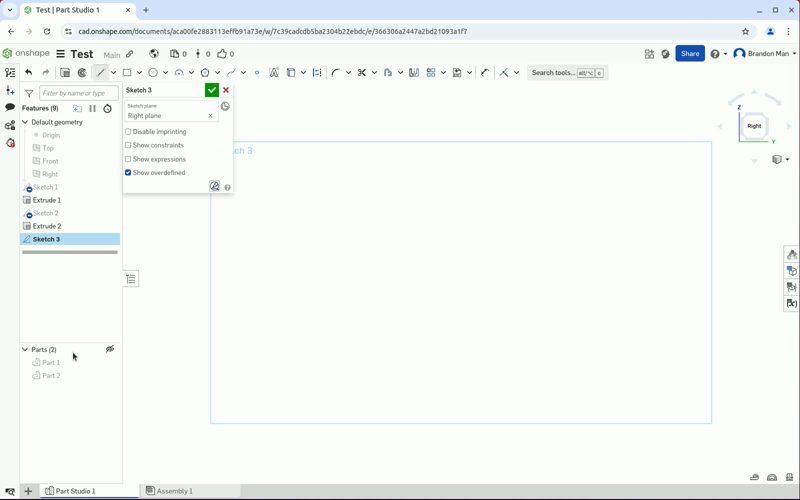
key_down(shift)
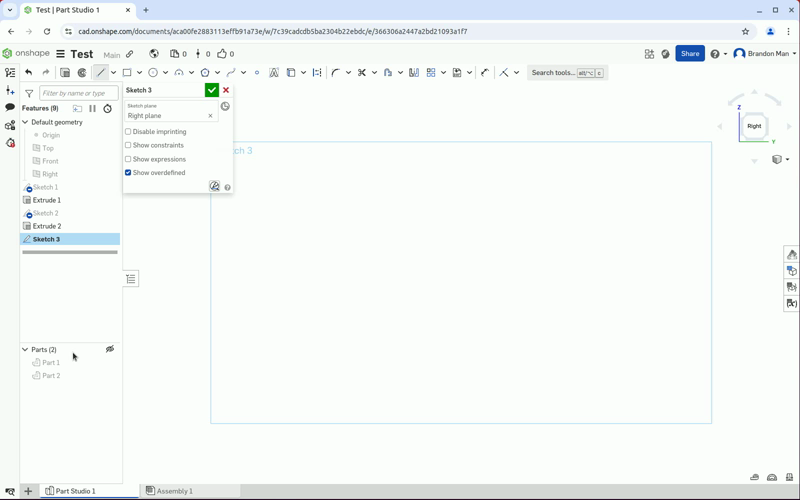
mouse_move(423, 291)
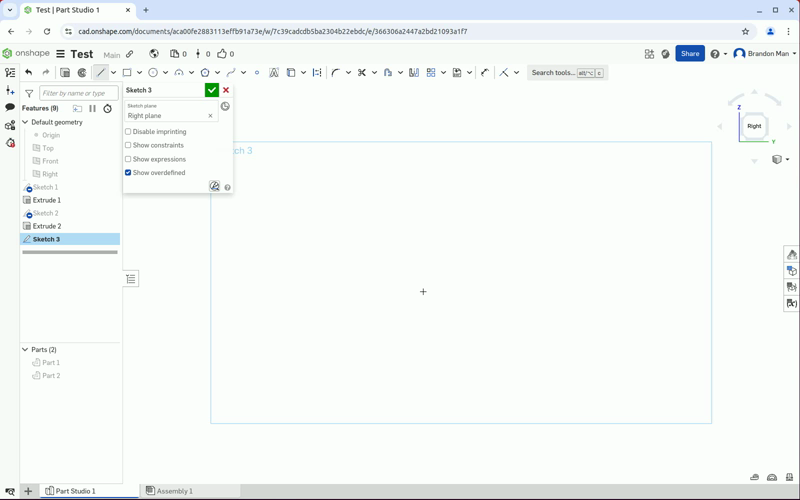
click(423, 291)
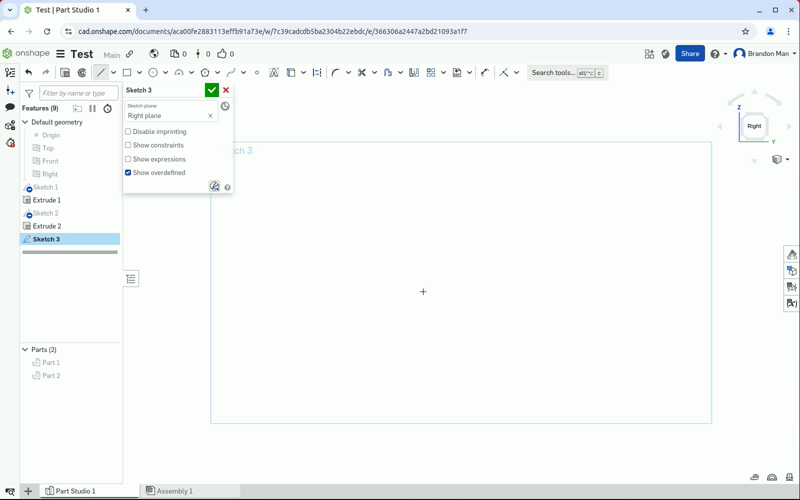
key_up(shift)
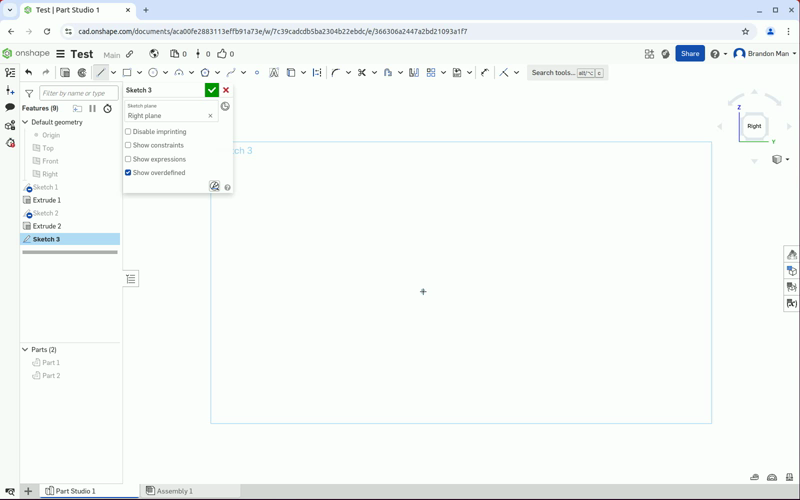
key_down(shift)
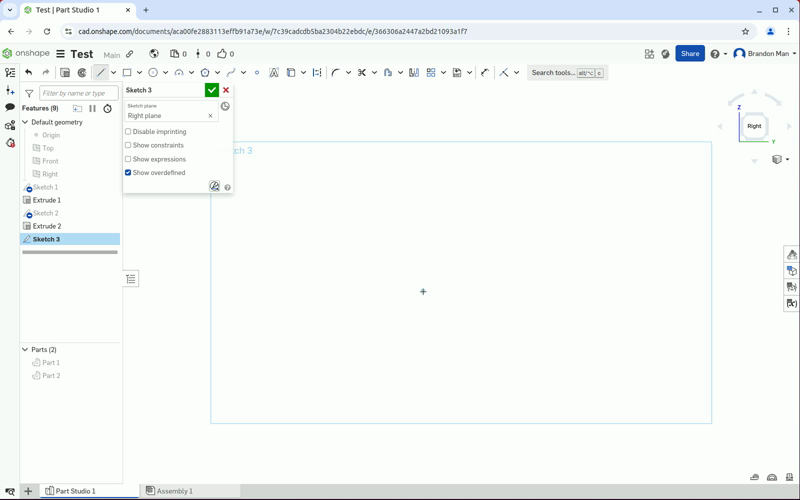
mouse_move(499, 291)
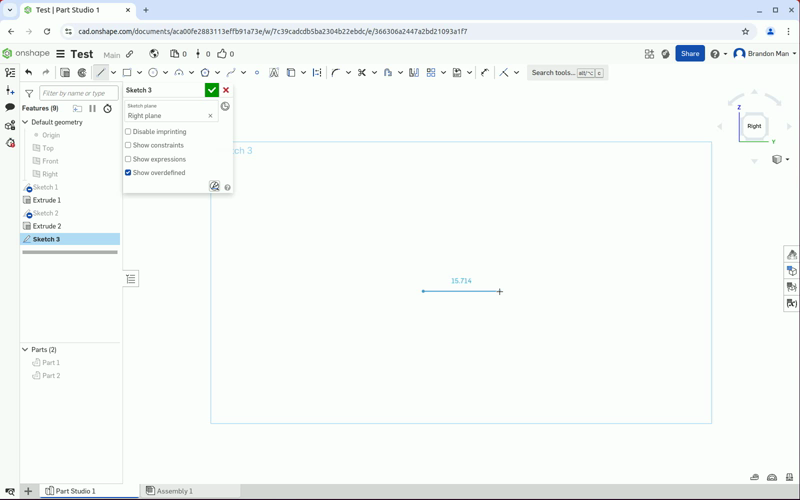
click(499, 291)
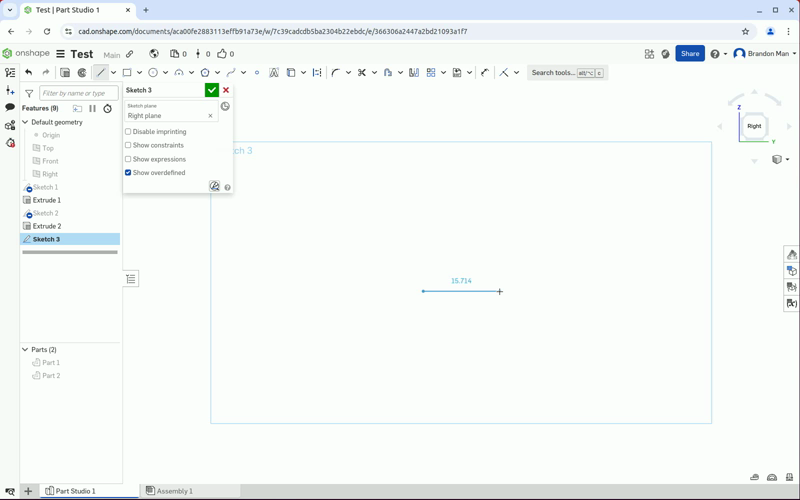
key_up(shift)
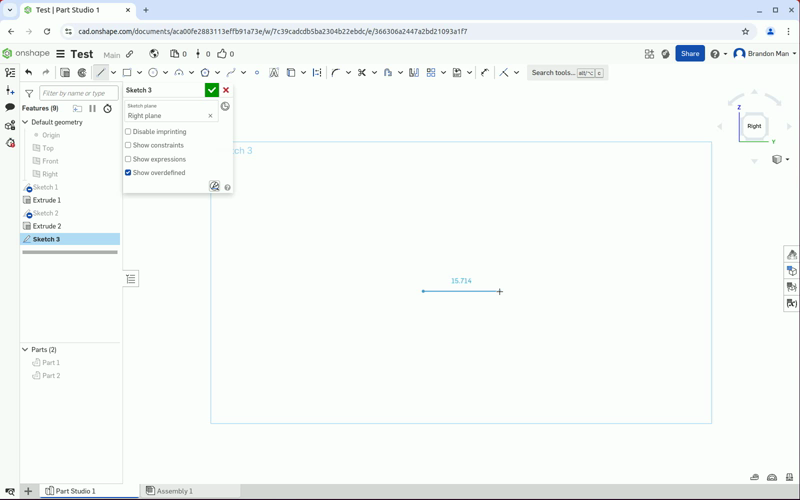
key_down(shift)
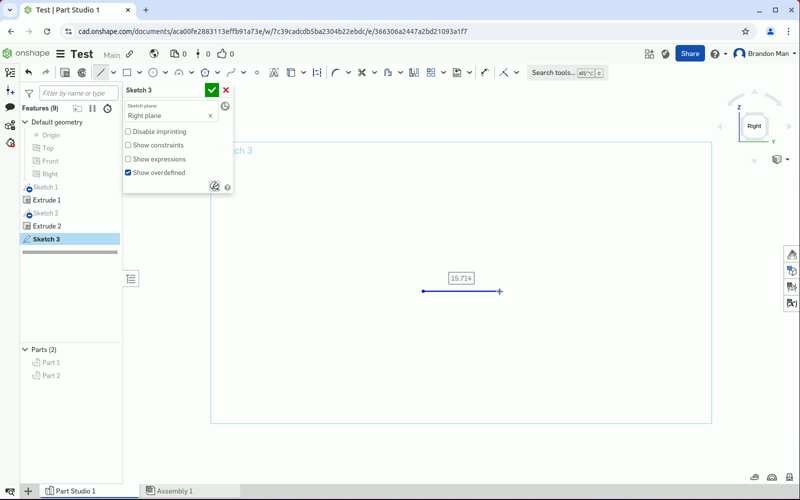
mouse_move(529, 291)
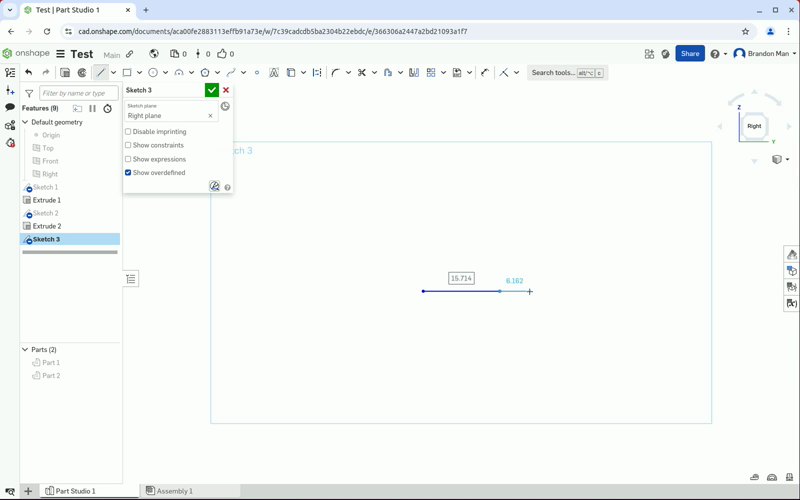
mouse_move(499, 290)
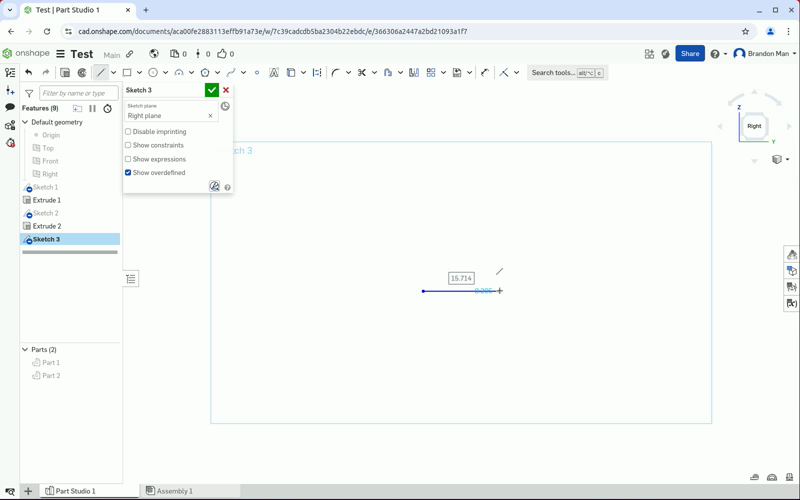
scroll(6)
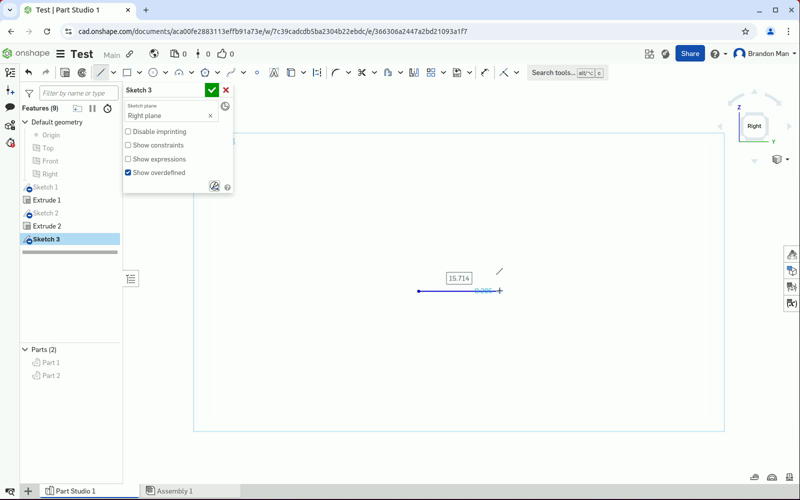
scroll(6)
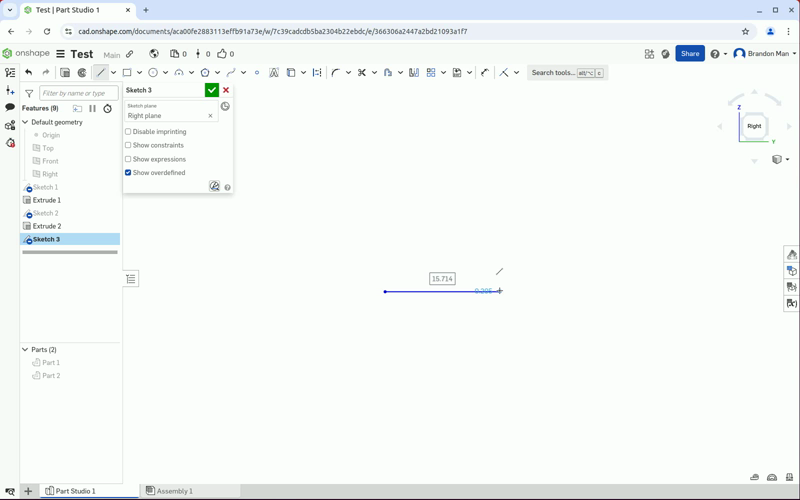
scroll(6)
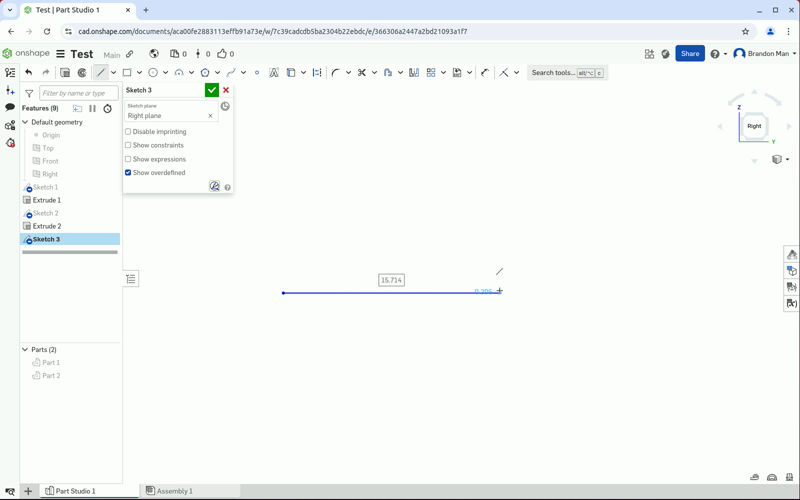
scroll(6)
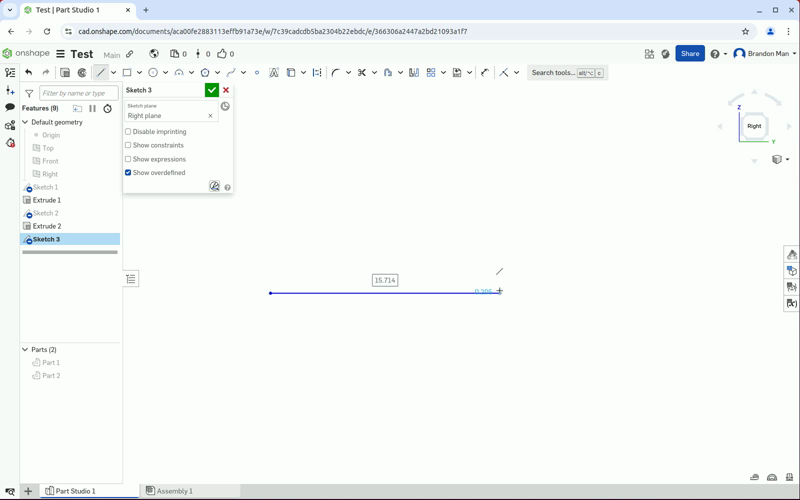
scroll(6)
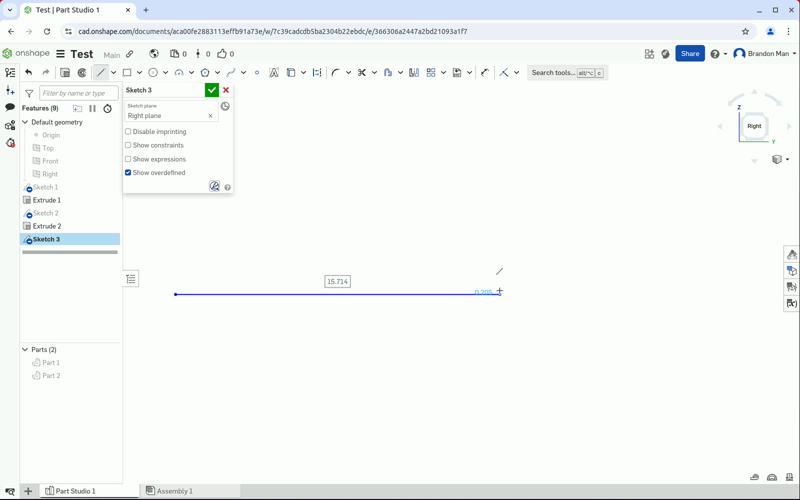
scroll(6)
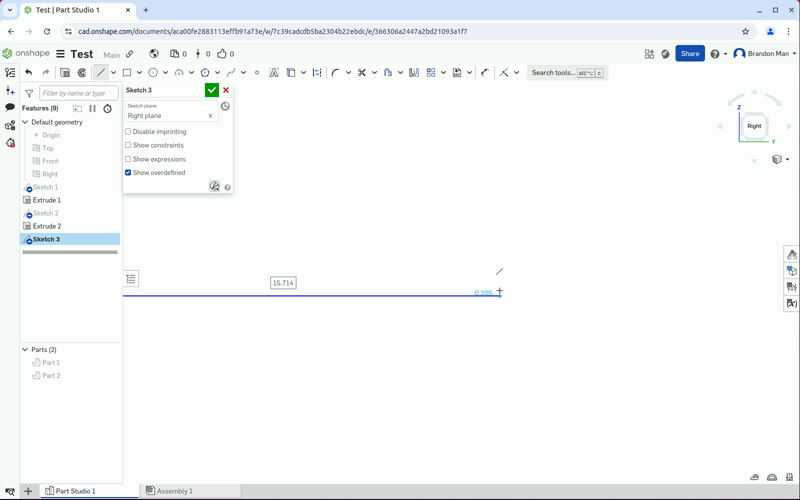
scroll(6)
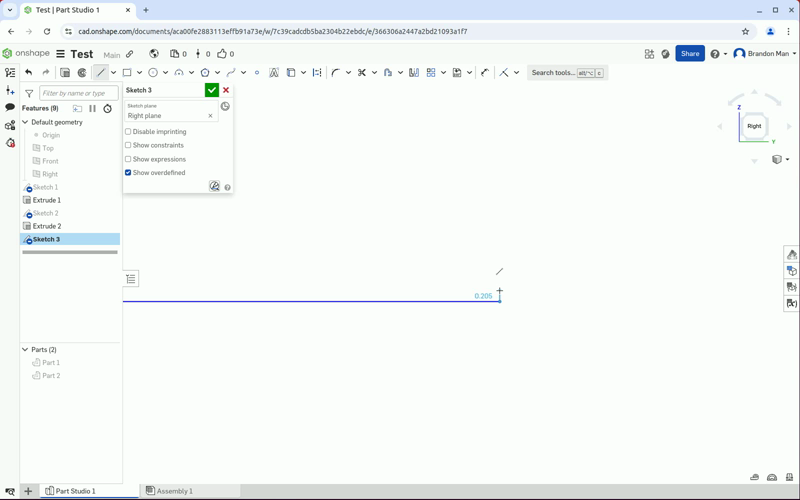
click(499, 290)
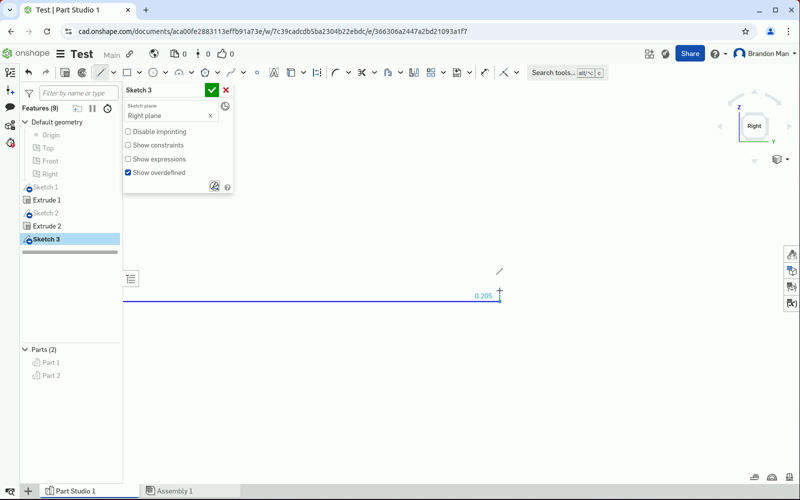
scroll(-6)
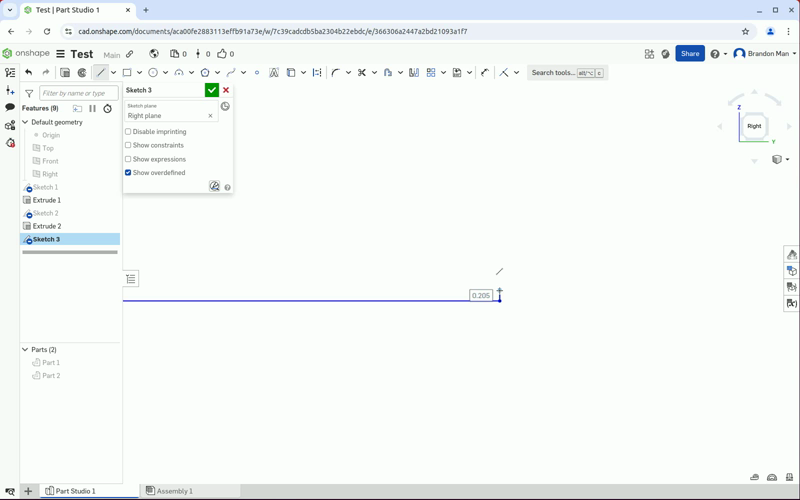
scroll(-6)
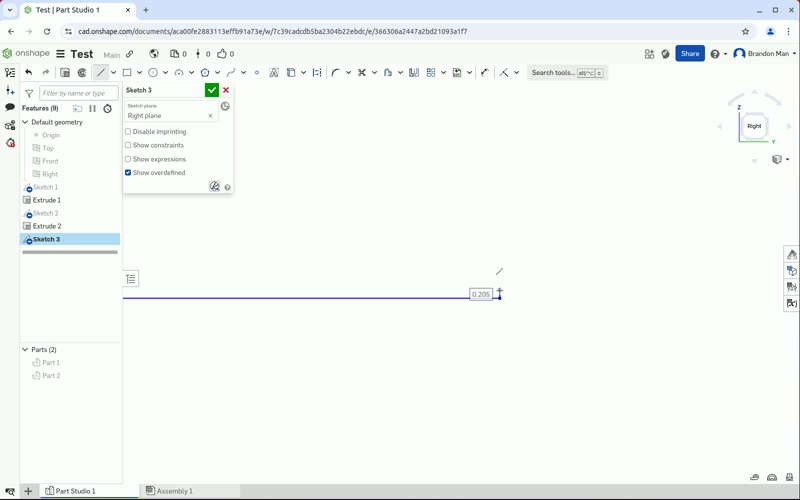
scroll(-6)
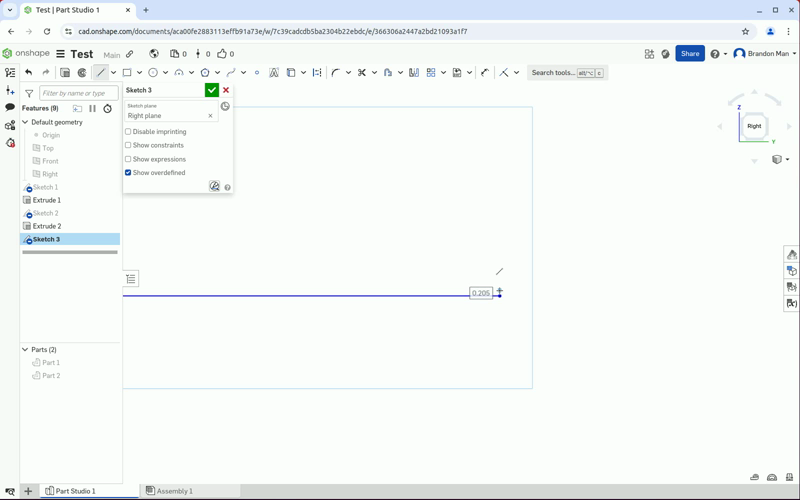
scroll(-6)
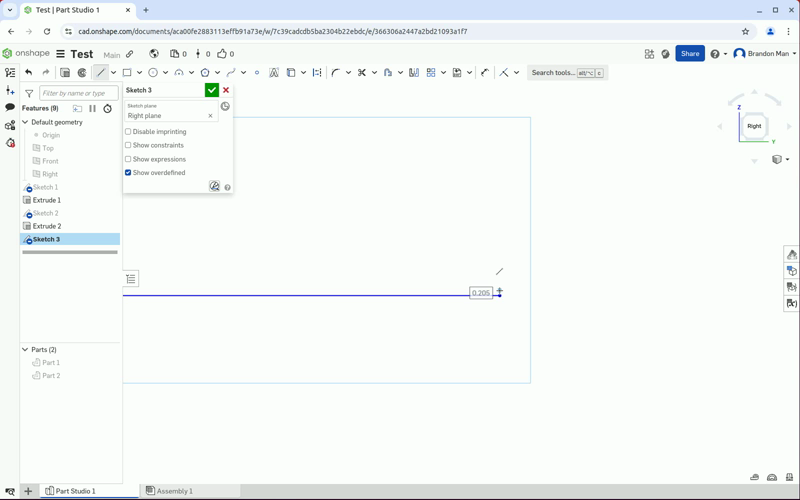
scroll(-6)
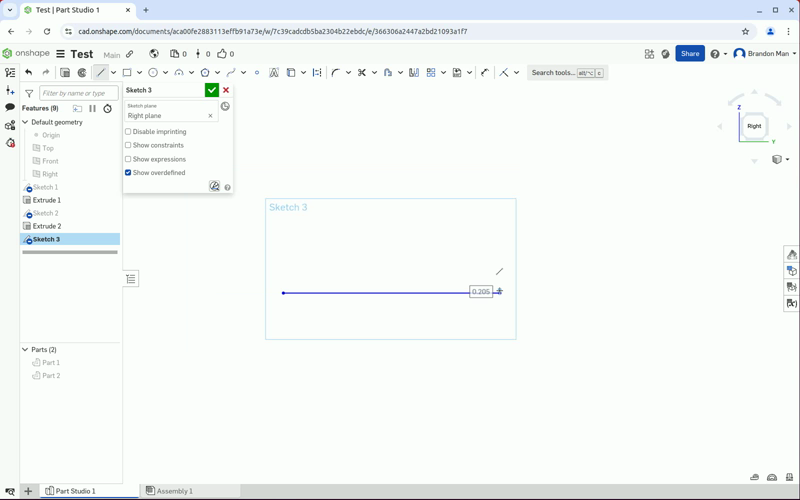
scroll(-6)
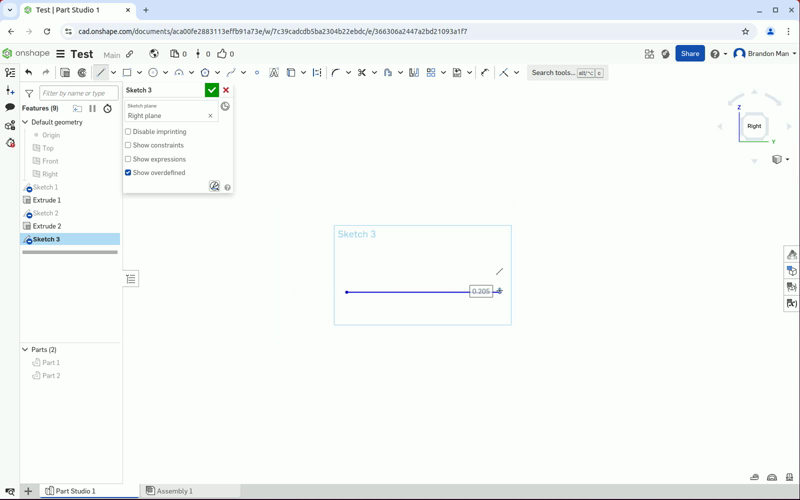
scroll(-6)
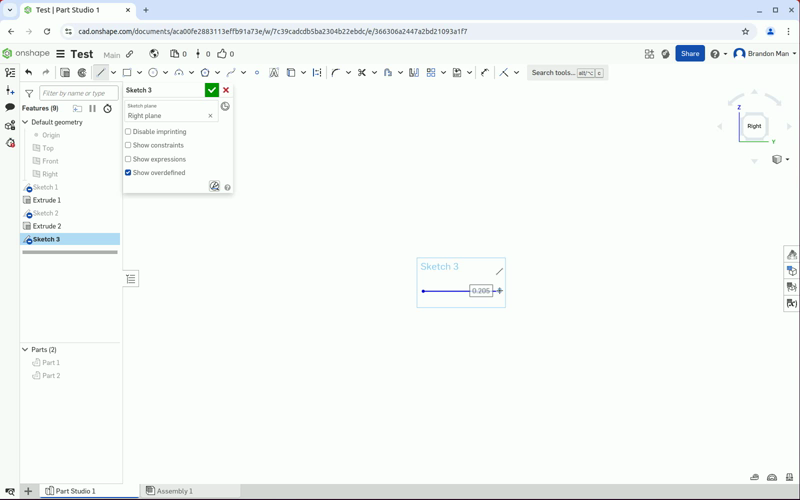
key_up(shift)
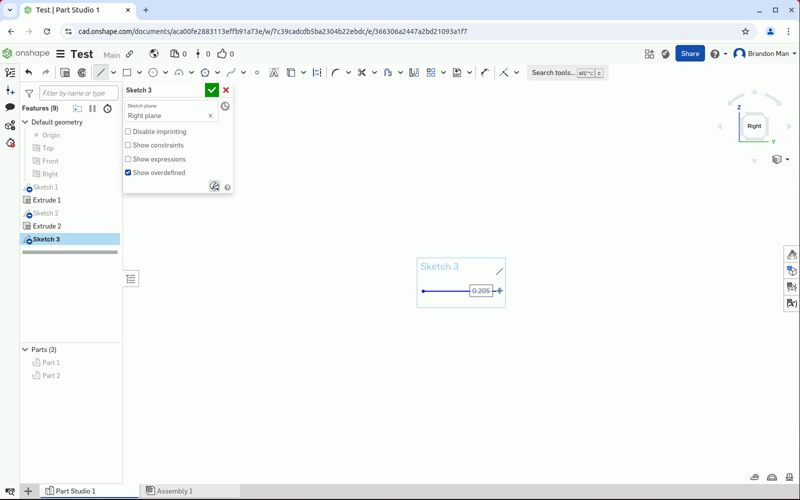
key_down(shift)
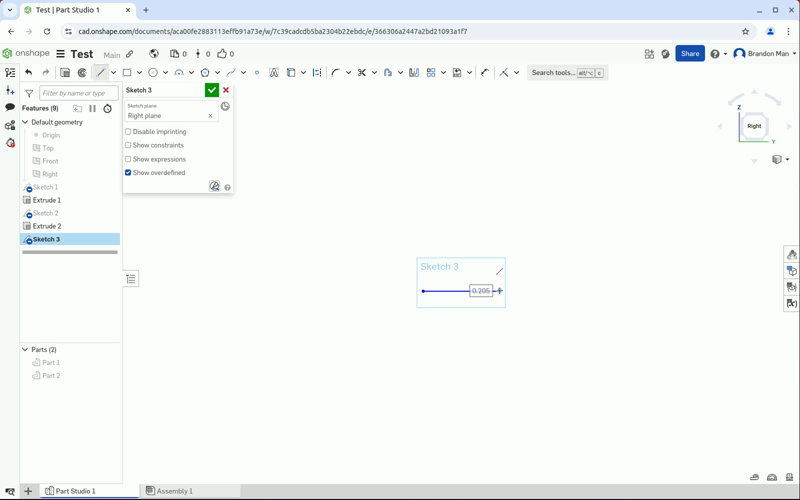
mouse_move(423, 290)
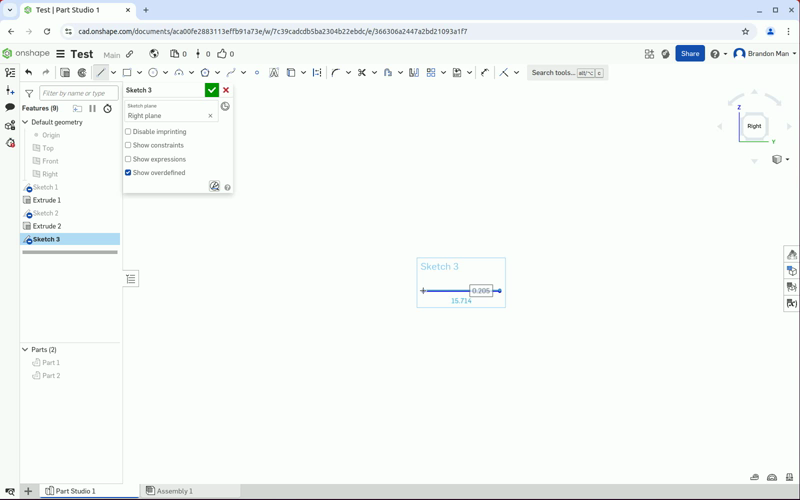
scroll(6)
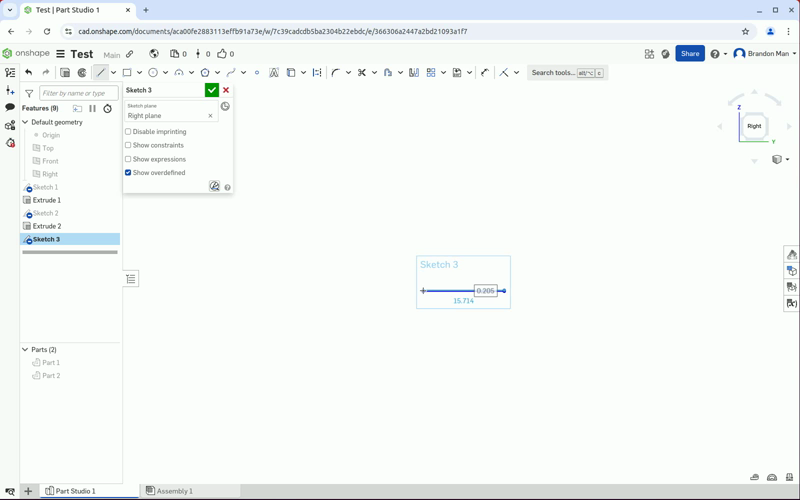
scroll(6)
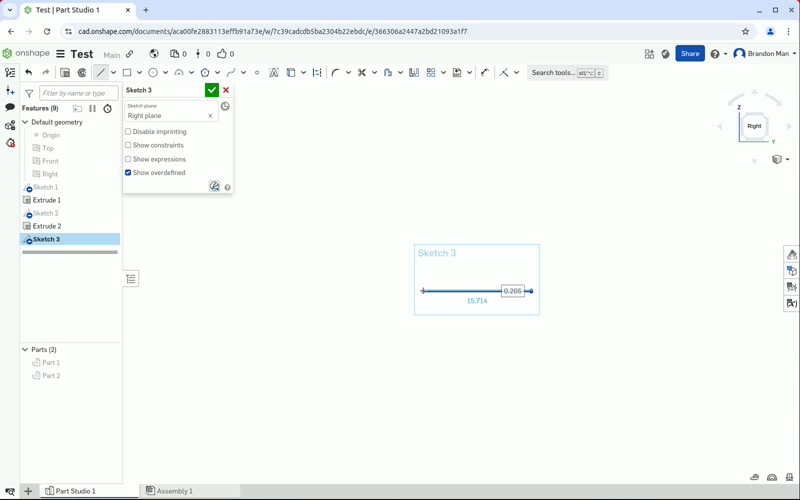
scroll(6)
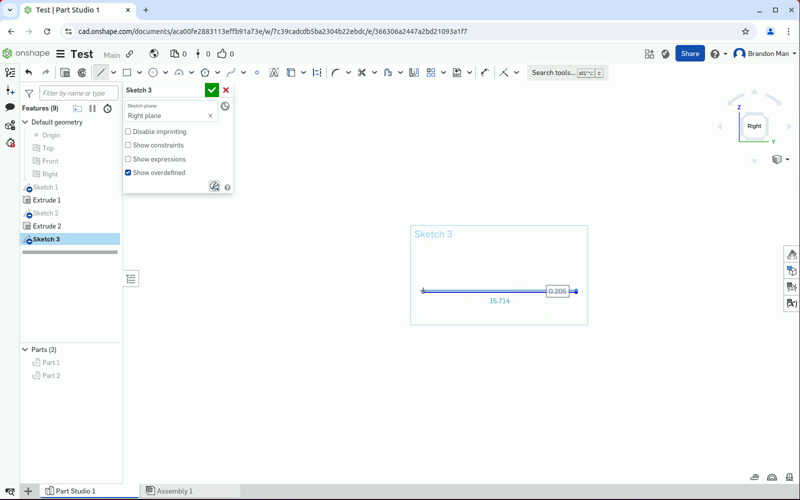
scroll(6)
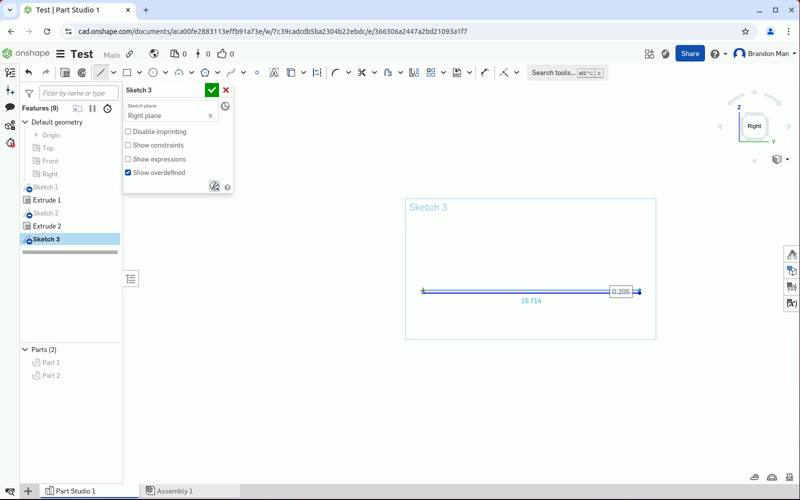
scroll(6)
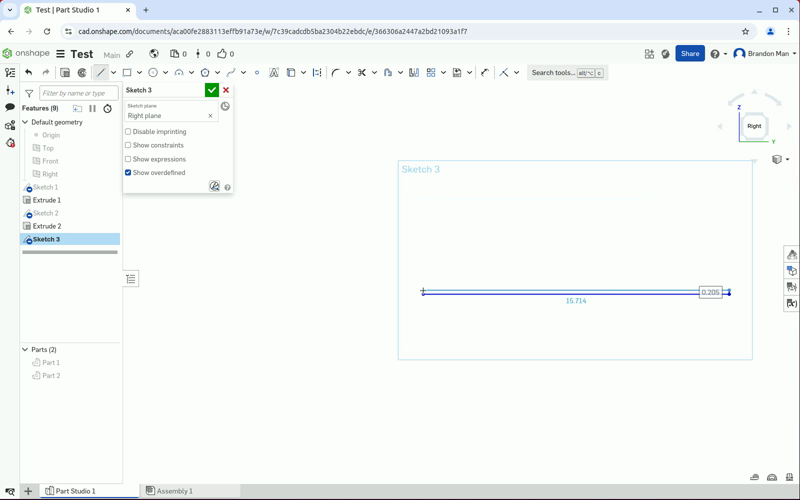
scroll(6)
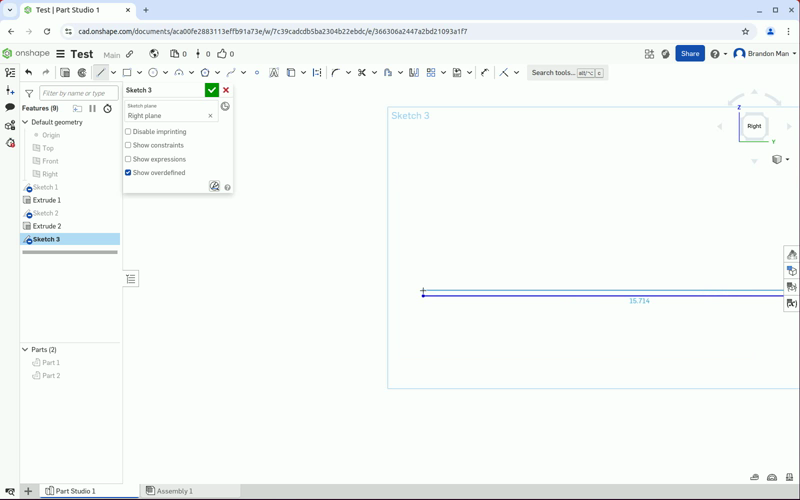
scroll(6)
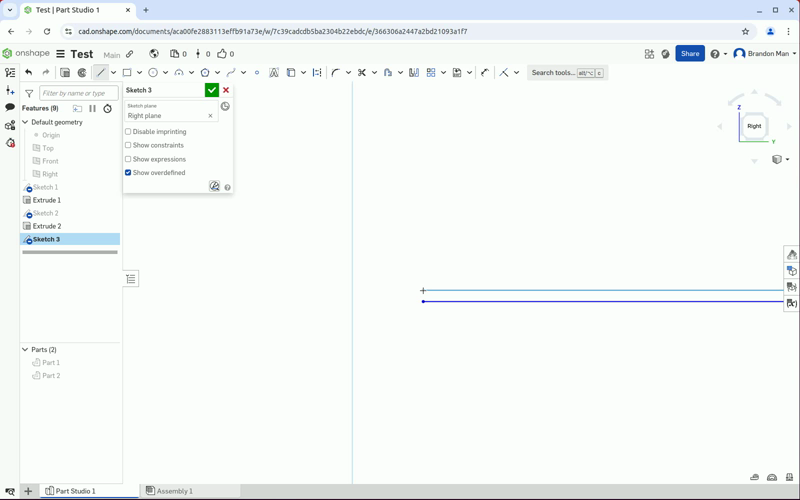
click(423, 290)
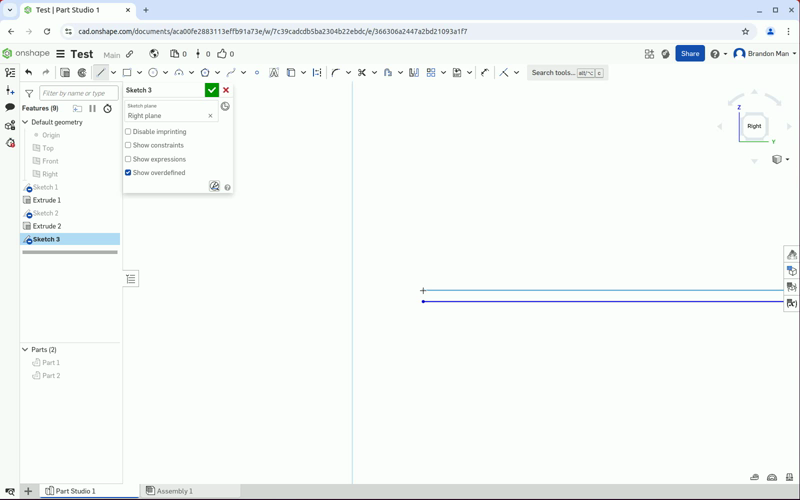
scroll(-6)
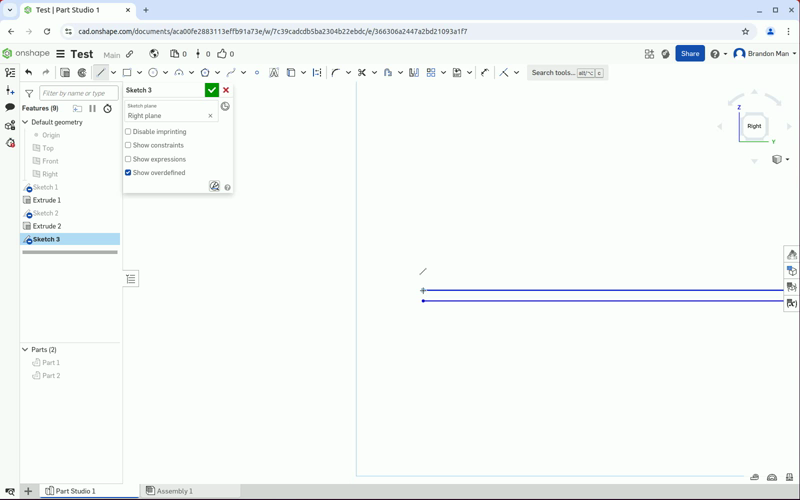
scroll(-6)
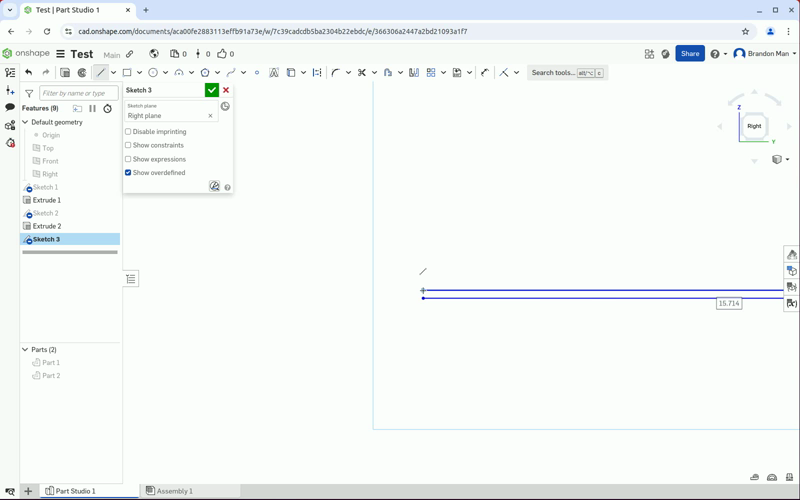
scroll(-6)
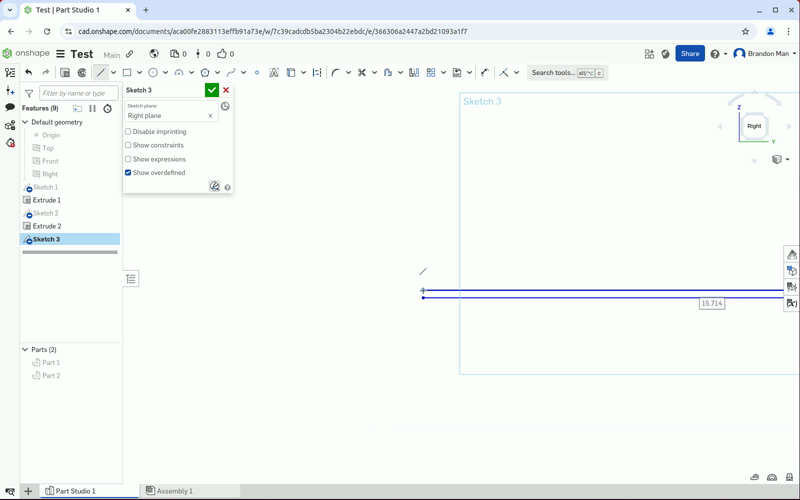
scroll(-6)
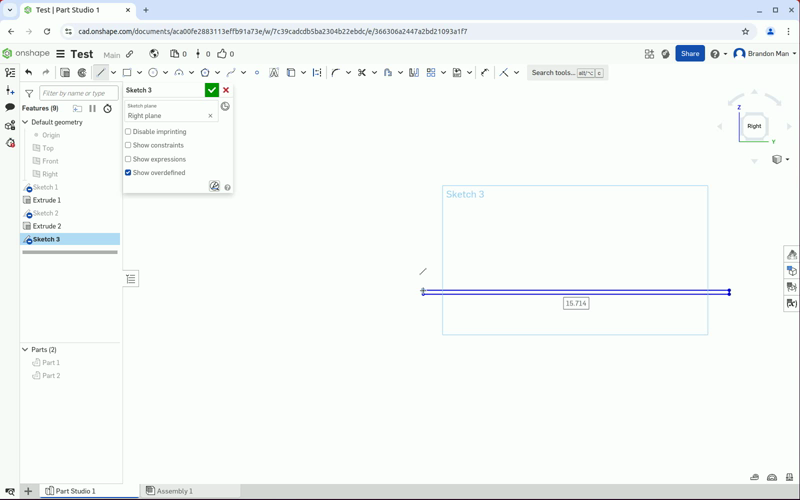
scroll(-6)
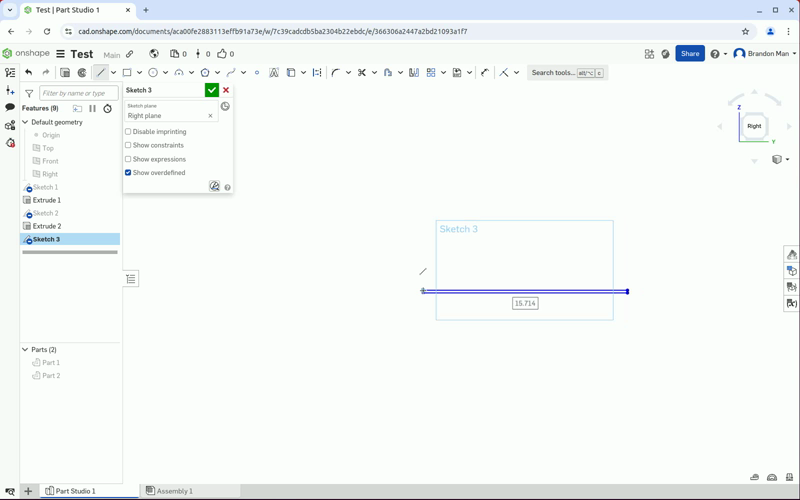
scroll(-6)
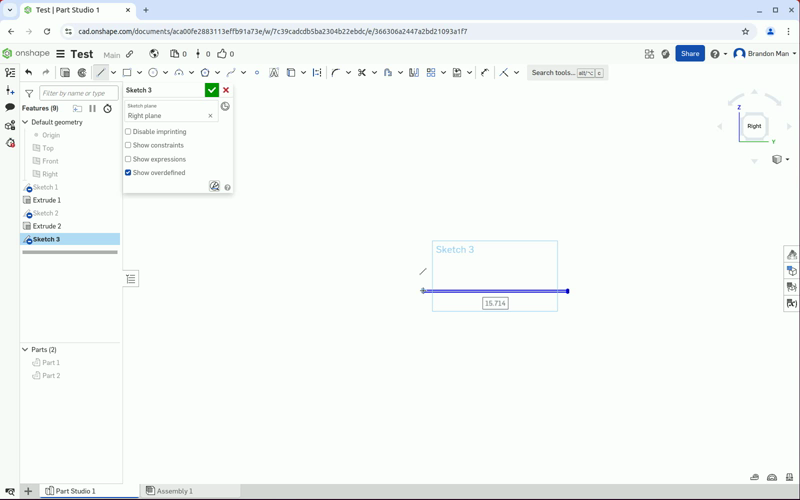
scroll(-6)
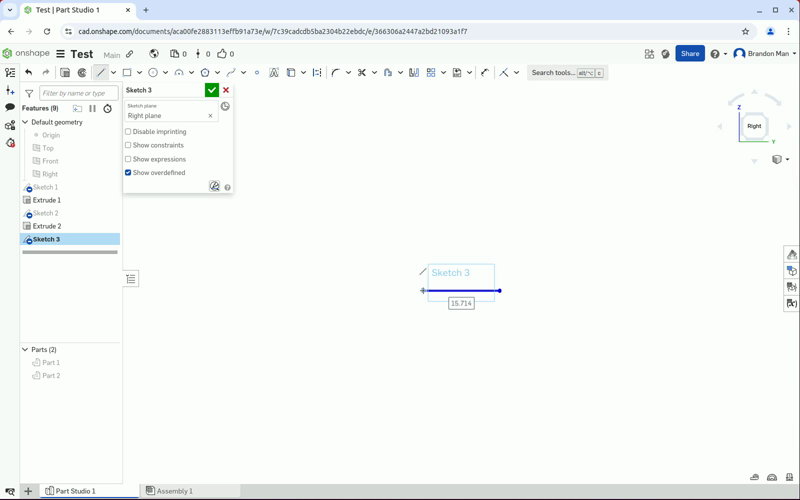
key_up(shift)
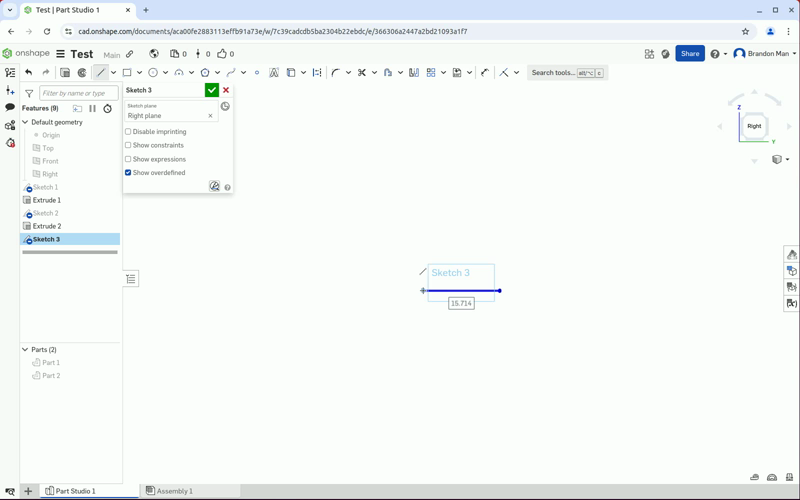
mouse_move(453, 290)
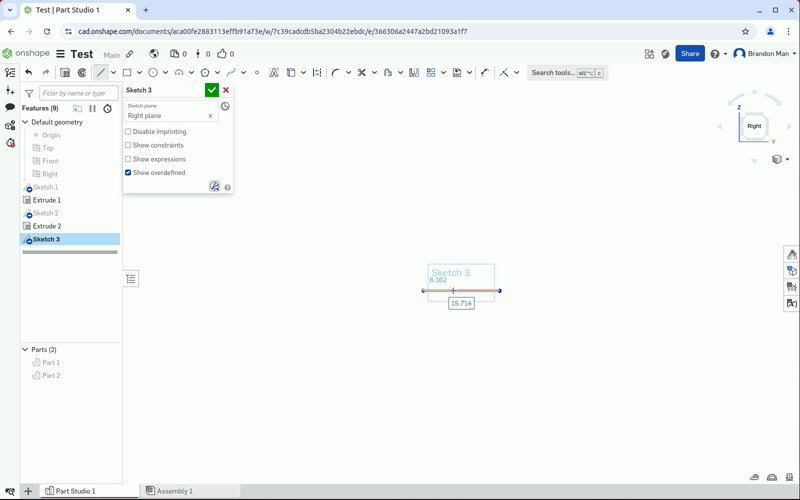
key_down(shift)
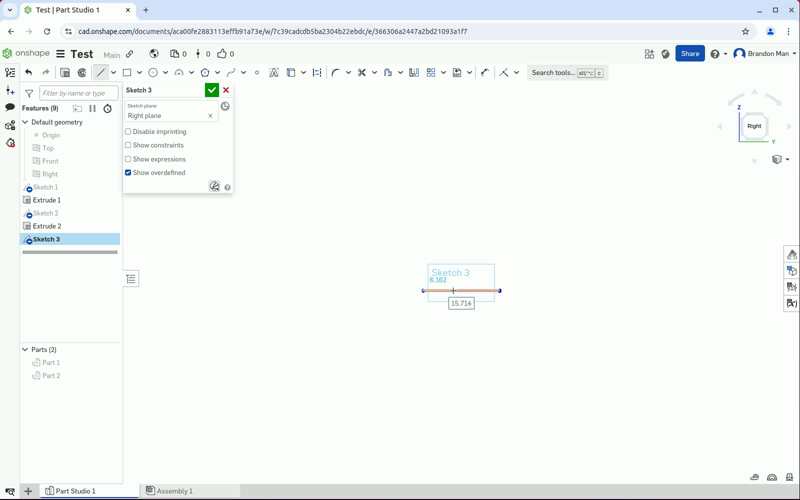
mouse_move(423, 291)
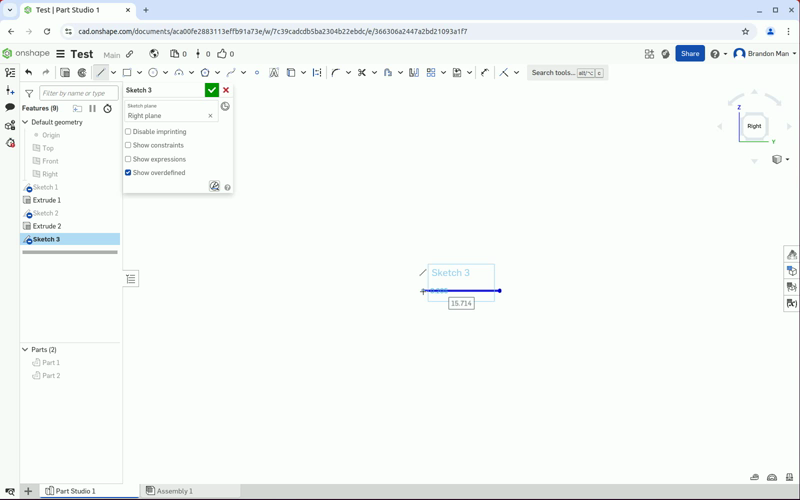
scroll(6)
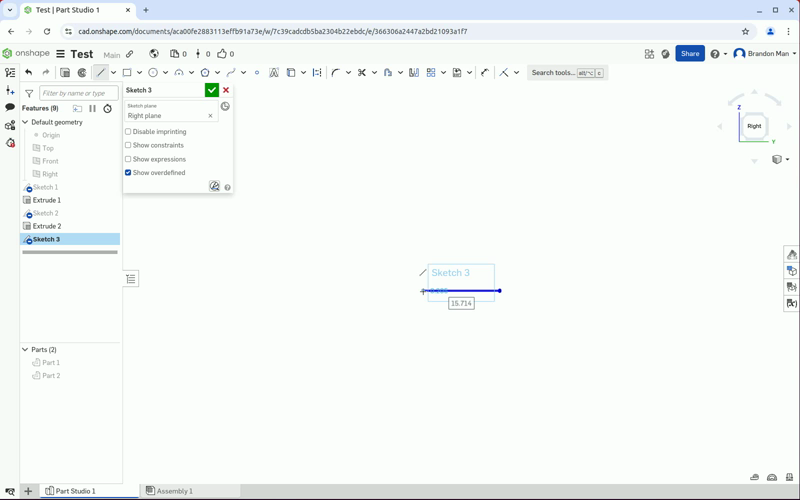
scroll(6)
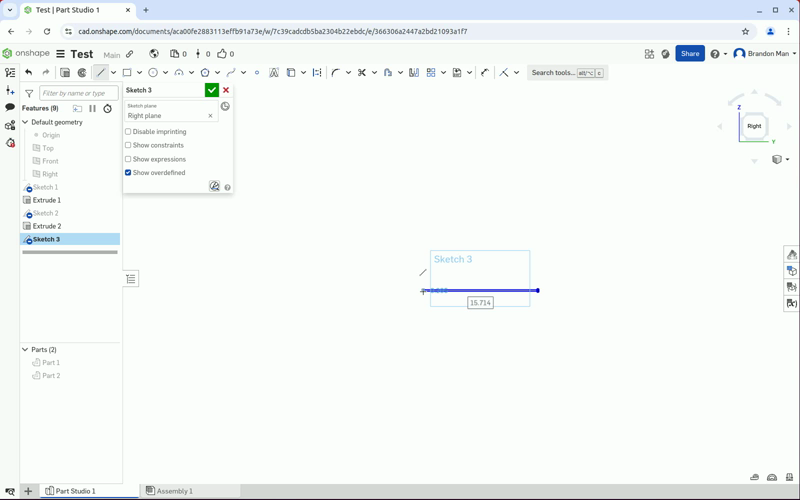
scroll(6)
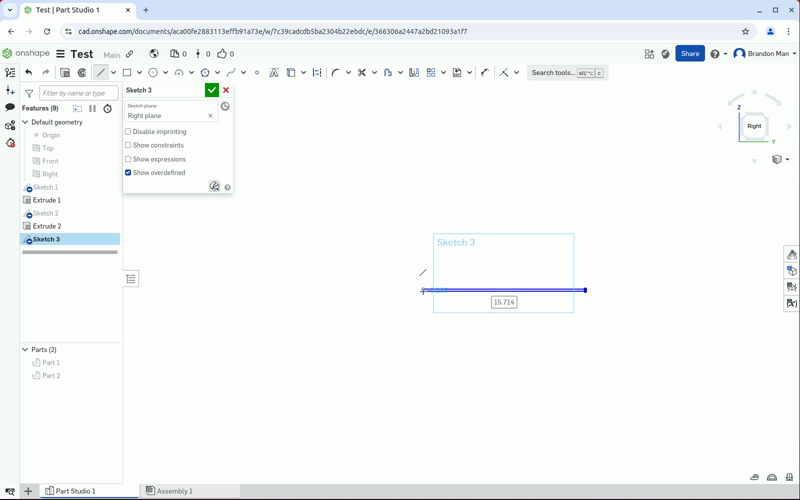
scroll(6)
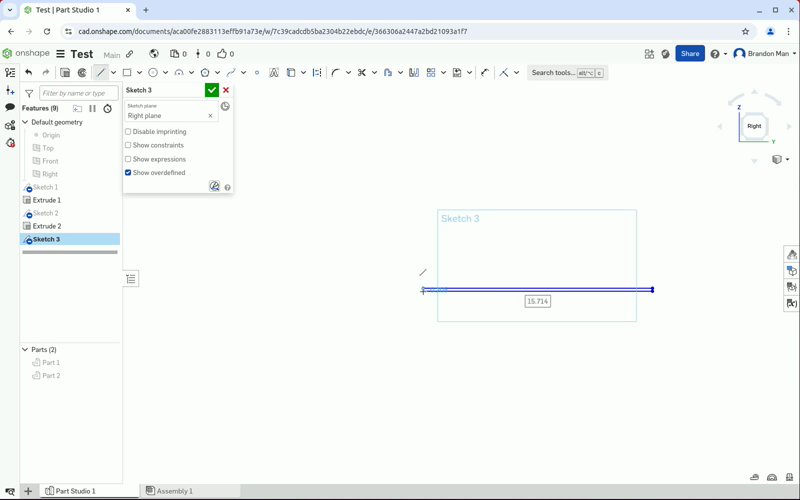
scroll(6)
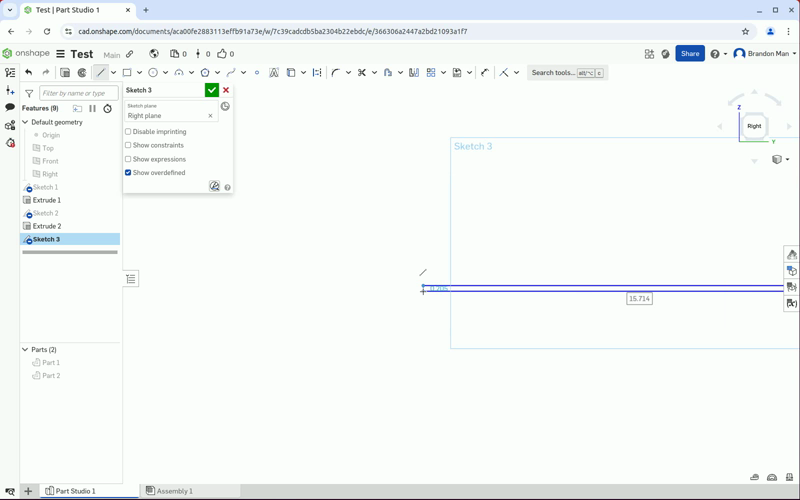
scroll(6)
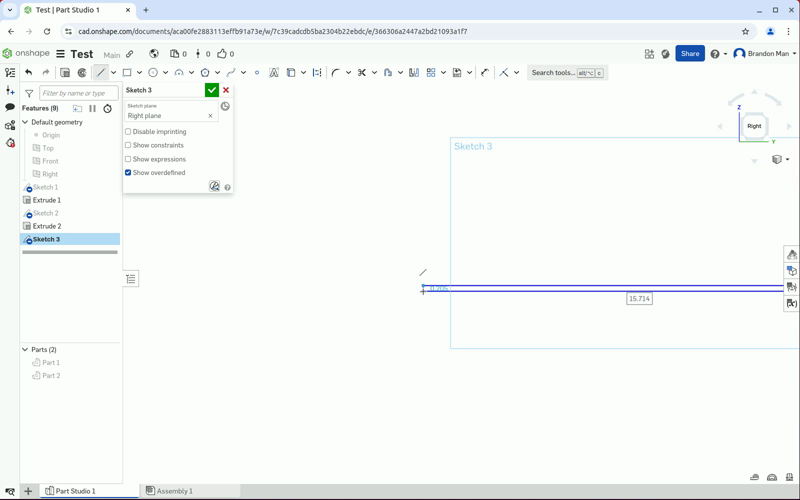
scroll(6)
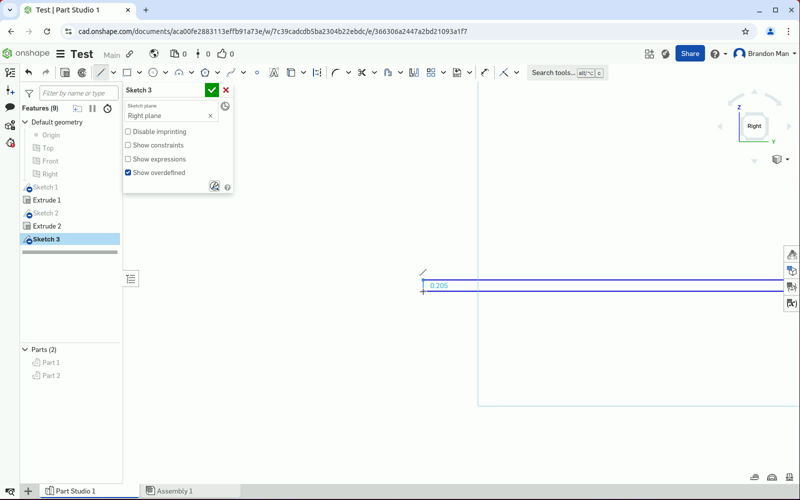
key_up(shift)
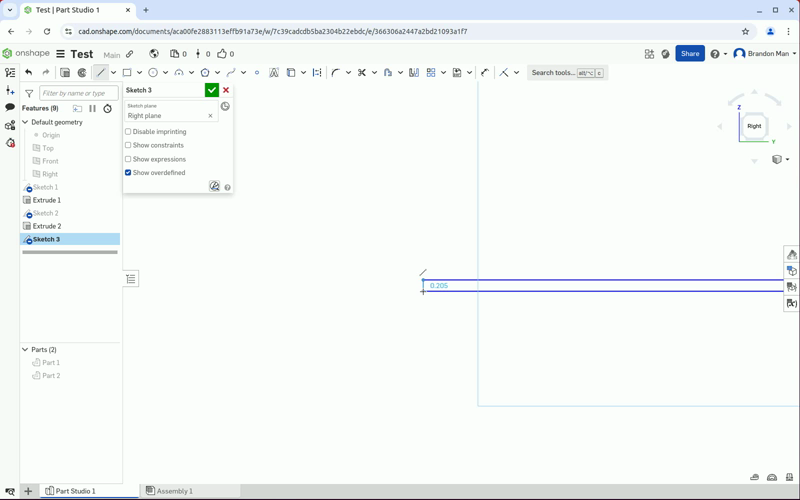
click(423, 291)
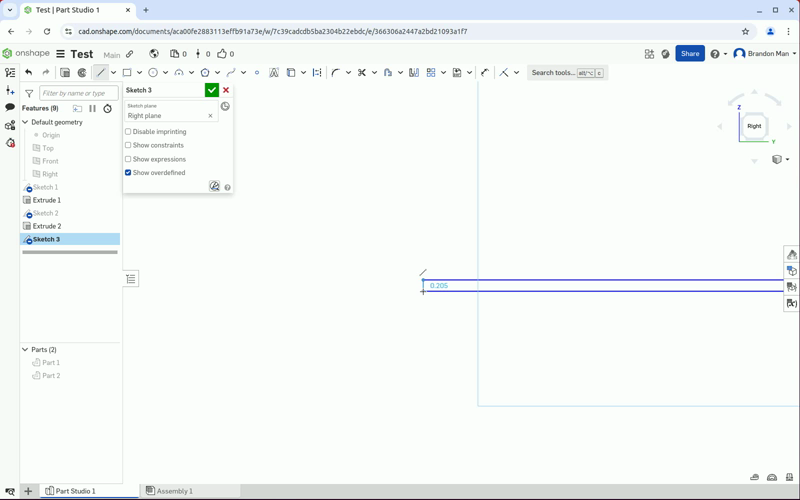
scroll(-6)
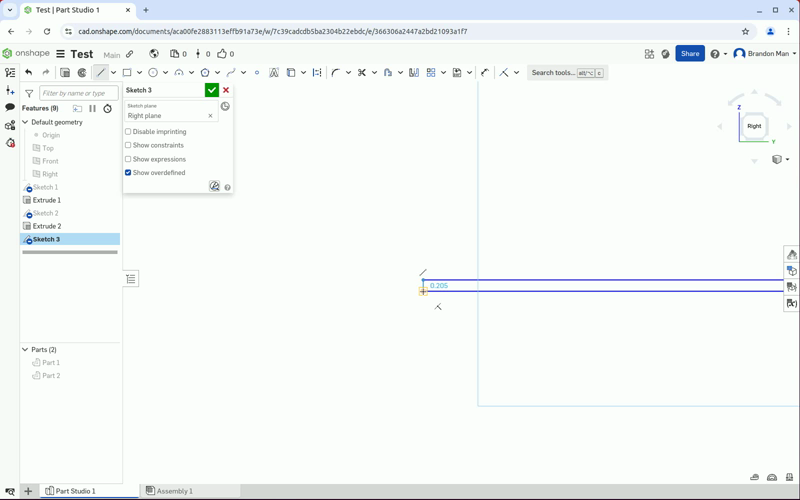
scroll(-6)
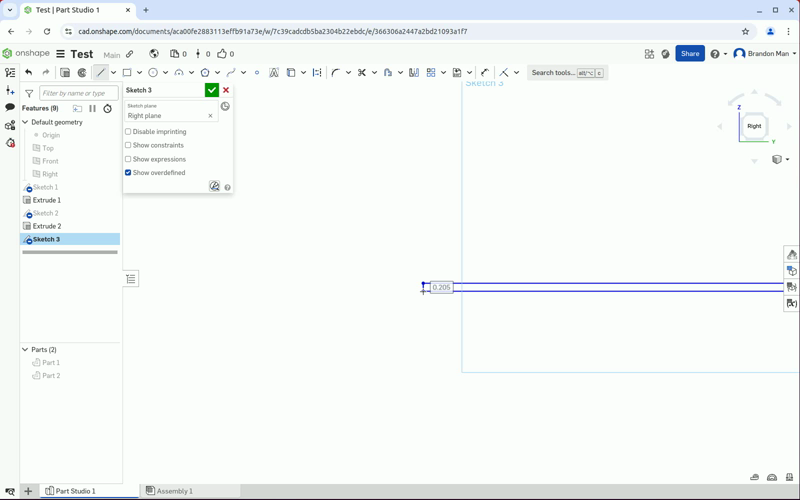
scroll(-6)
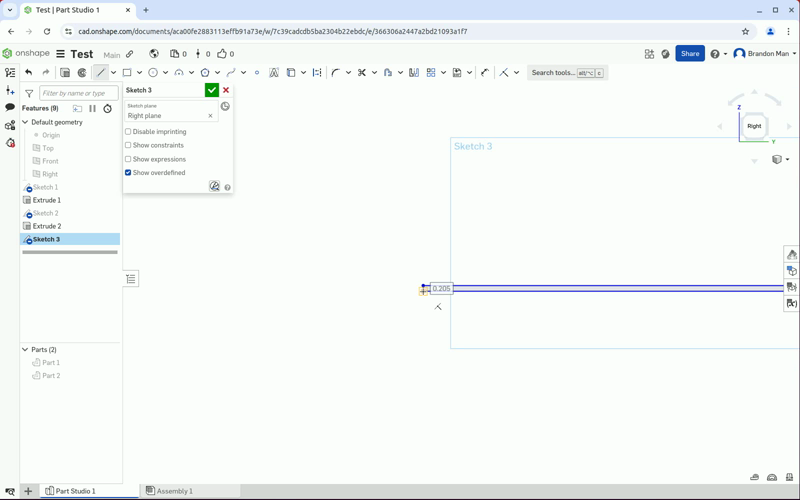
scroll(-6)
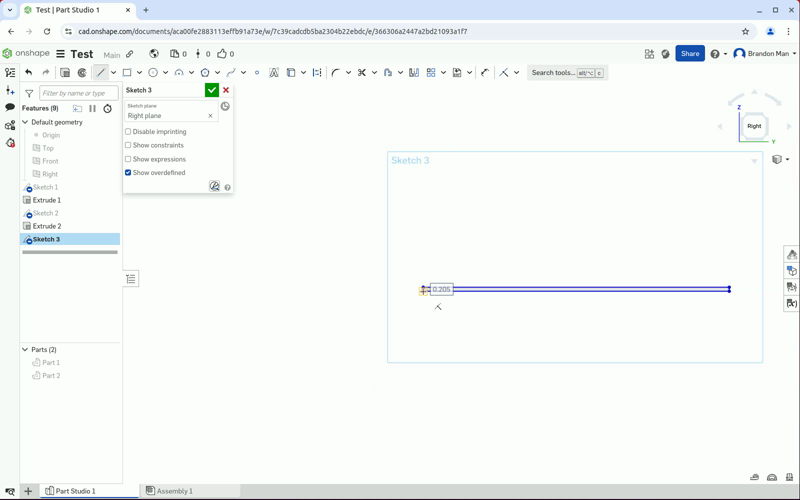
scroll(-6)
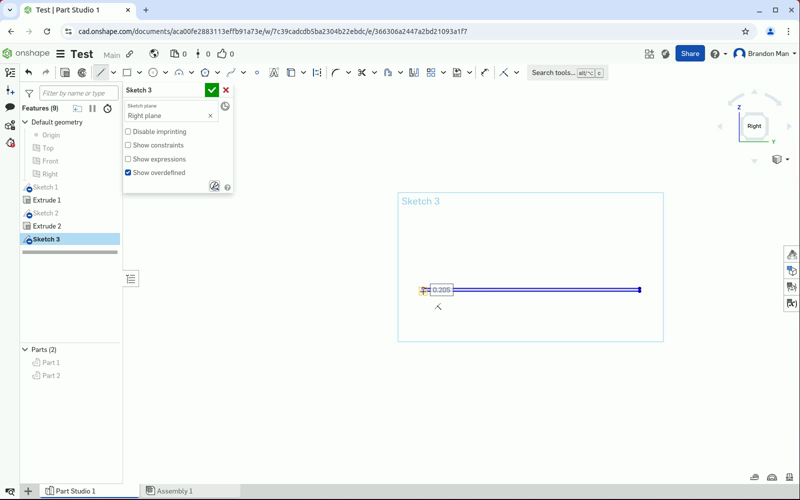
scroll(-6)
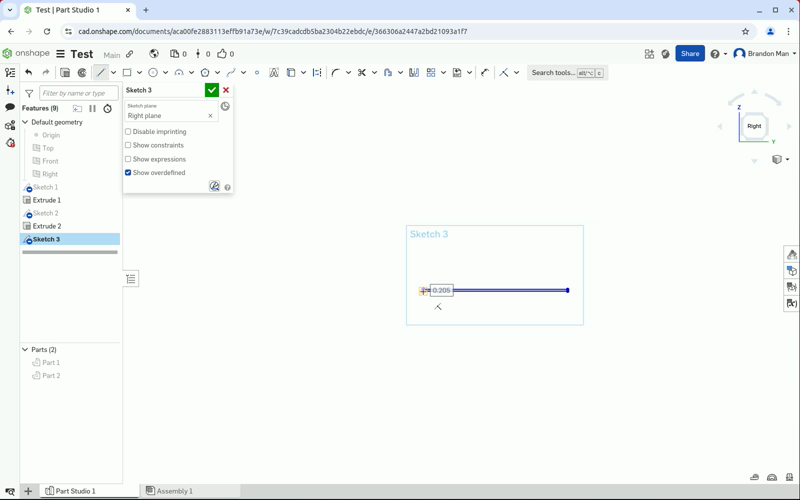
scroll(-6)
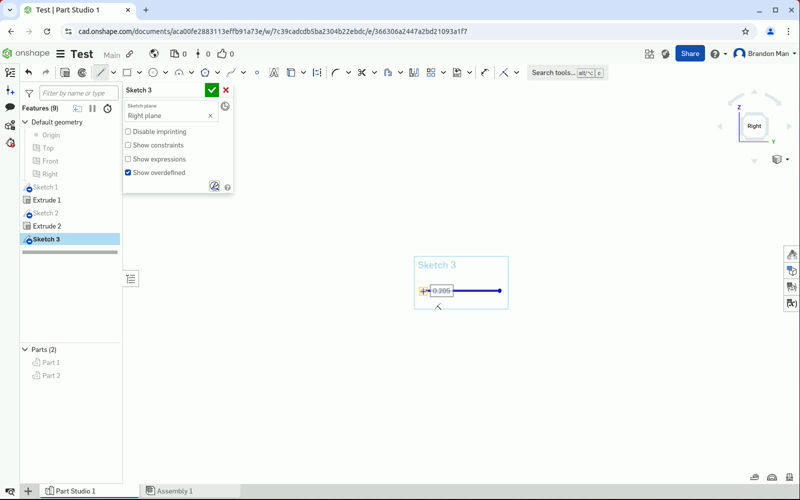
key(esc)
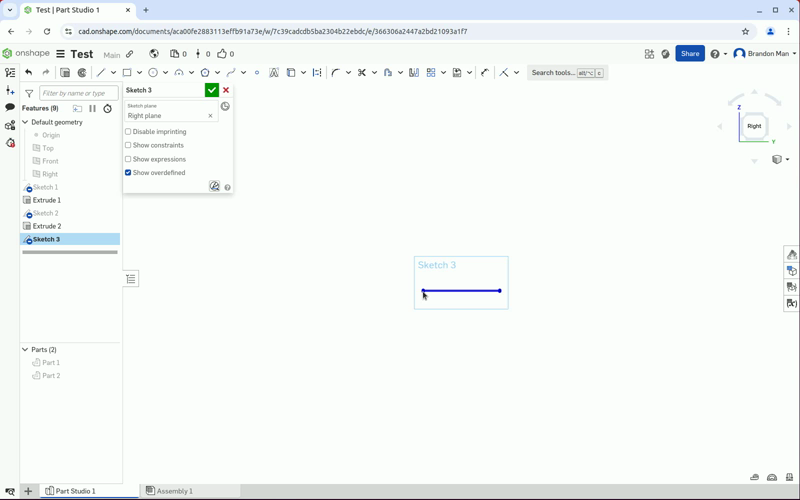
mouse_move(469, 290)
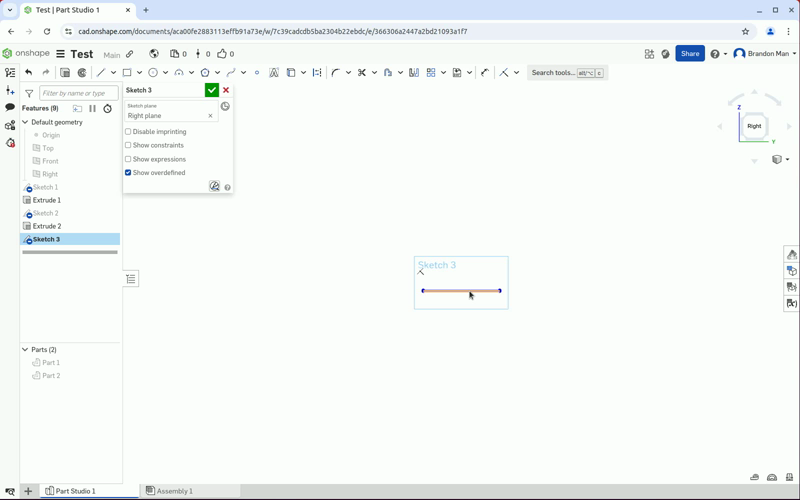
scroll(6)
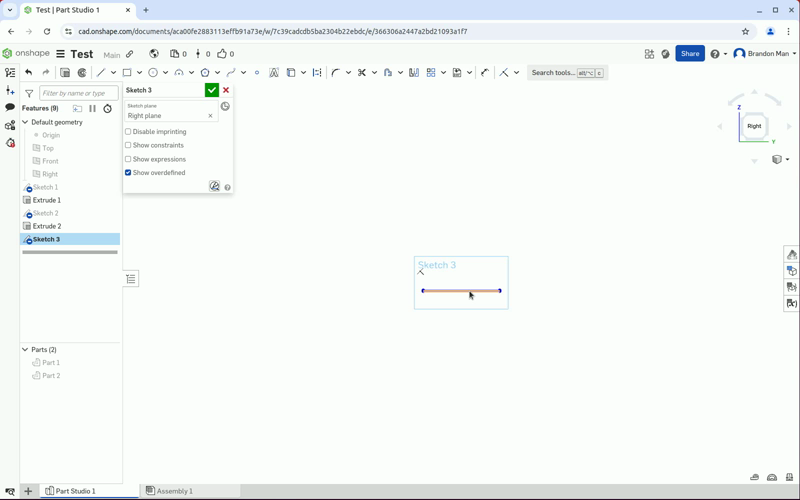
scroll(6)
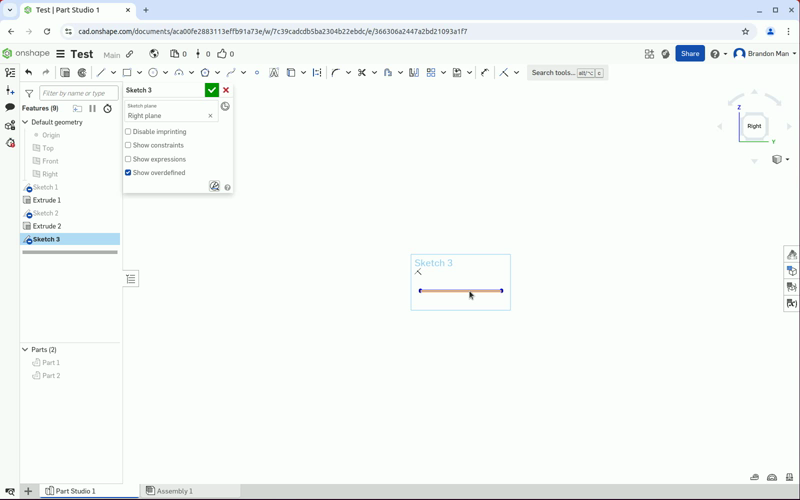
scroll(6)
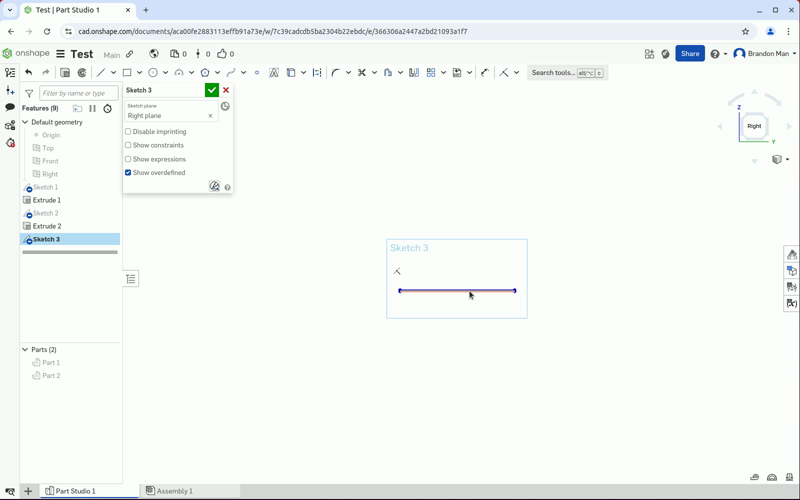
scroll(6)
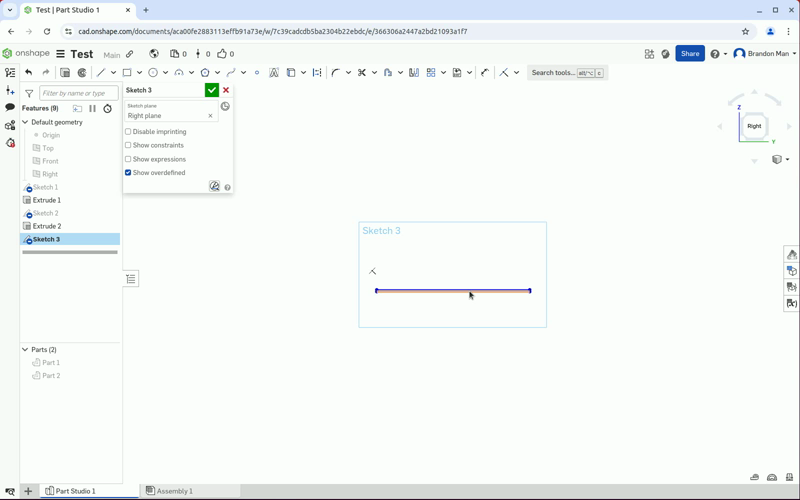
scroll(6)
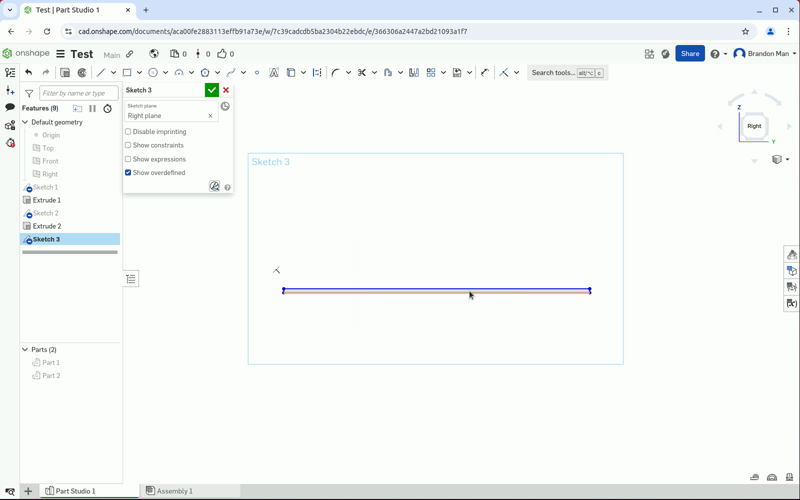
scroll(6)
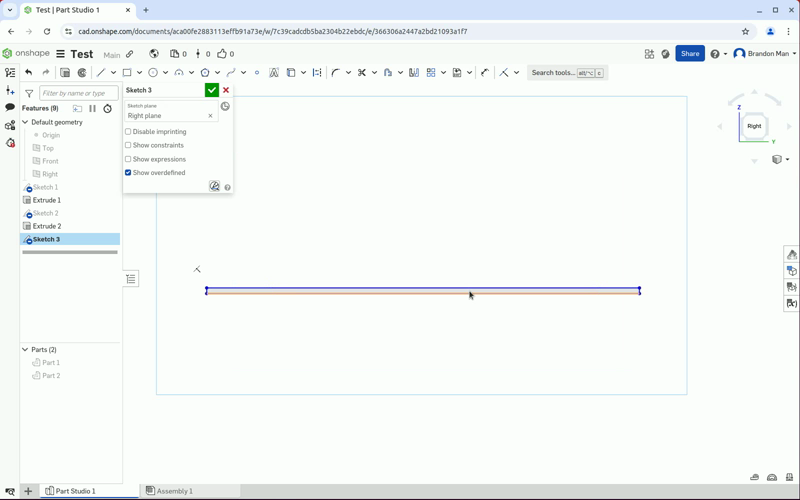
scroll(6)
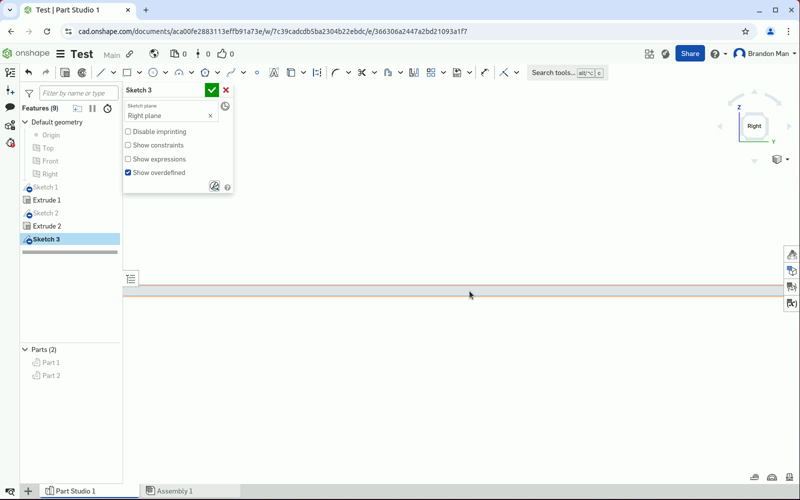
click(469, 290)
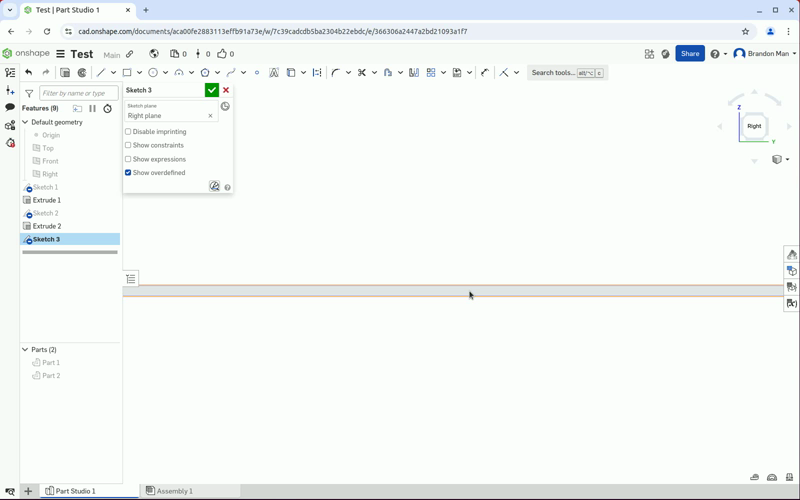
scroll(-6)
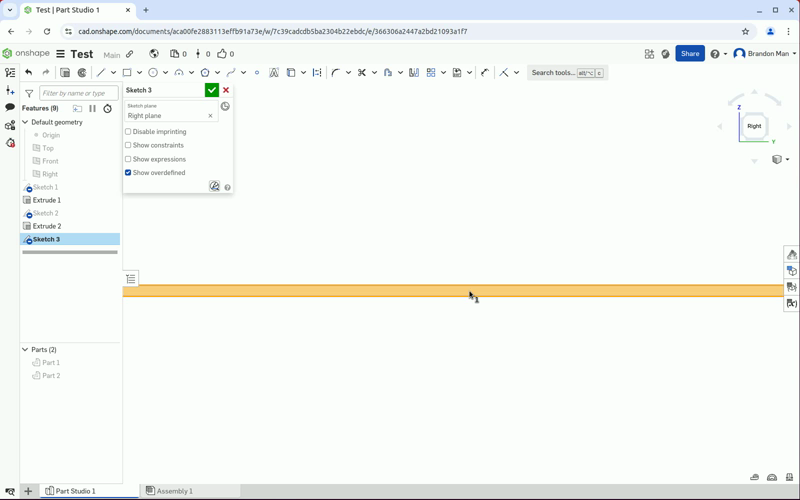
scroll(-6)
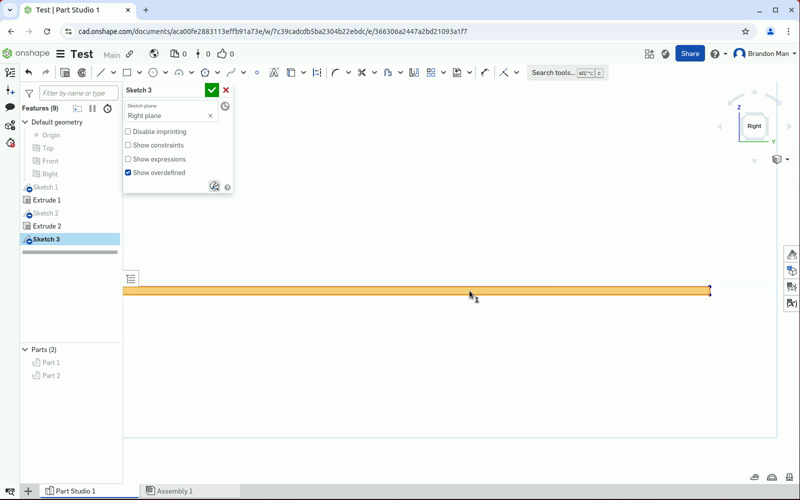
scroll(-6)
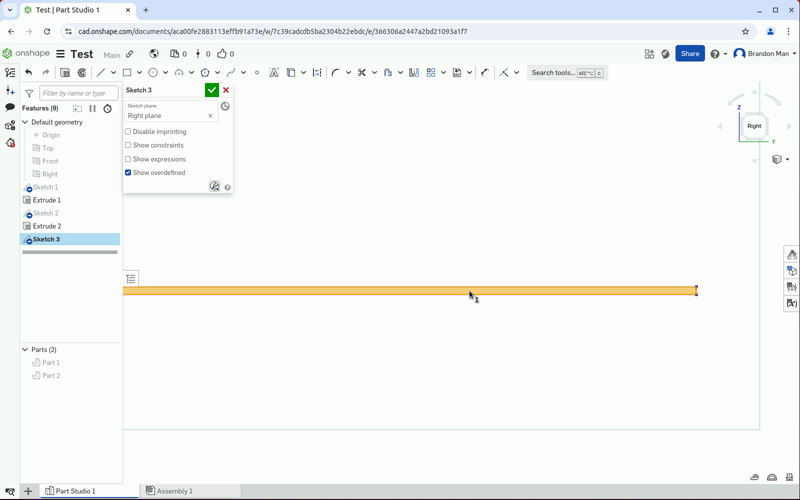
scroll(-6)
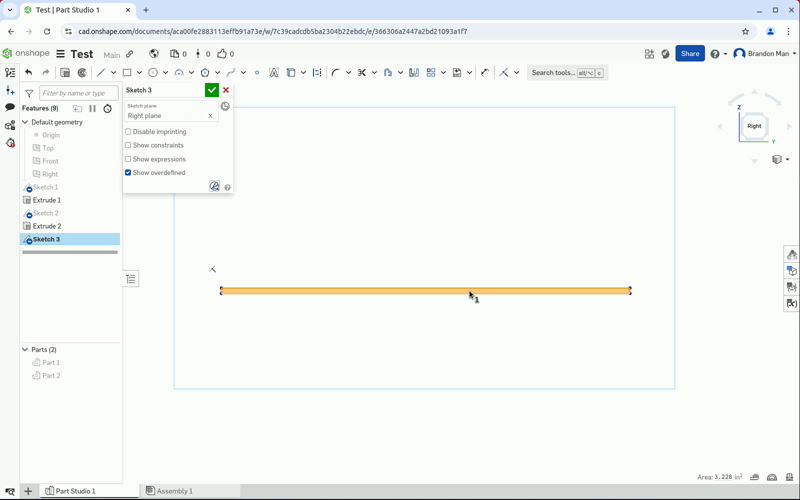
scroll(-6)
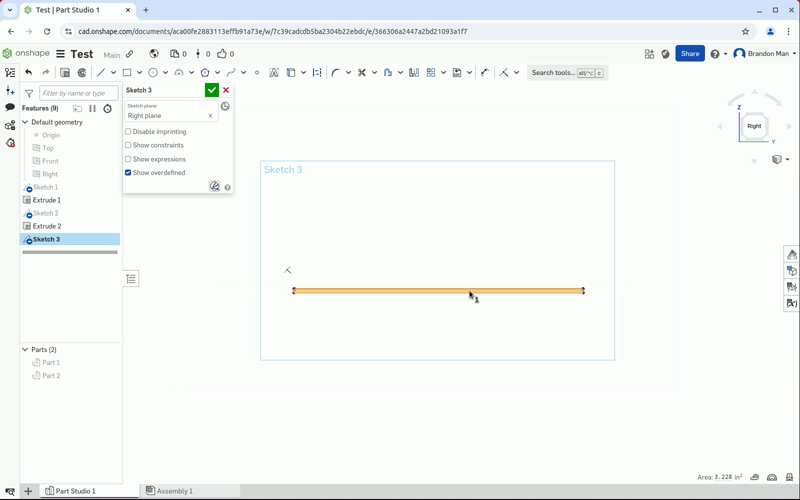
scroll(-6)
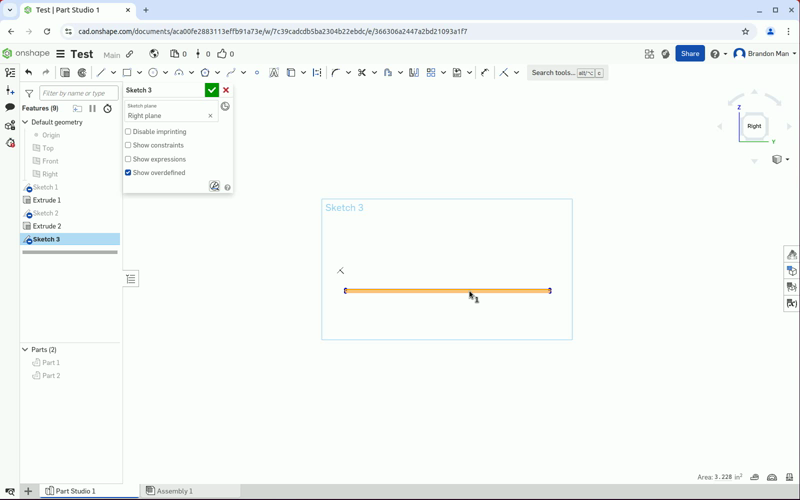
scroll(-6)
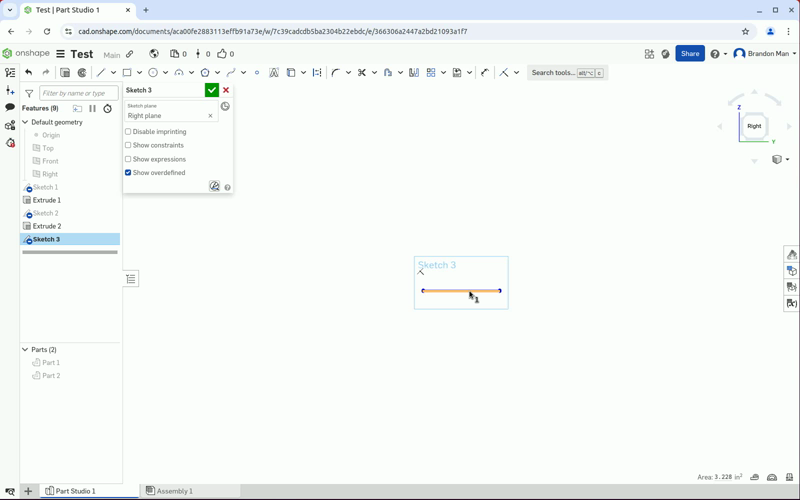
mouse_move(73, 352)
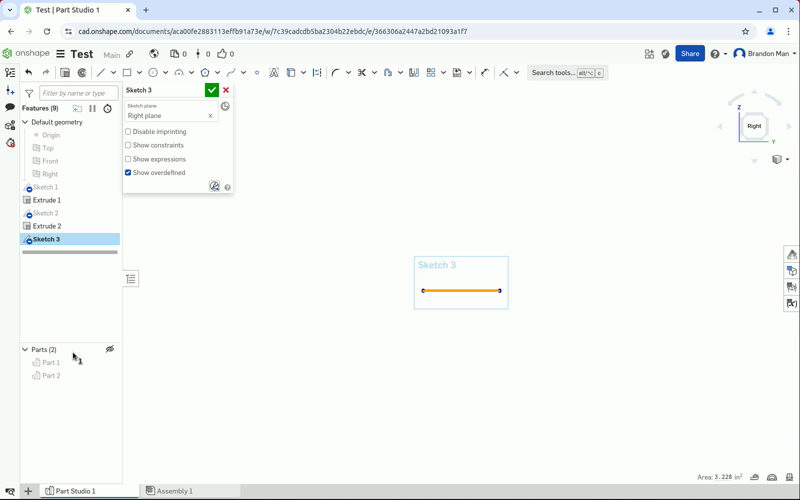
key(shift+y)
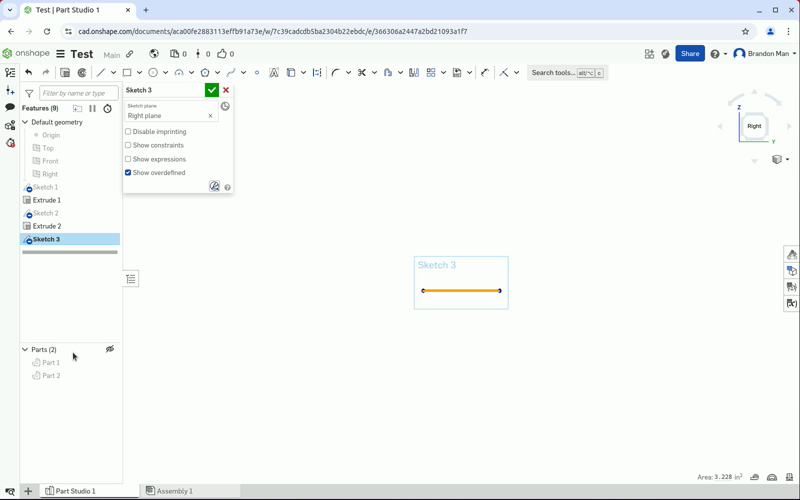
key(shift+e)
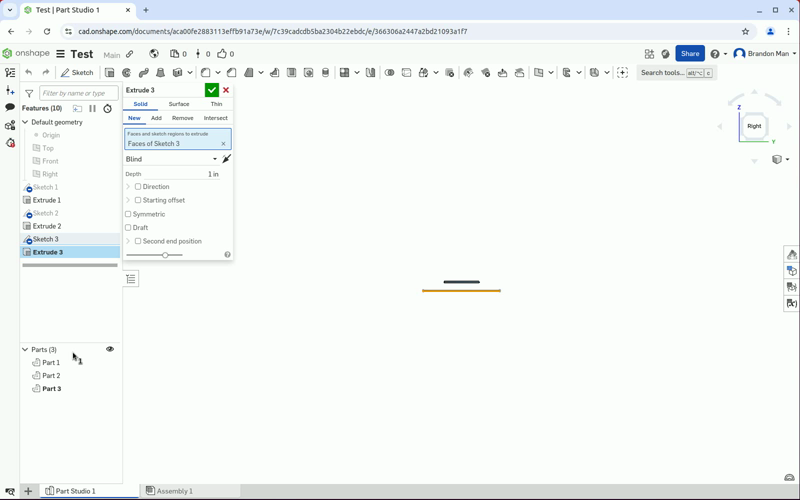
mouse_move(143, 106)
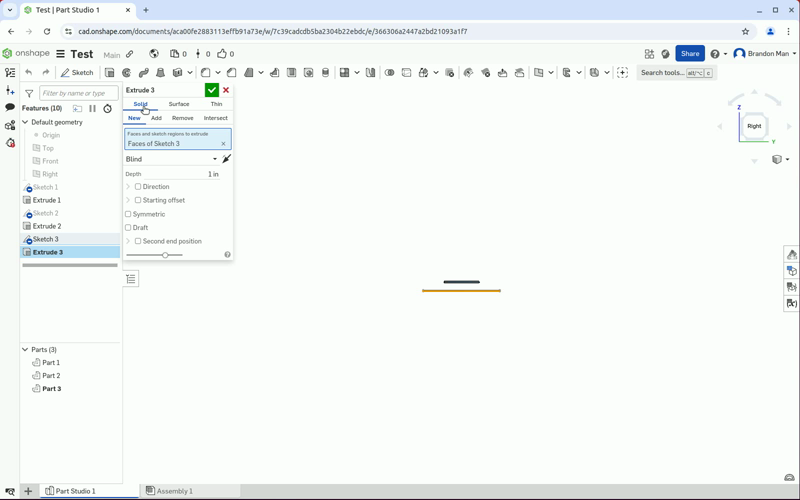
click(143, 106)
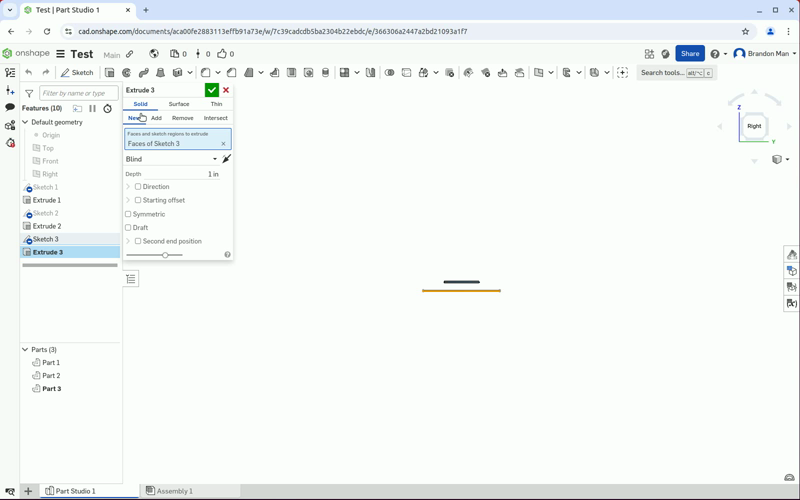
mouse_move(137, 120)
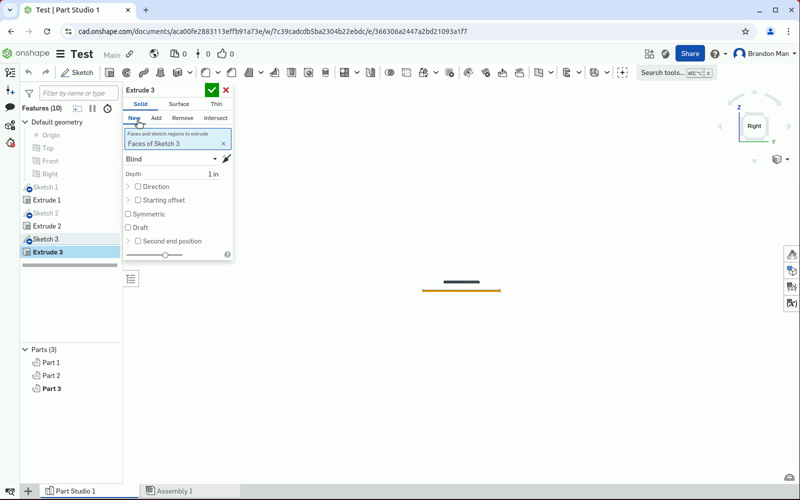
click(137, 120)
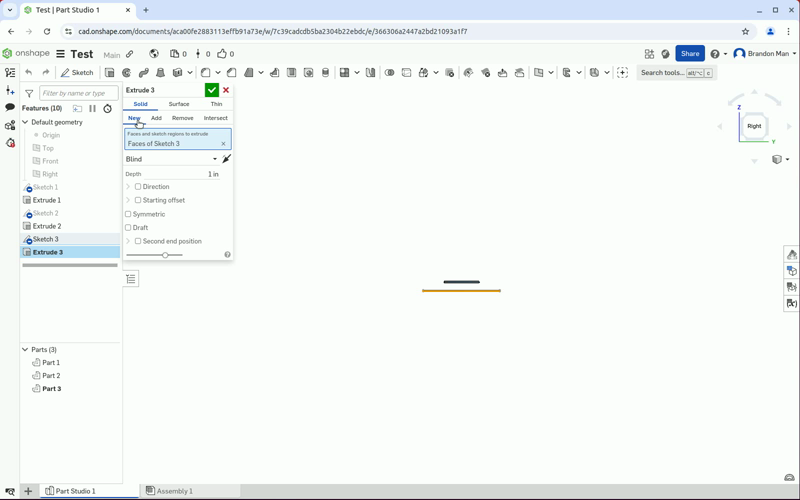
key(tab, 4)
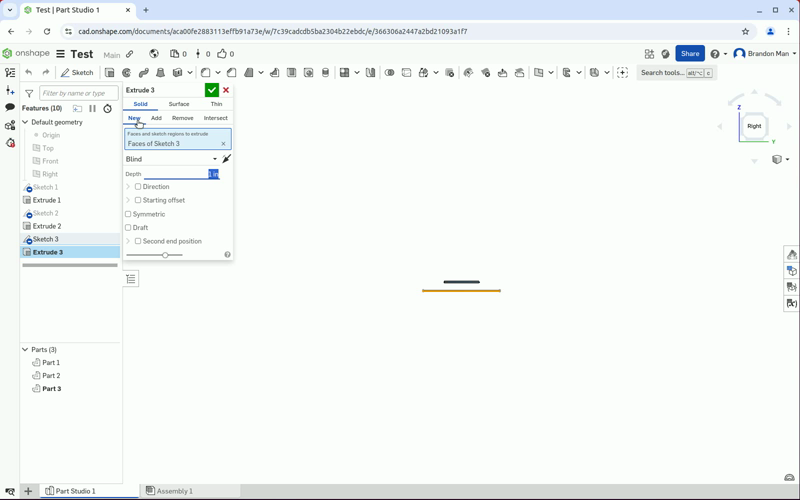
text(23.108)
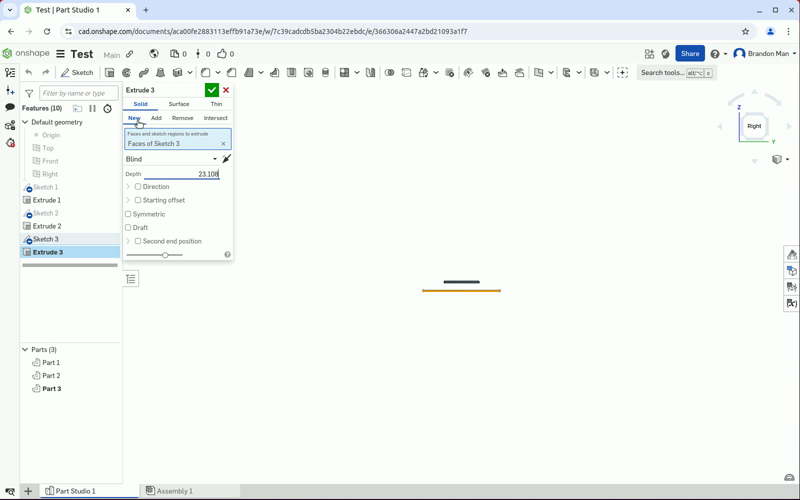
key(enter)
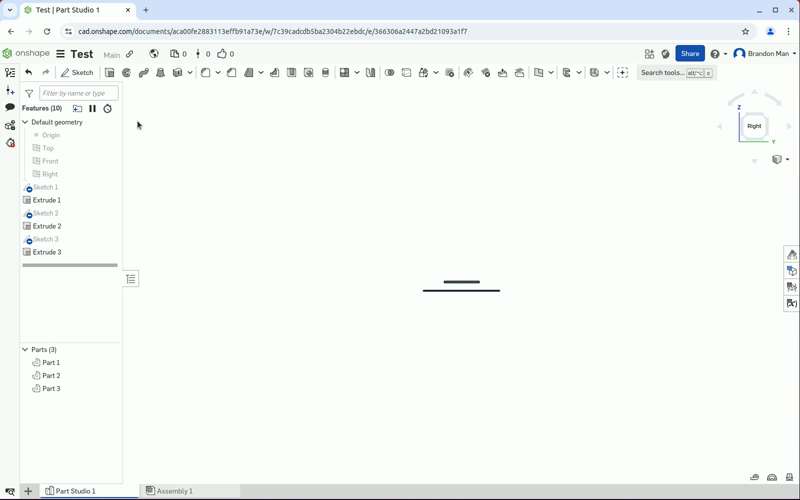
key(shift+h)
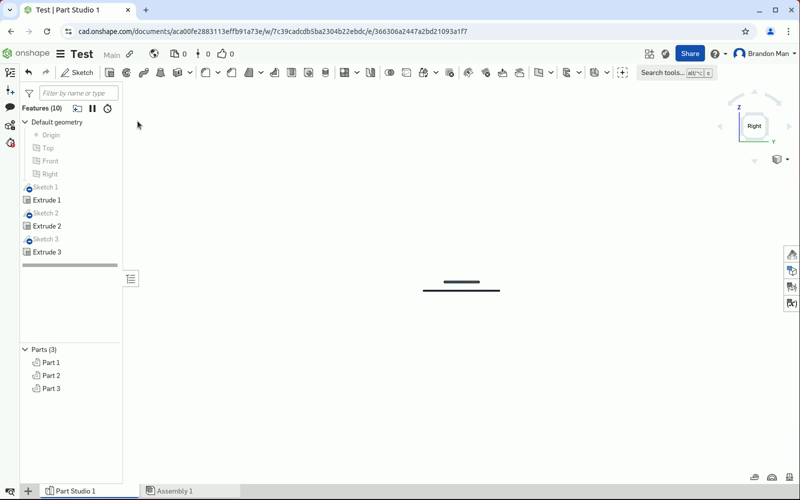
key(shift+h)
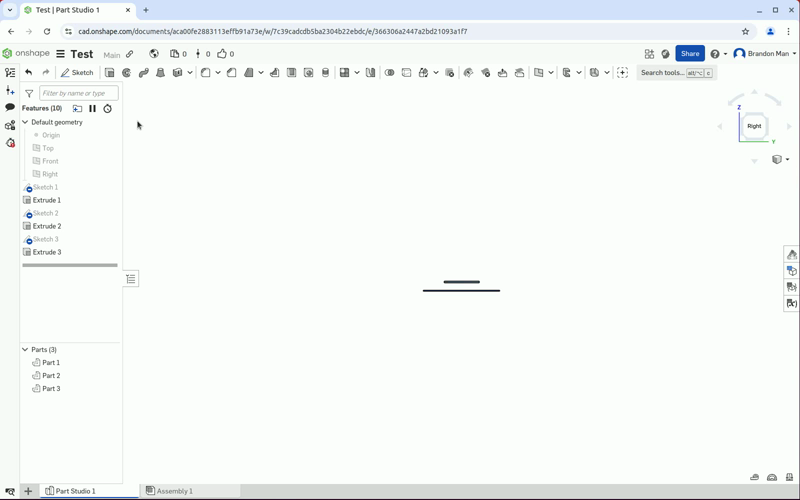
mouse_move(73, 189)
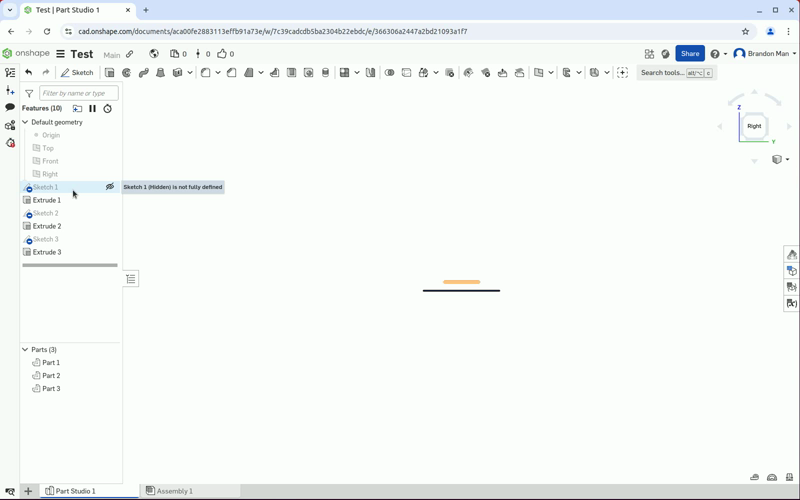
click(73, 189)
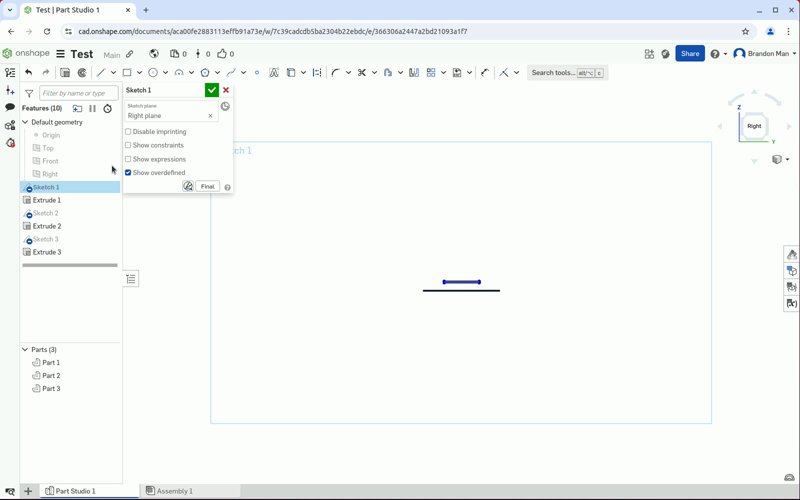
mouse_move(229, 92)
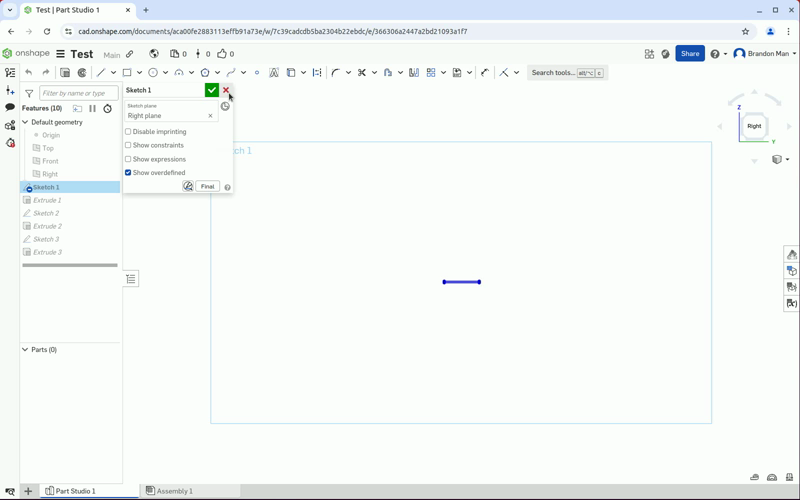
click(229, 92)
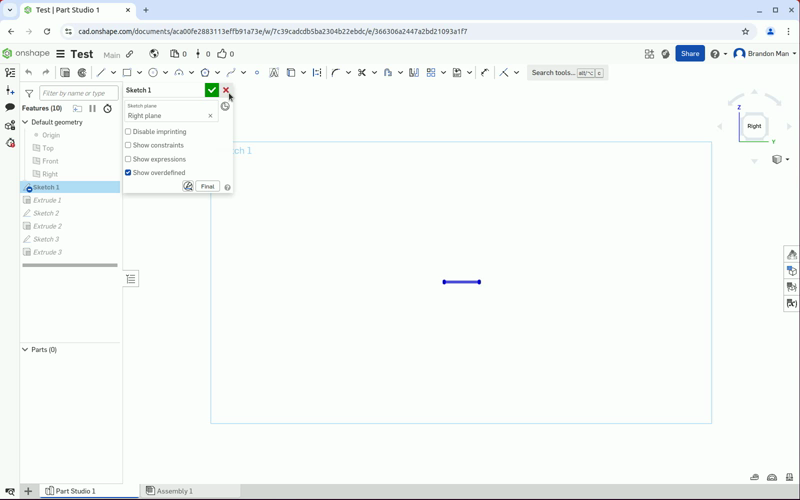
key(shift+s)
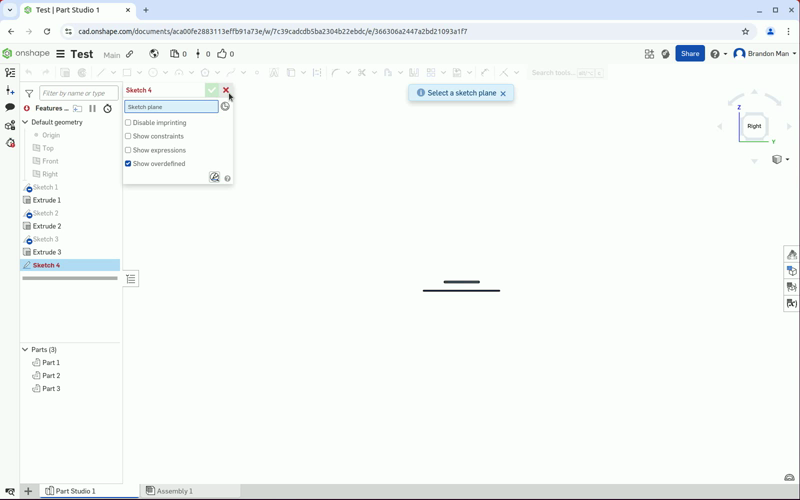
mouse_move(73, 176)
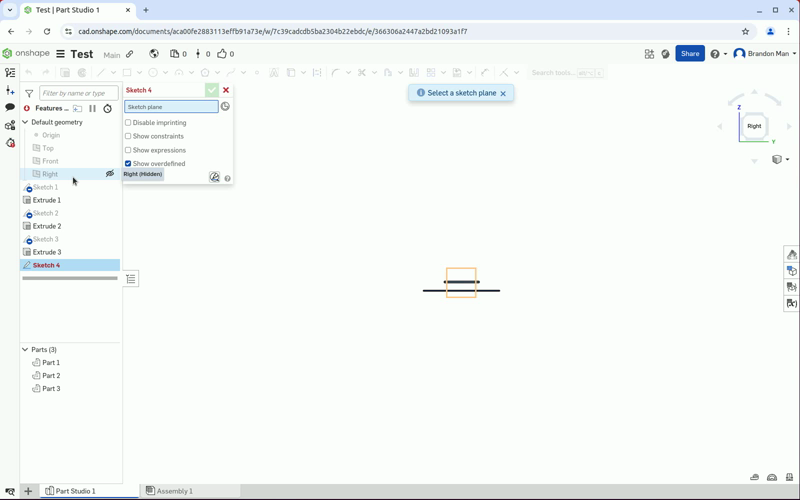
click(73, 176)
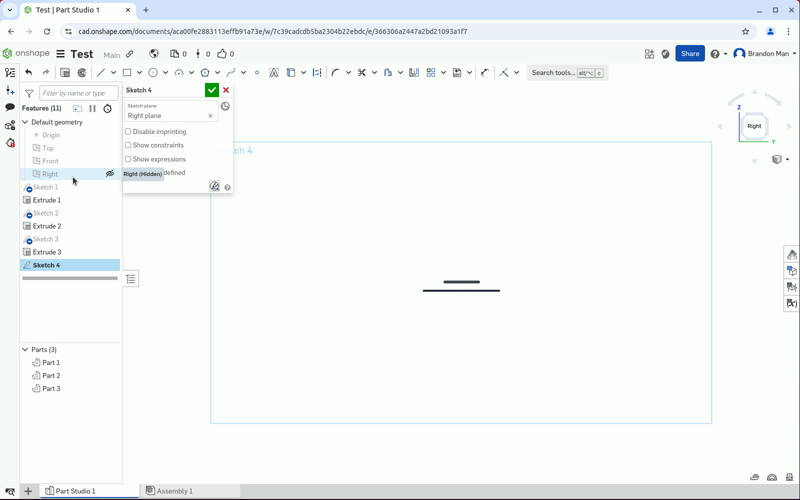
mouse_move(73, 352)
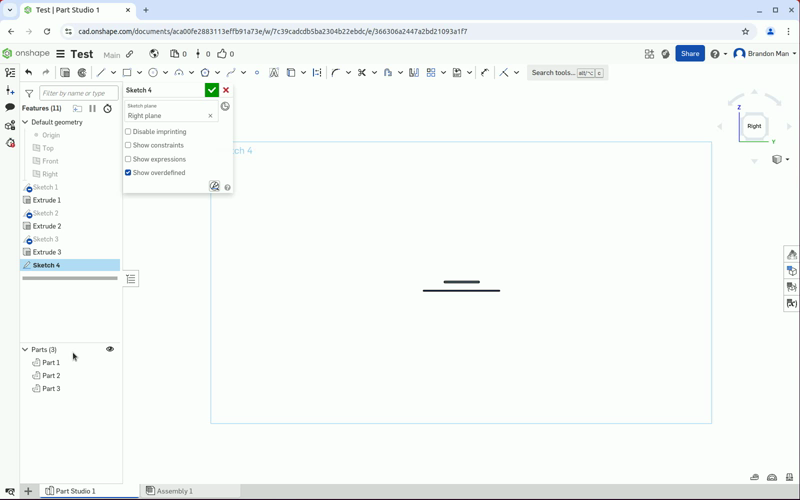
key(y)
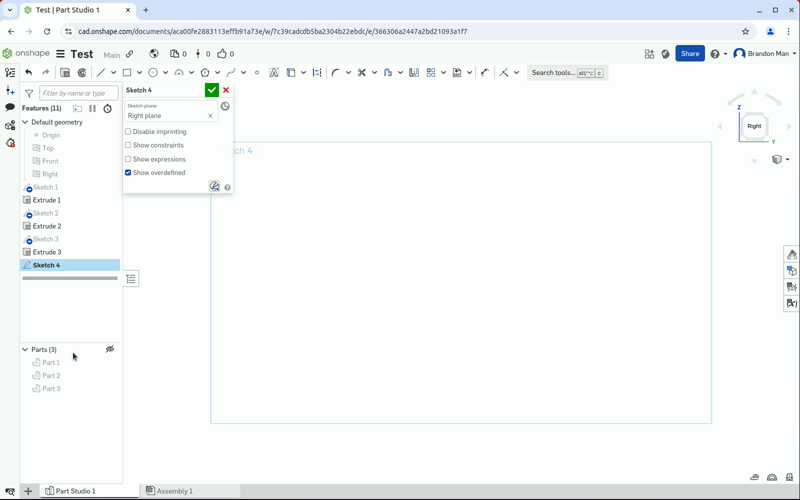
key(l)
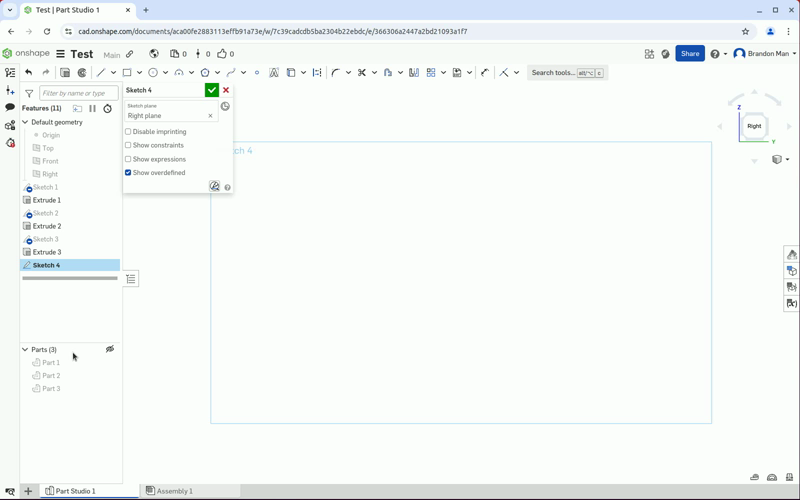
key_down(shift)
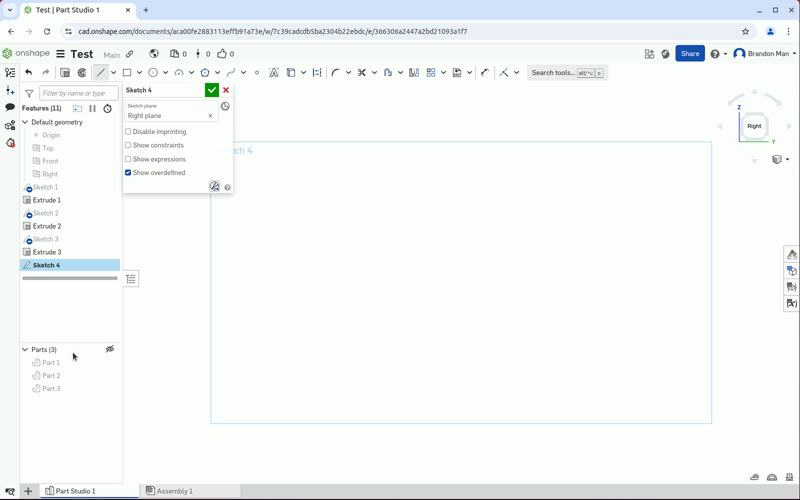
mouse_move(423, 291)
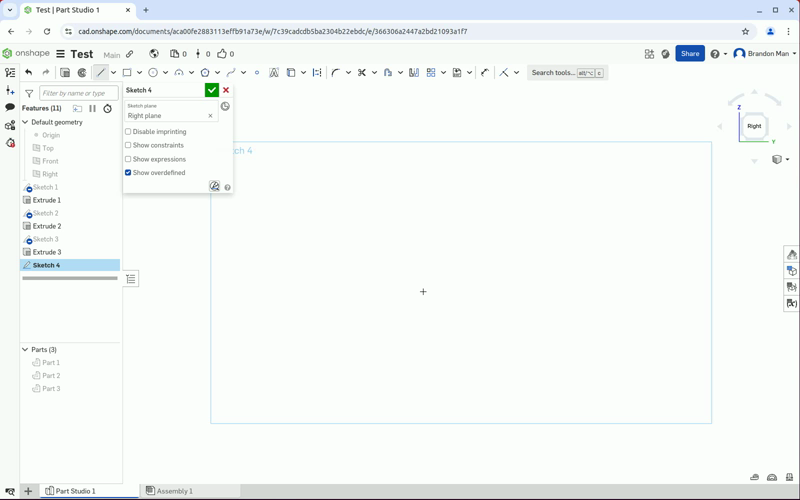
click(423, 291)
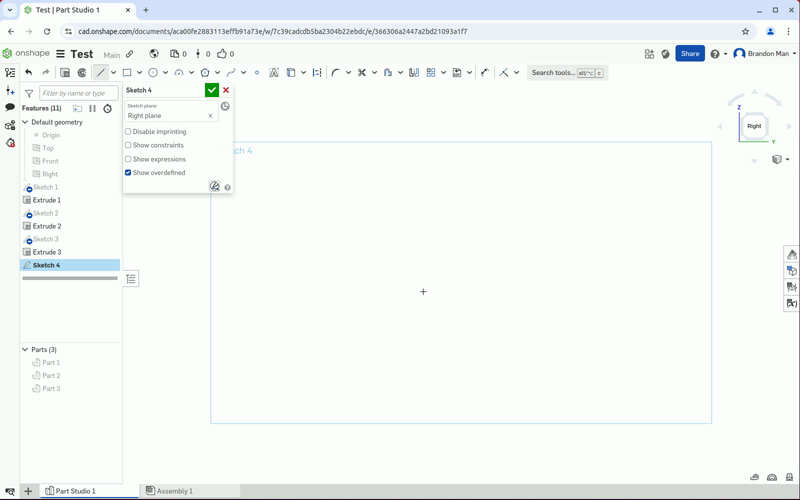
key_up(shift)
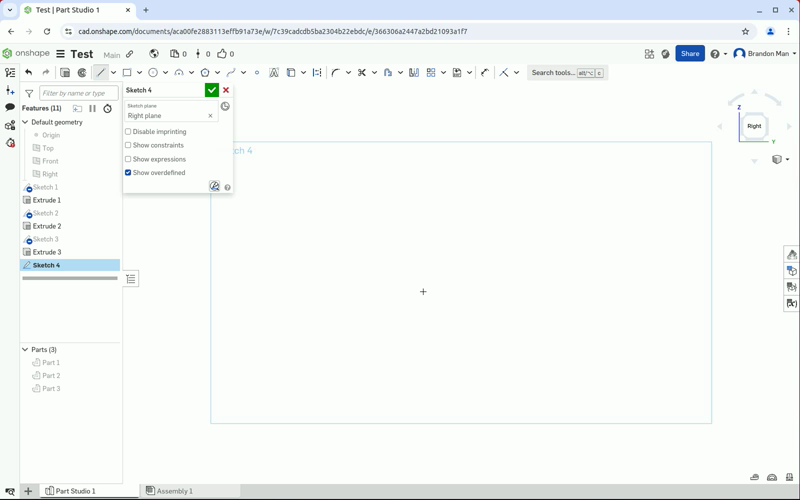
key_down(shift)
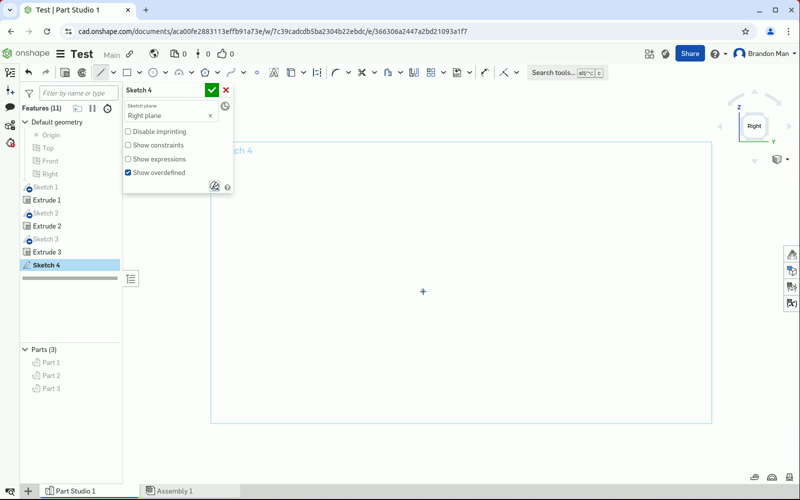
mouse_move(453, 291)
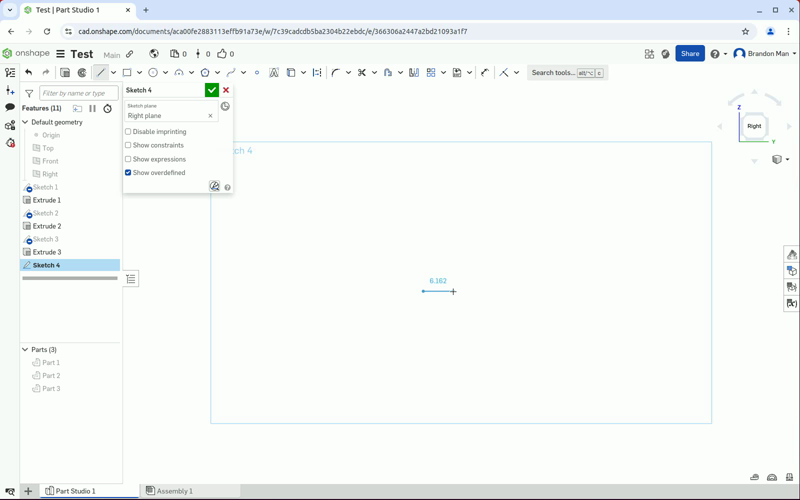
mouse_move(425, 305)
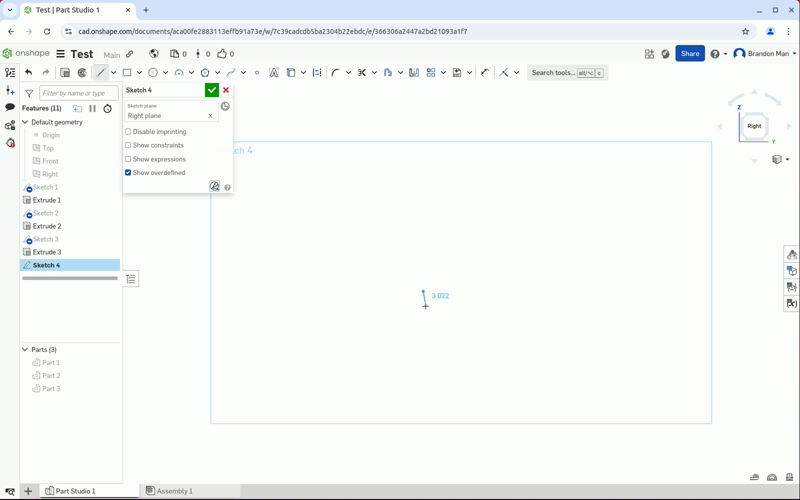
click(425, 305)
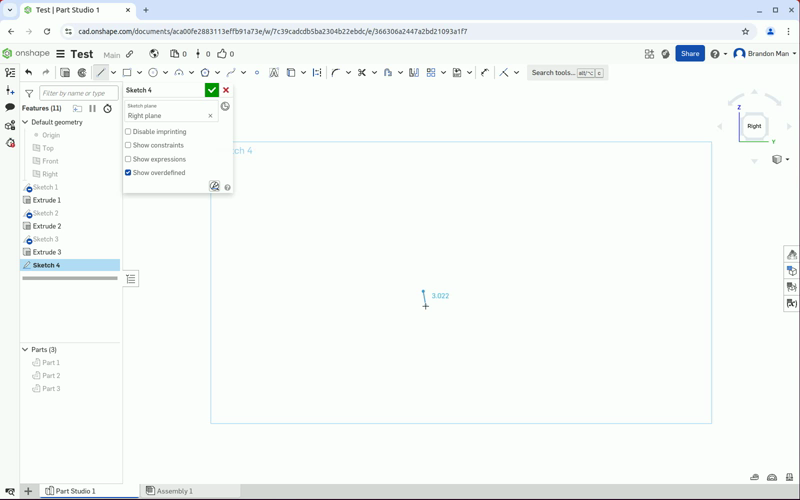
key_up(shift)
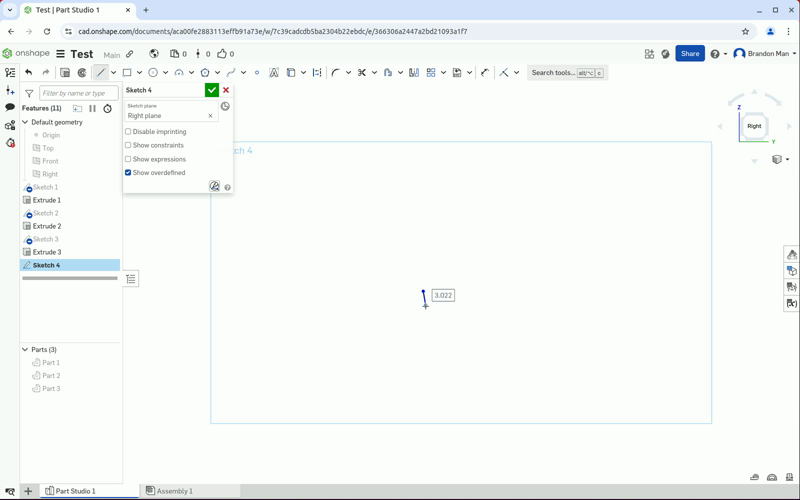
key_down(shift)
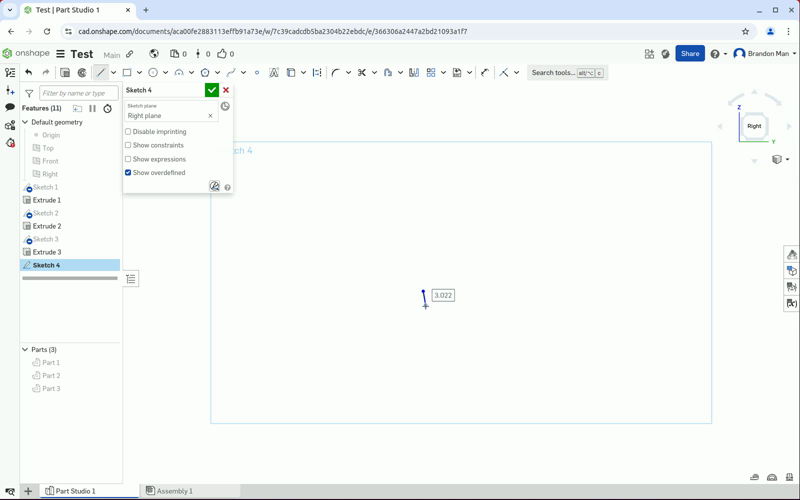
mouse_move(499, 291)
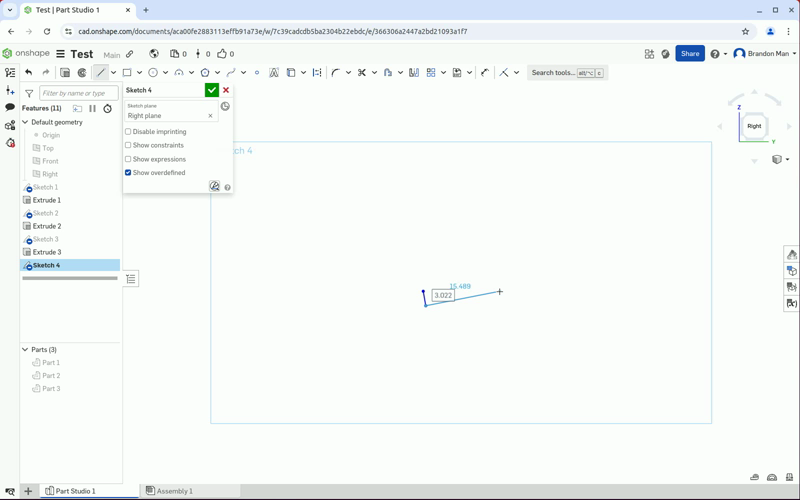
click(499, 291)
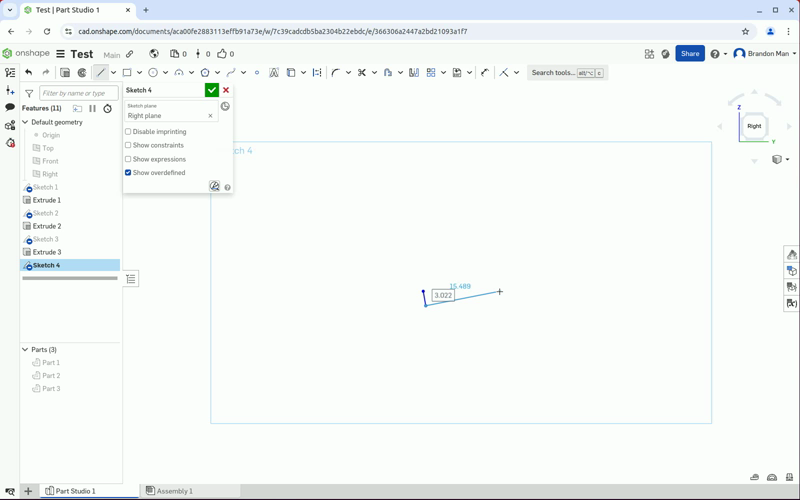
key_up(shift)
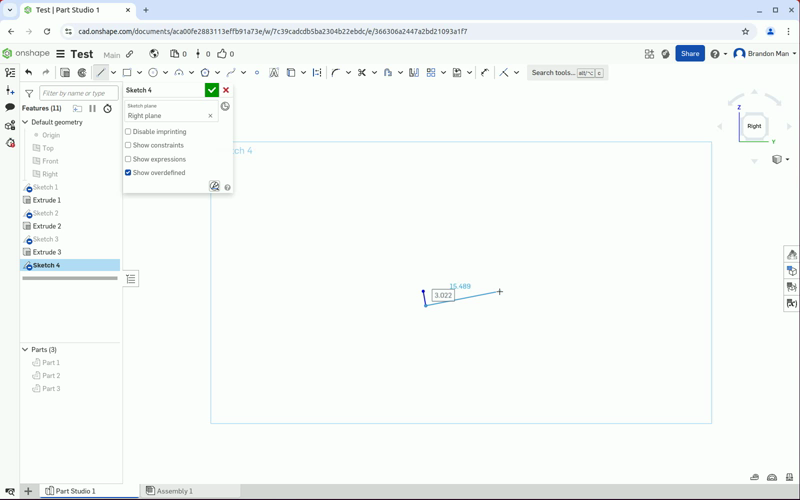
key_down(shift)
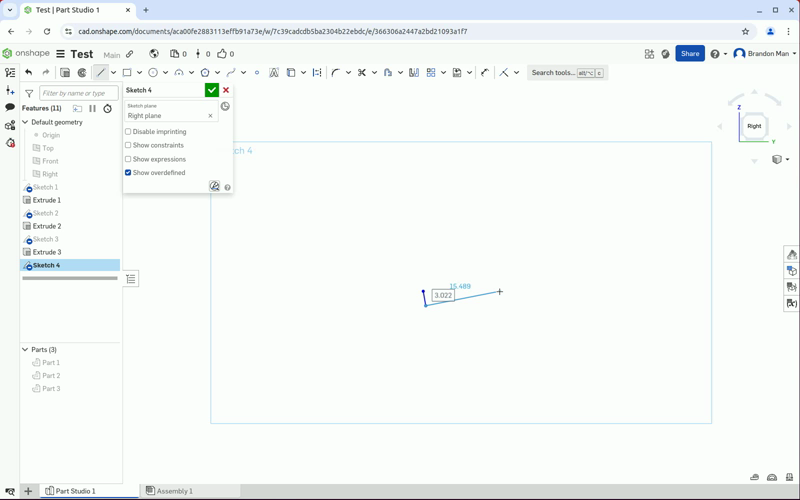
mouse_move(423, 291)
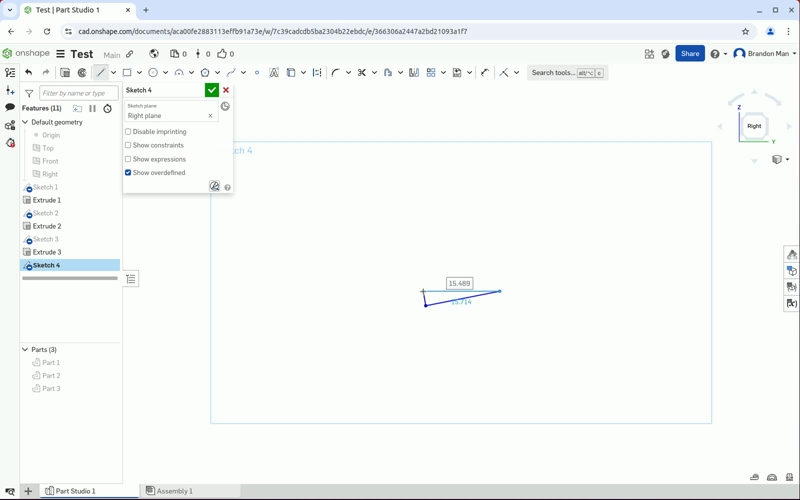
key_up(shift)
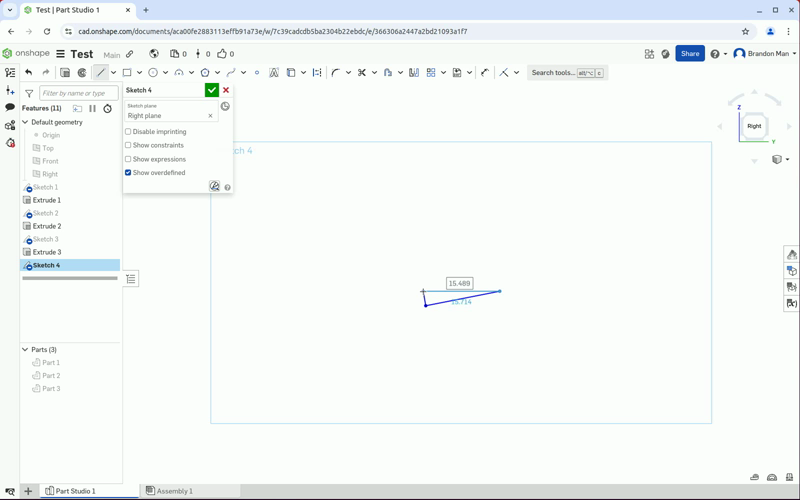
click(423, 291)
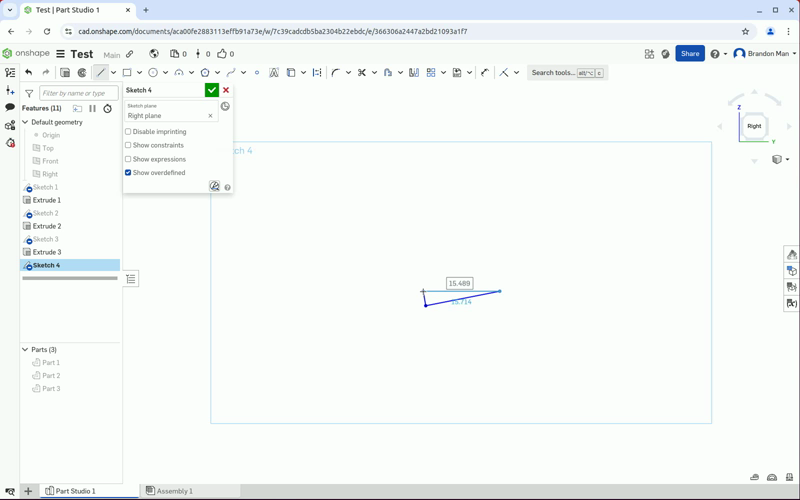
key(esc)
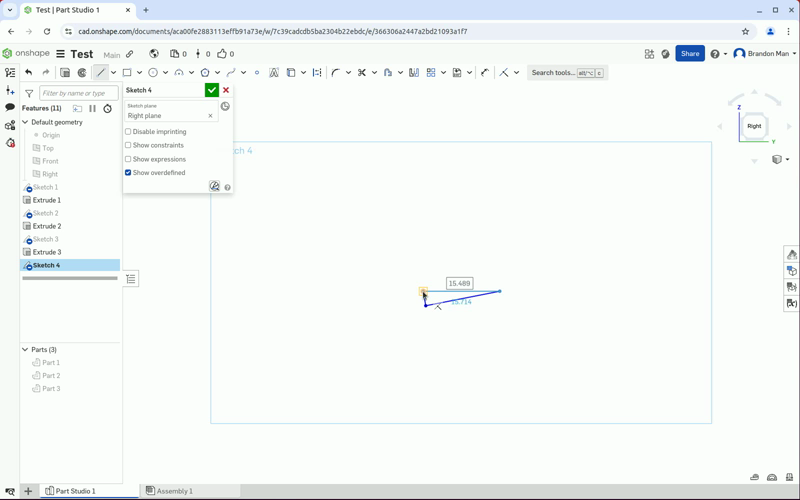
mouse_move(427, 300)
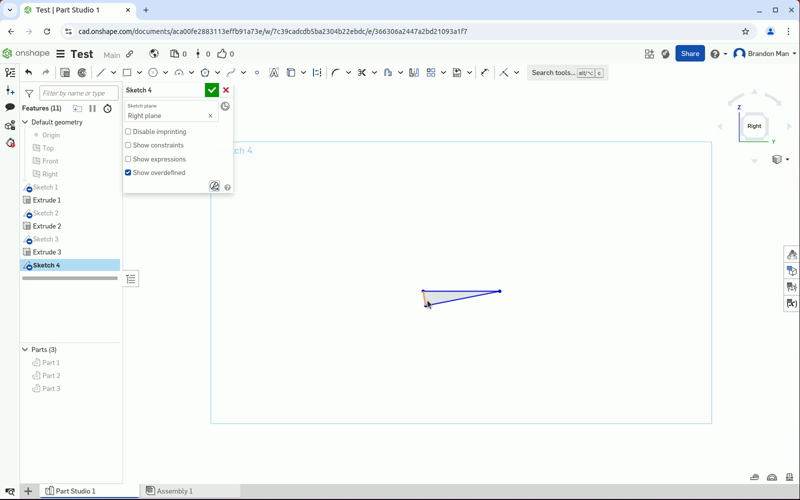
scroll(6)
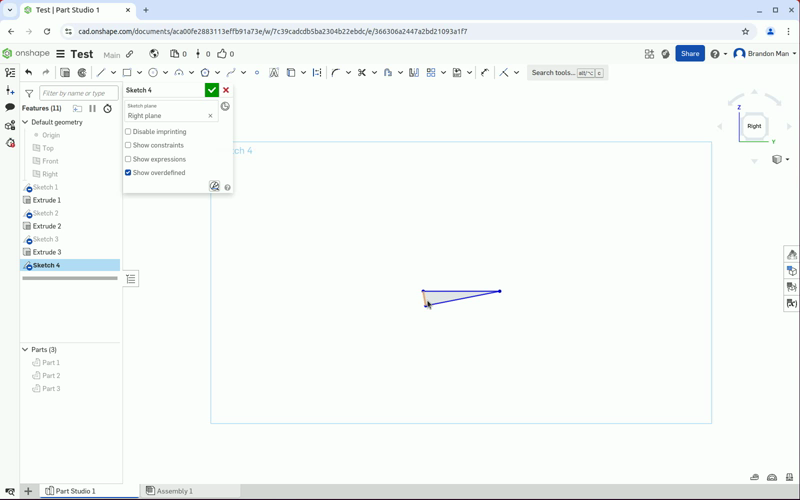
scroll(6)
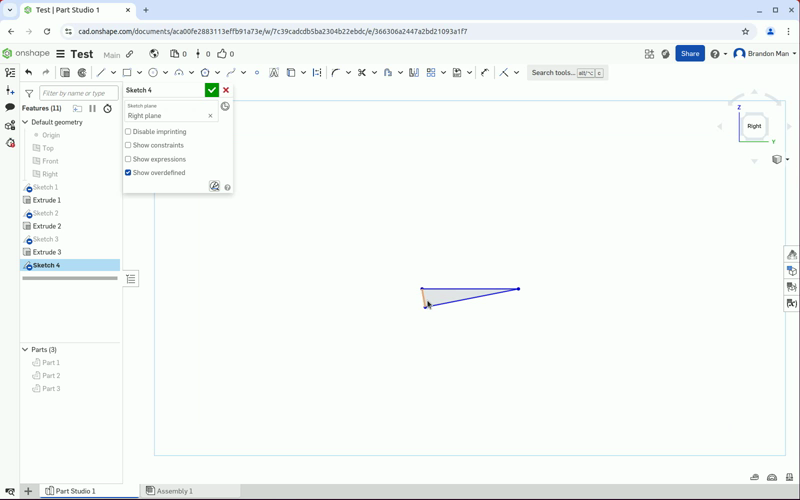
scroll(6)
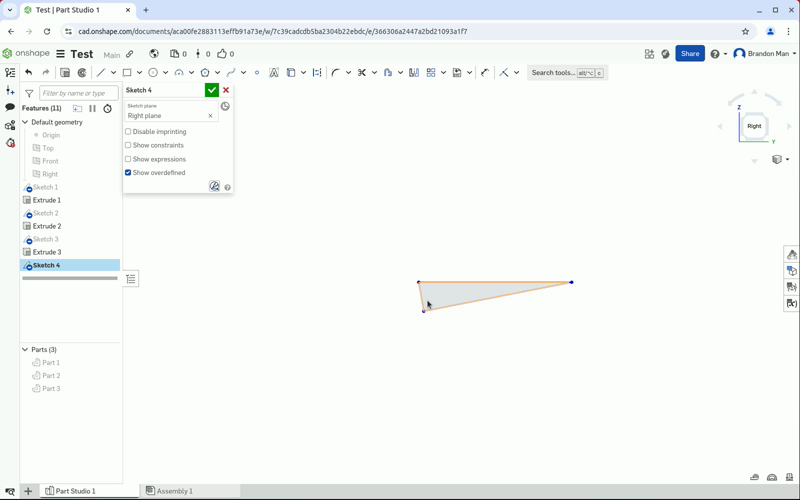
scroll(6)
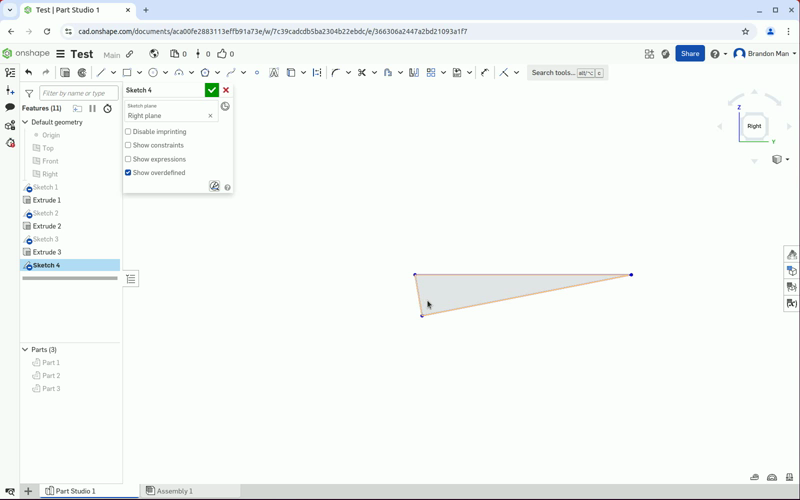
scroll(6)
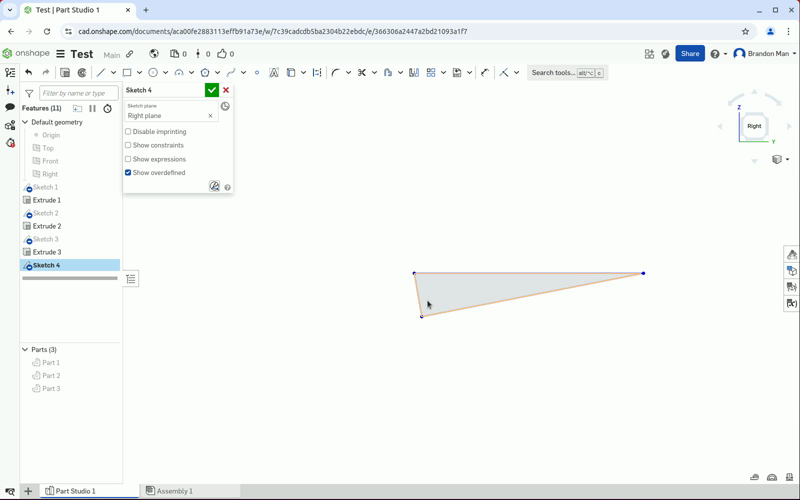
scroll(6)
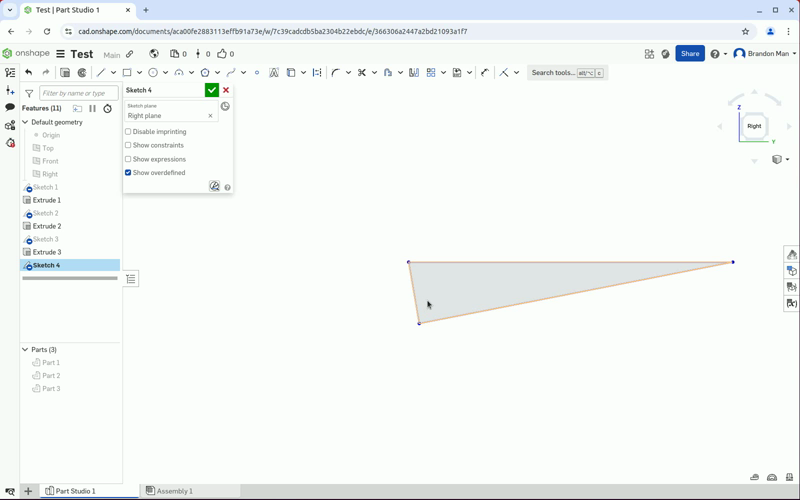
scroll(6)
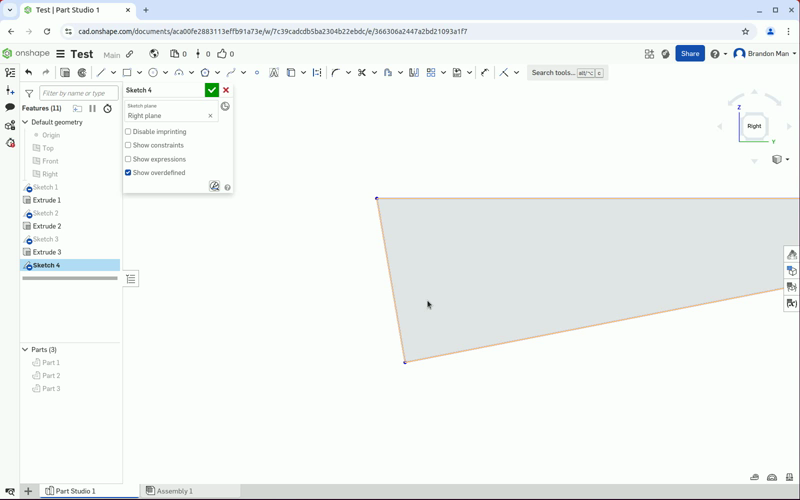
click(427, 300)
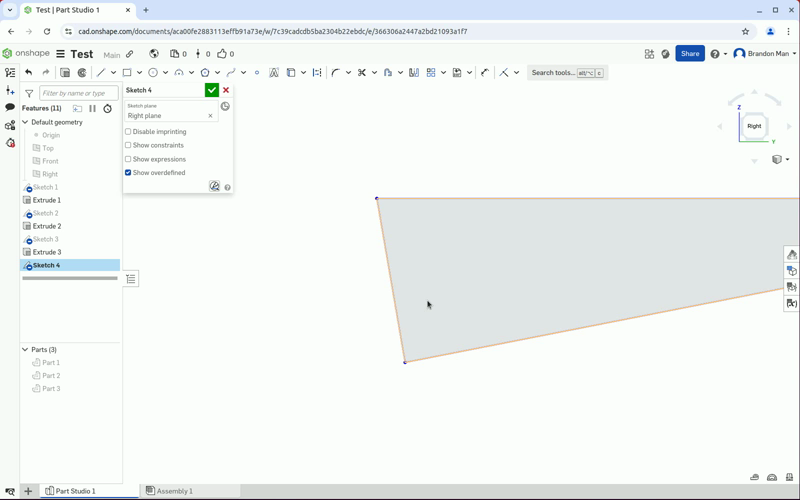
scroll(-6)
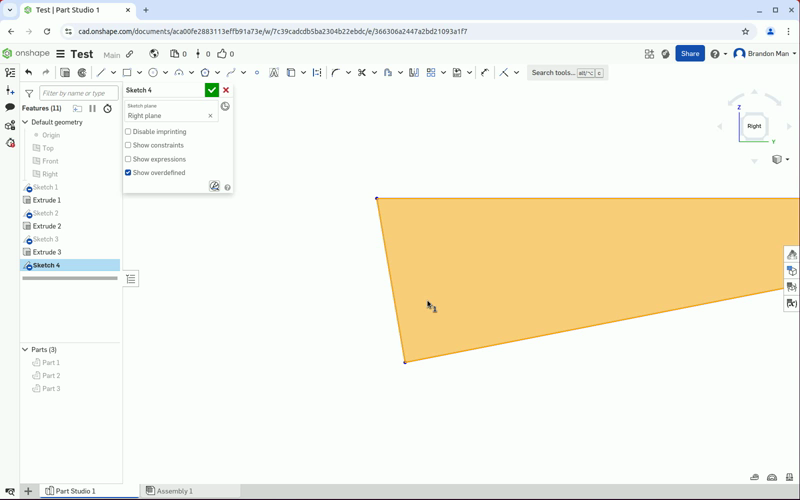
scroll(-6)
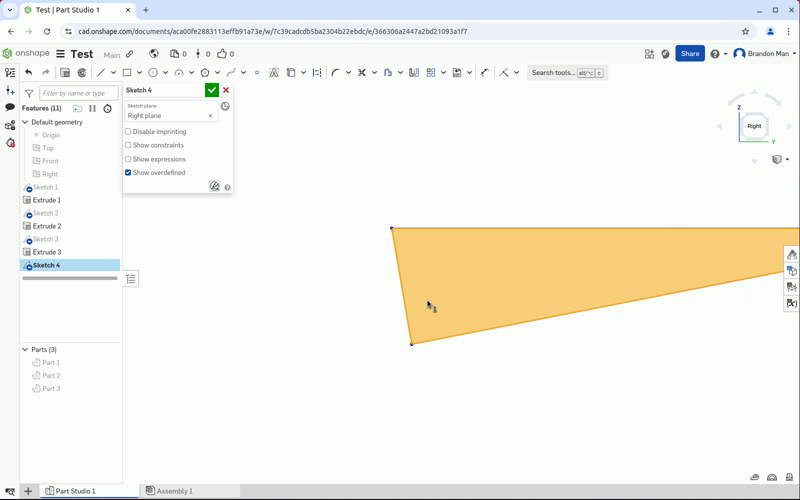
scroll(-6)
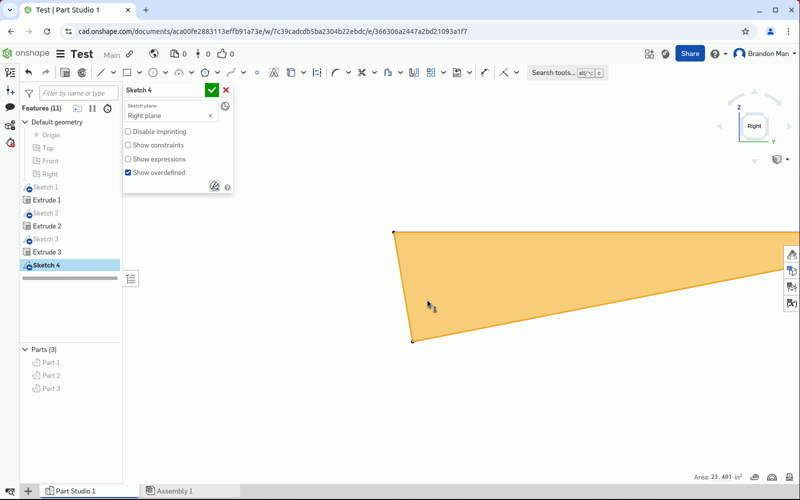
scroll(-6)
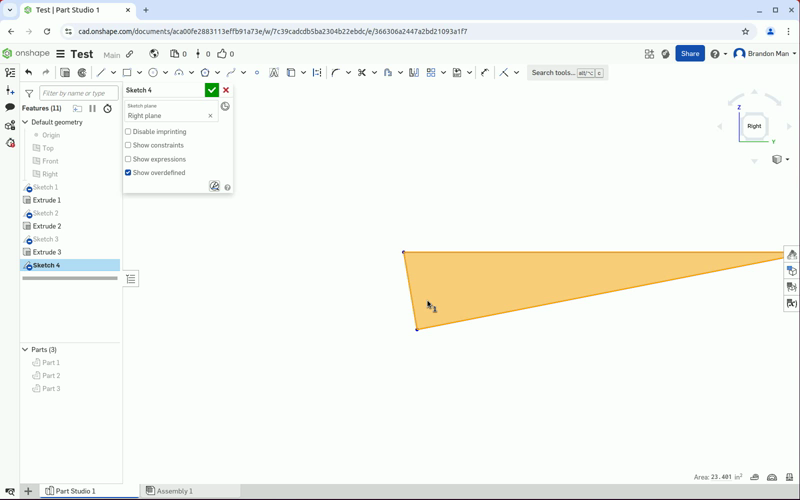
scroll(-6)
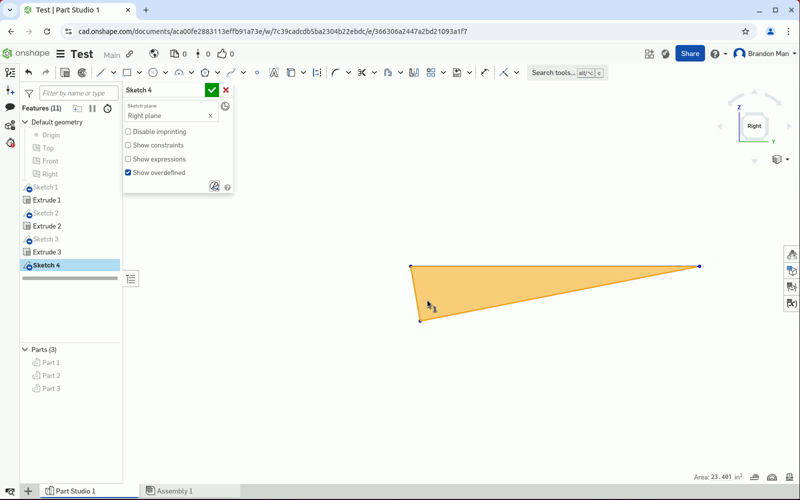
scroll(-6)
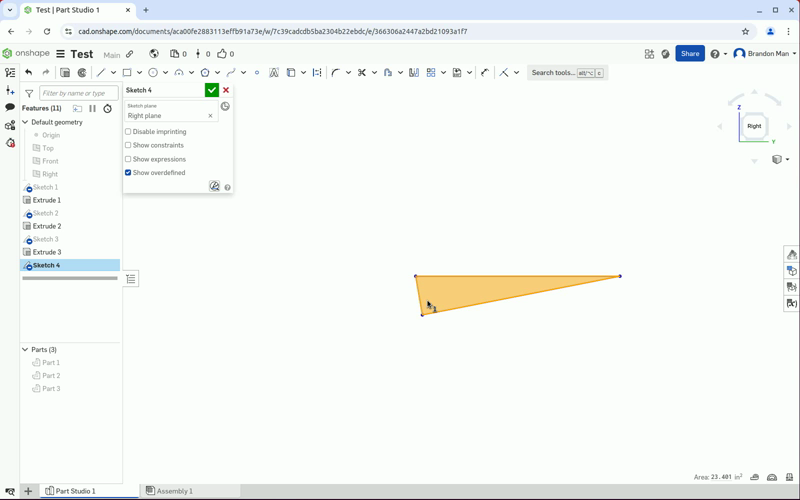
scroll(-6)
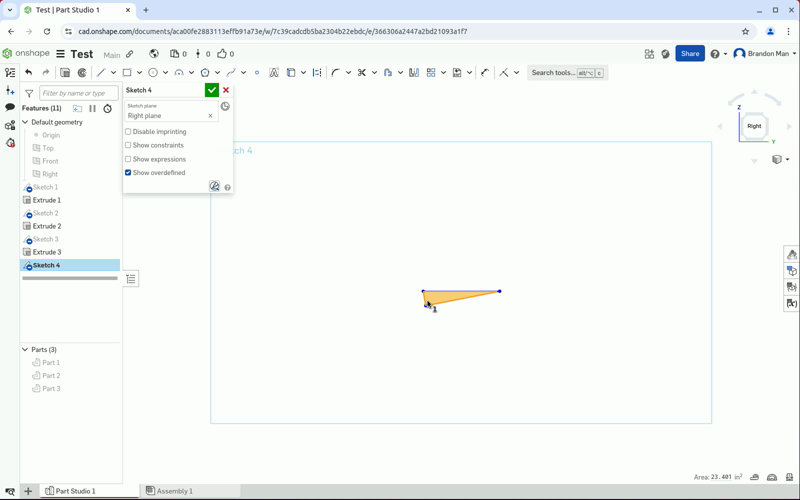
mouse_move(73, 352)
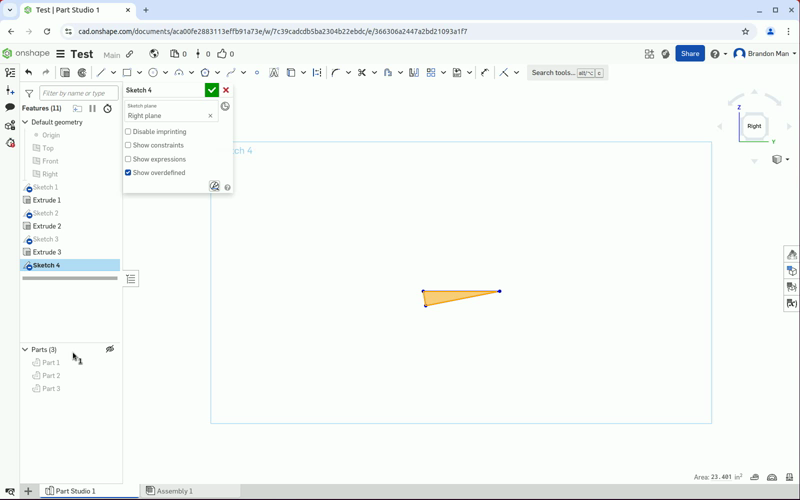
key(shift+y)
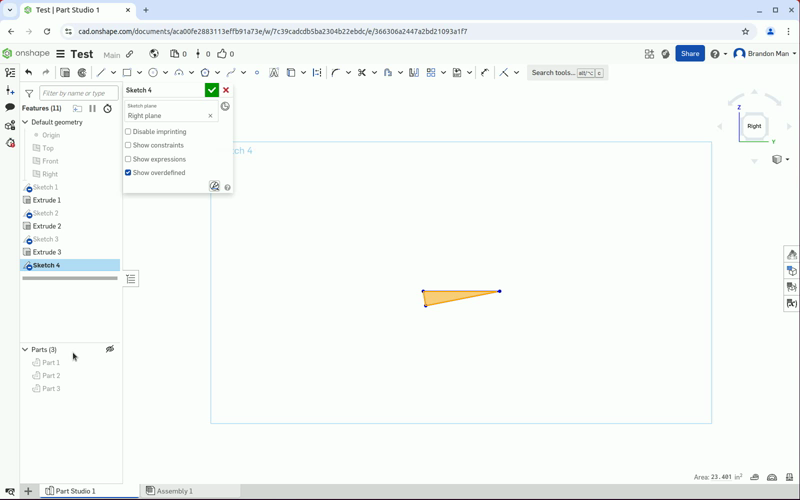
key(shift+e)
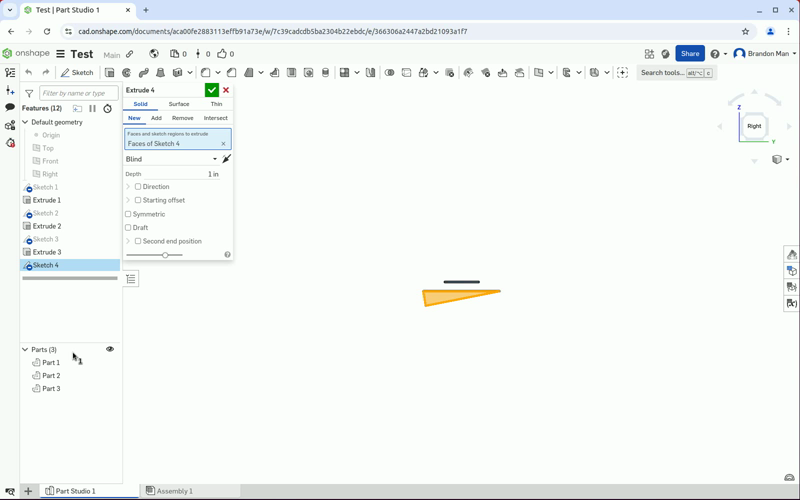
mouse_move(143, 106)
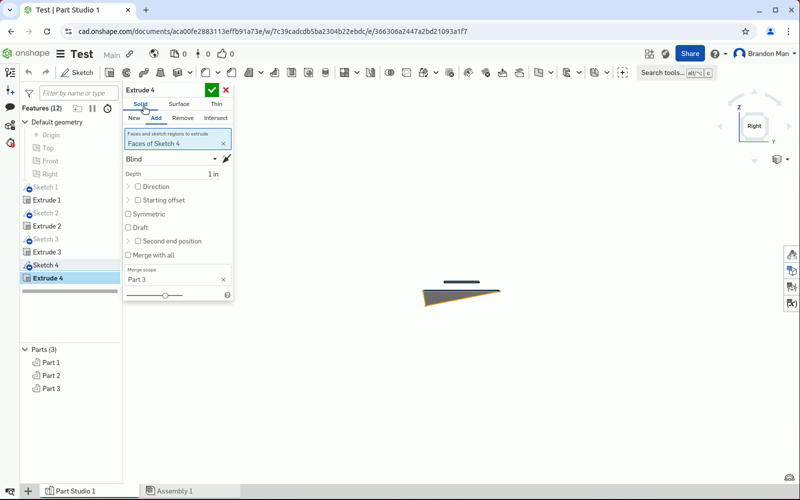
click(143, 106)
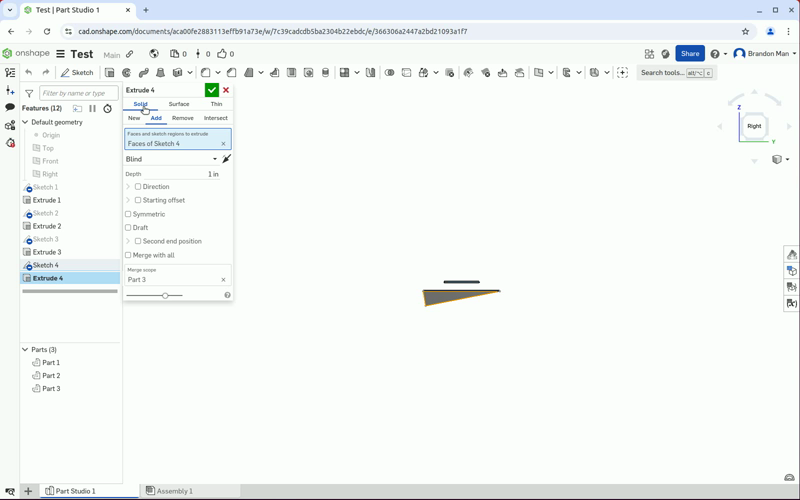
mouse_move(137, 120)
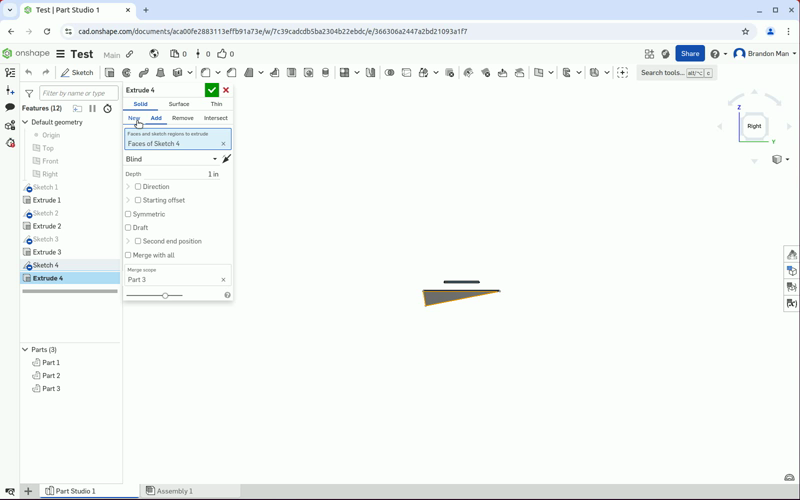
click(137, 120)
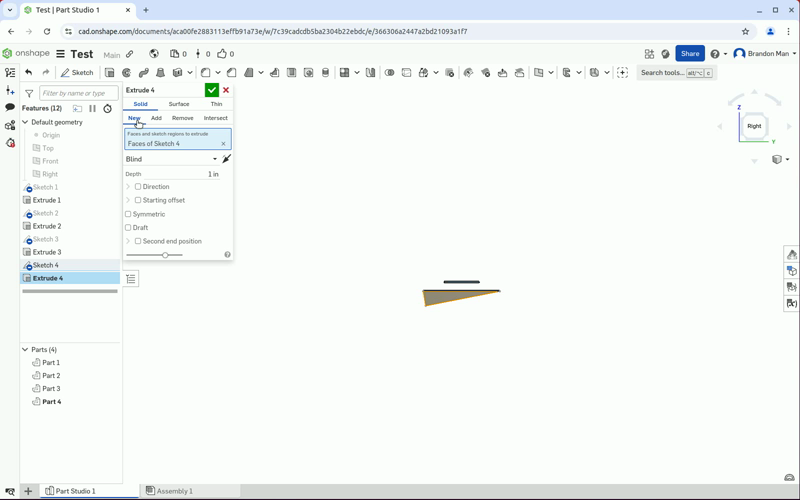
key(tab, 4)
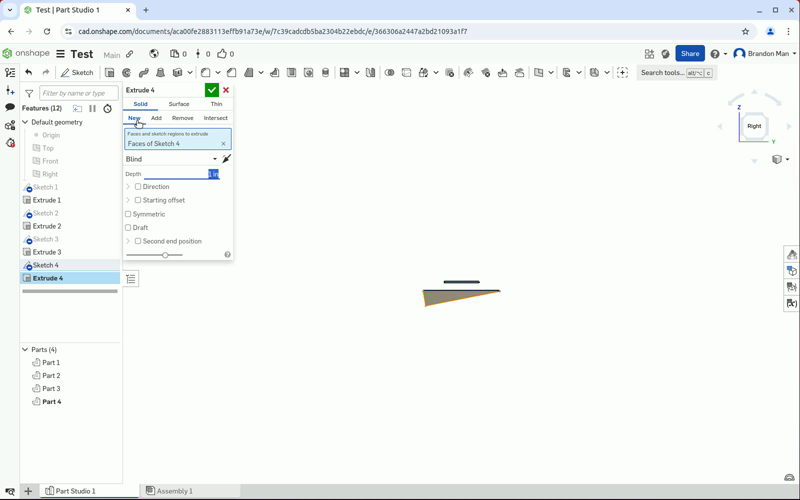
text(23.108)
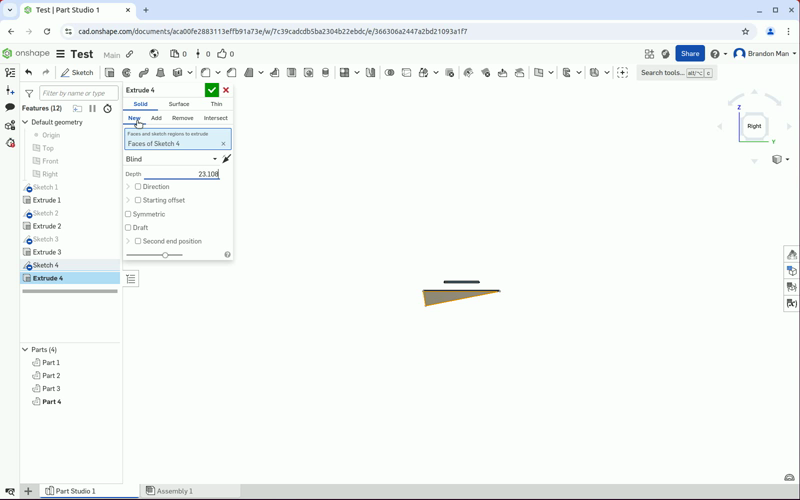
key(enter)
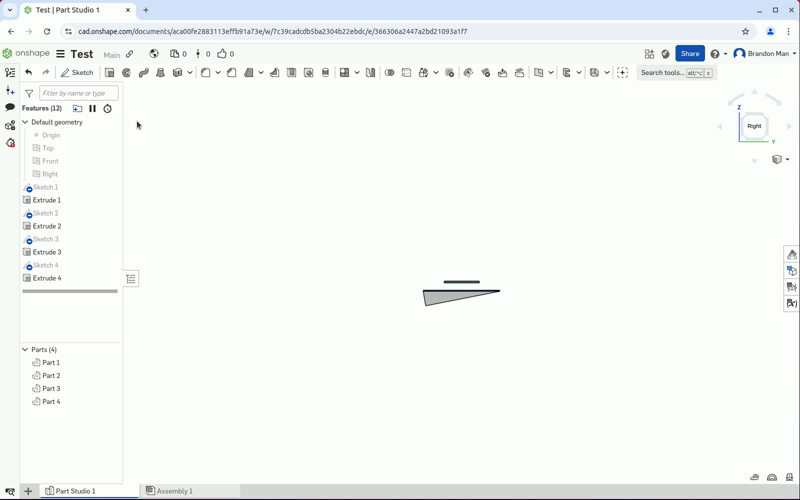
key(shift+h)
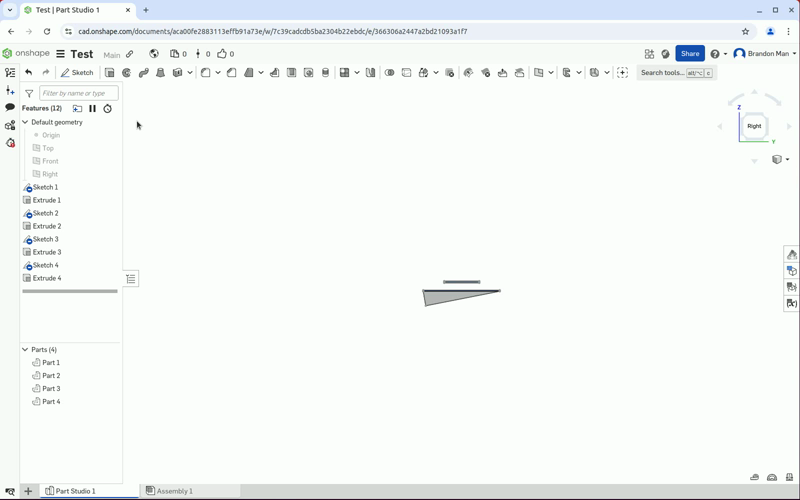
key(shift+h)
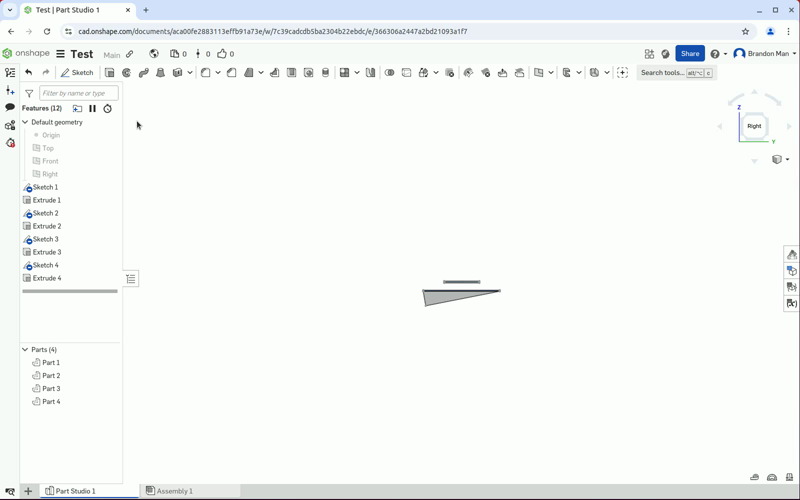
key(shift+7)
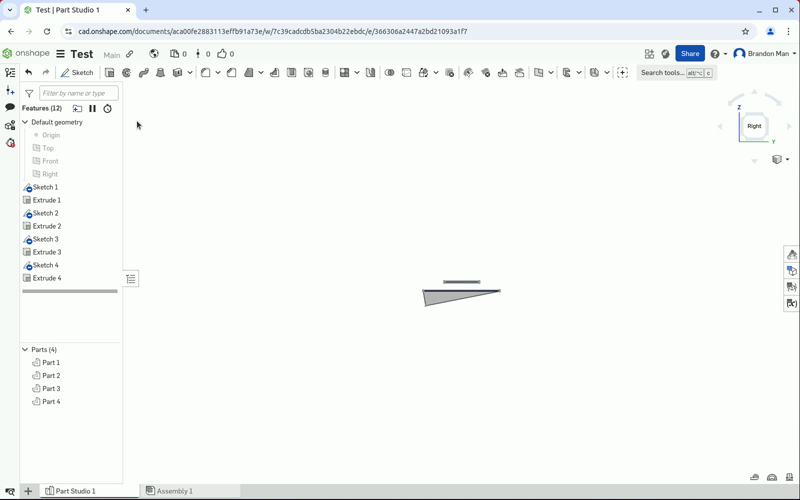
key(right, 2)
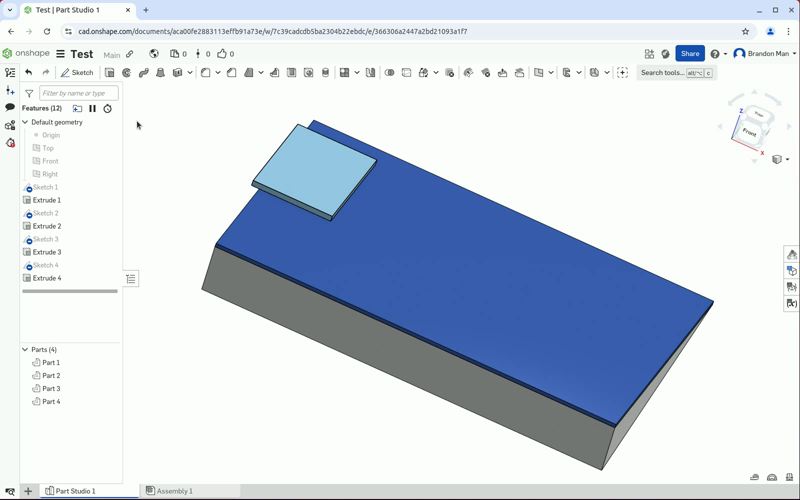
key(down, 2)
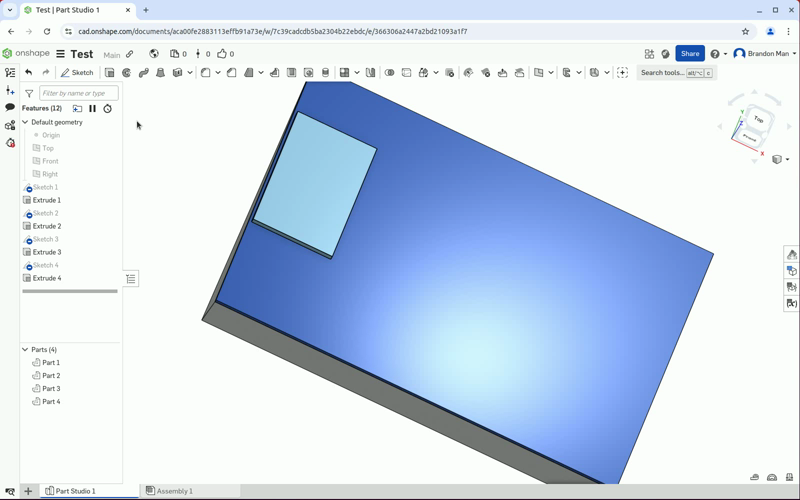
key(up, 2)
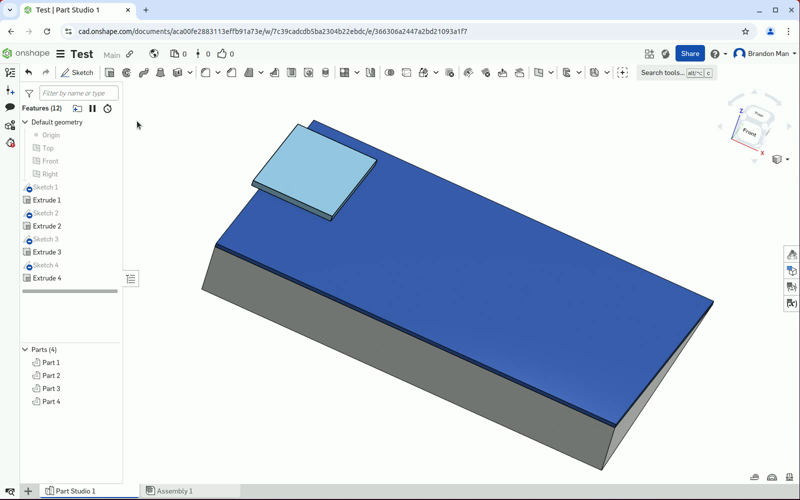
key(left, 2)
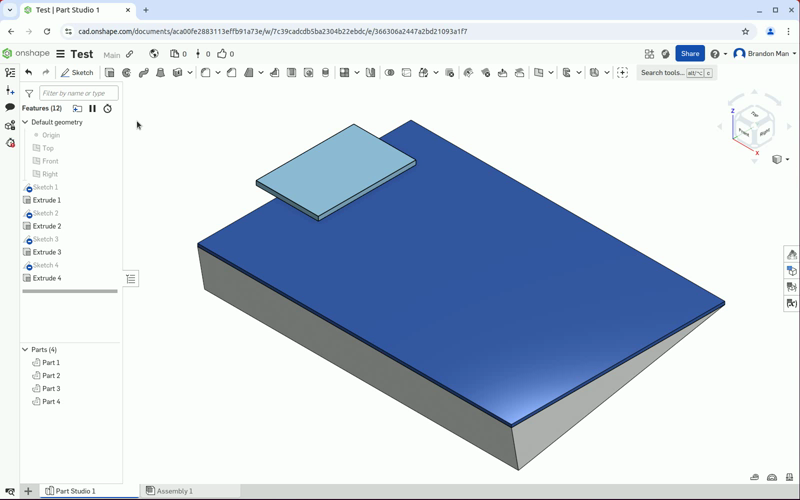
mouse_move(73, 189)
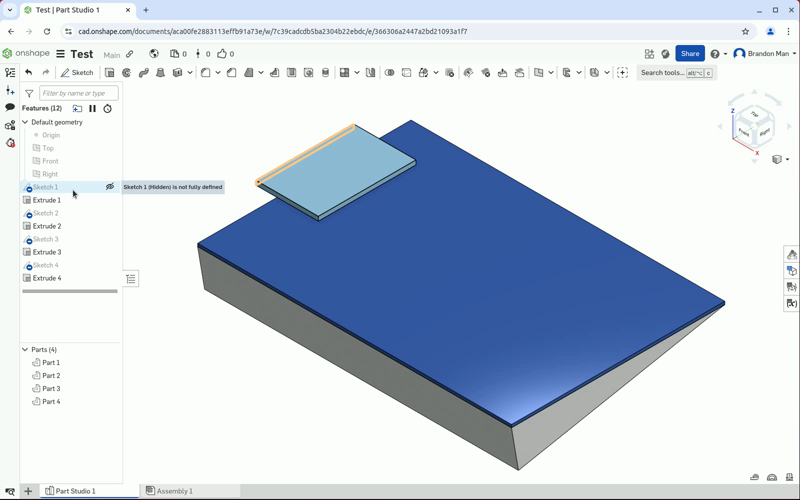
click(73, 189)